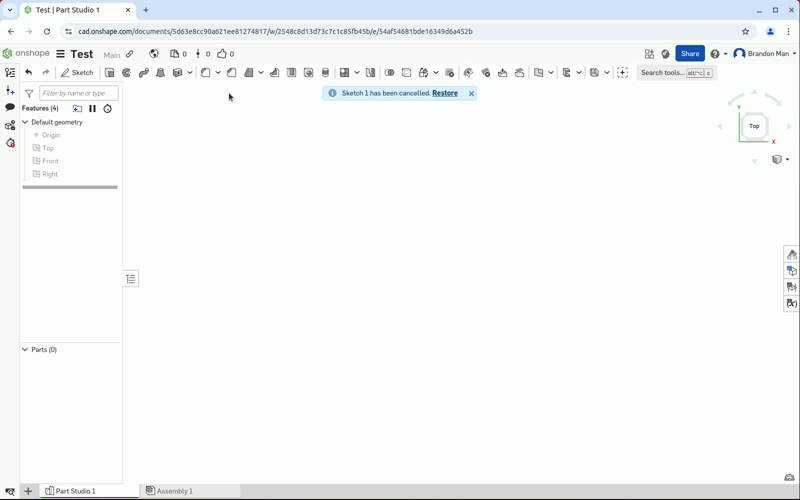
key(shift+h)
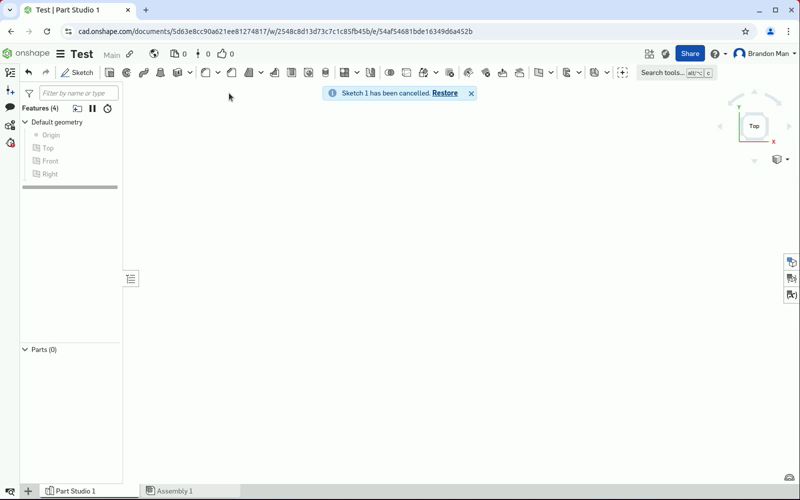
mouse_move(73, 352)
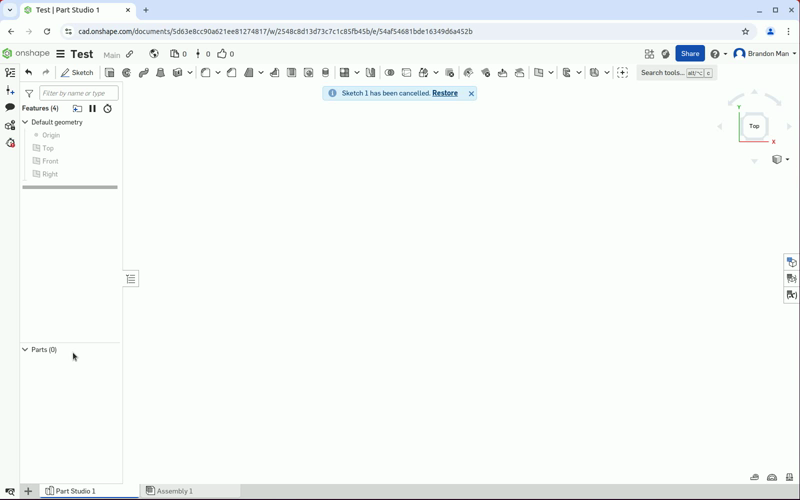
key(y)
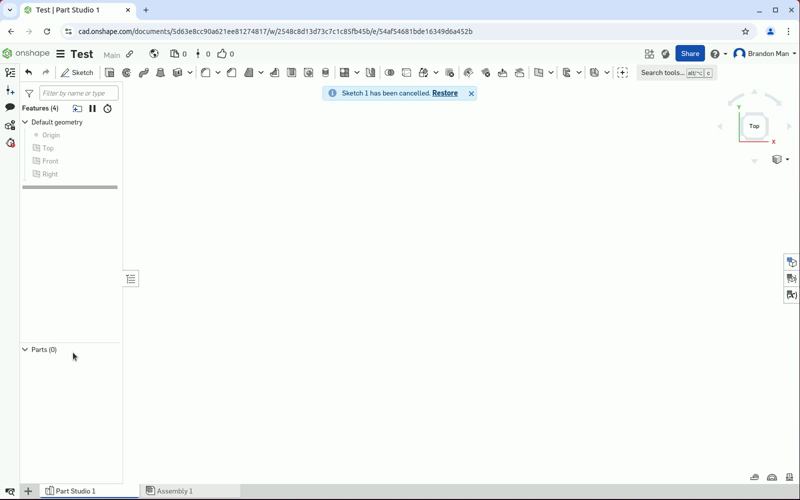
key(shift+p)
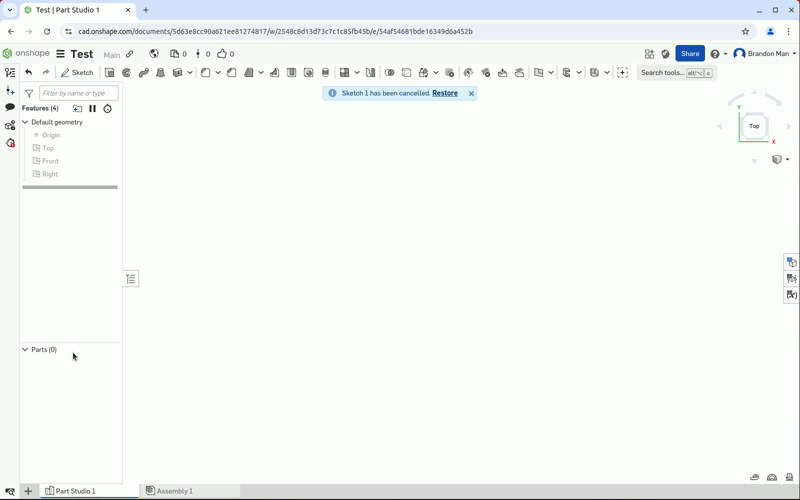
key(space)
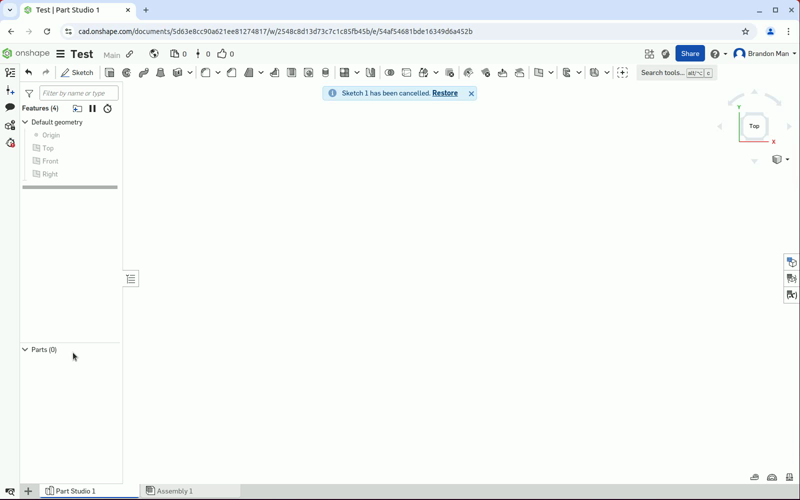
key_down(shift)
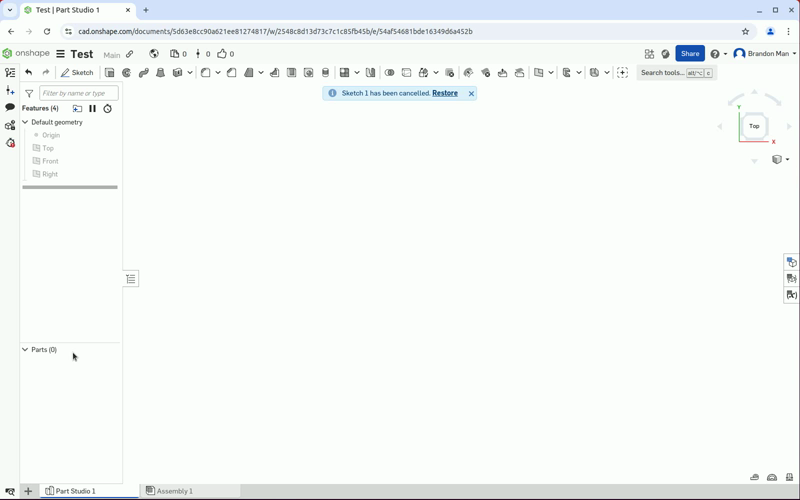
key(up)
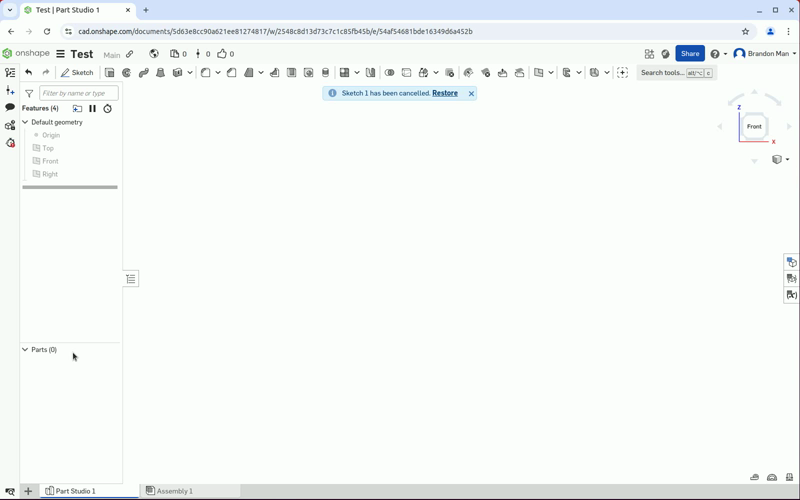
key_up(shift)
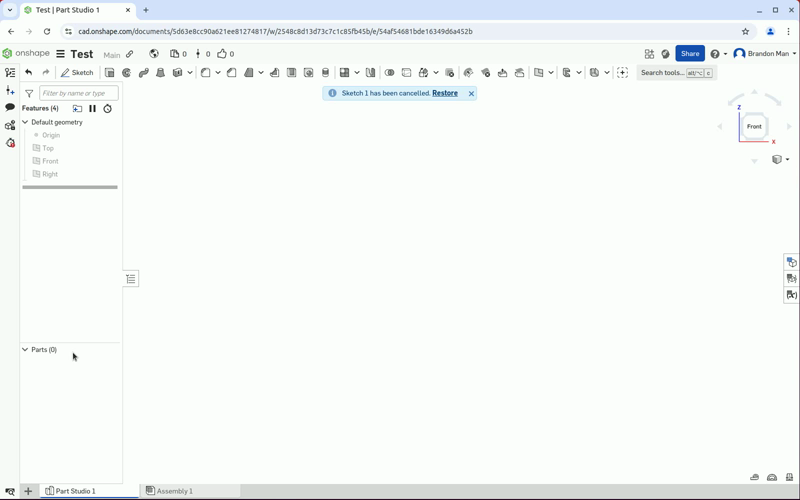
mouse_move(73, 352)
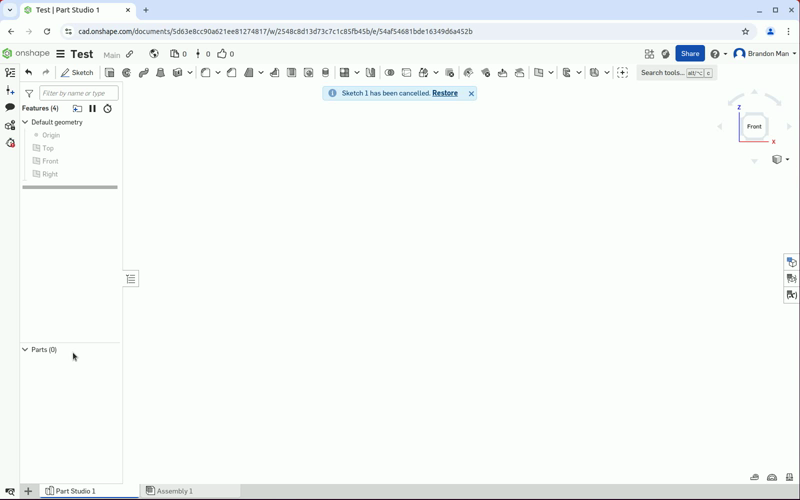
key(shift+y)
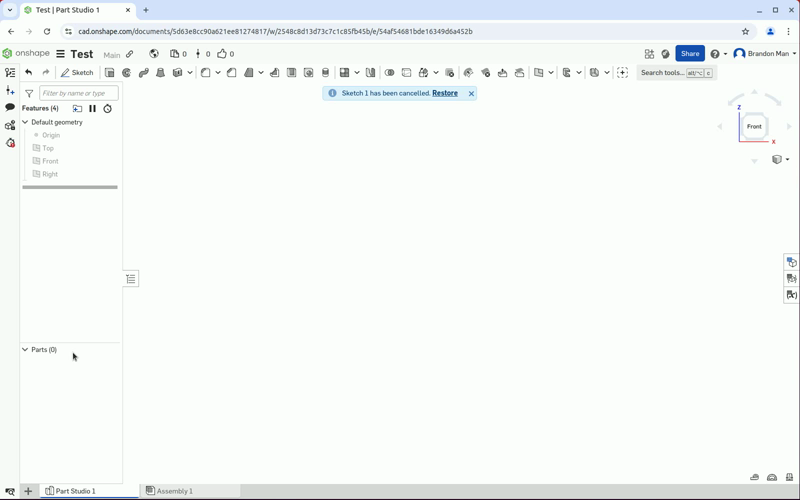
key(shift+s)
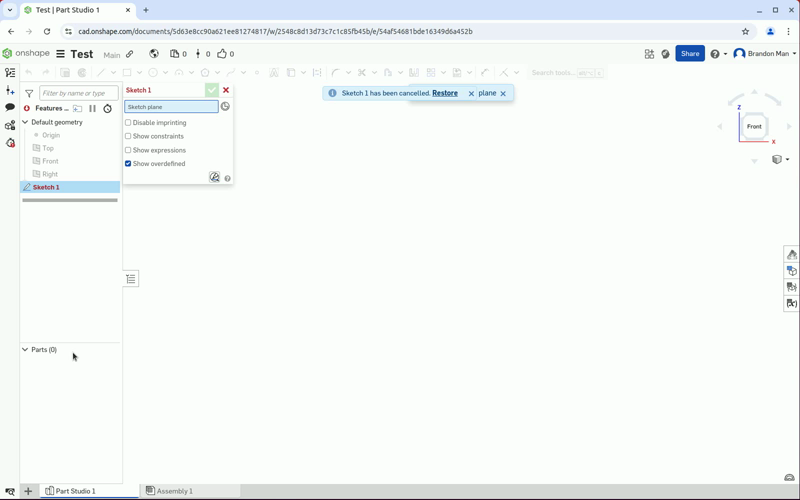
mouse_move(73, 163)
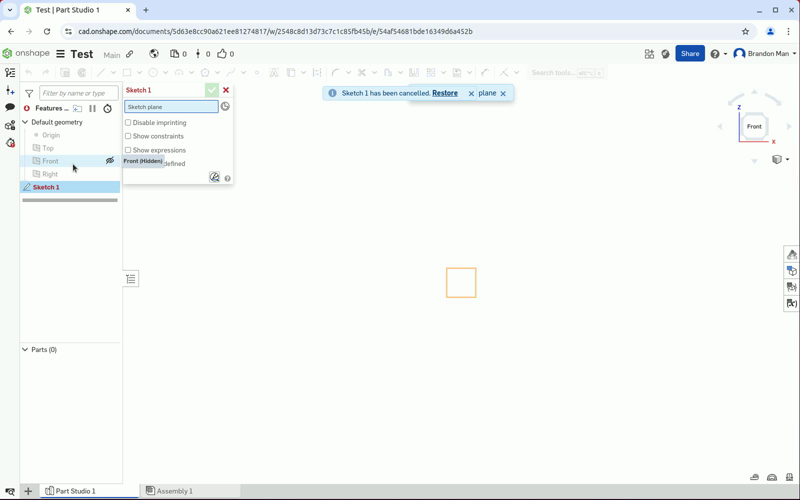
click(73, 163)
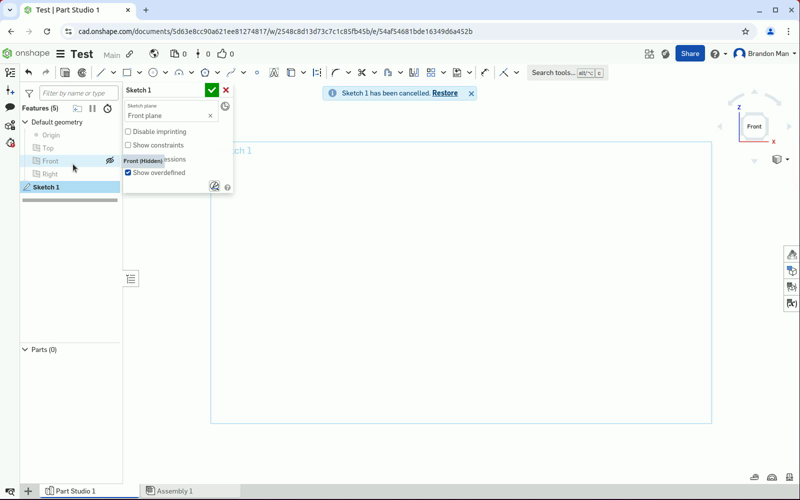
mouse_move(73, 352)
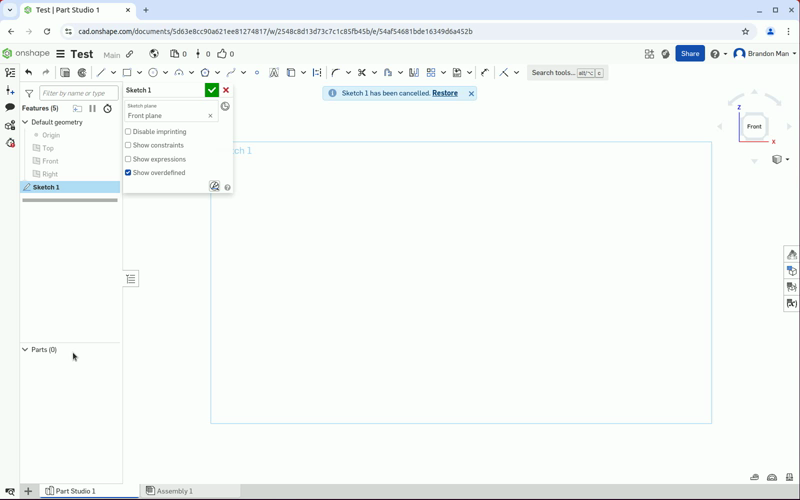
key(y)
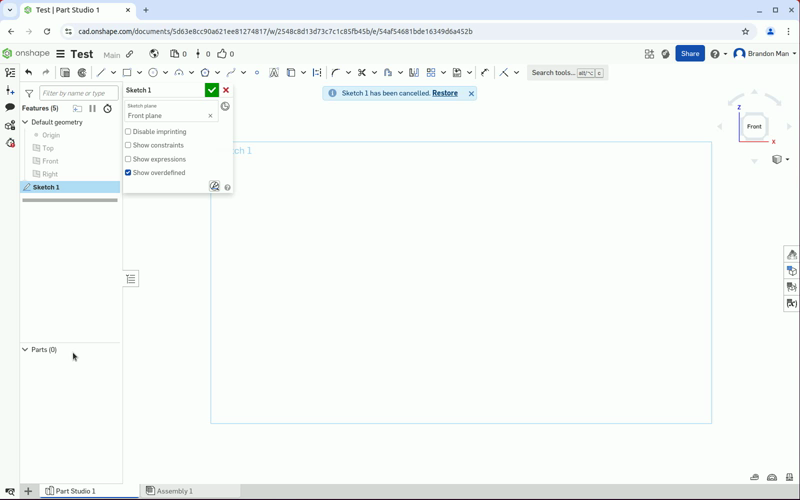
key(c)
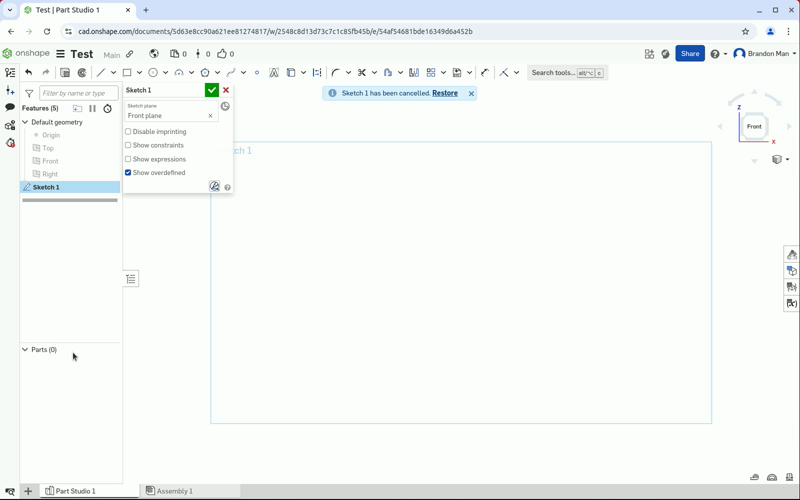
key_down(shift)
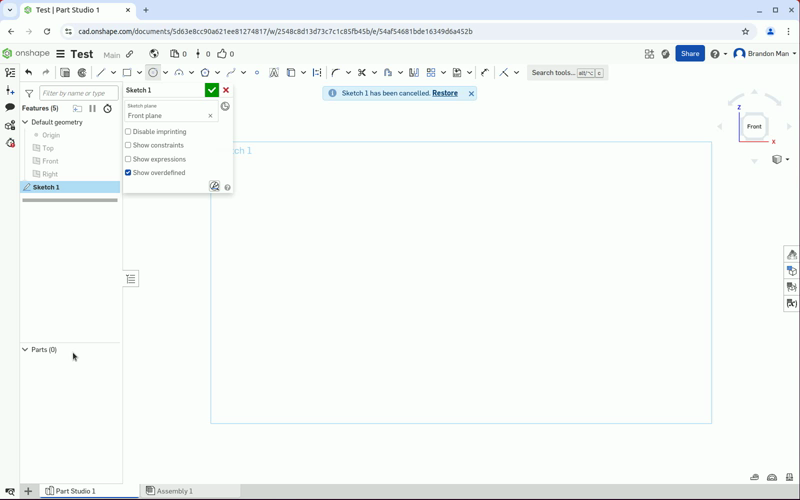
mouse_move(460, 282)
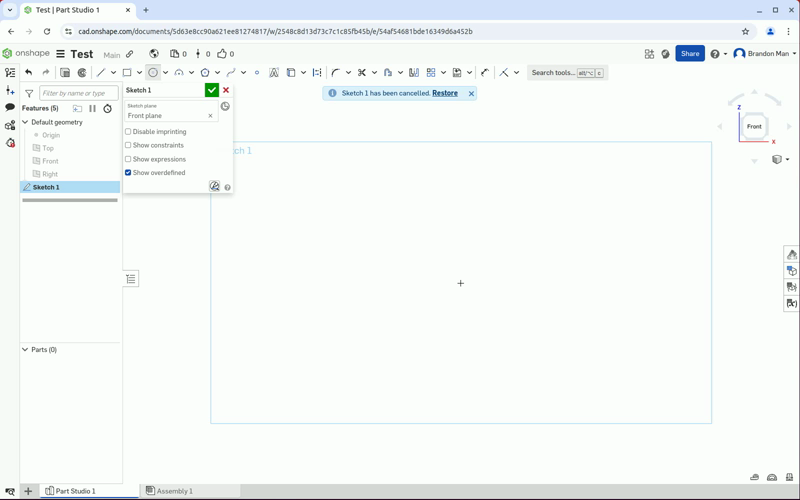
click(460, 282)
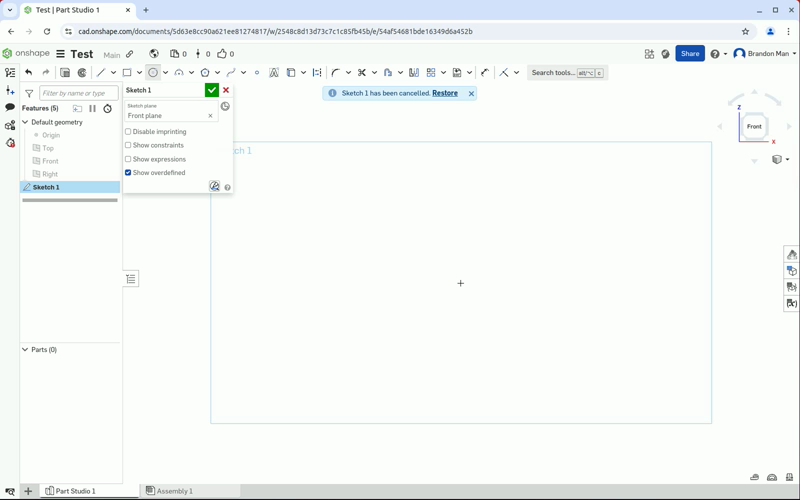
key_up(shift)
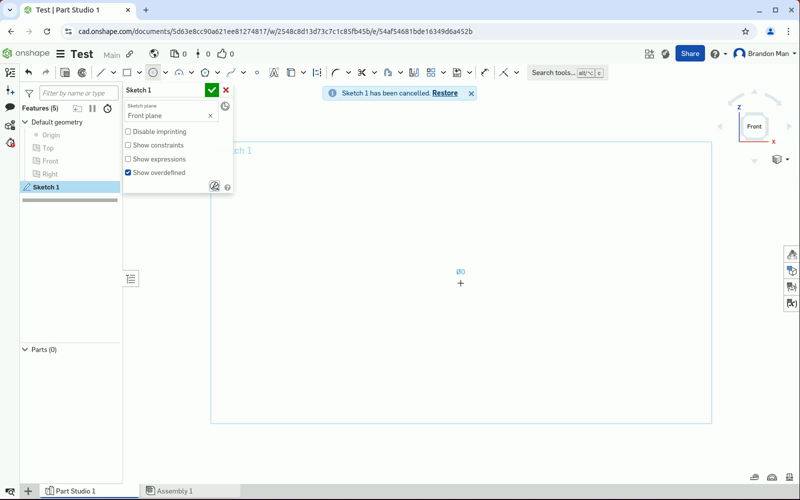
mouse_move(505, 282)
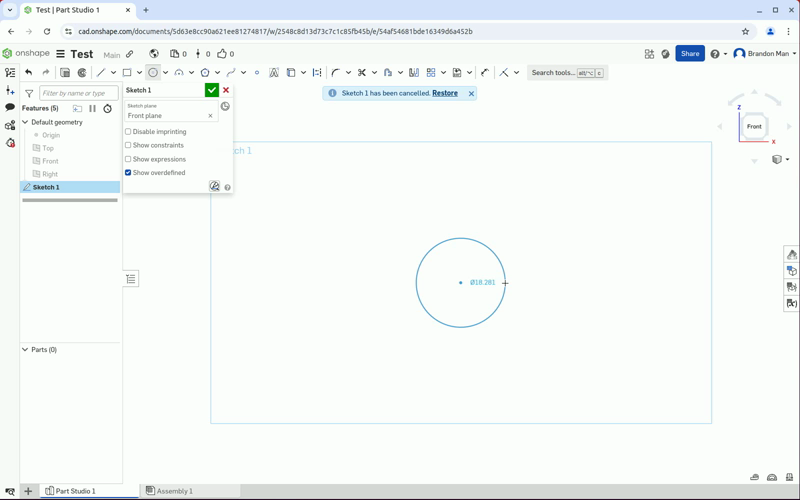
click(505, 282)
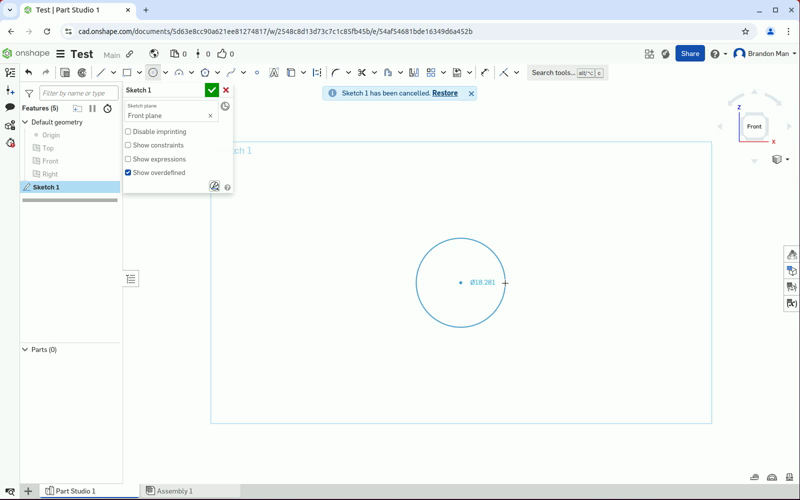
key(esc)
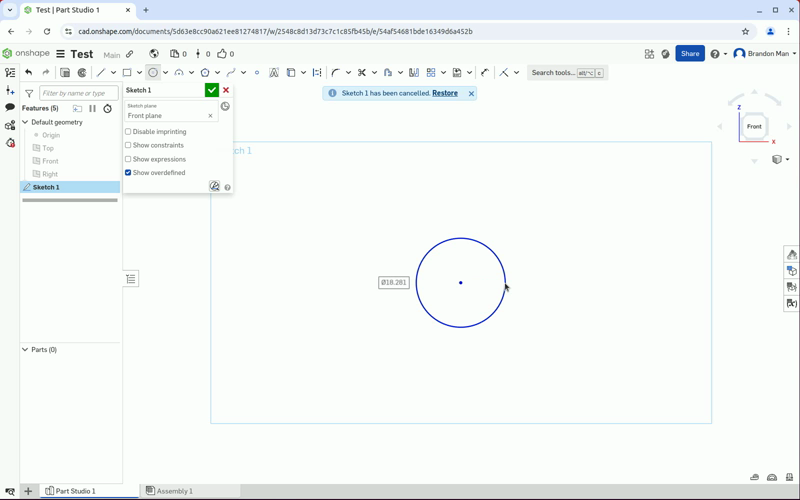
key(l)
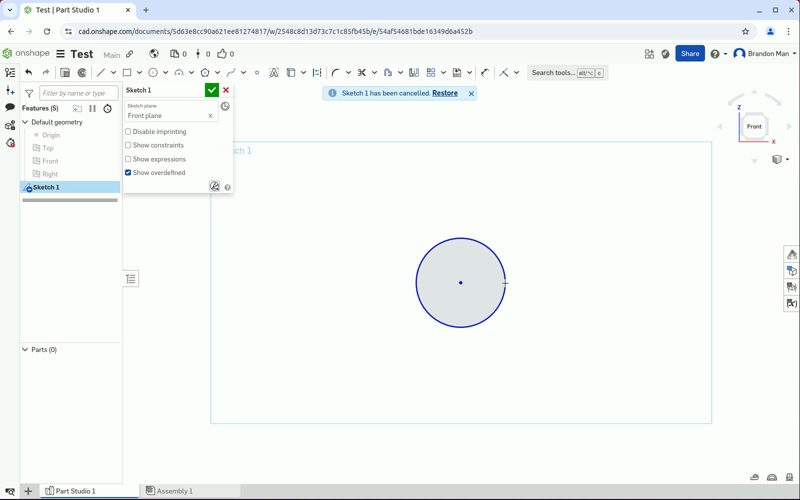
key_down(shift)
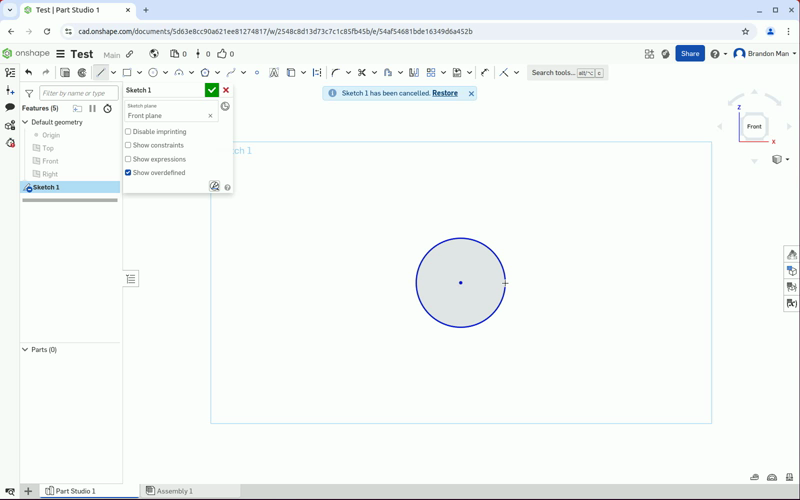
mouse_move(431, 290)
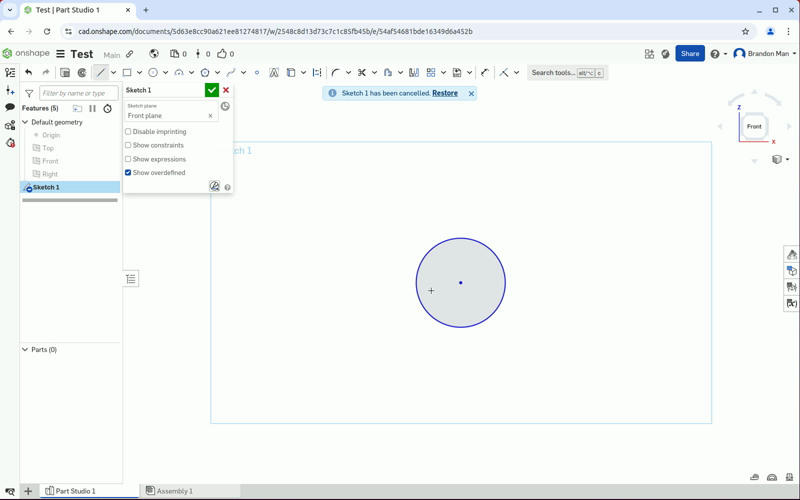
click(431, 290)
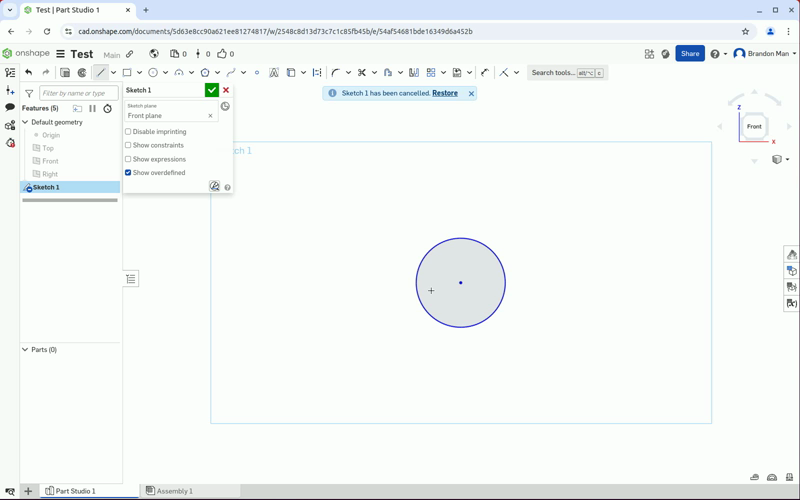
key_up(shift)
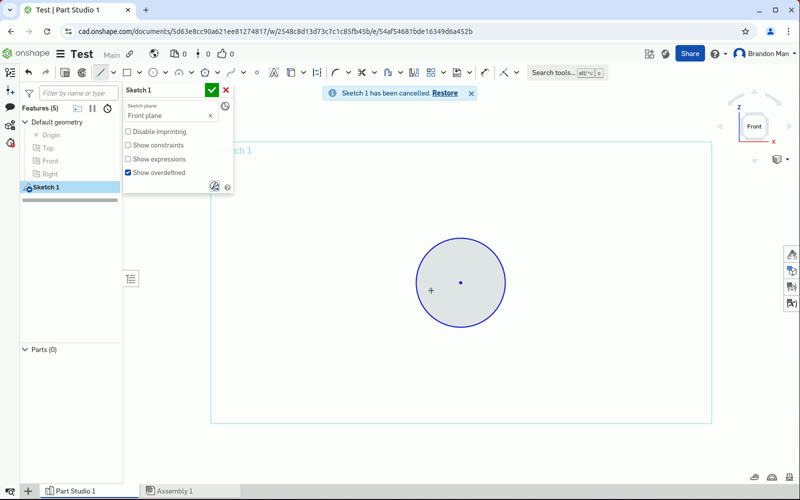
key_down(shift)
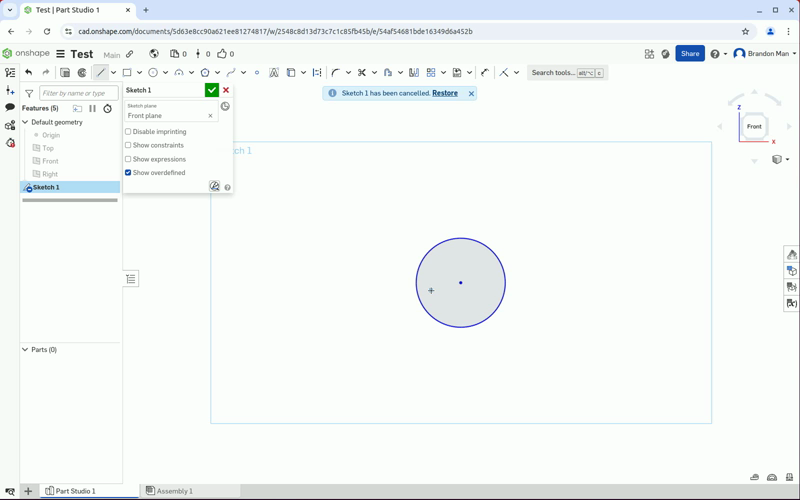
mouse_move(461, 290)
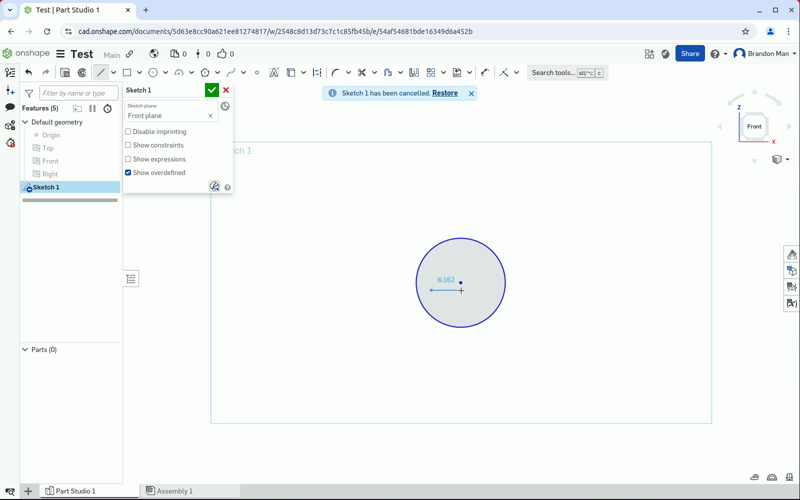
mouse_move(439, 290)
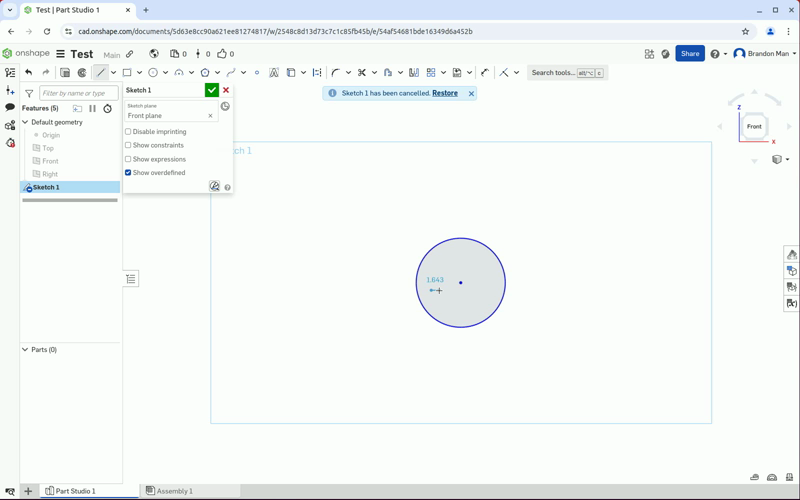
click(439, 290)
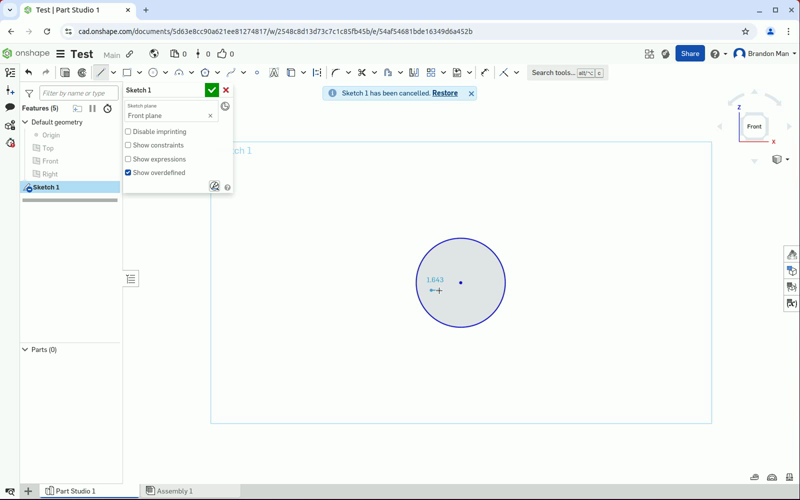
key_up(shift)
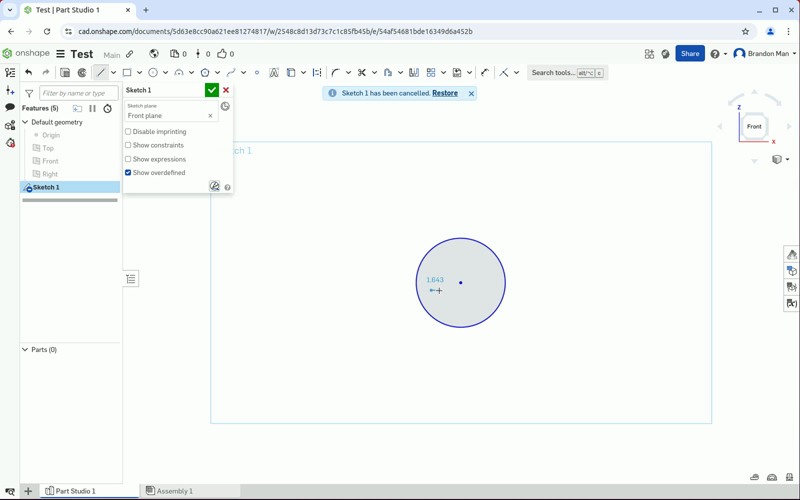
key(esc)
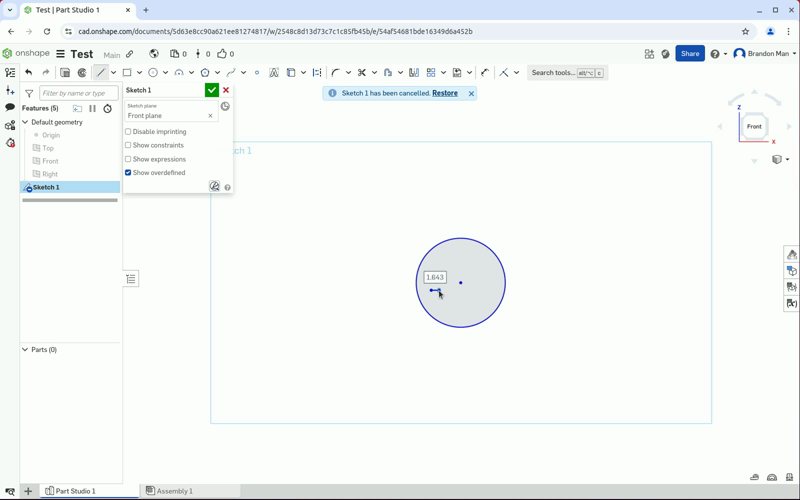
key(a)
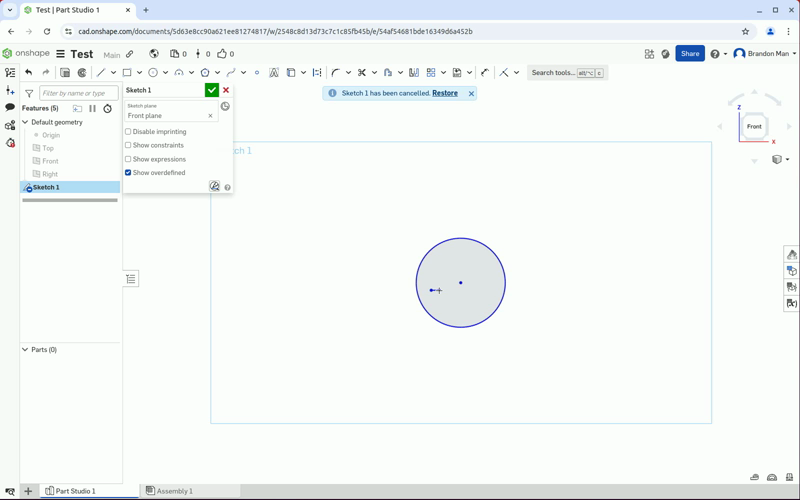
mouse_move(439, 290)
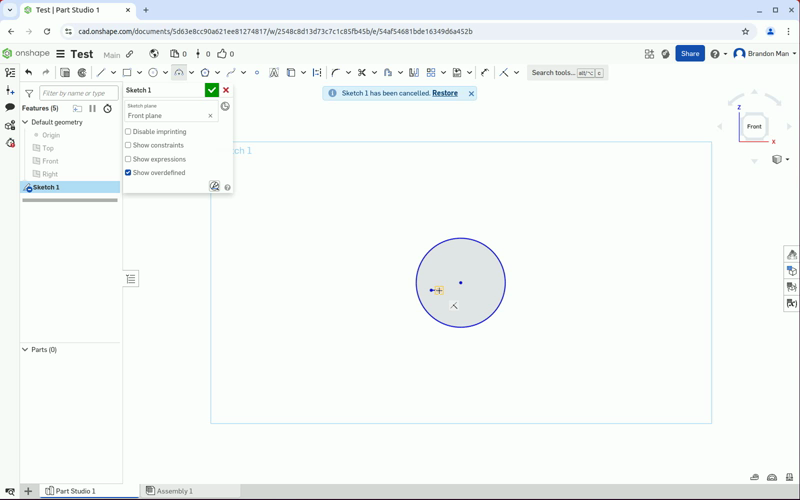
click(439, 290)
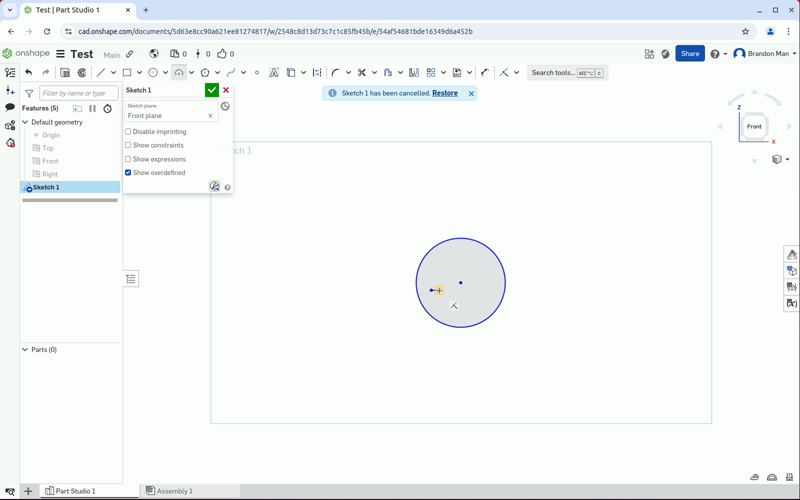
key_down(shift)
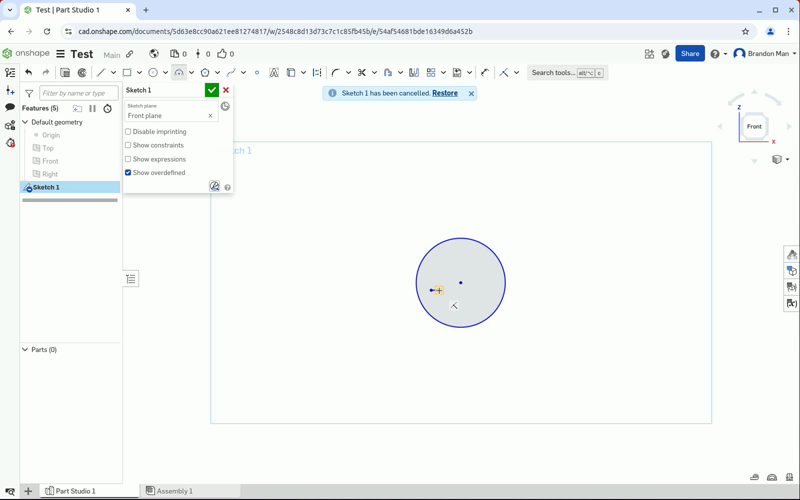
mouse_move(481, 290)
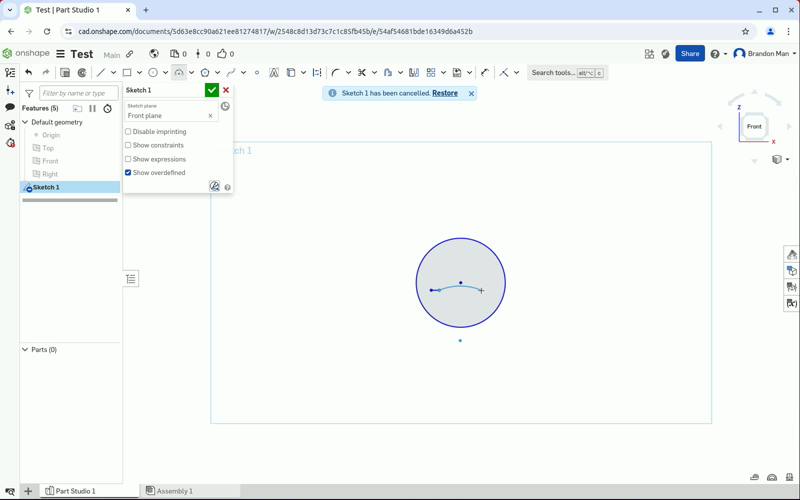
click(481, 290)
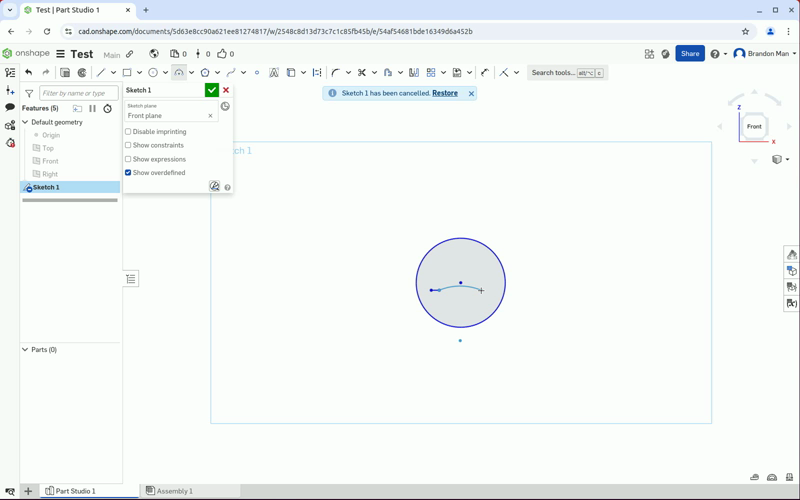
mouse_move(460, 305)
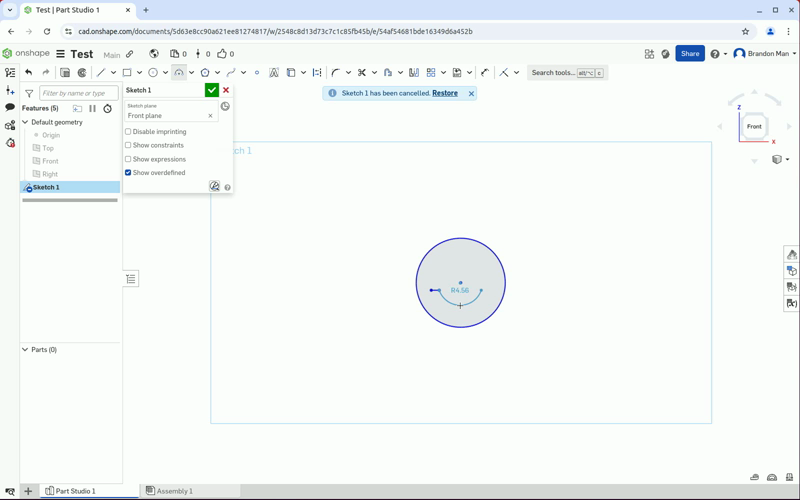
click(460, 305)
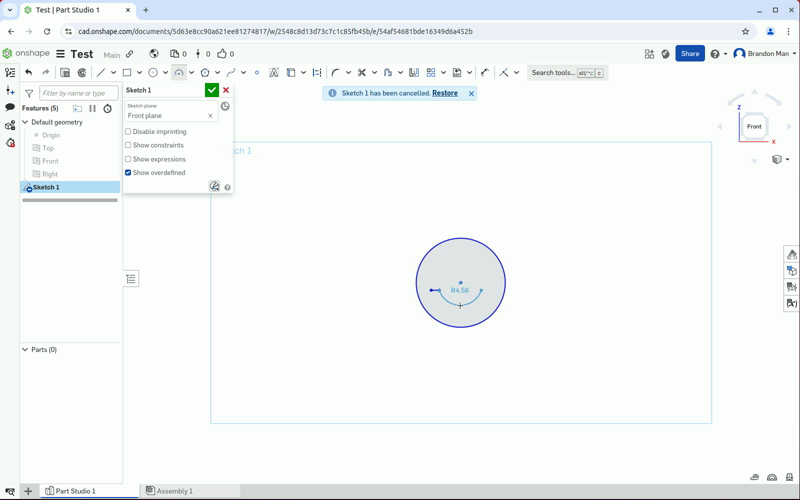
key_up(shift)
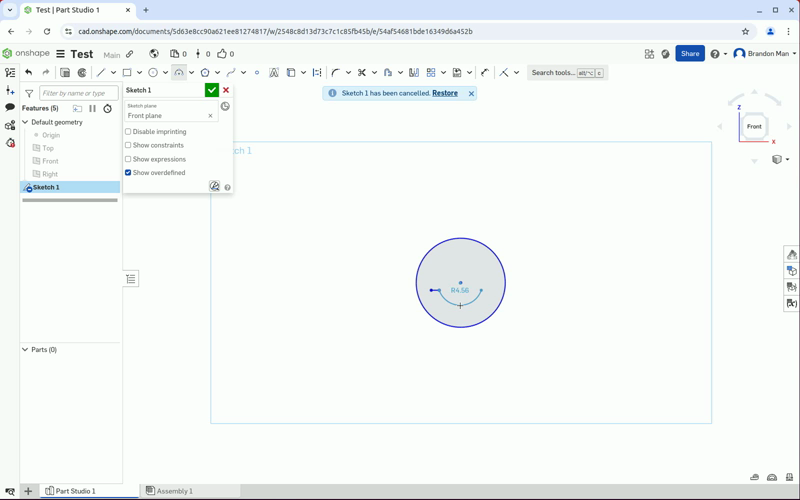
key(esc)
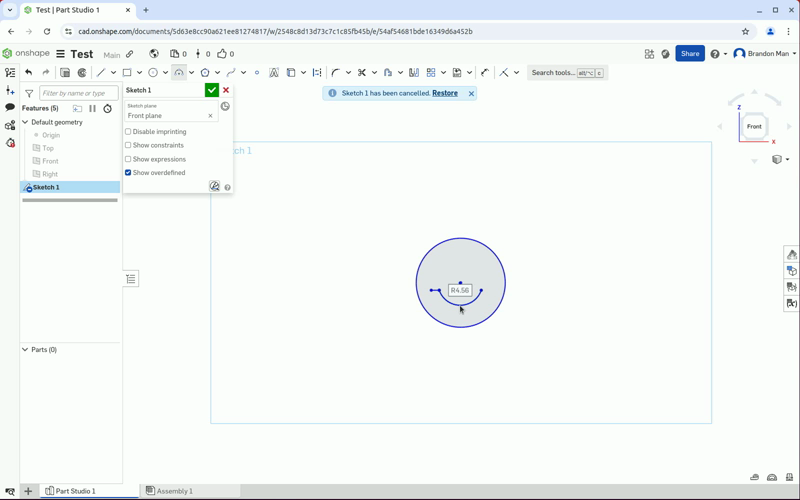
key(l)
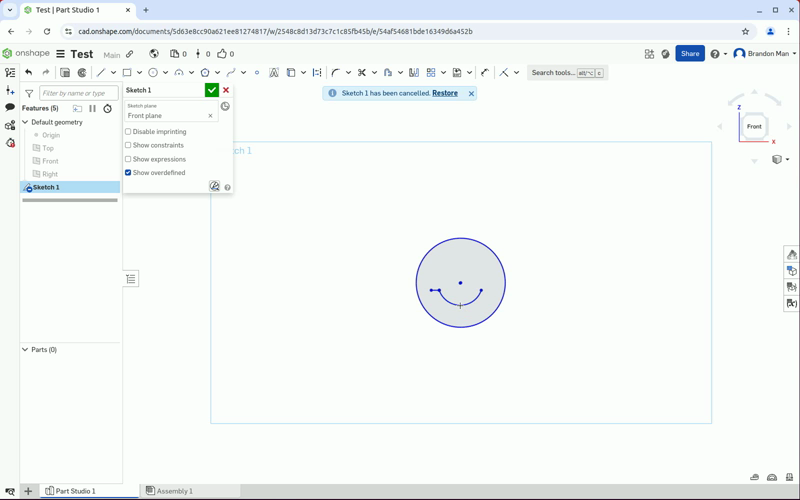
mouse_move(481, 290)
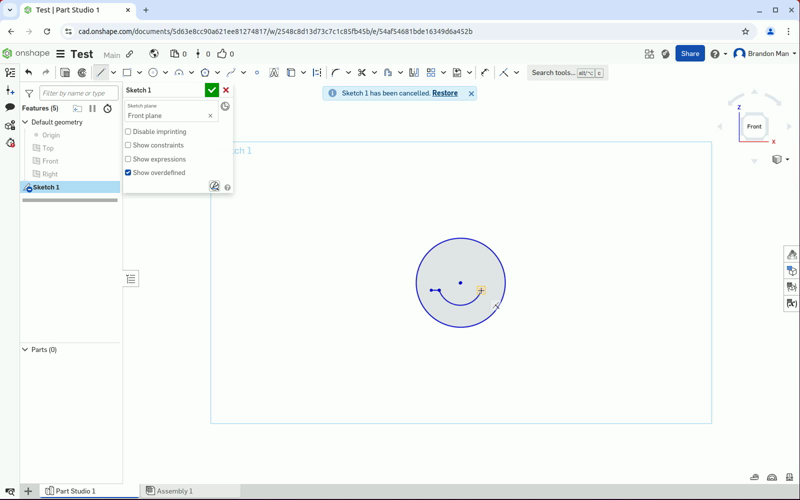
click(481, 290)
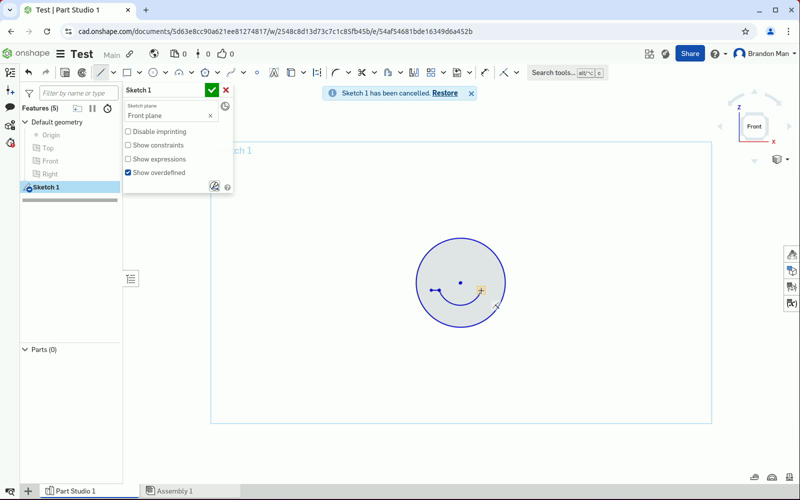
key_down(shift)
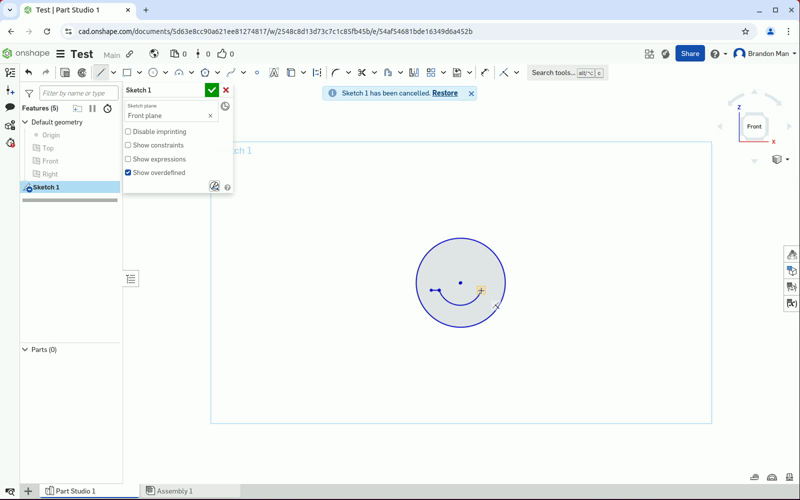
mouse_move(511, 290)
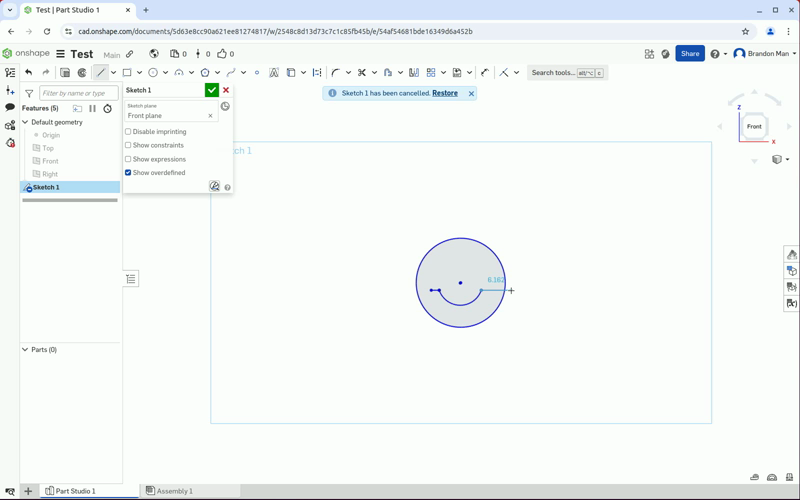
mouse_move(489, 290)
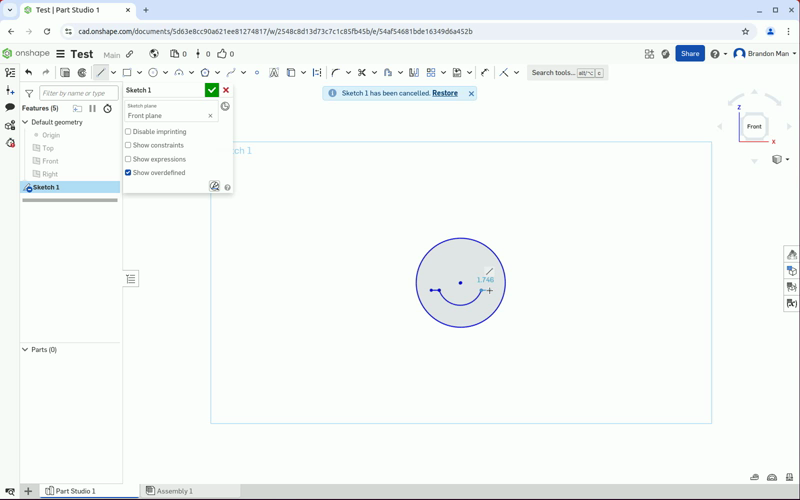
click(489, 290)
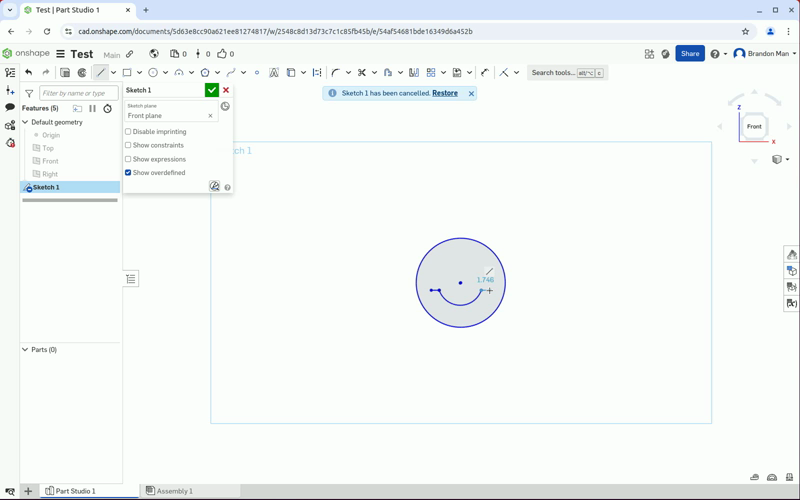
key_up(shift)
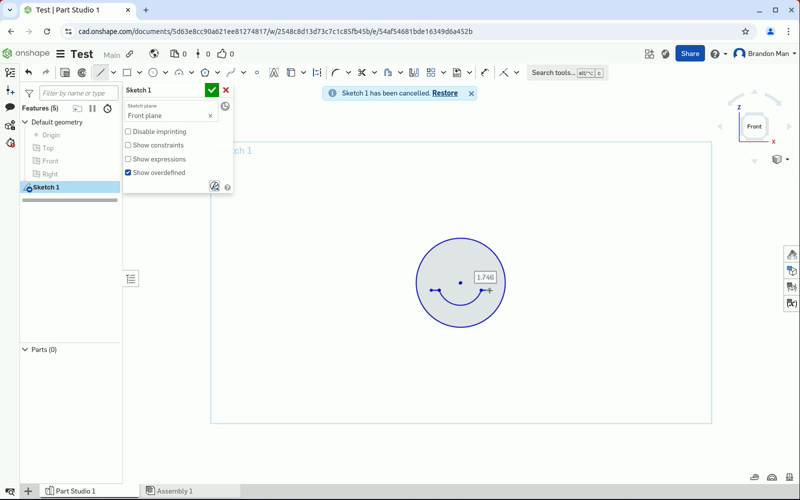
key_down(shift)
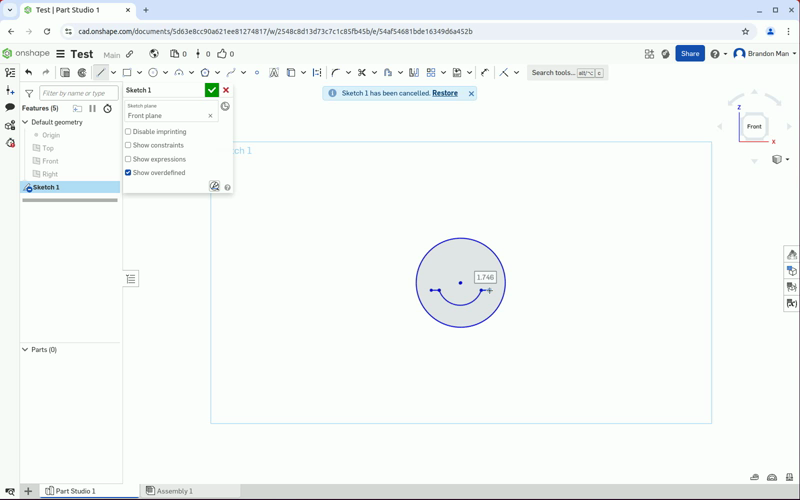
mouse_move(519, 290)
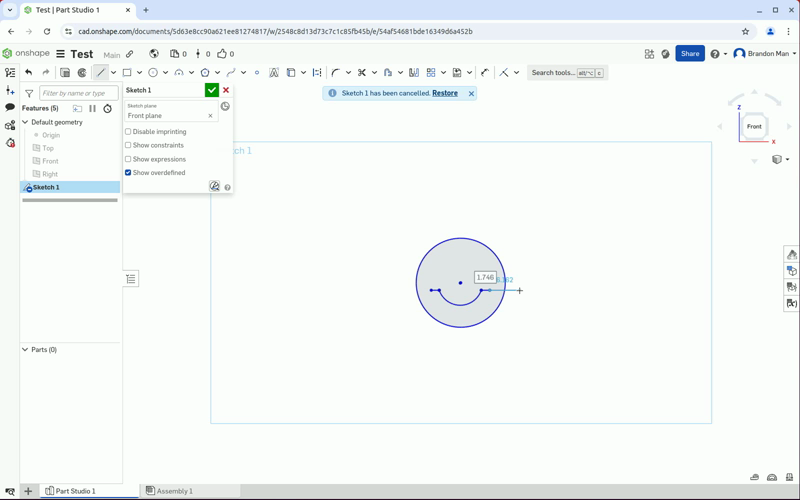
mouse_move(489, 275)
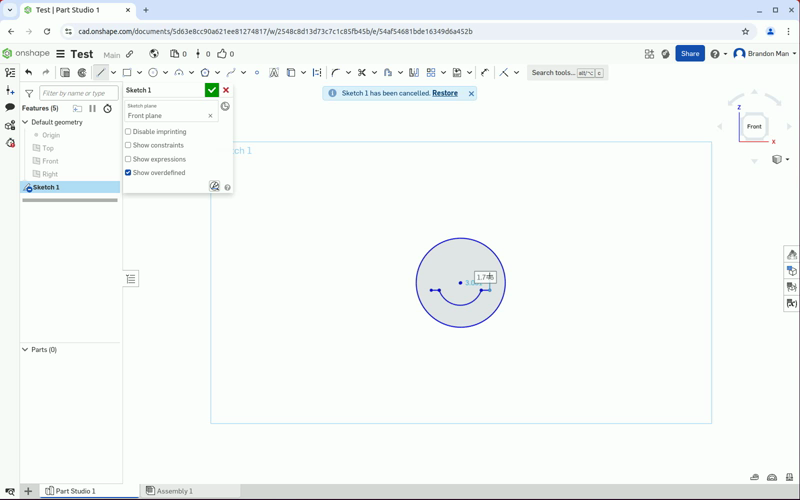
click(489, 275)
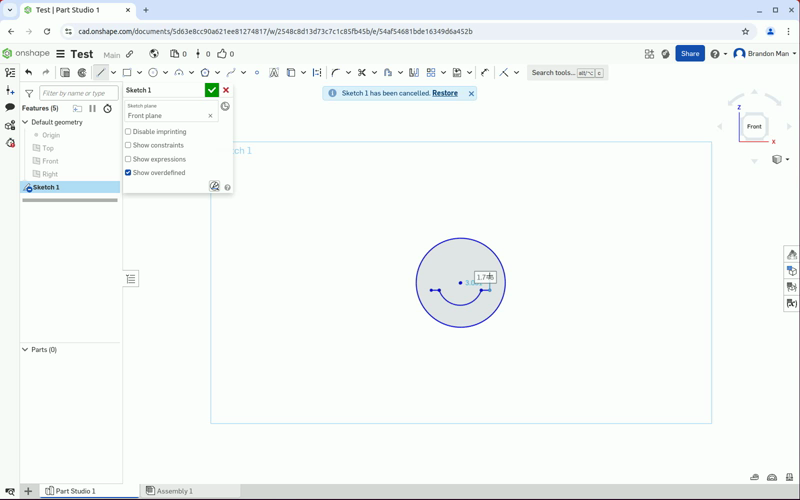
key_up(shift)
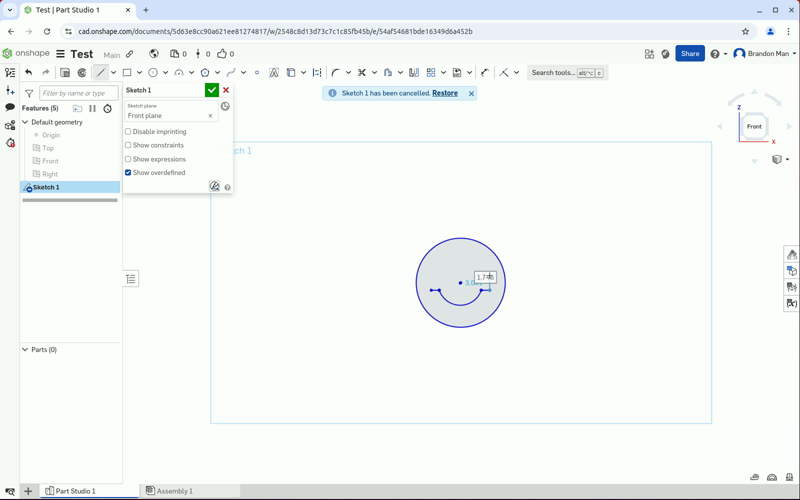
key_down(shift)
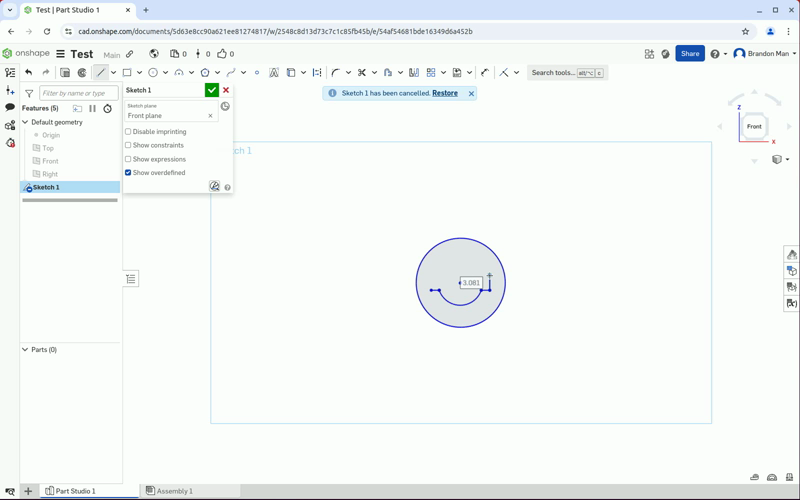
mouse_move(519, 275)
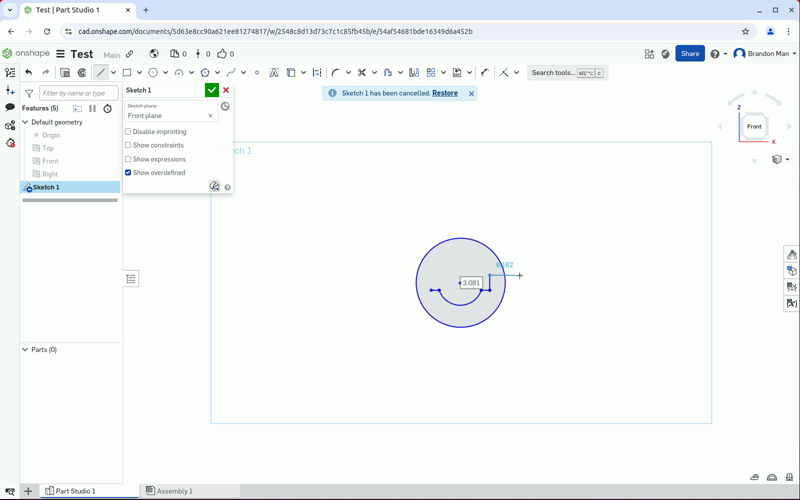
mouse_move(481, 275)
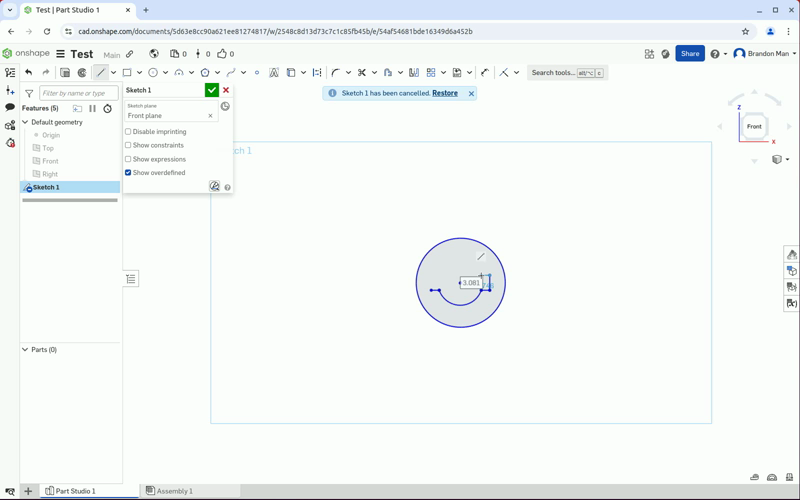
click(481, 275)
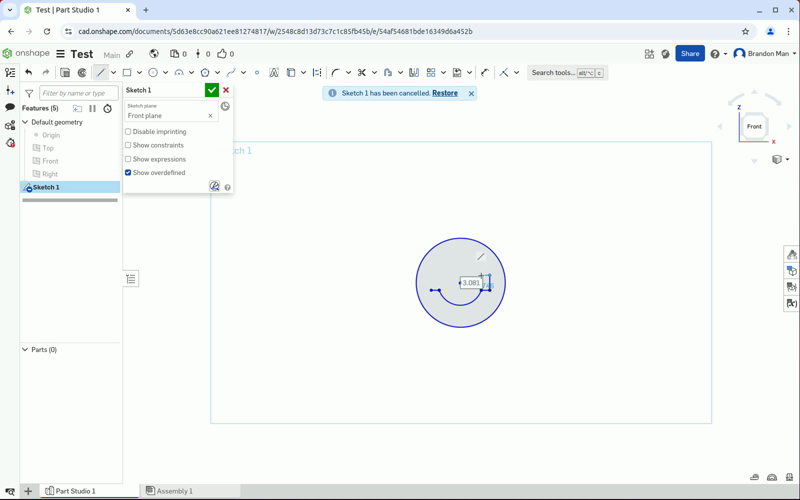
key_up(shift)
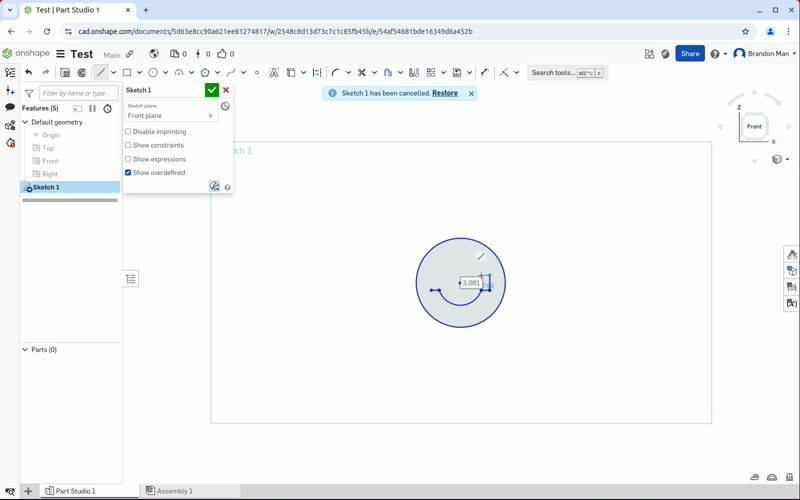
key(esc)
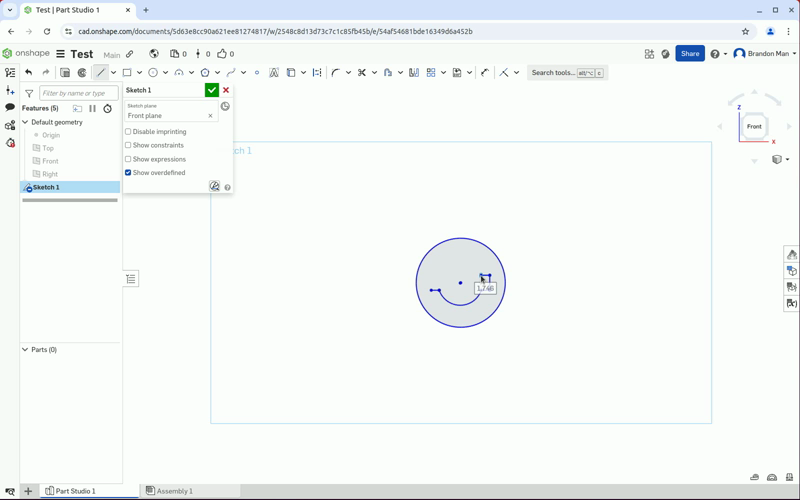
key(a)
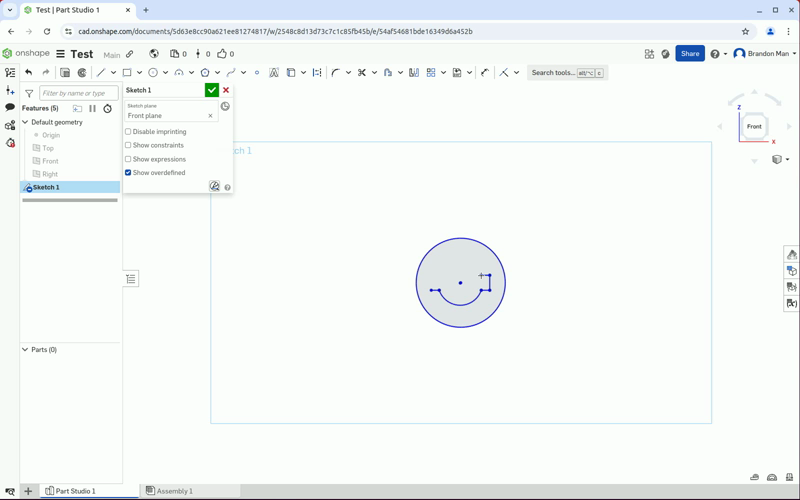
mouse_move(481, 275)
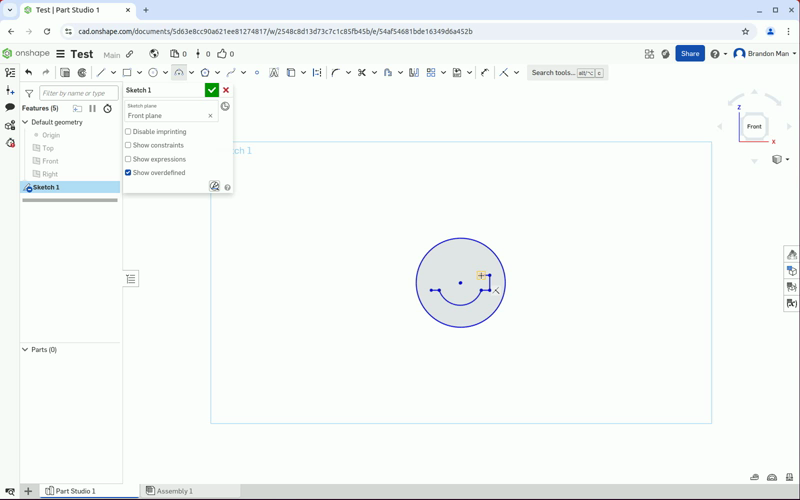
click(481, 275)
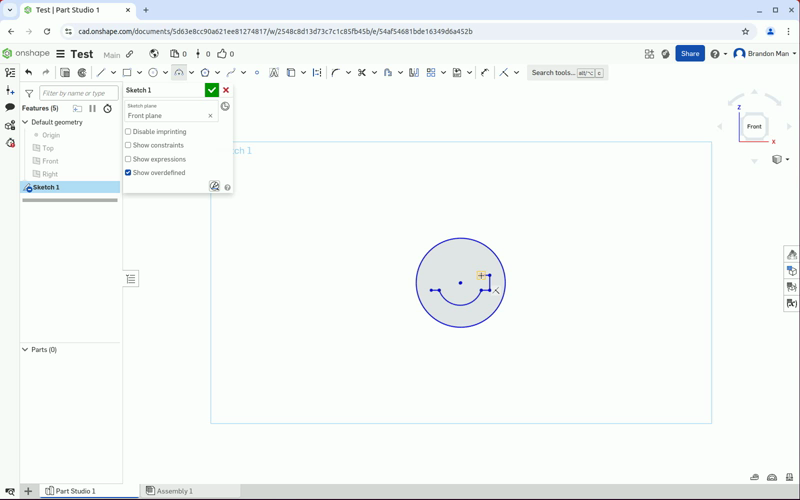
key_down(shift)
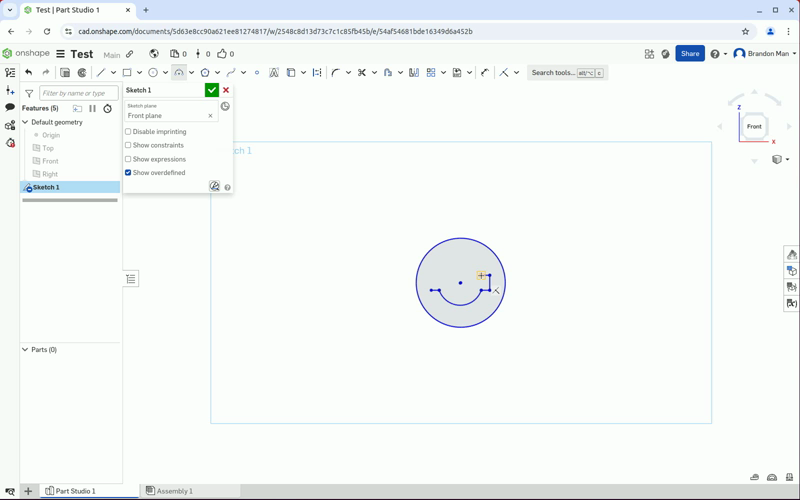
mouse_move(439, 275)
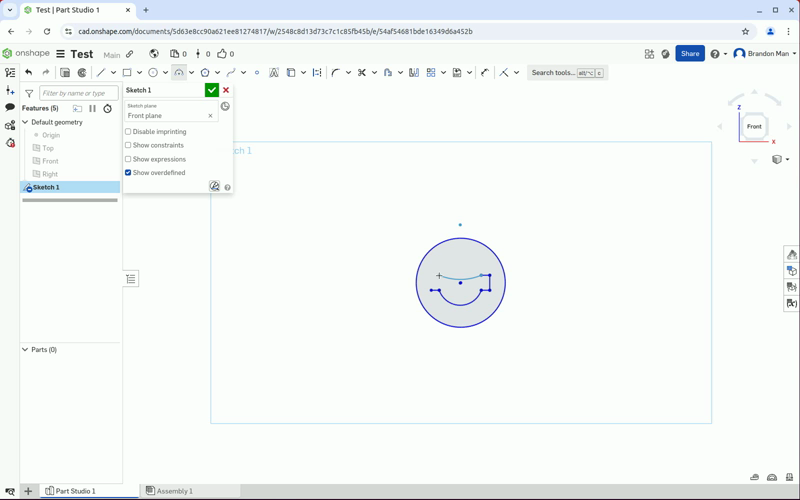
click(439, 275)
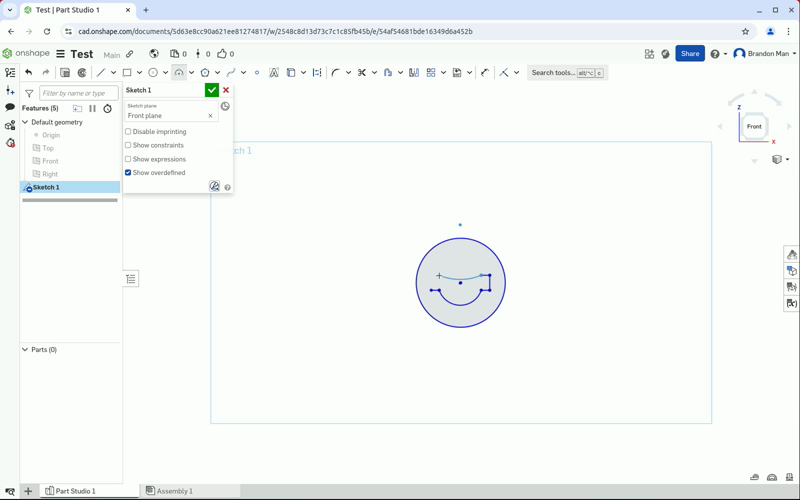
mouse_move(460, 260)
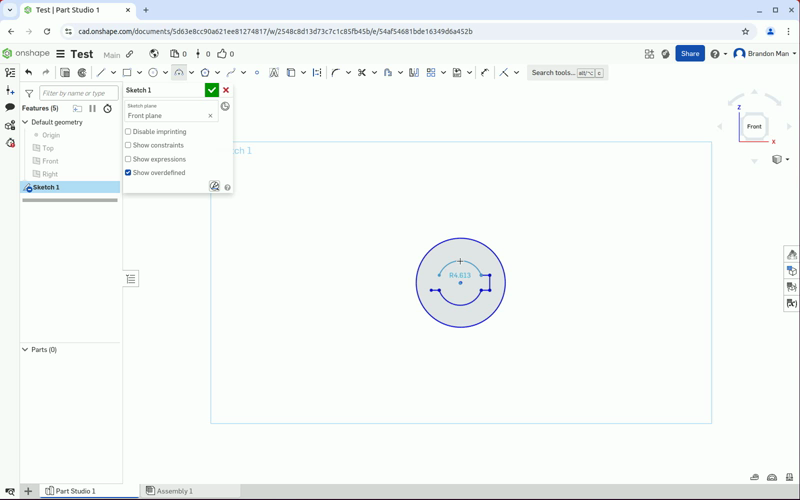
click(460, 260)
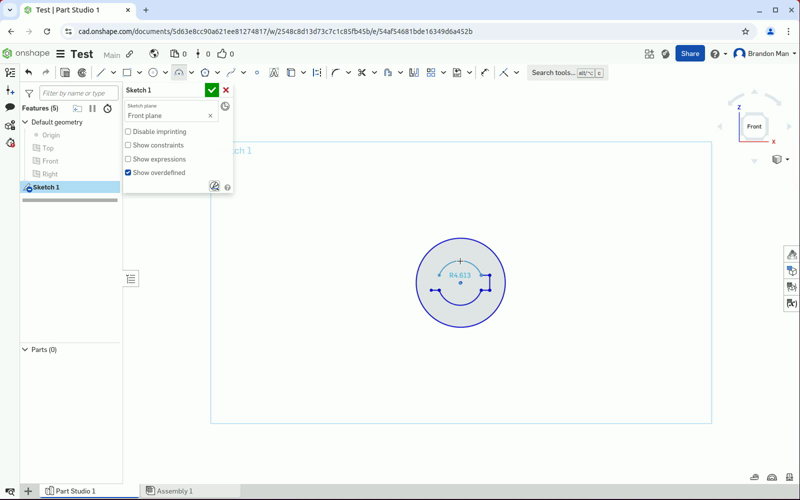
key_up(shift)
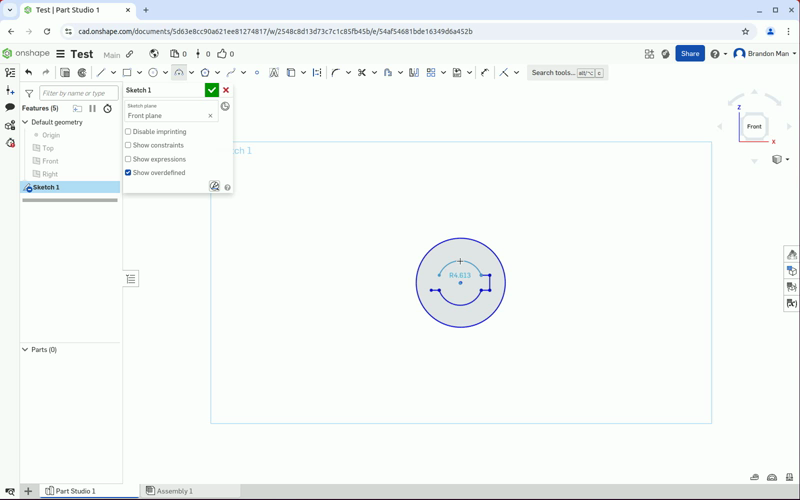
key(esc)
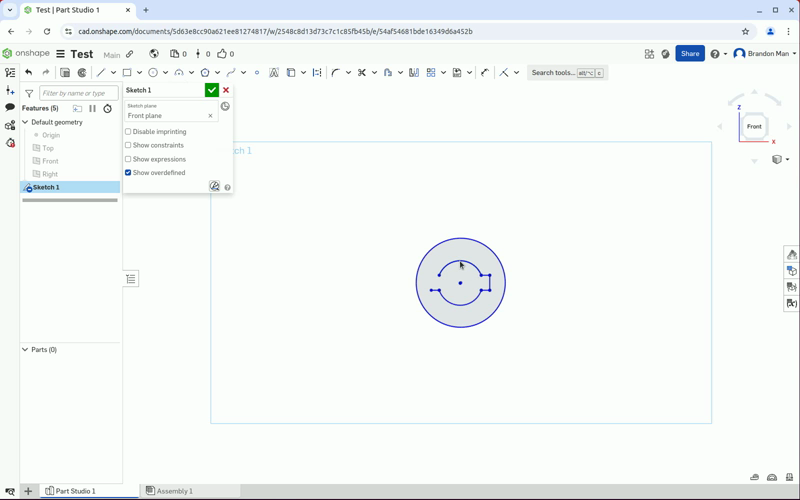
key(l)
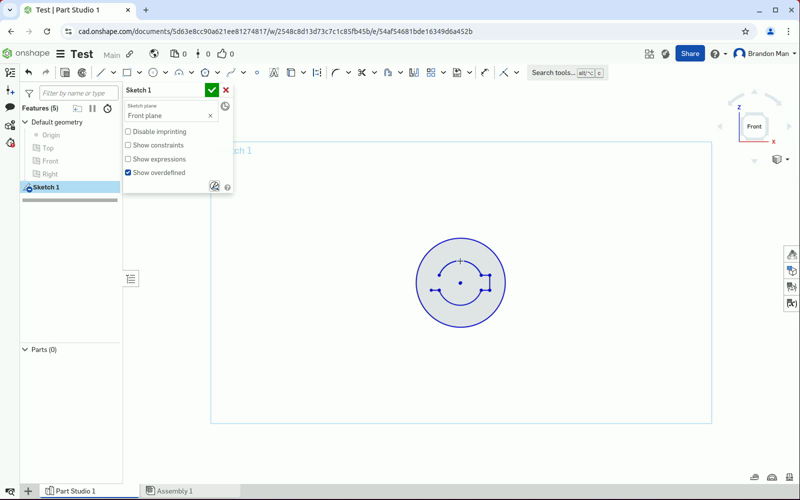
mouse_move(439, 275)
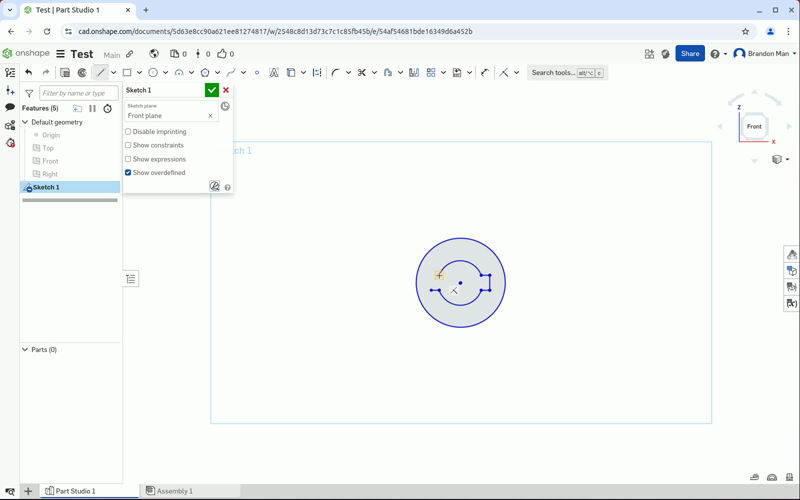
click(439, 275)
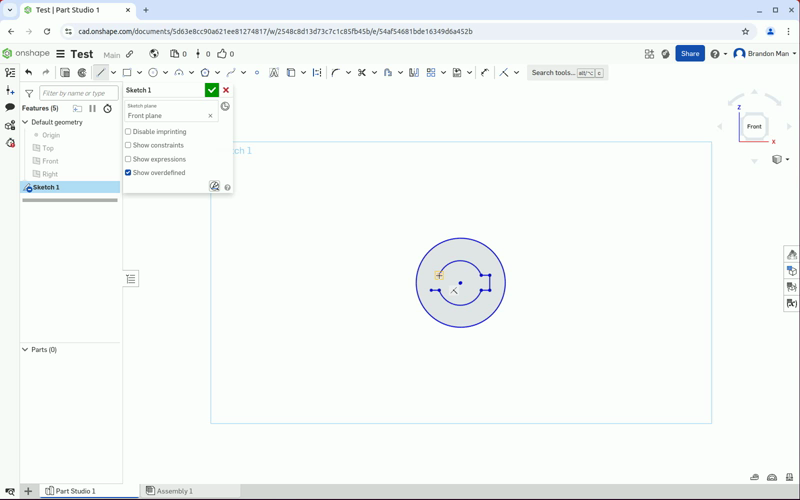
key_down(shift)
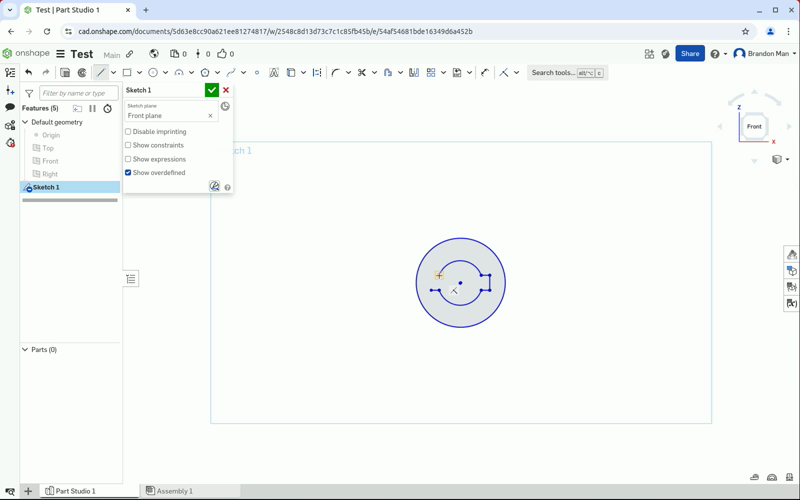
mouse_move(469, 275)
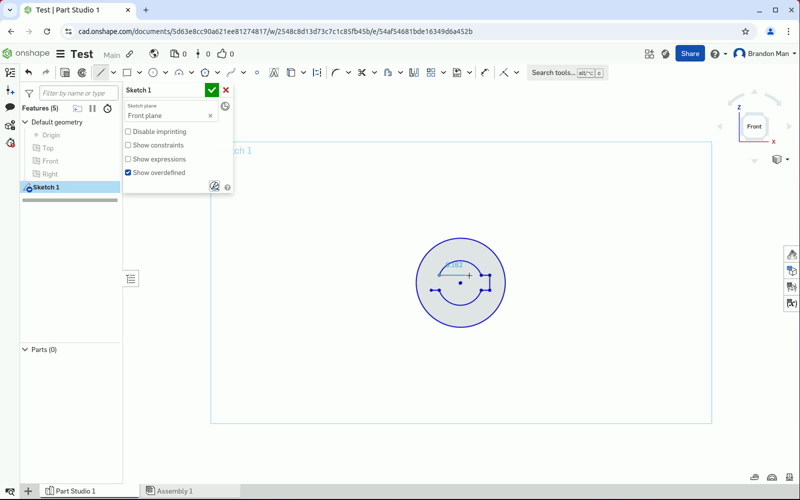
mouse_move(431, 275)
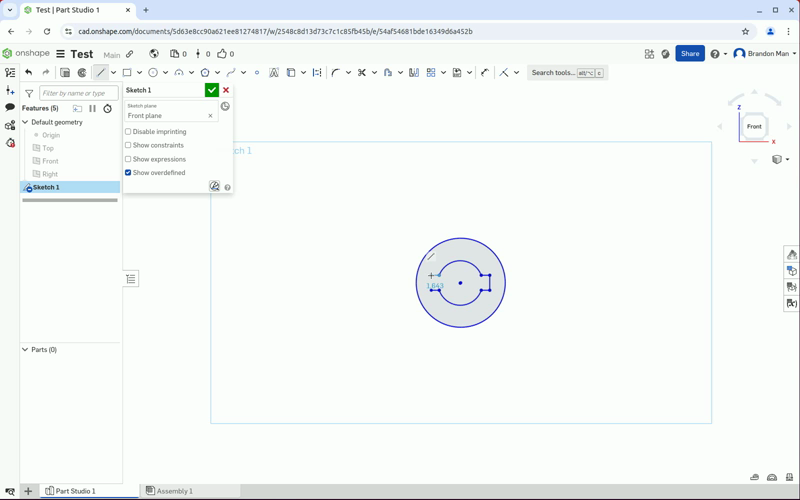
click(431, 275)
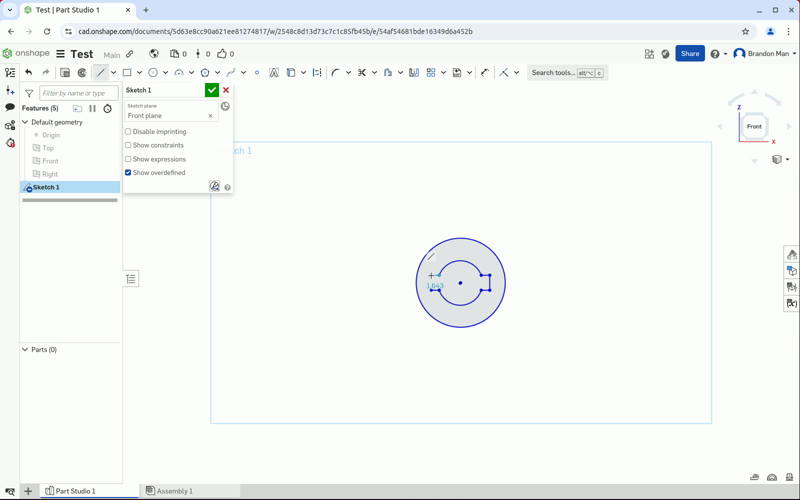
key_up(shift)
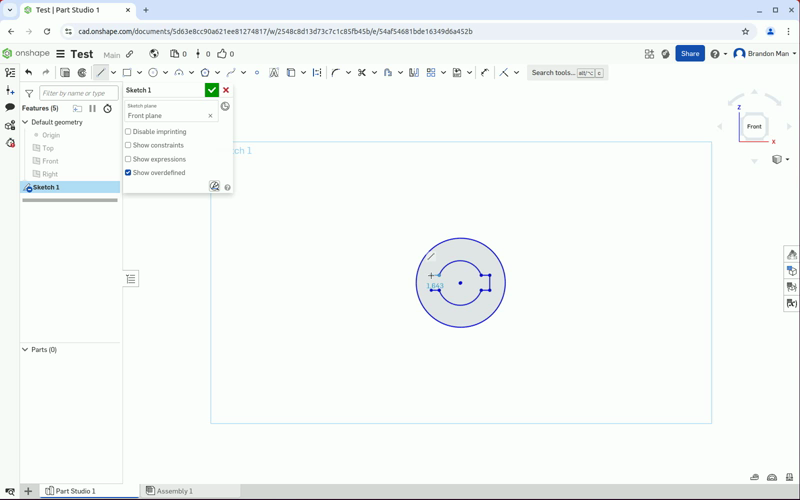
mouse_move(461, 275)
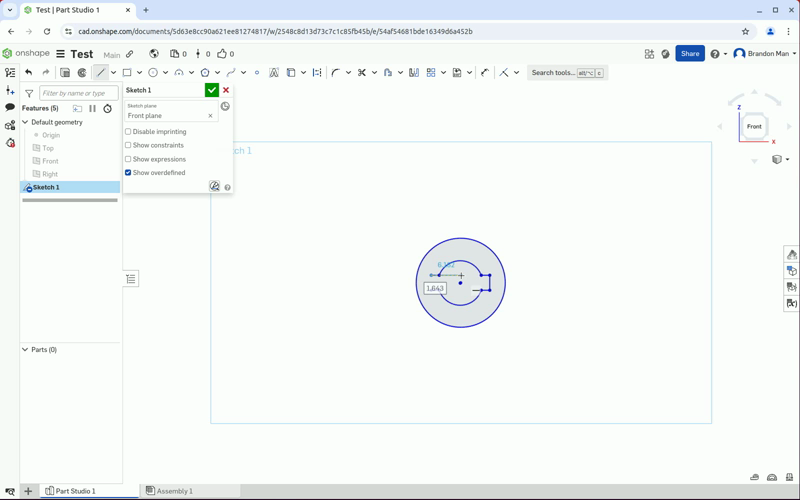
key_down(shift)
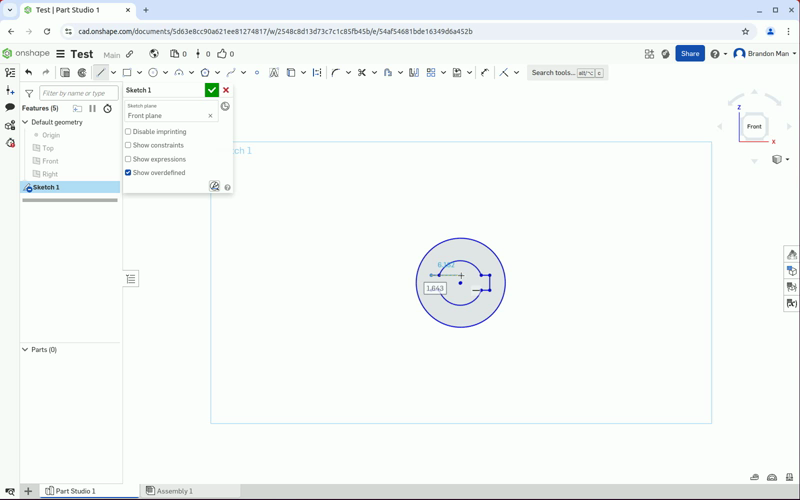
mouse_move(431, 290)
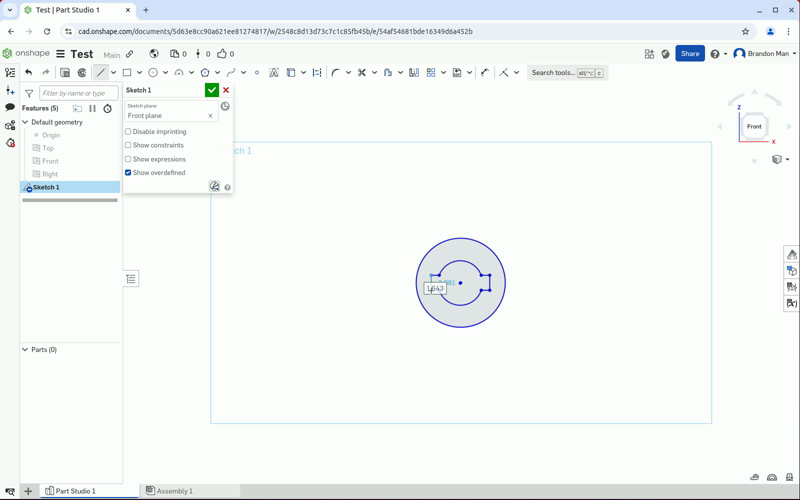
key_up(shift)
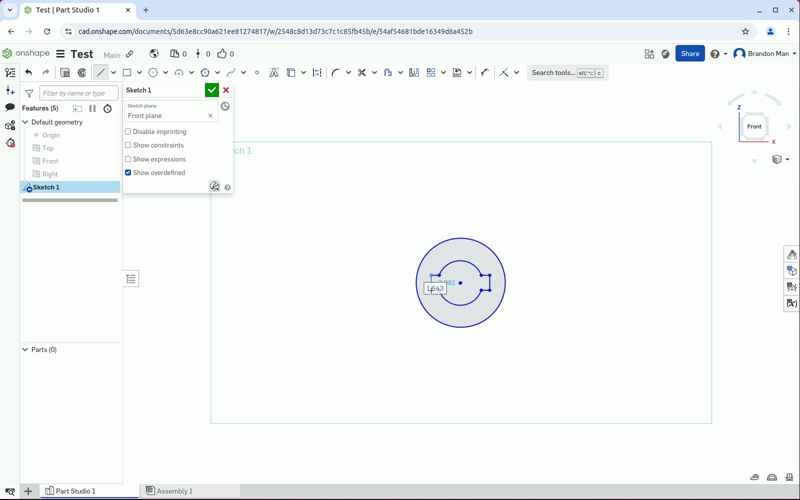
click(431, 290)
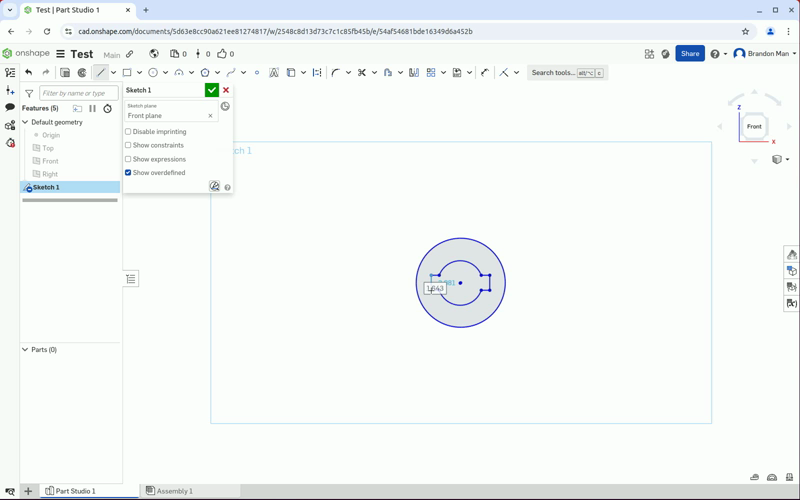
key(esc)
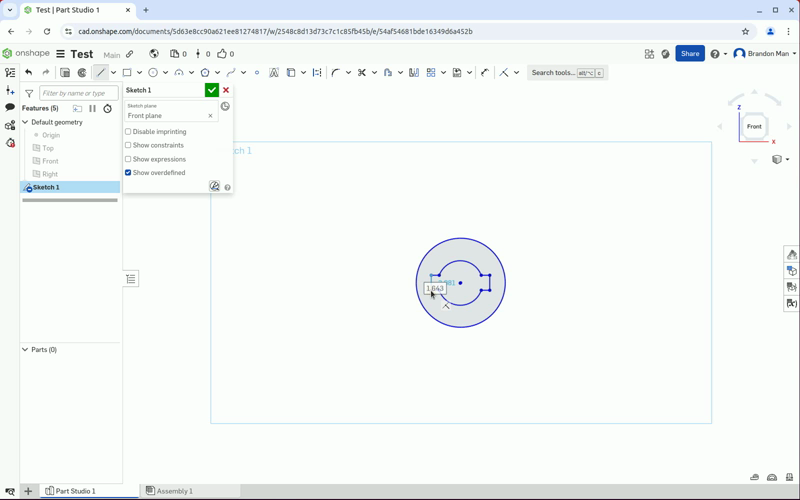
mouse_move(471, 249)
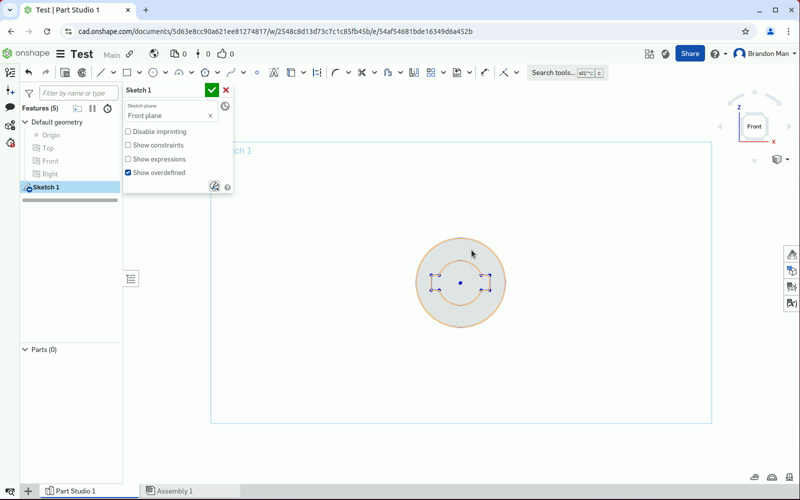
click(471, 249)
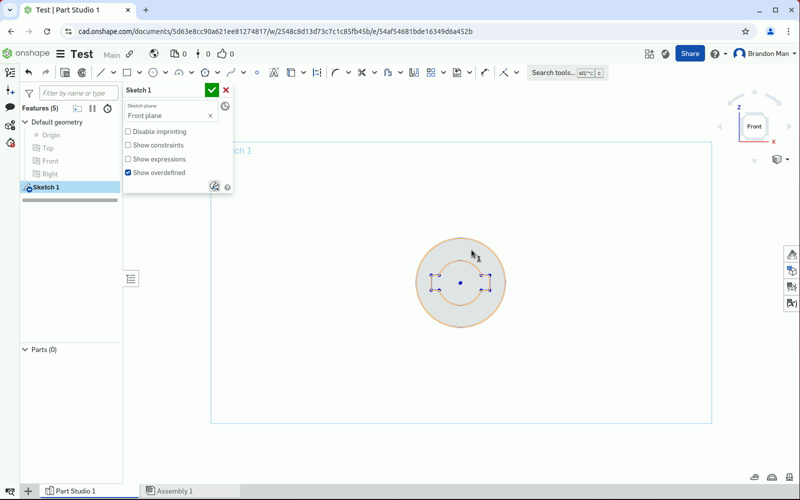
mouse_move(73, 352)
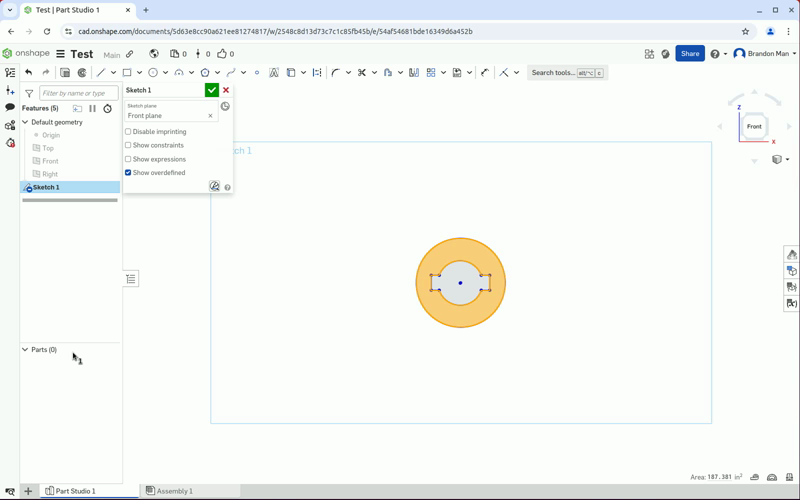
key(shift+y)
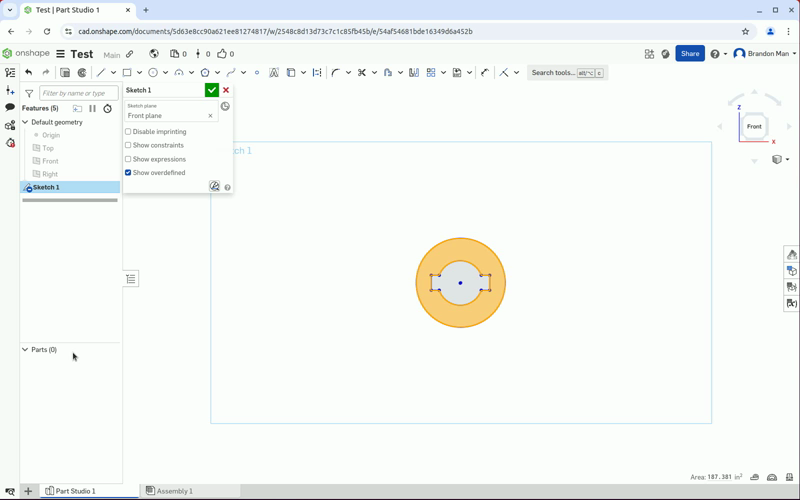
key(shift+e)
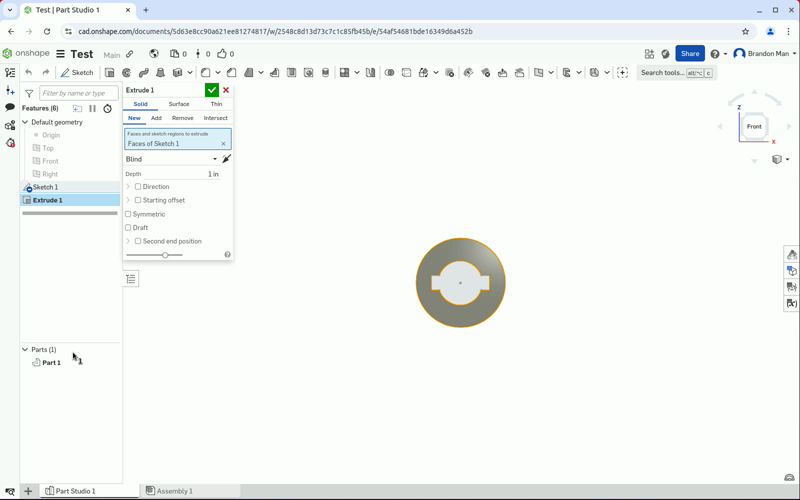
mouse_move(143, 106)
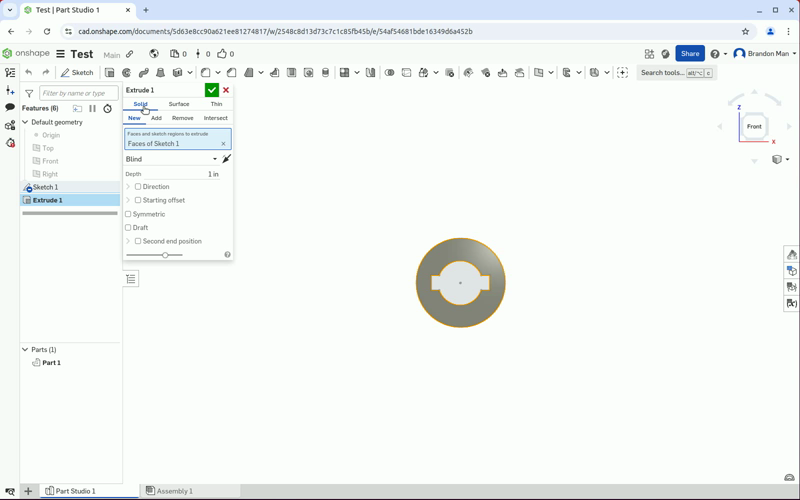
click(143, 106)
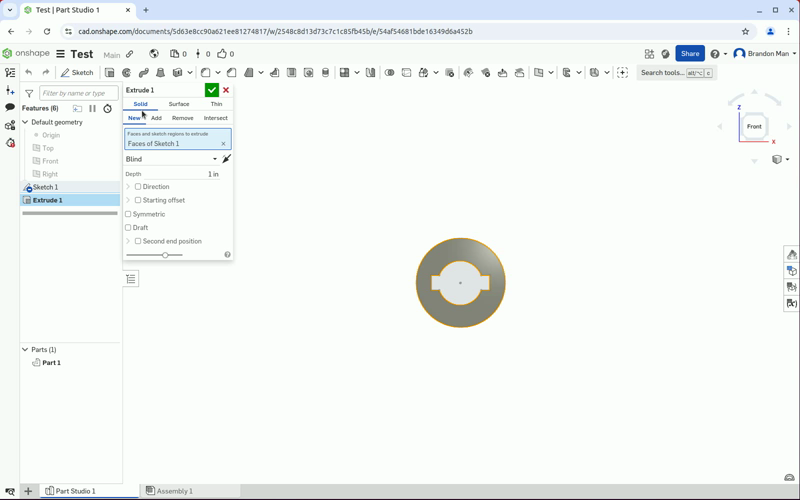
mouse_move(137, 120)
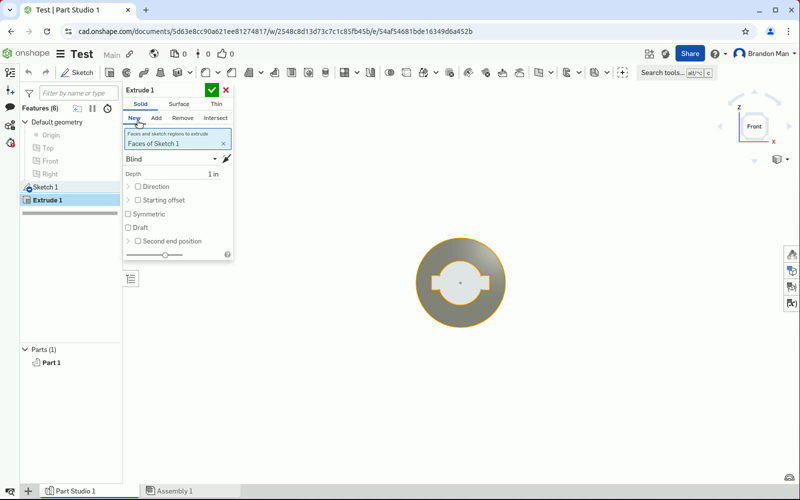
click(137, 120)
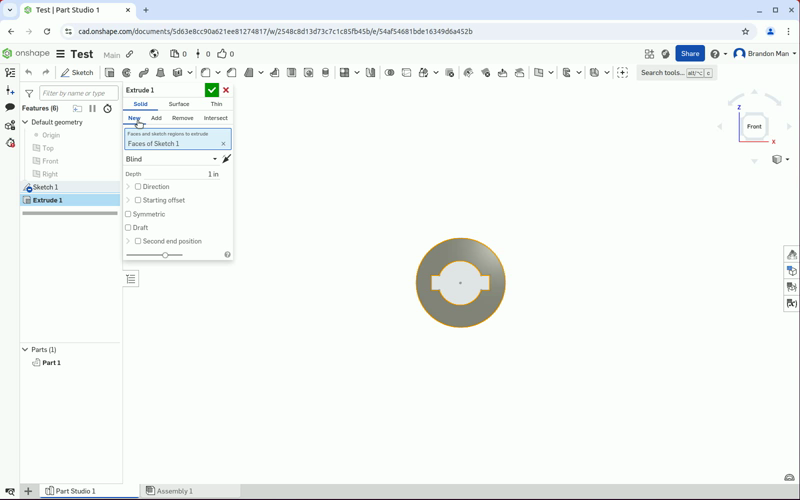
key(tab, 4)
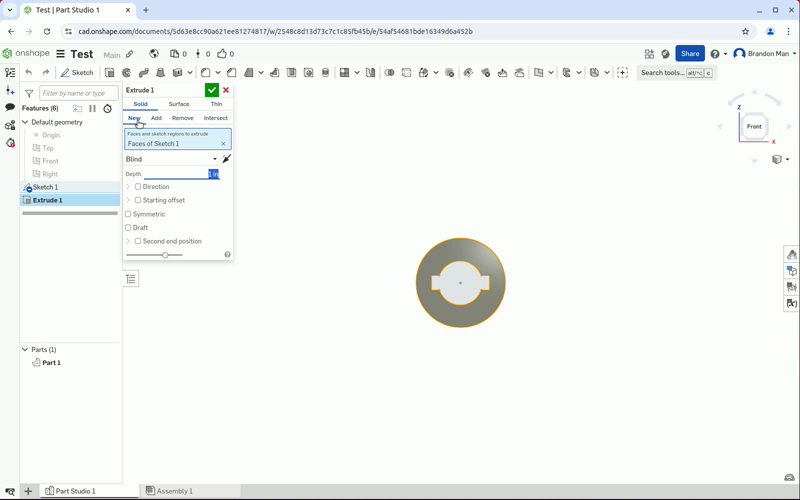
text(7.943)
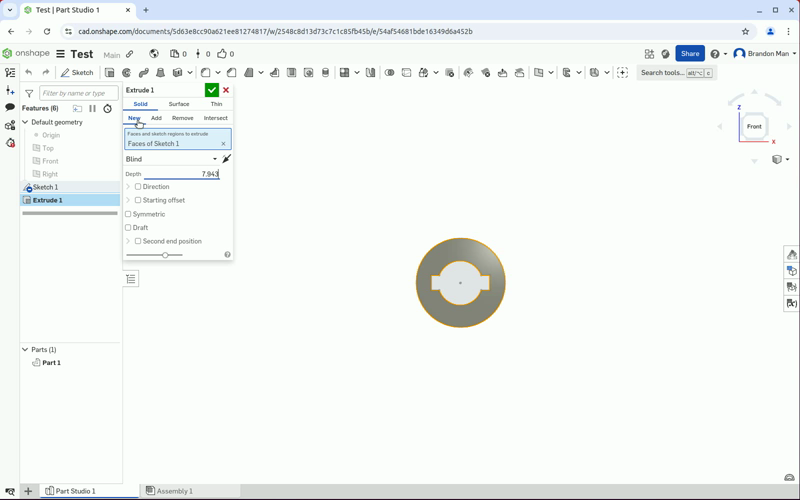
key(enter)
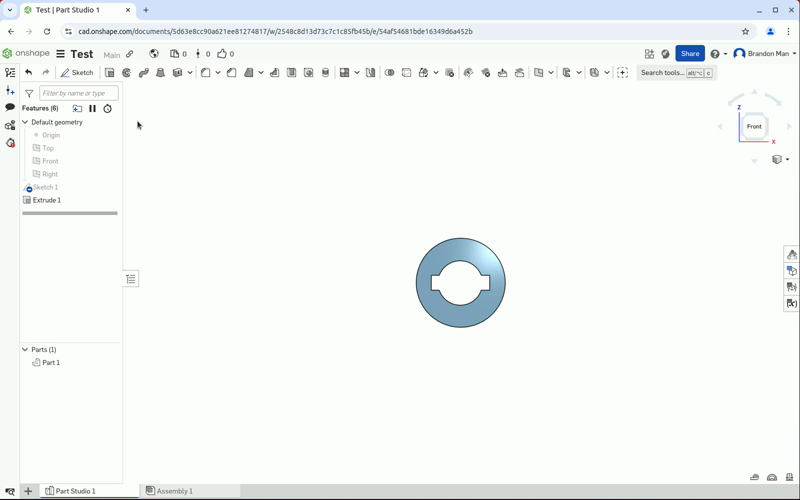
key(shift+h)
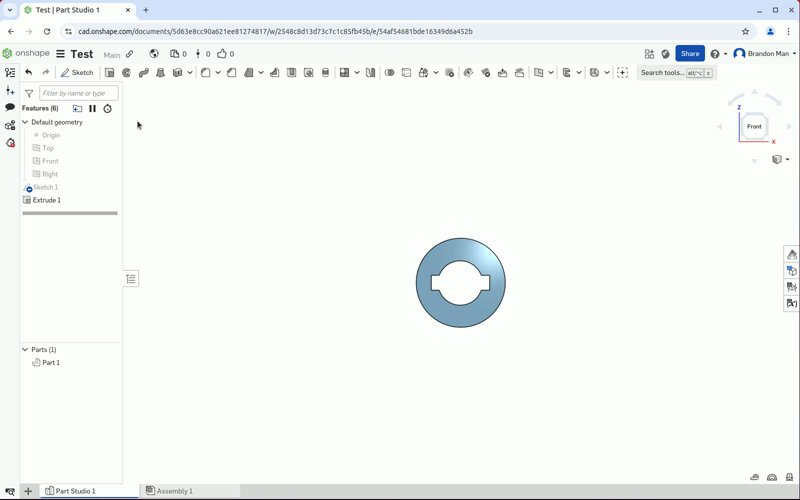
key(shift+h)
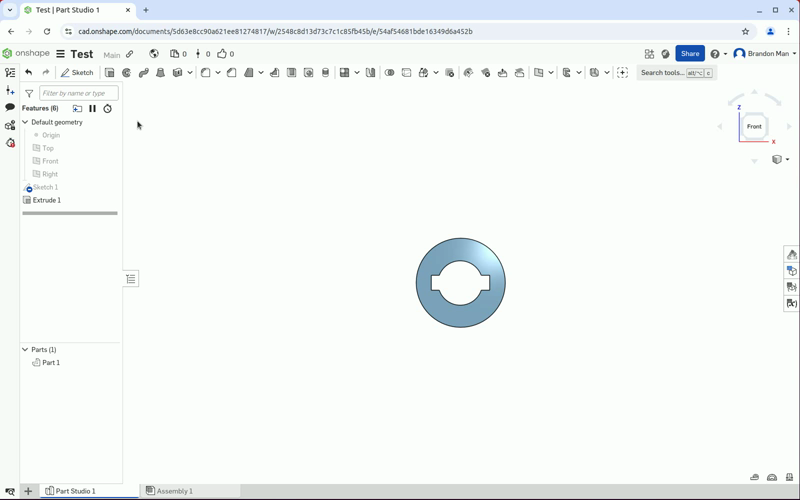
mouse_move(73, 189)
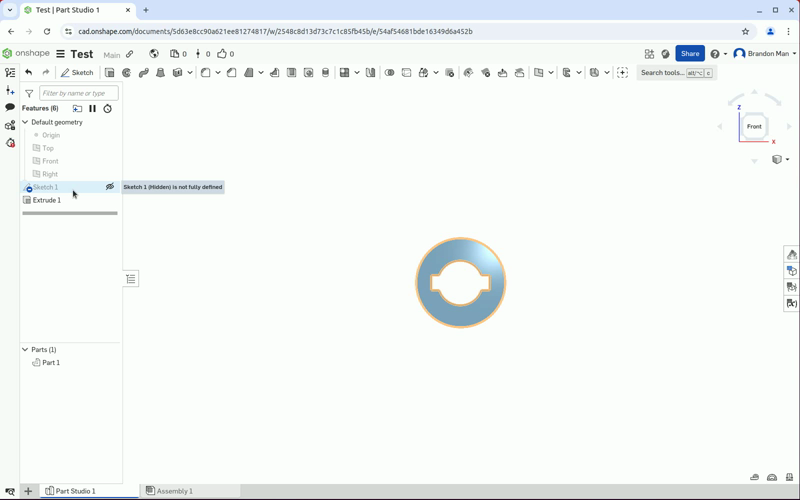
click(73, 189)
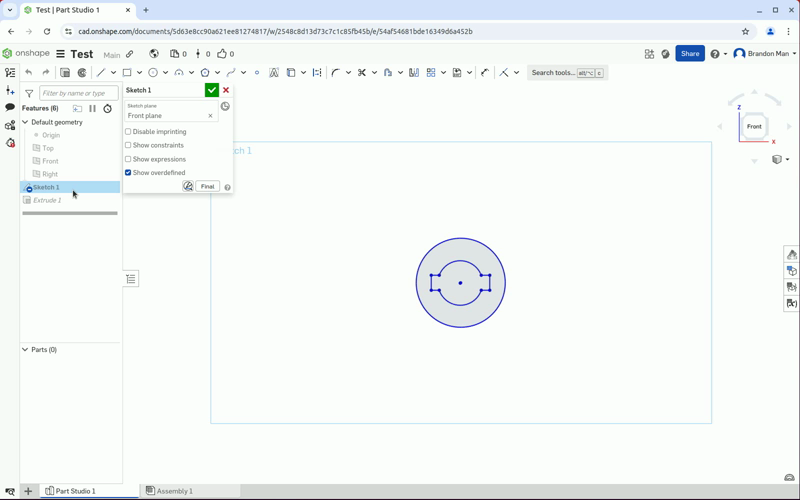
mouse_move(229, 92)
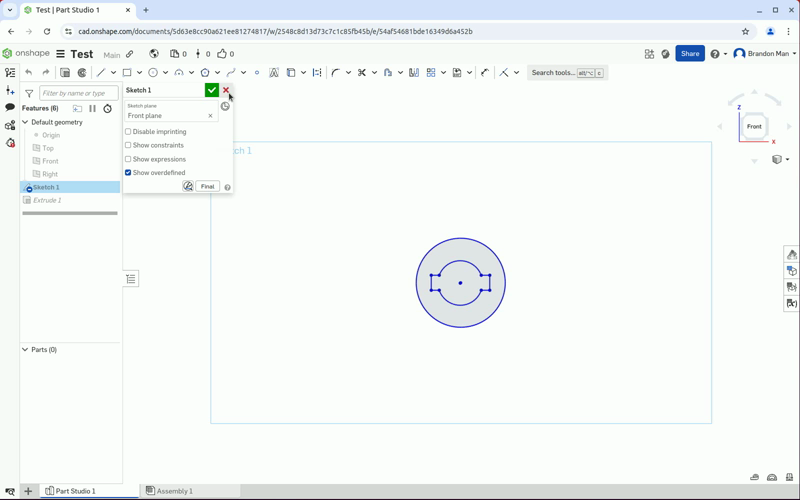
click(229, 92)
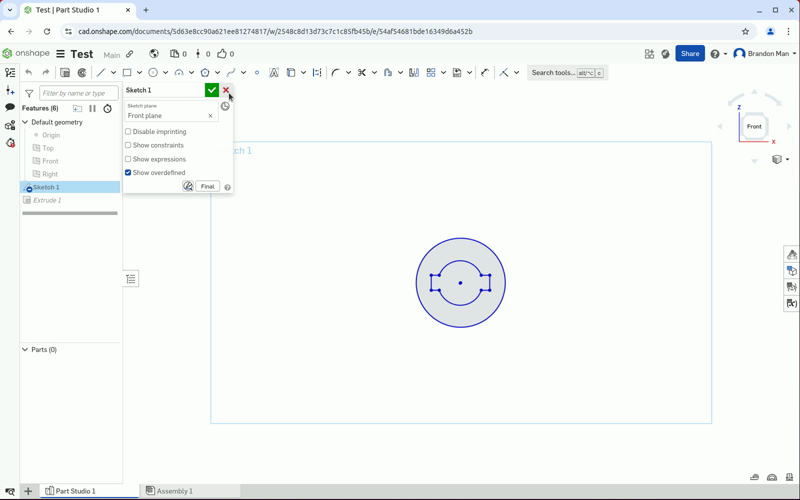
key(shift+s)
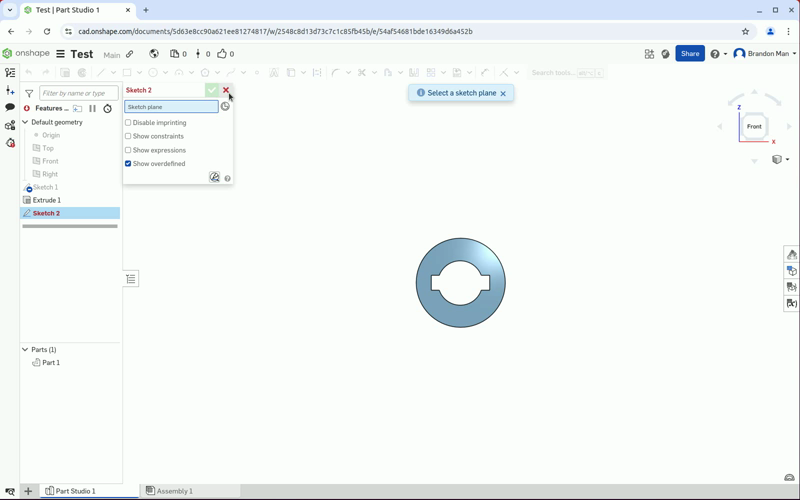
mouse_move(73, 163)
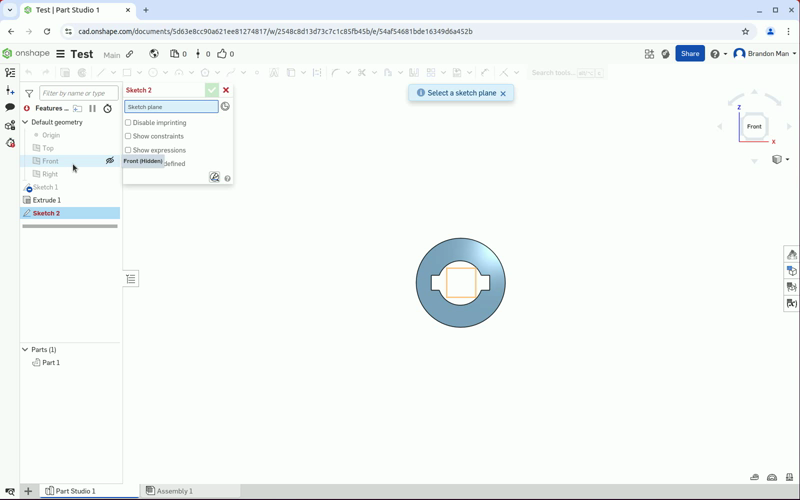
click(73, 163)
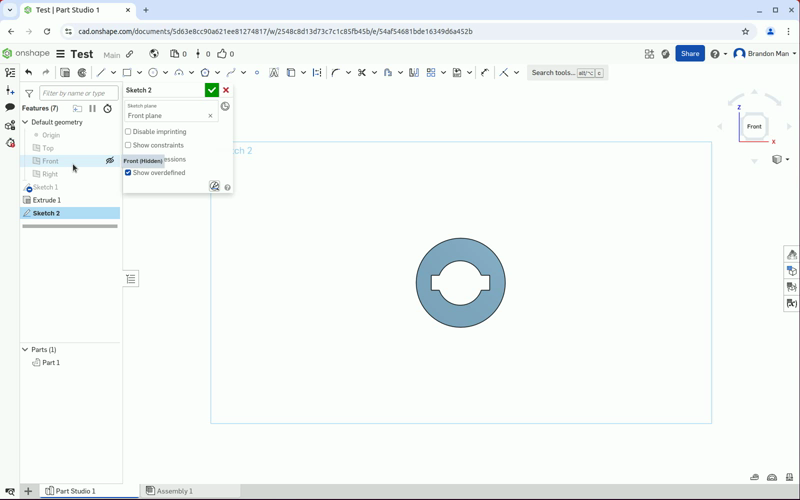
mouse_move(73, 352)
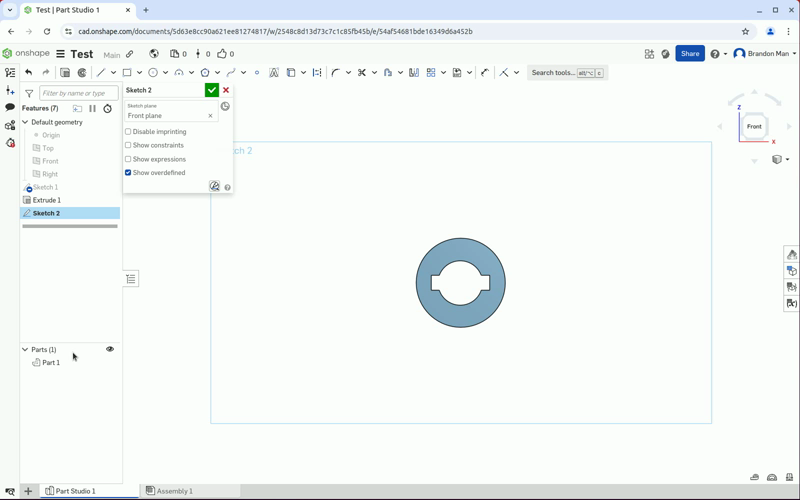
key(y)
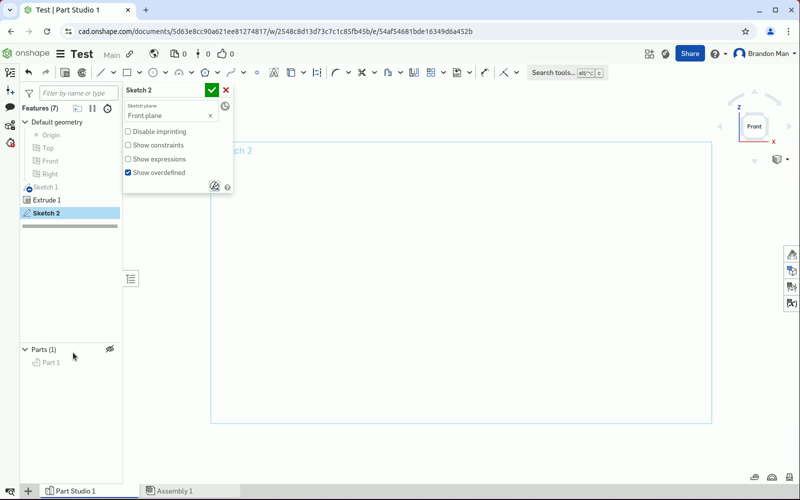
key(l)
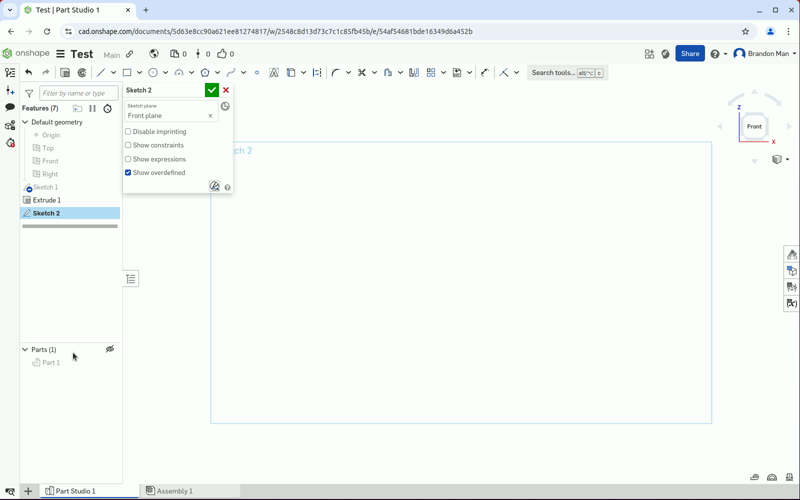
key_down(shift)
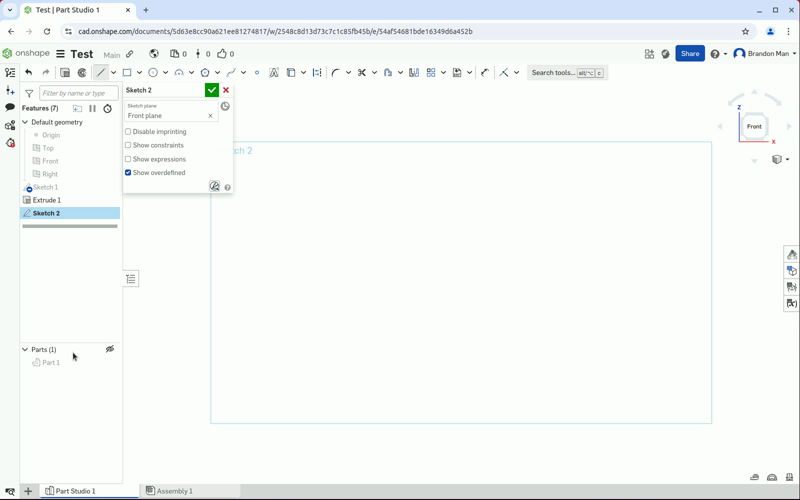
mouse_move(431, 290)
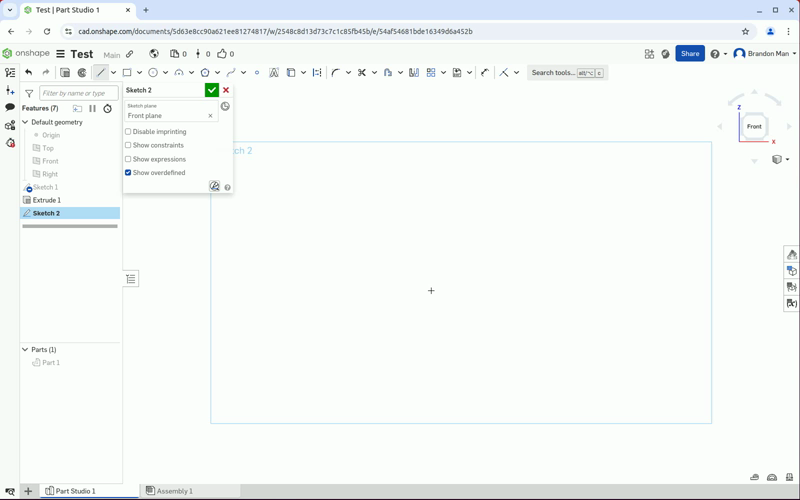
click(431, 290)
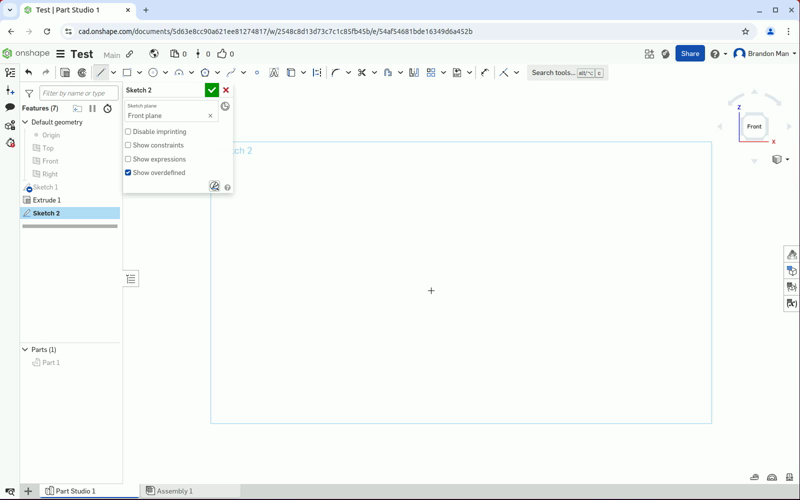
key_up(shift)
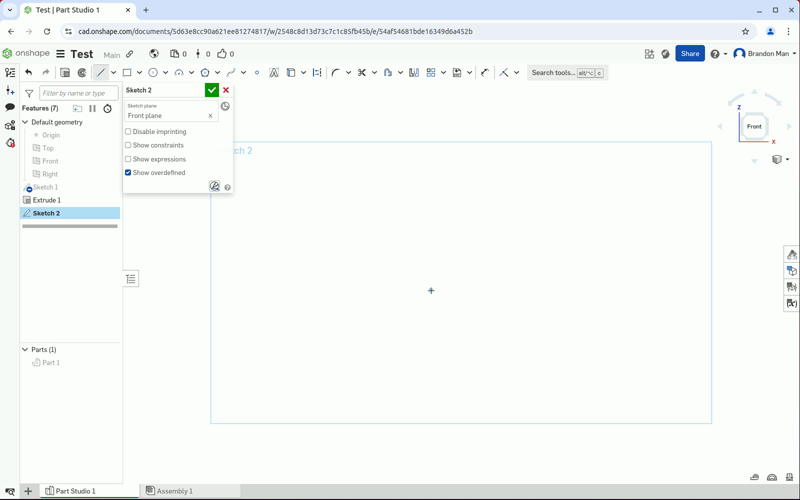
key_down(shift)
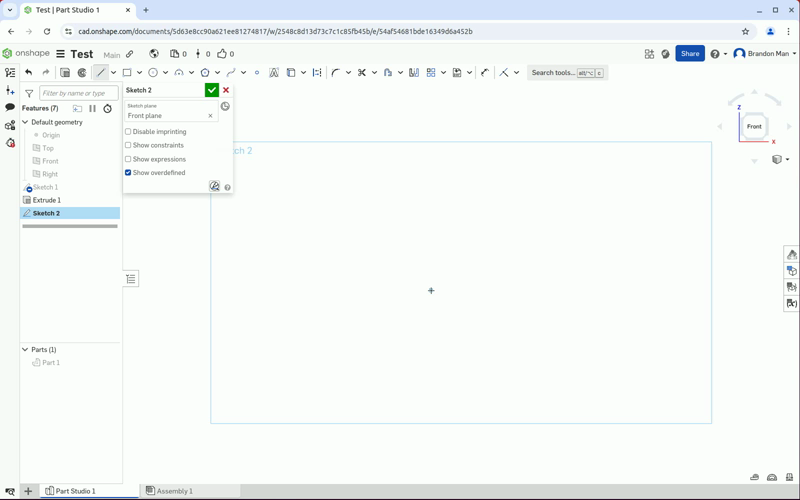
mouse_move(461, 290)
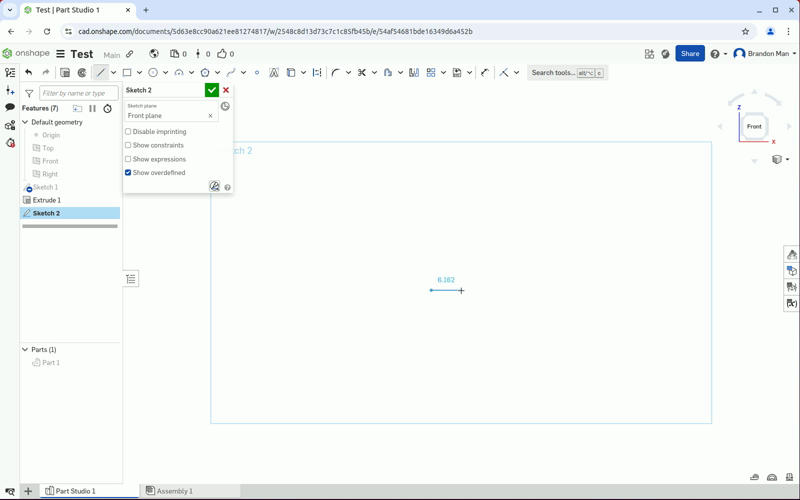
mouse_move(440, 290)
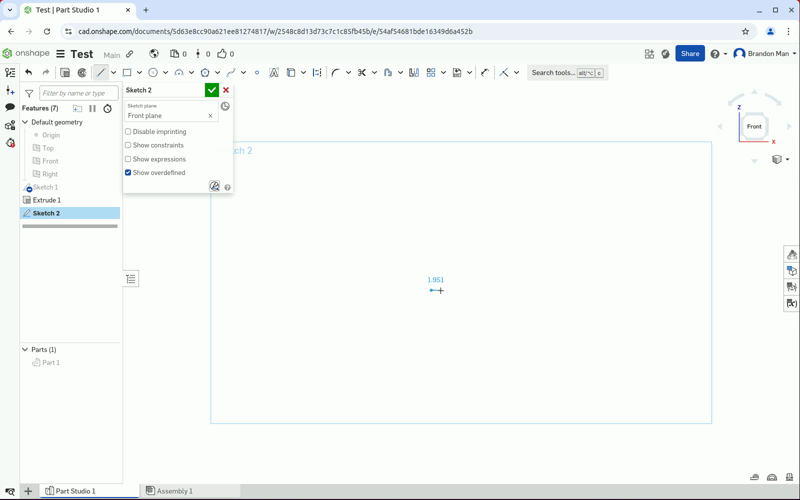
click(440, 290)
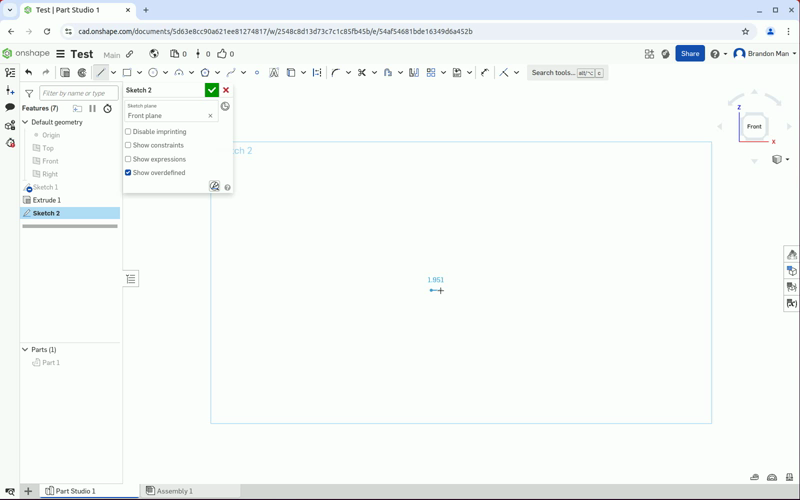
key_up(shift)
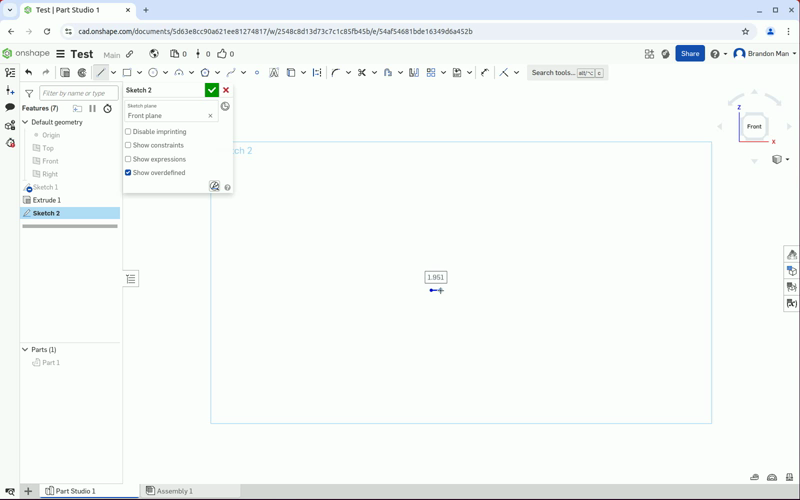
key(esc)
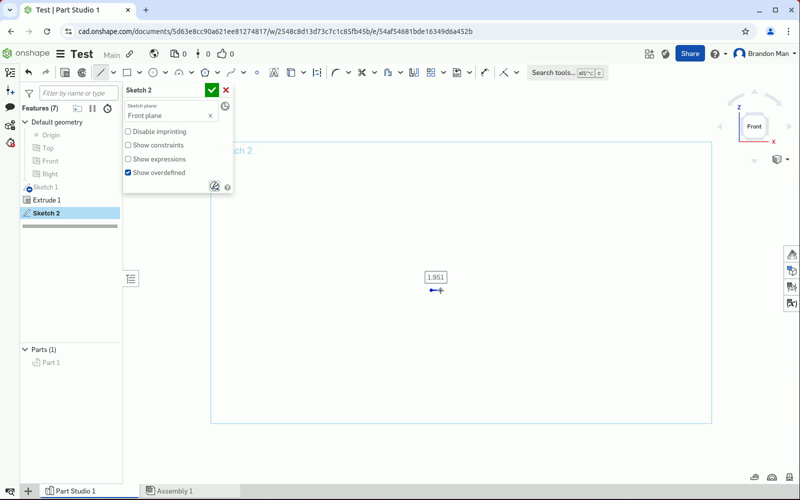
key(a)
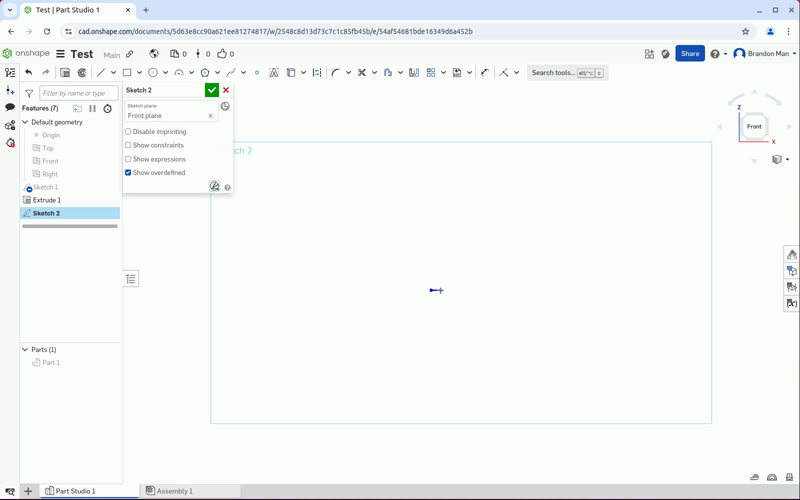
mouse_move(440, 290)
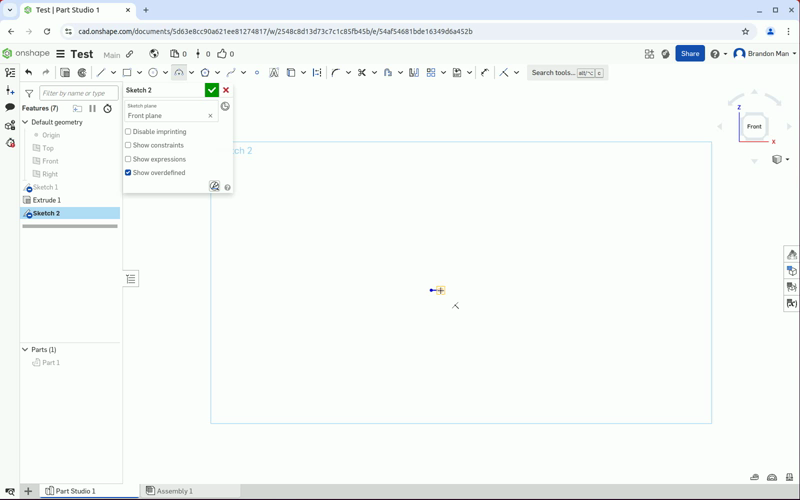
click(440, 290)
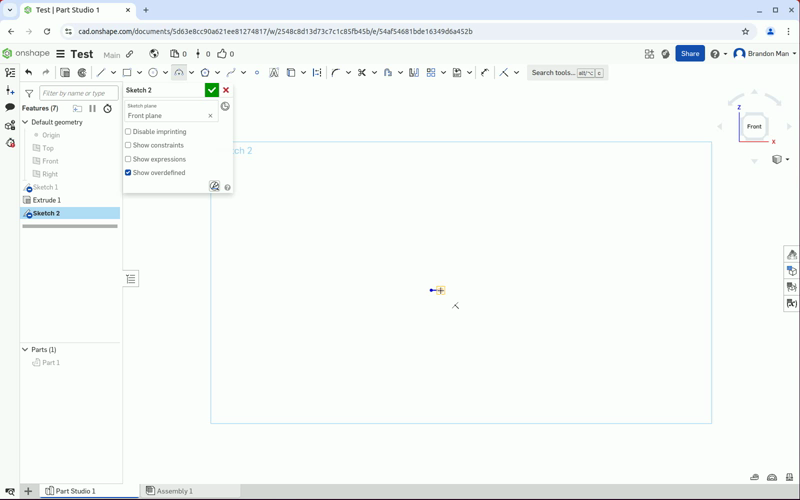
key_down(shift)
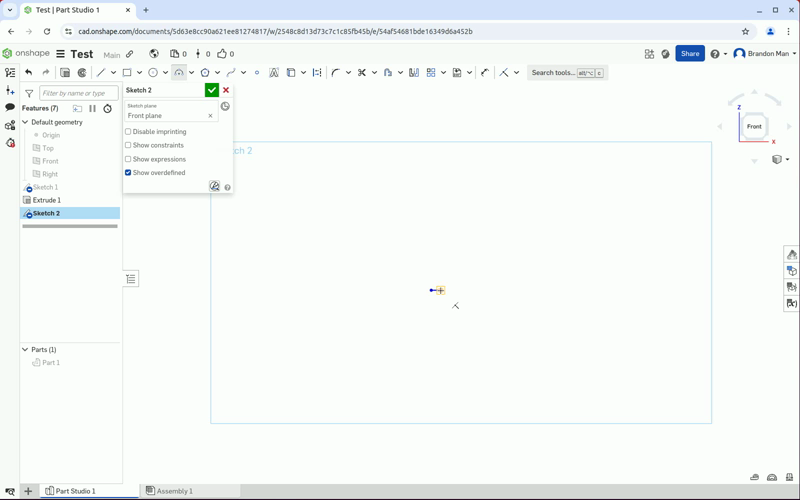
mouse_move(440, 273)
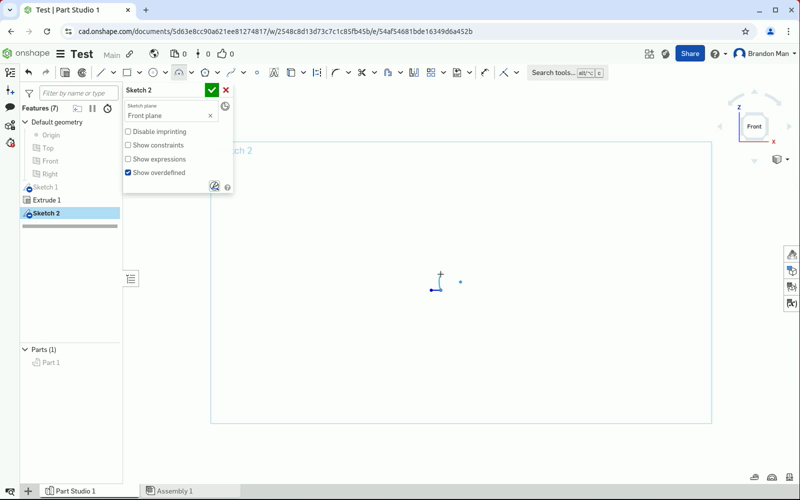
click(440, 273)
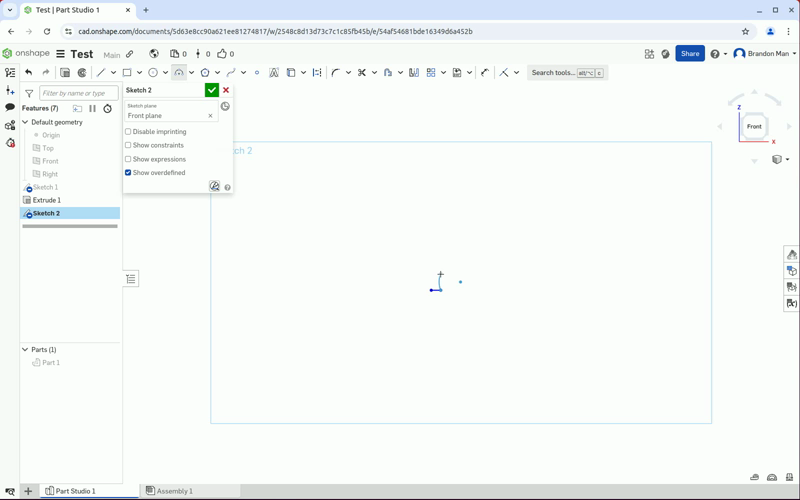
mouse_move(439, 281)
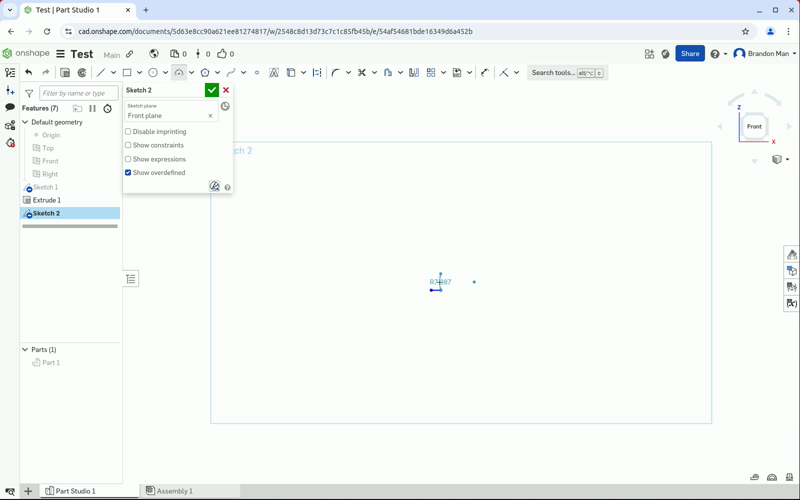
click(439, 281)
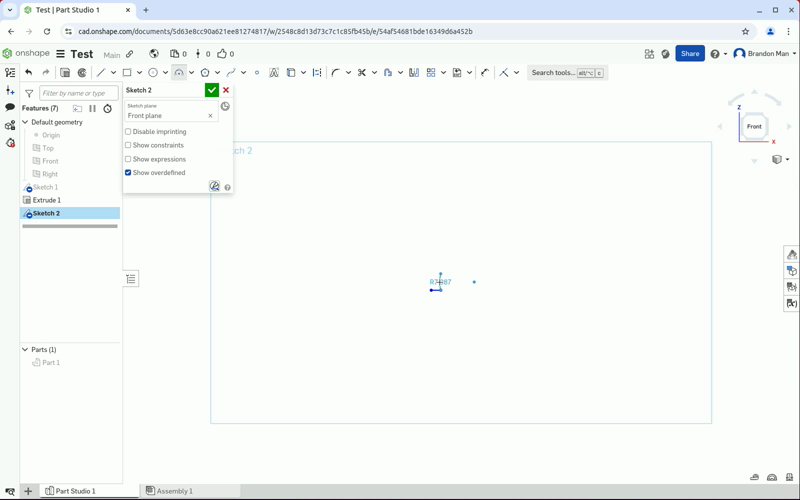
key_up(shift)
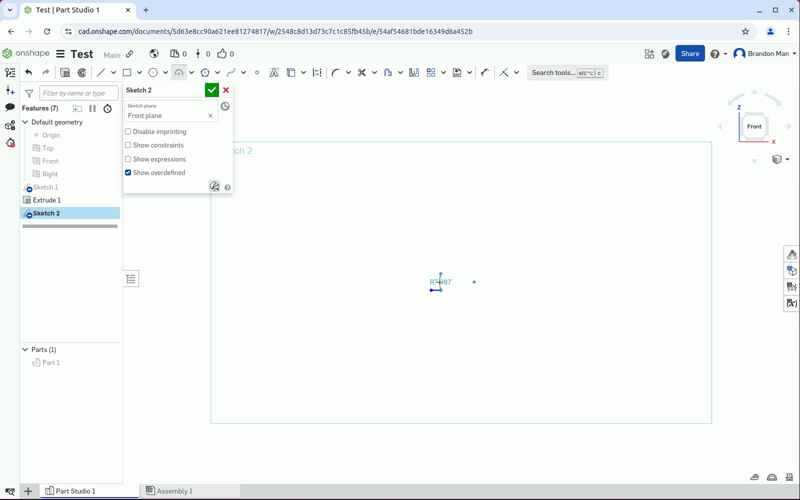
key(esc)
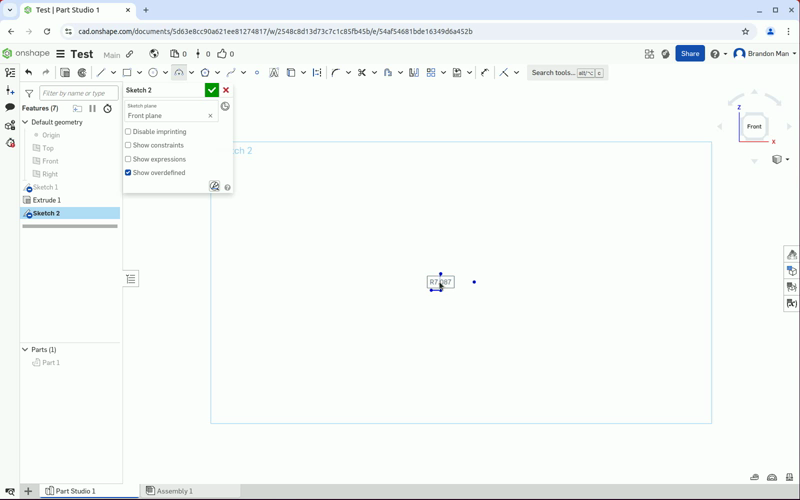
key(l)
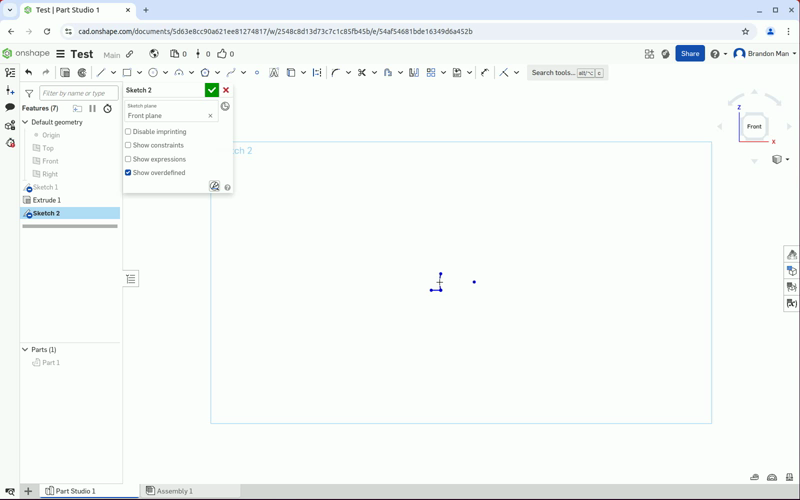
mouse_move(440, 273)
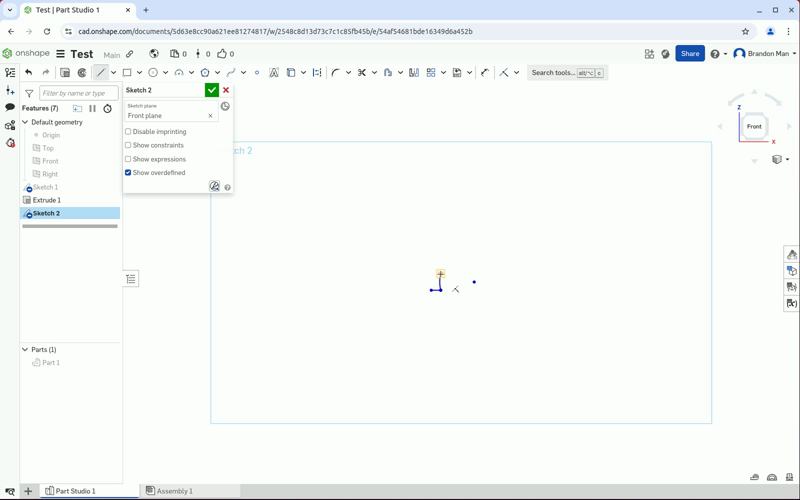
click(440, 273)
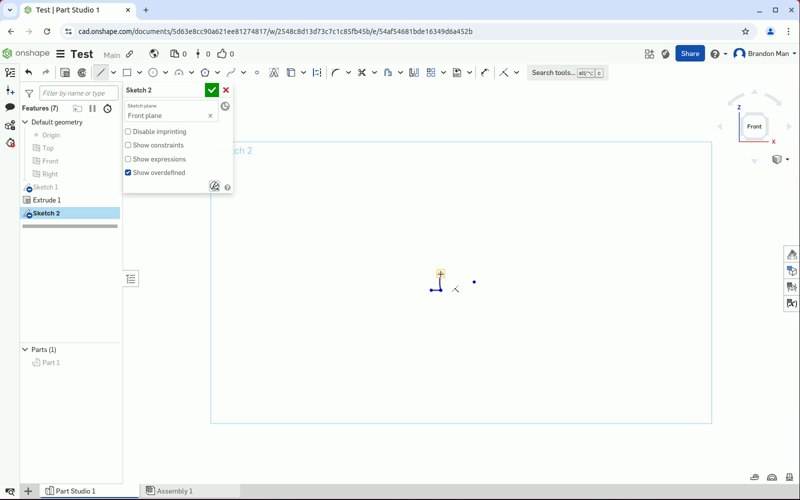
key_down(shift)
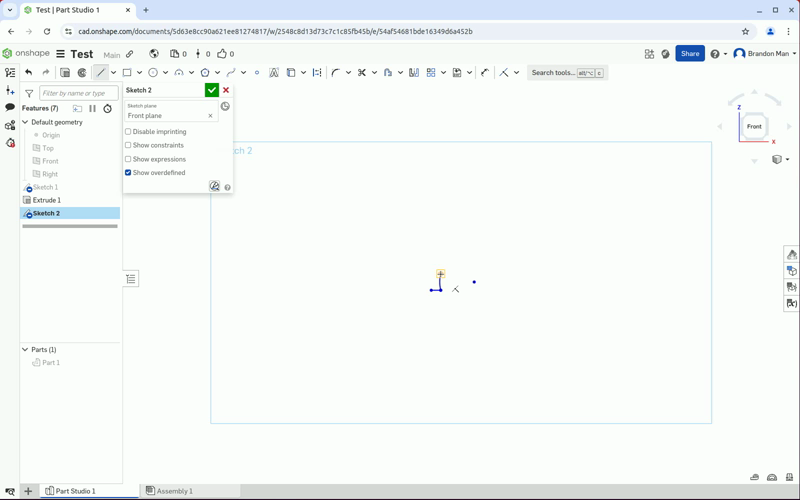
mouse_move(470, 273)
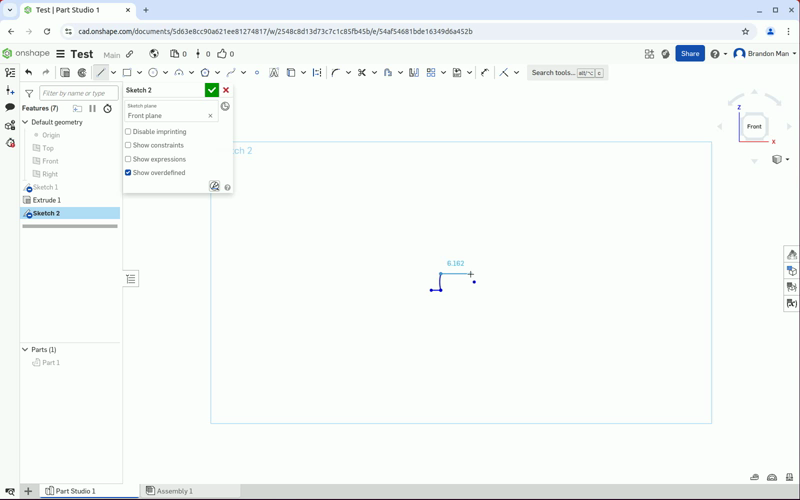
mouse_move(431, 273)
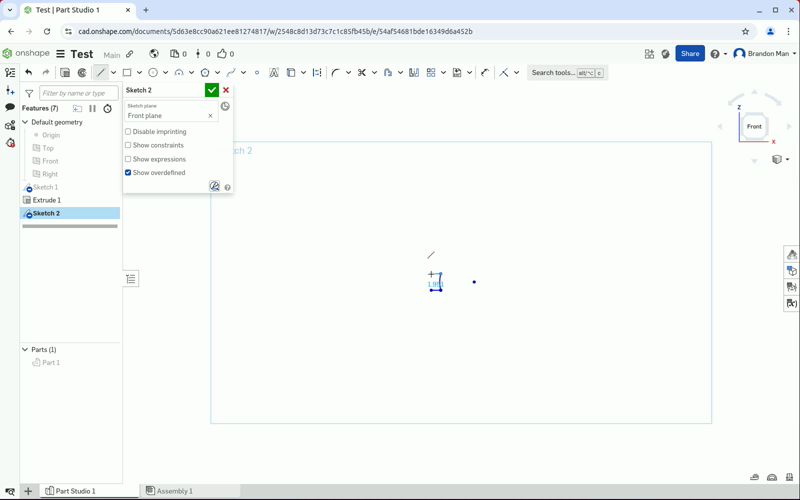
click(431, 273)
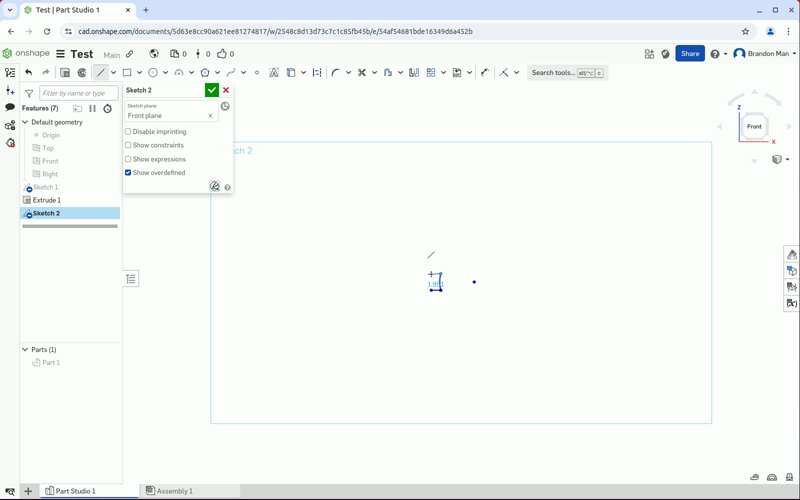
key_up(shift)
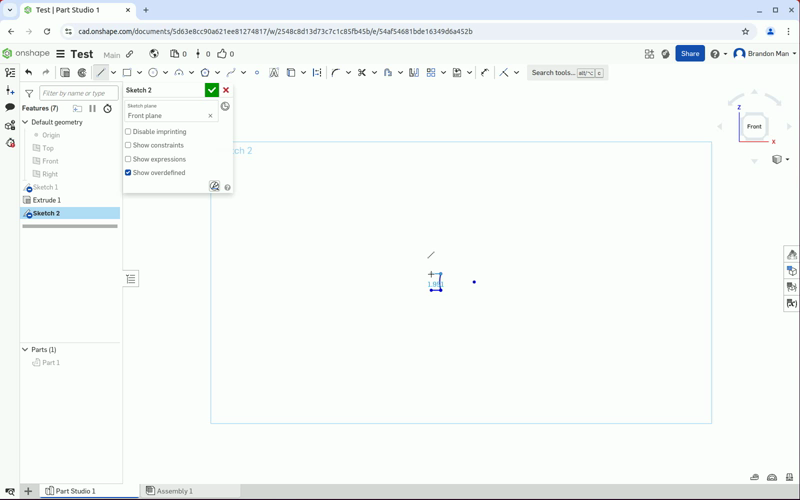
mouse_move(461, 273)
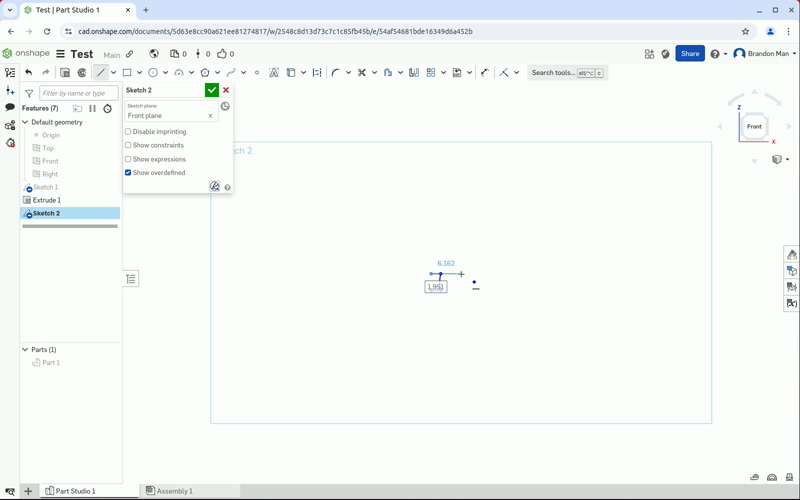
key_down(shift)
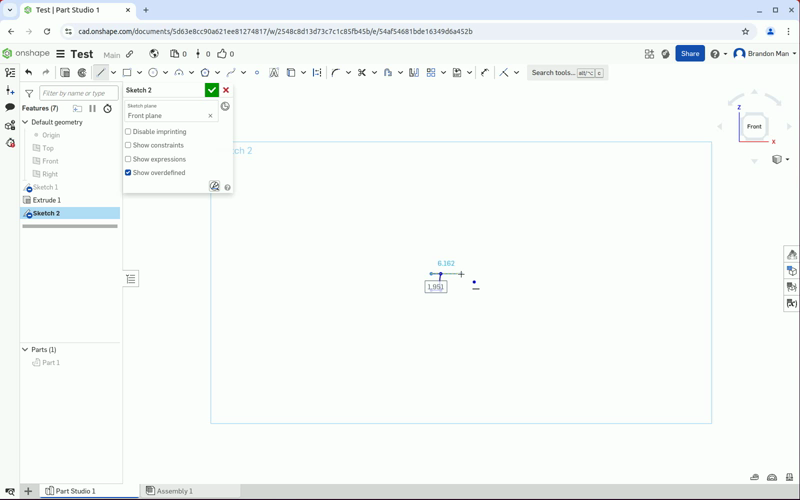
mouse_move(431, 290)
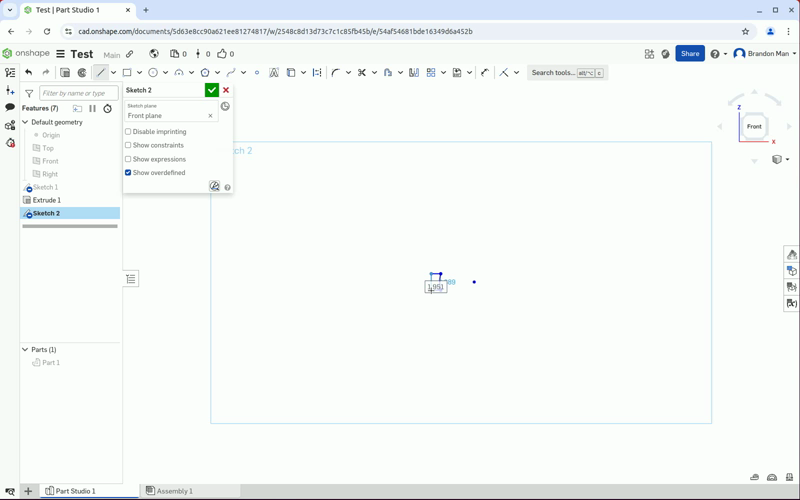
key_up(shift)
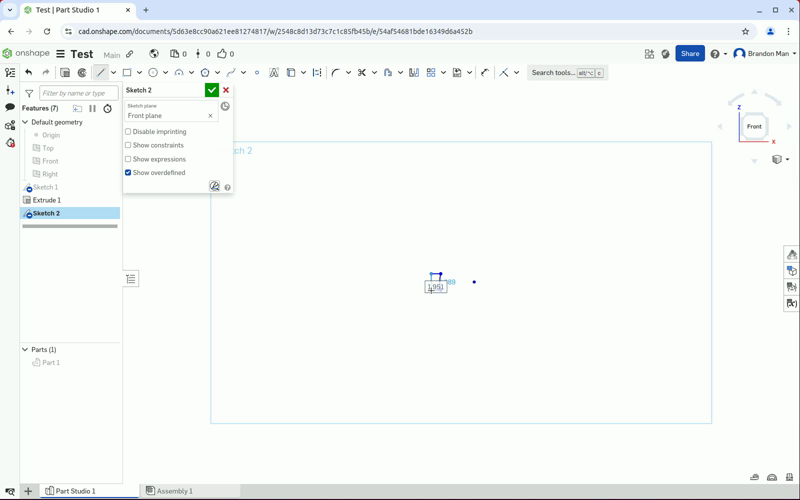
click(431, 290)
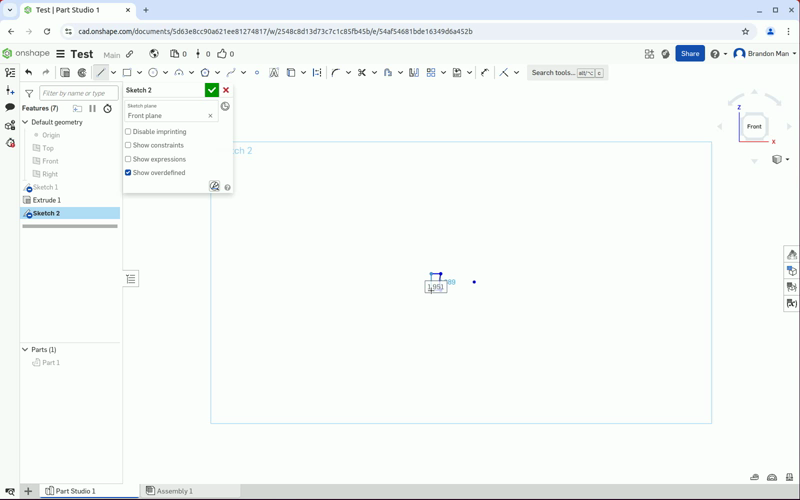
key(esc)
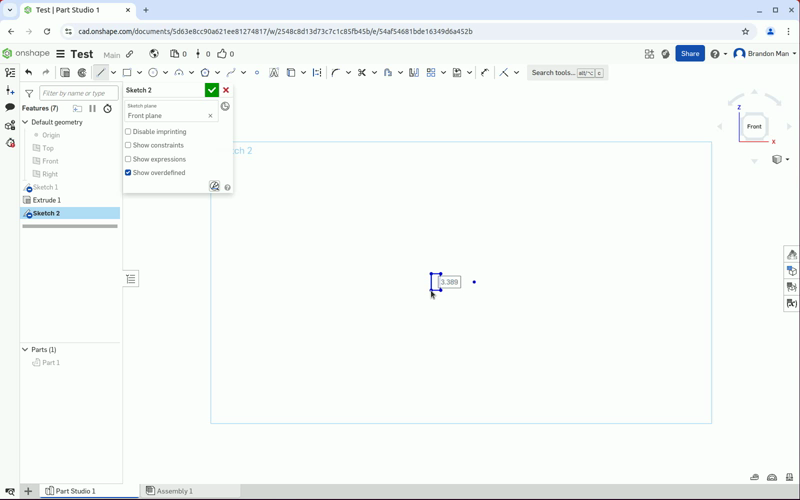
mouse_move(433, 278)
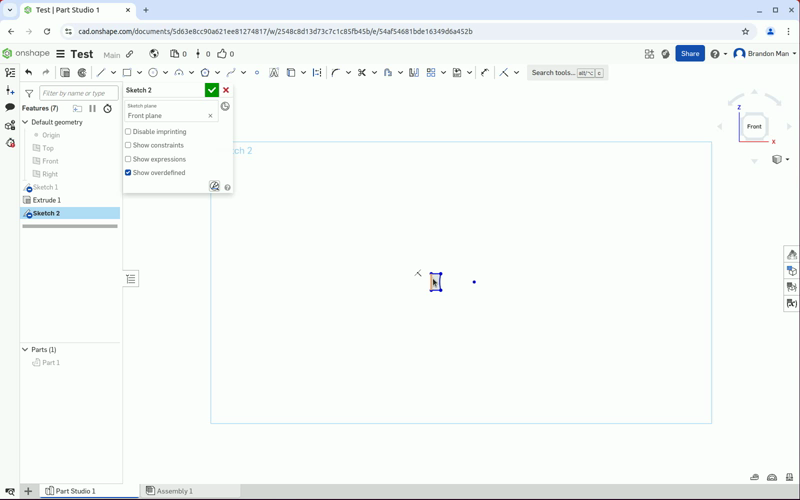
scroll(6)
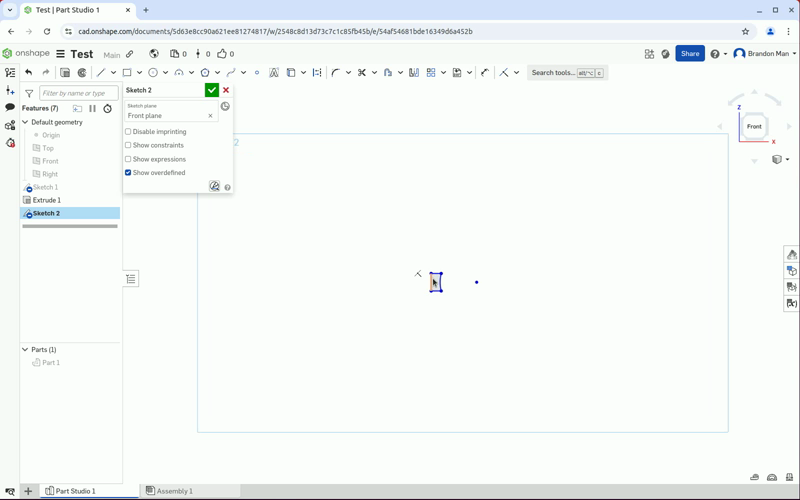
scroll(6)
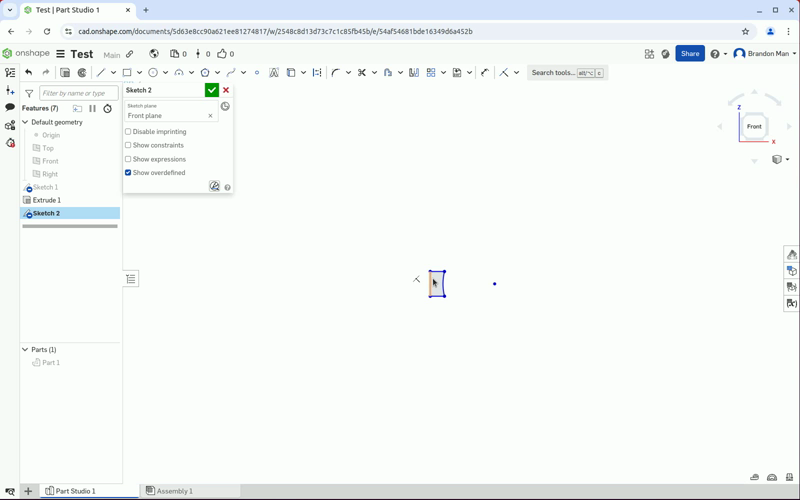
scroll(6)
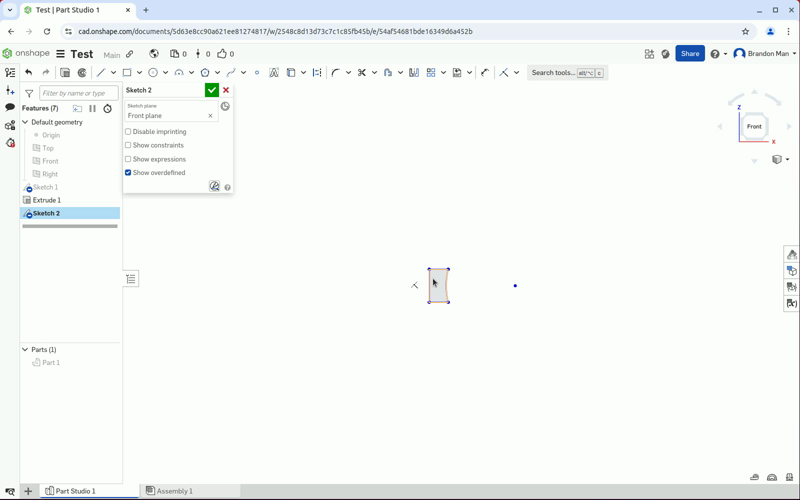
scroll(6)
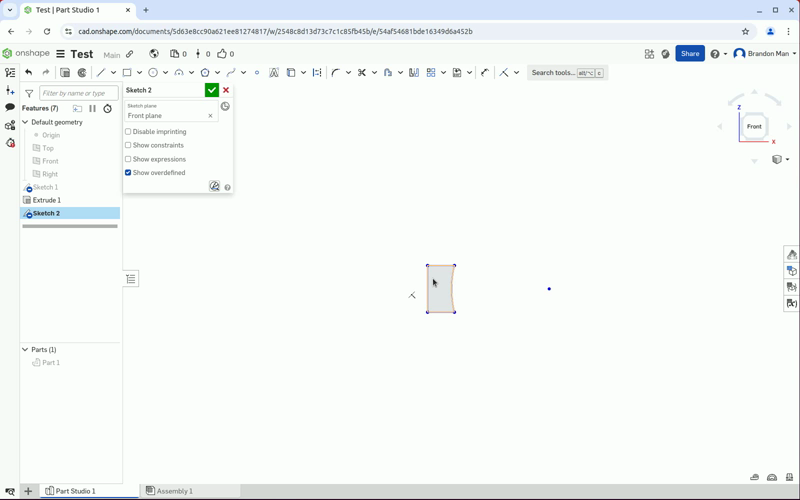
scroll(6)
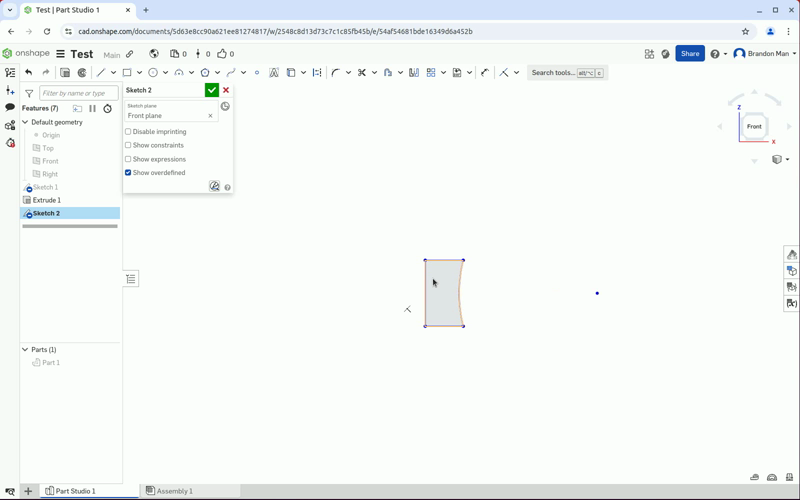
scroll(6)
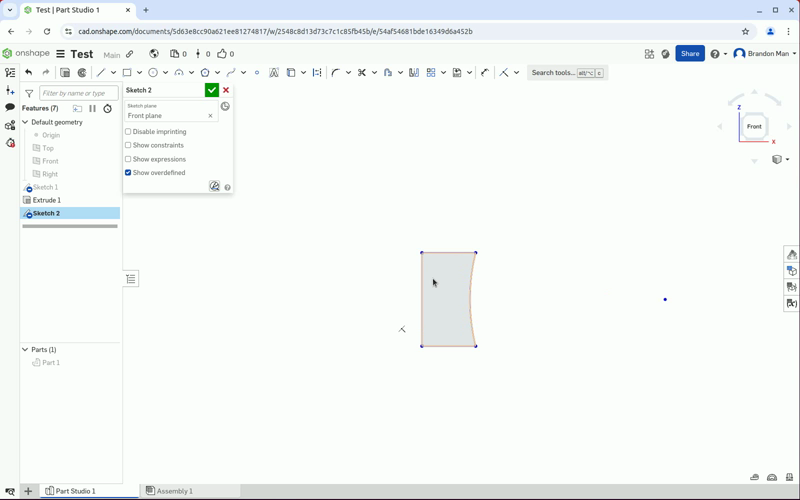
scroll(6)
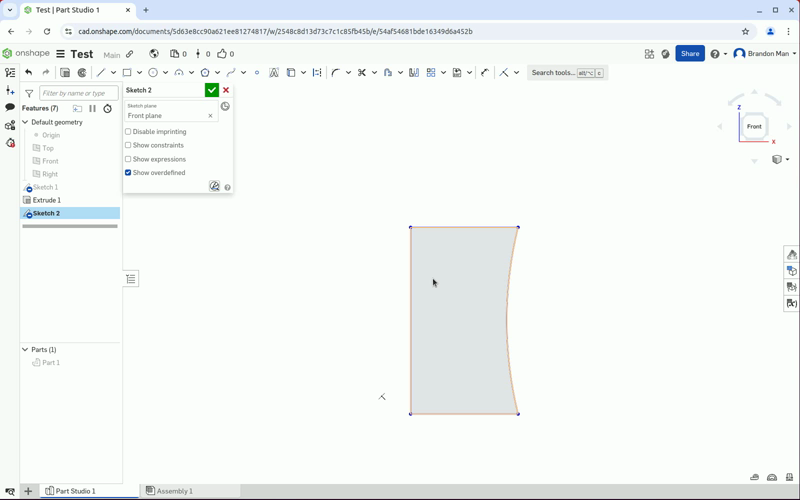
click(433, 278)
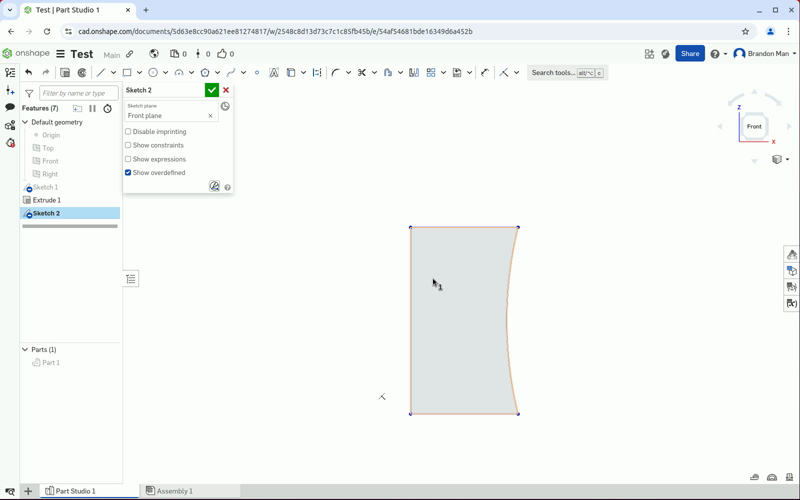
scroll(-6)
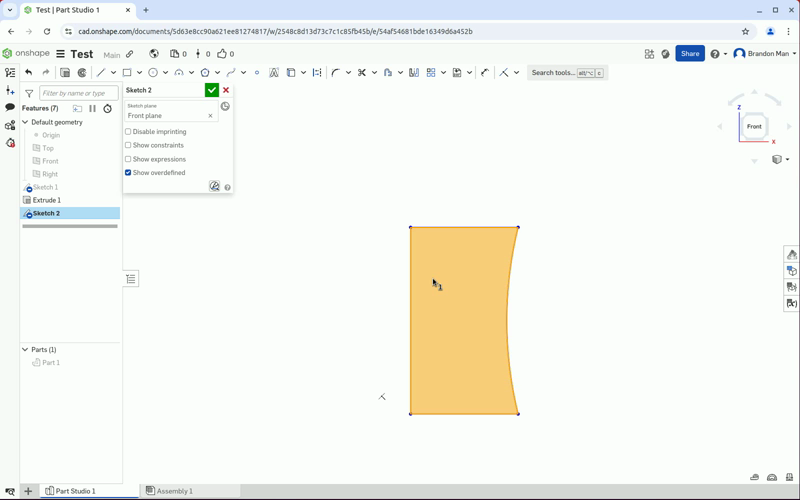
scroll(-6)
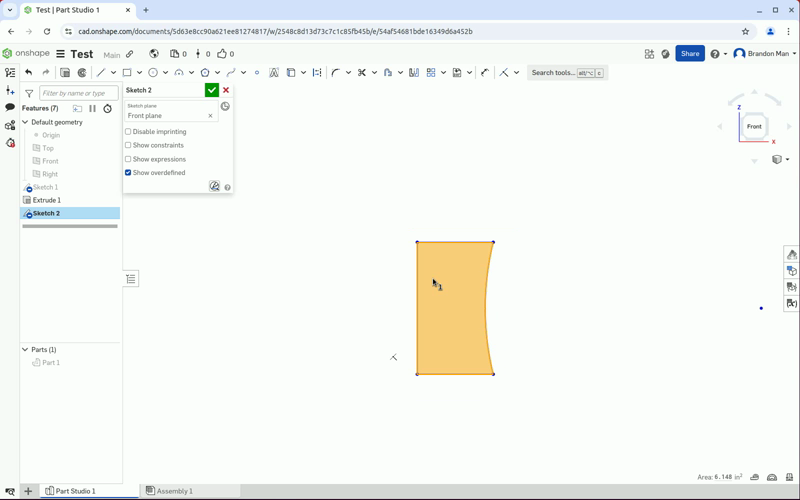
scroll(-6)
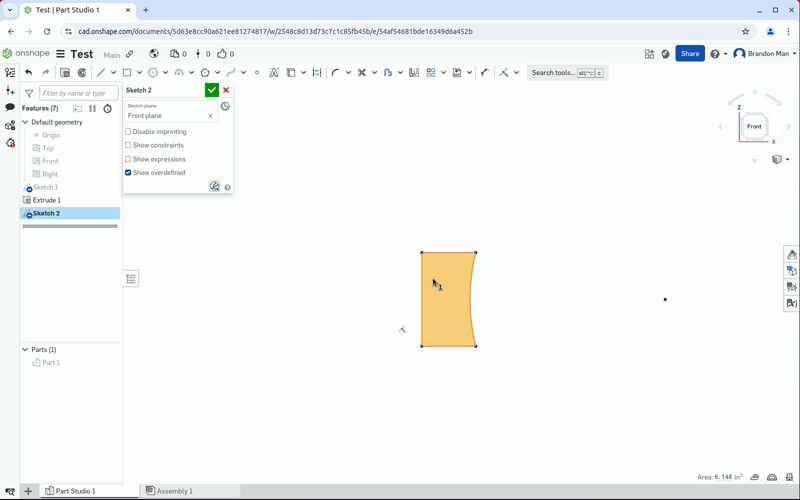
scroll(-6)
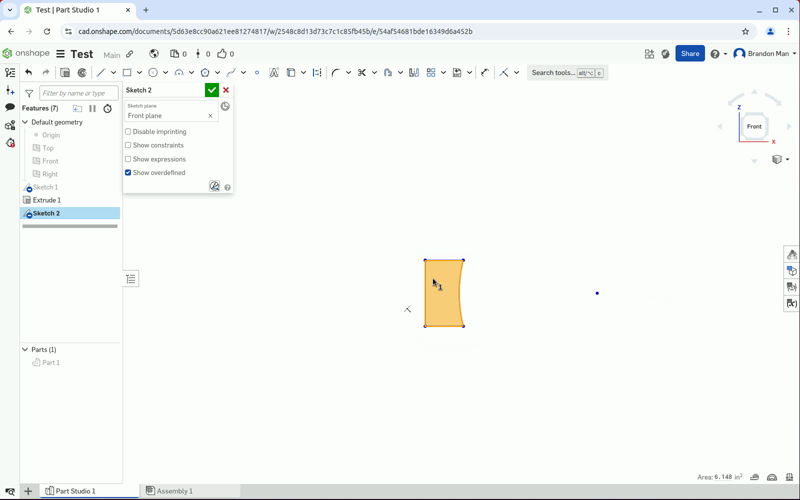
scroll(-6)
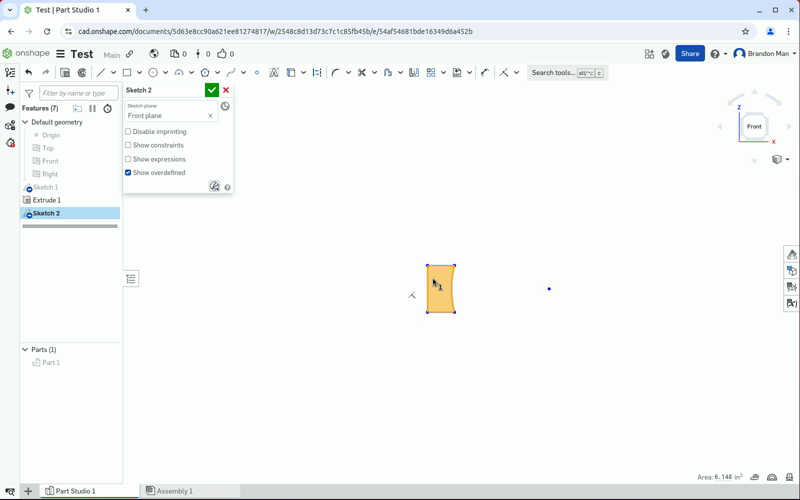
scroll(-6)
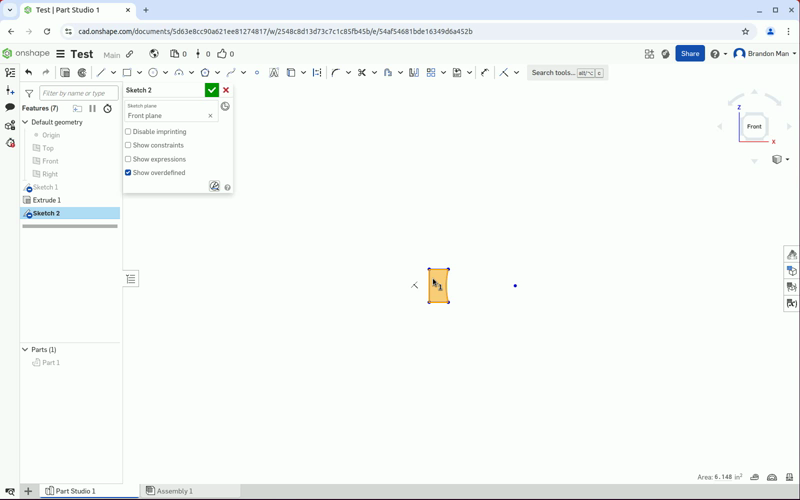
scroll(-6)
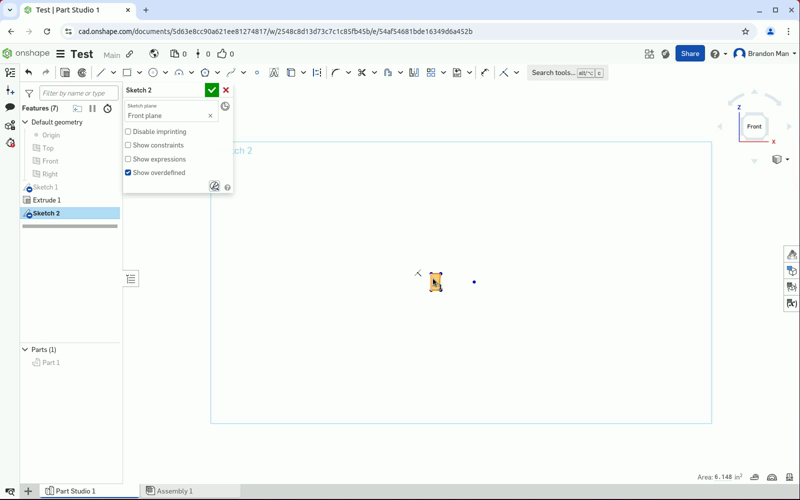
mouse_move(73, 352)
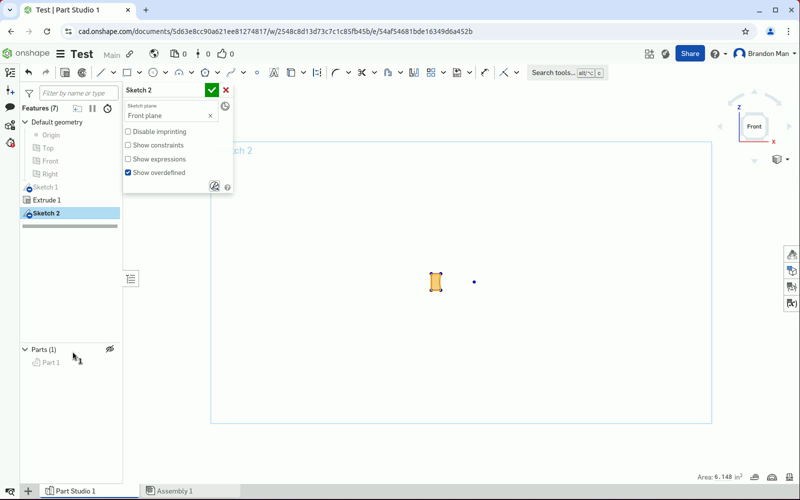
key(shift+y)
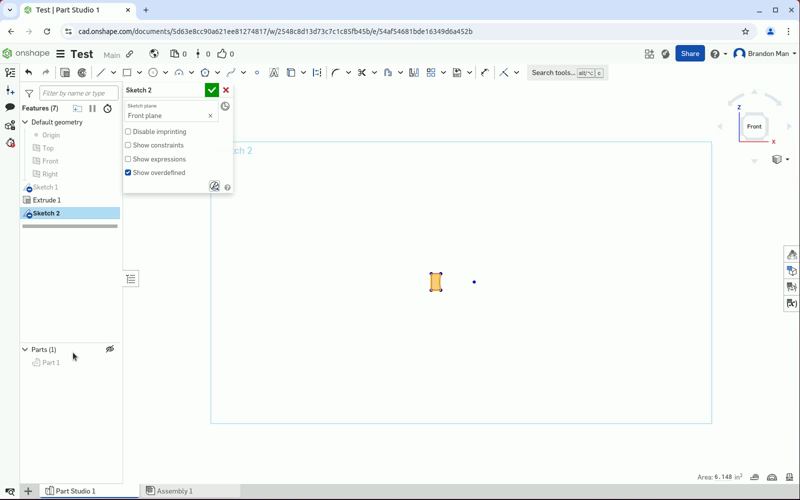
key(shift+e)
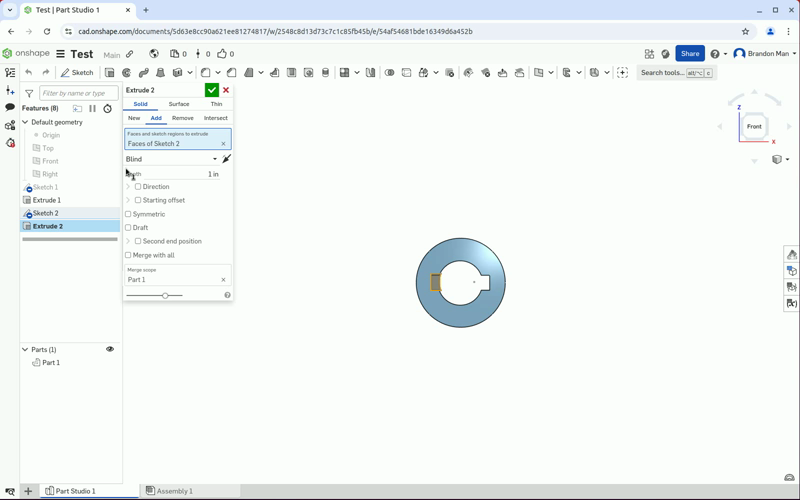
mouse_move(143, 106)
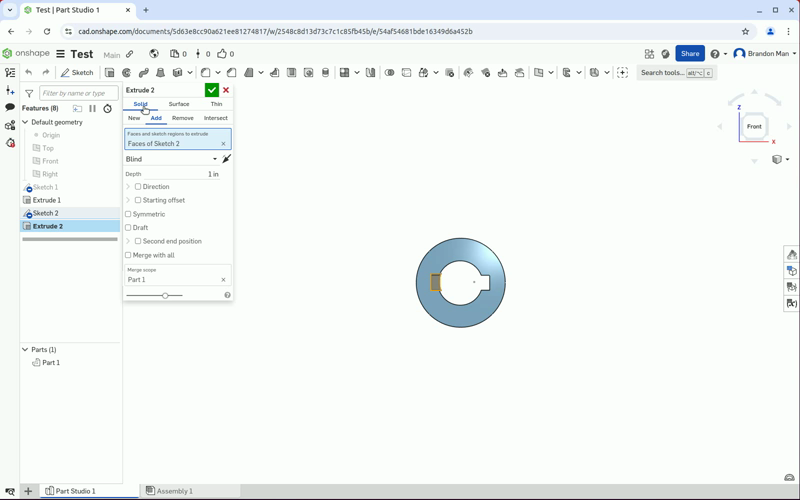
click(143, 106)
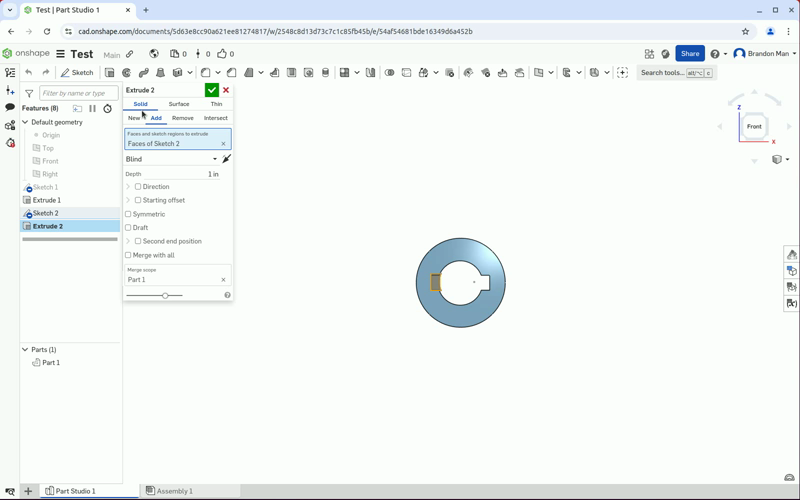
mouse_move(137, 120)
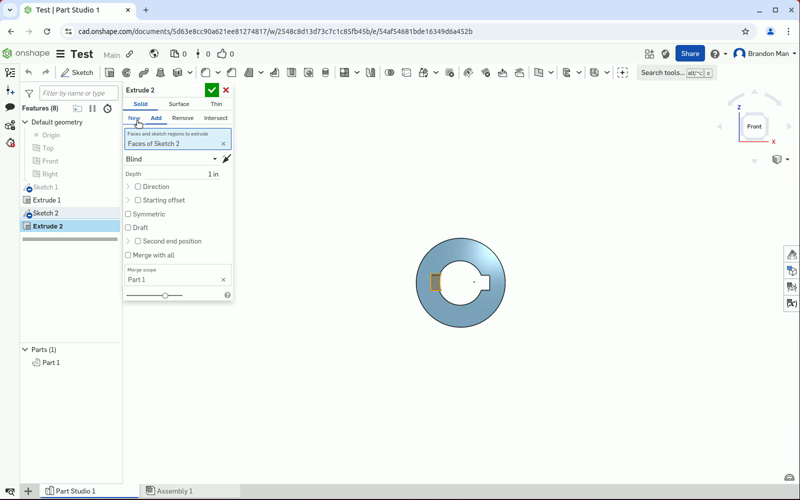
click(137, 120)
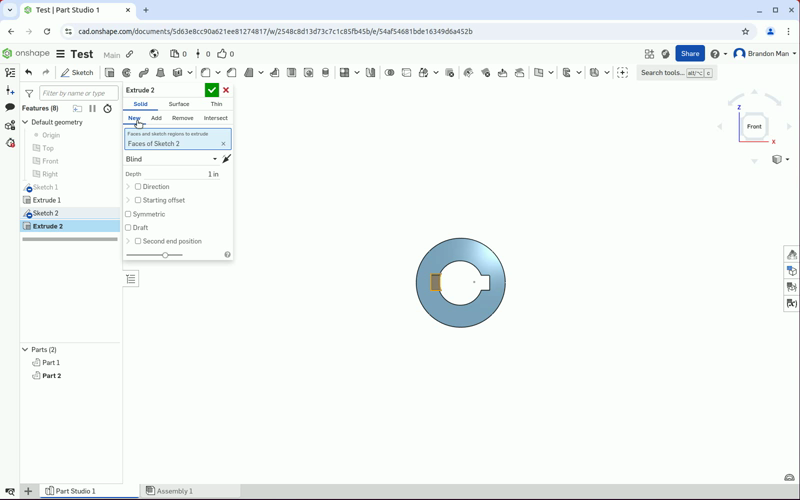
key(tab, 4)
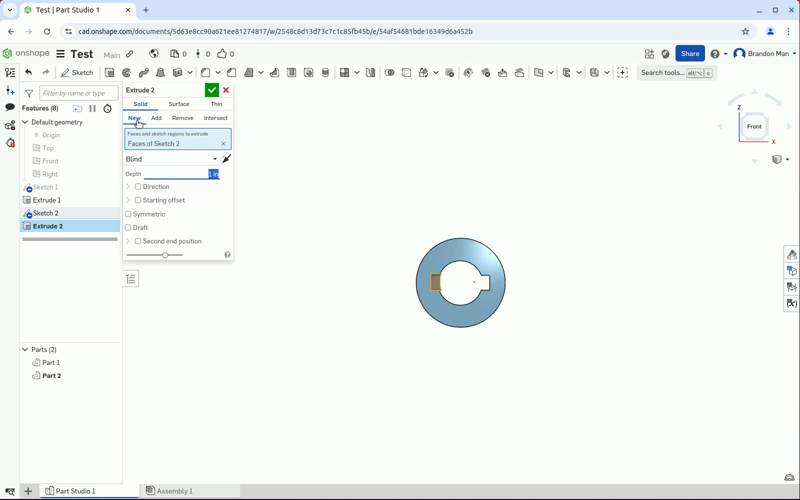
text(7.943)
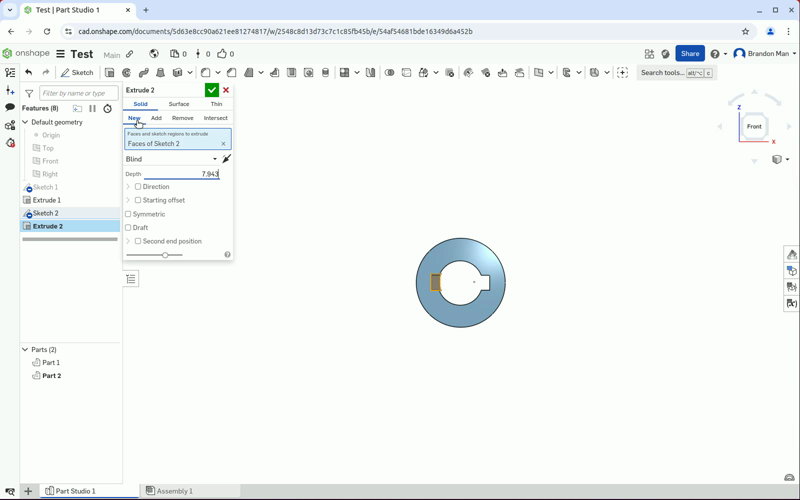
key(enter)
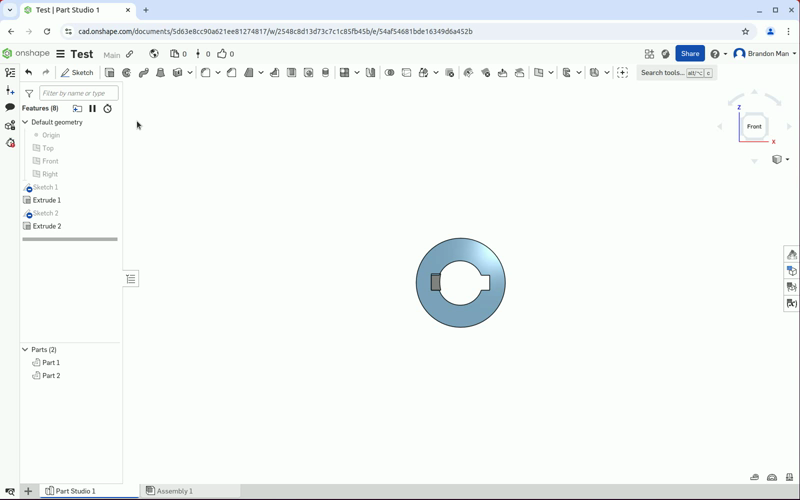
key(shift+h)
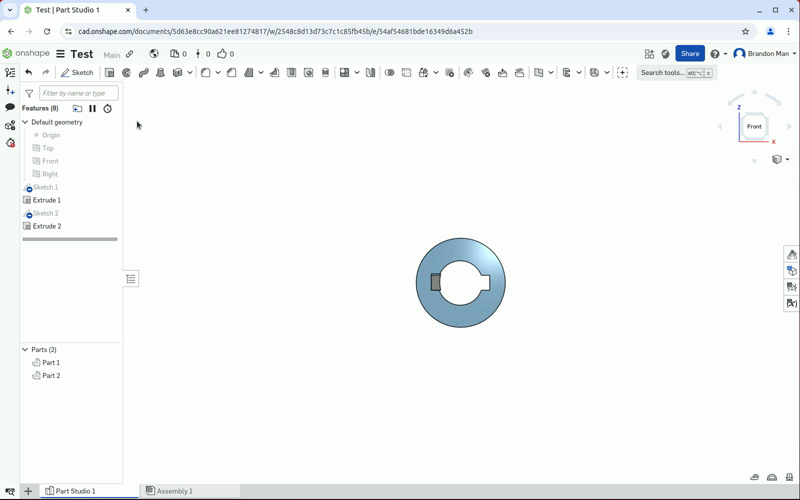
key(shift+h)
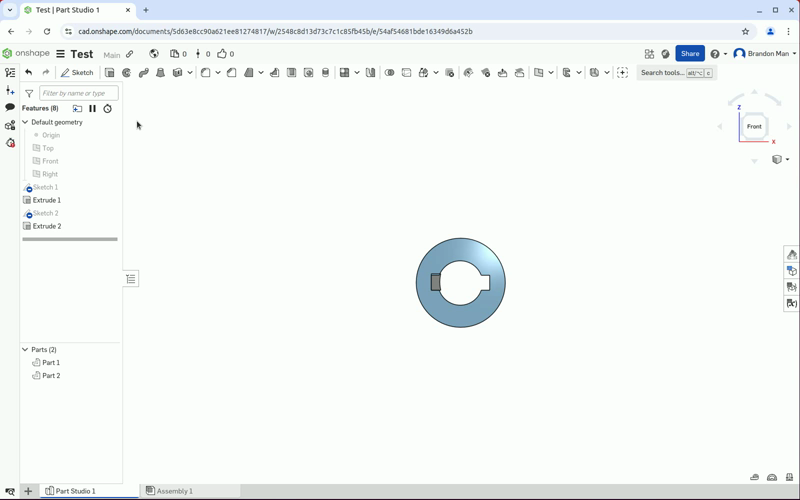
mouse_move(73, 189)
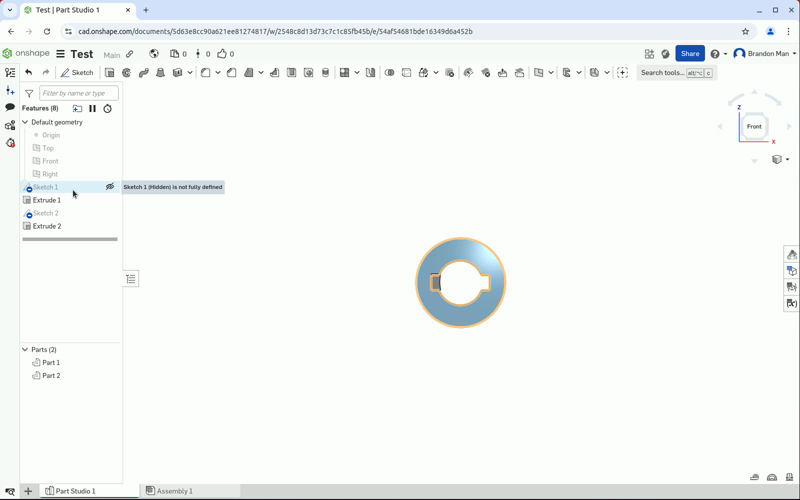
click(73, 189)
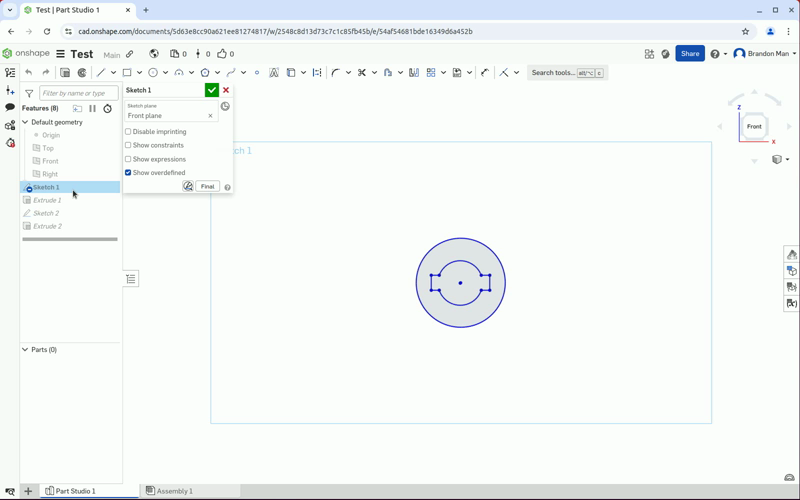
mouse_move(229, 92)
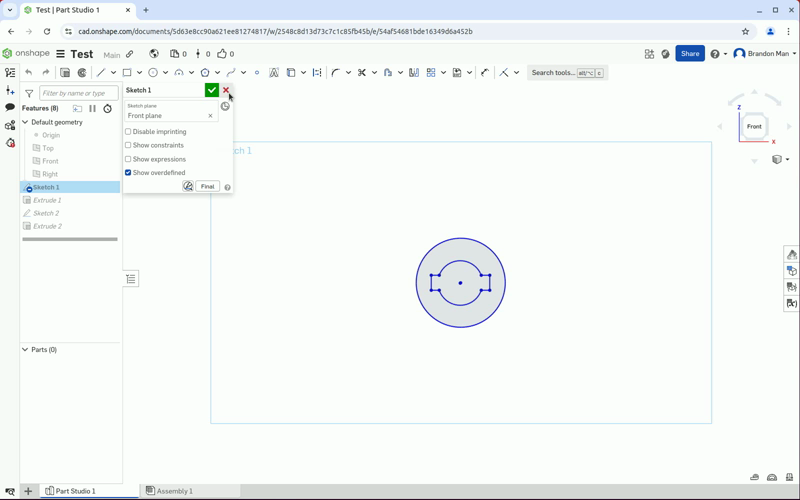
click(229, 92)
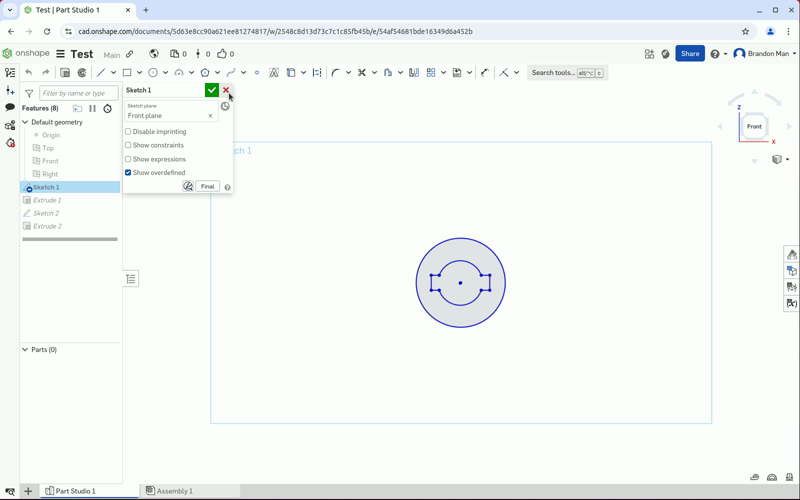
key(shift+s)
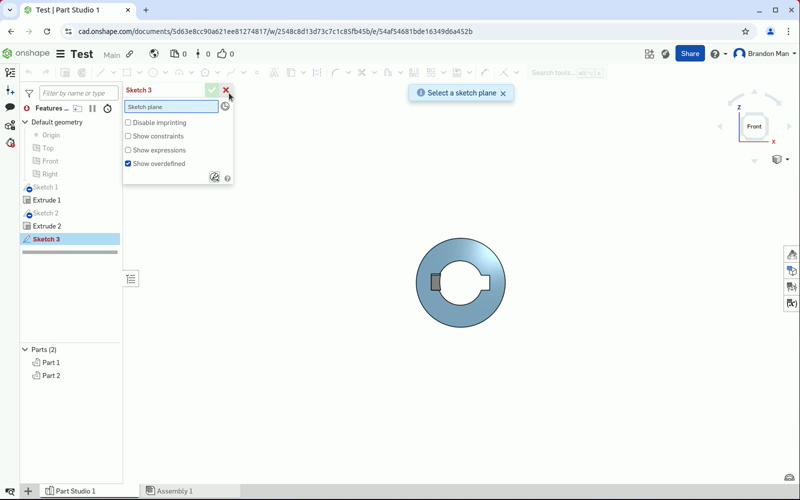
mouse_move(73, 163)
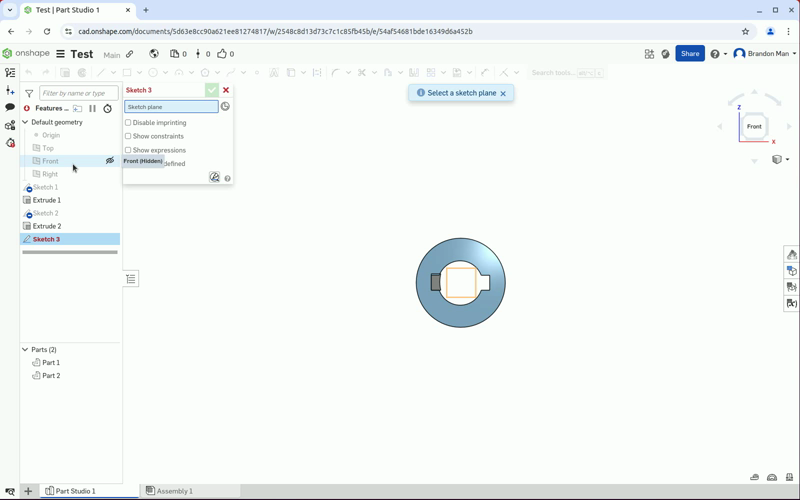
click(73, 163)
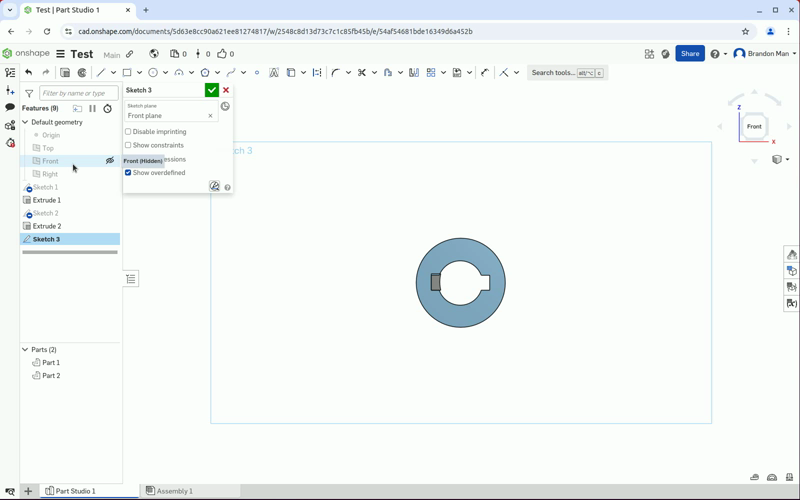
mouse_move(73, 352)
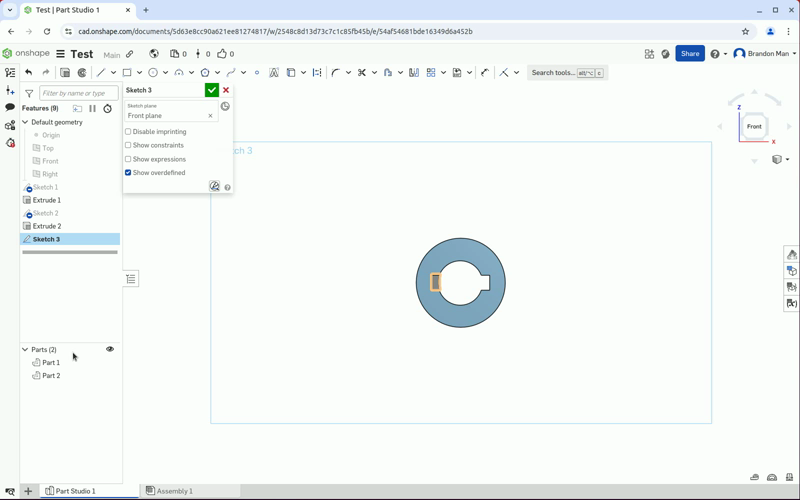
key(y)
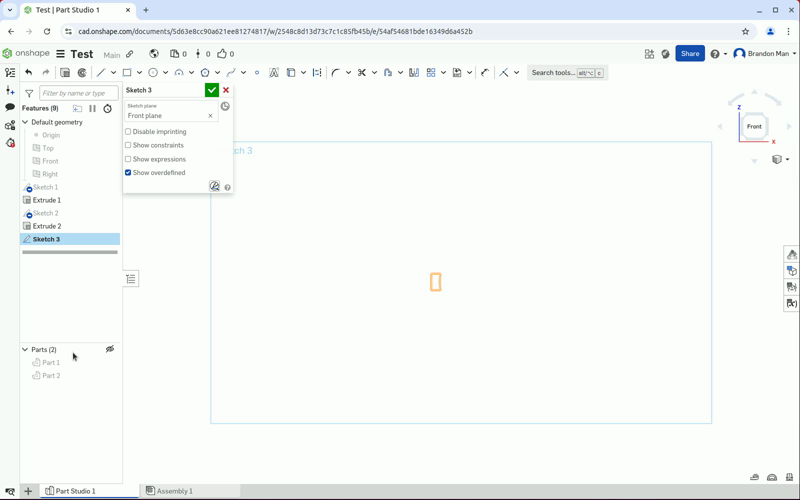
key(l)
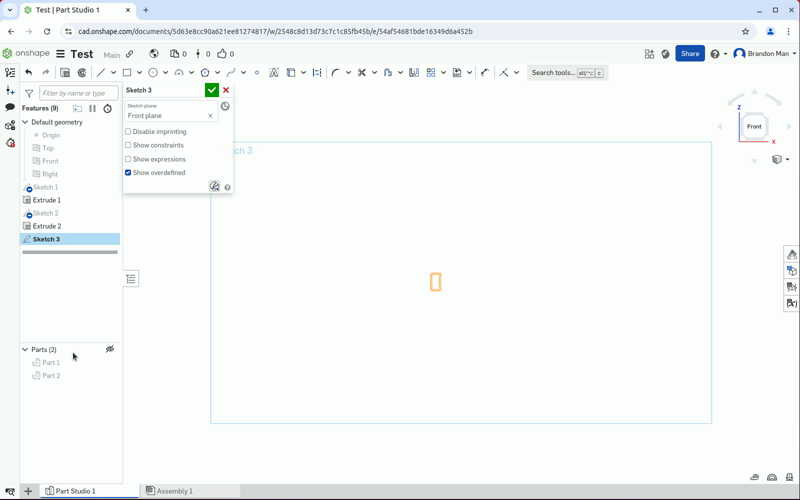
key_down(shift)
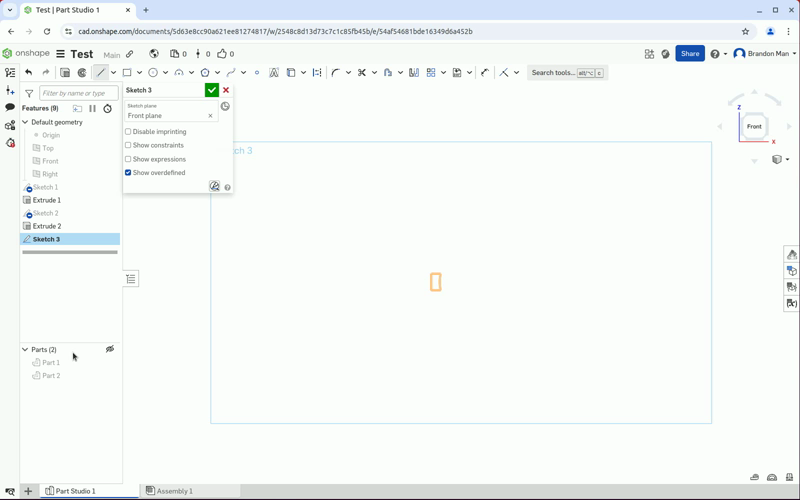
mouse_move(468, 326)
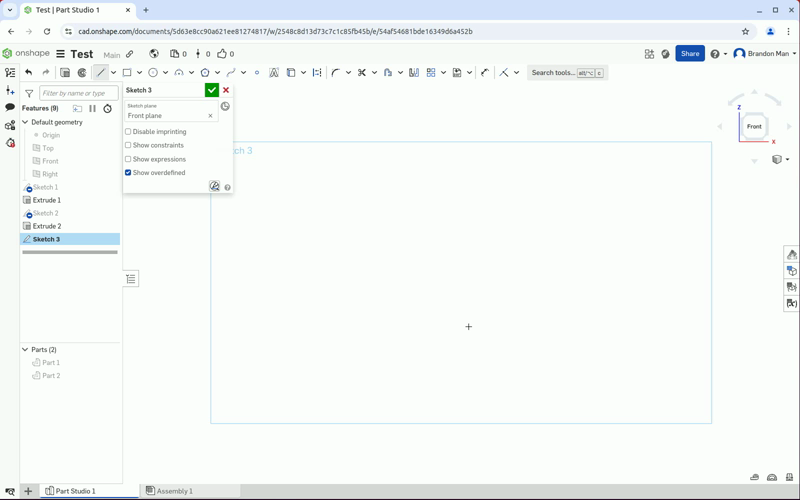
click(468, 326)
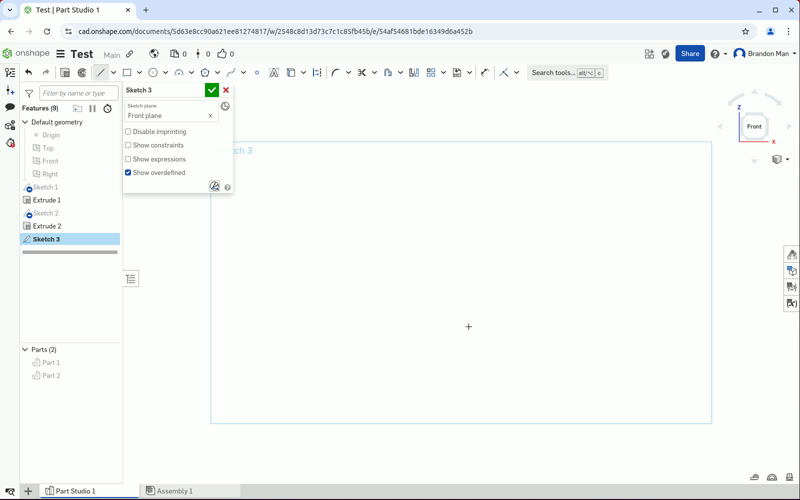
key_up(shift)
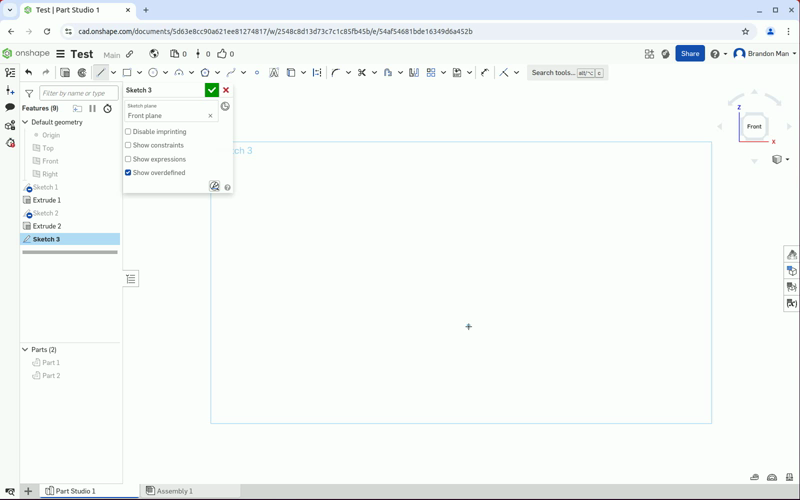
key_down(shift)
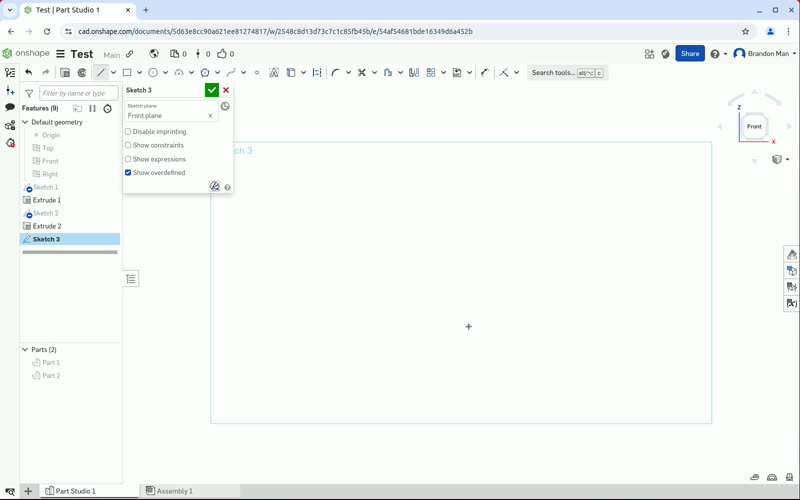
mouse_move(549, 311)
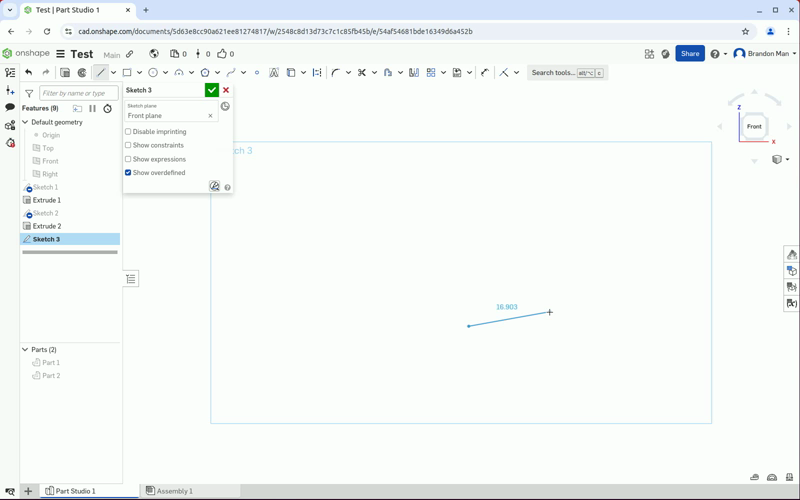
click(549, 311)
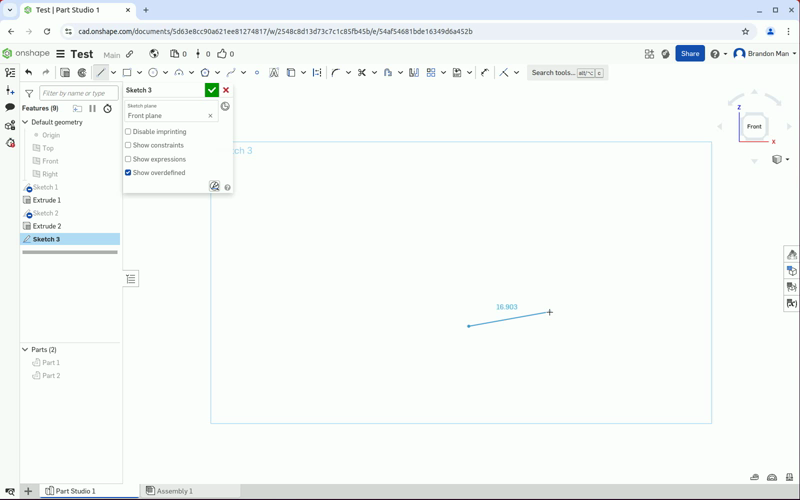
key_up(shift)
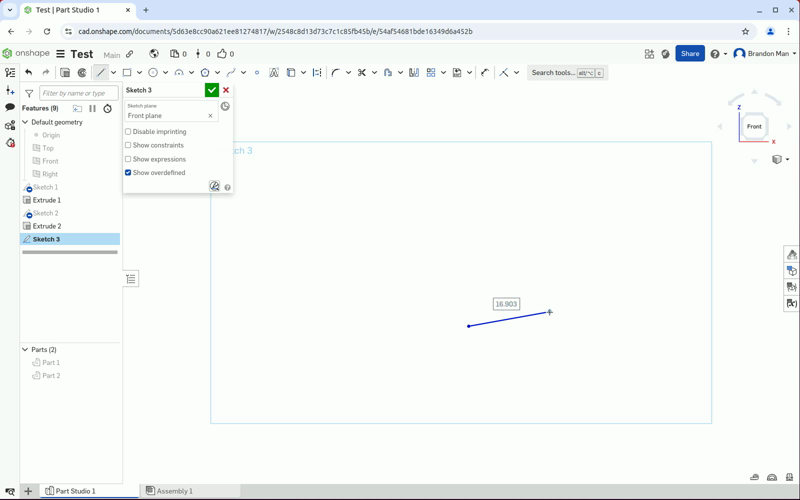
key(esc)
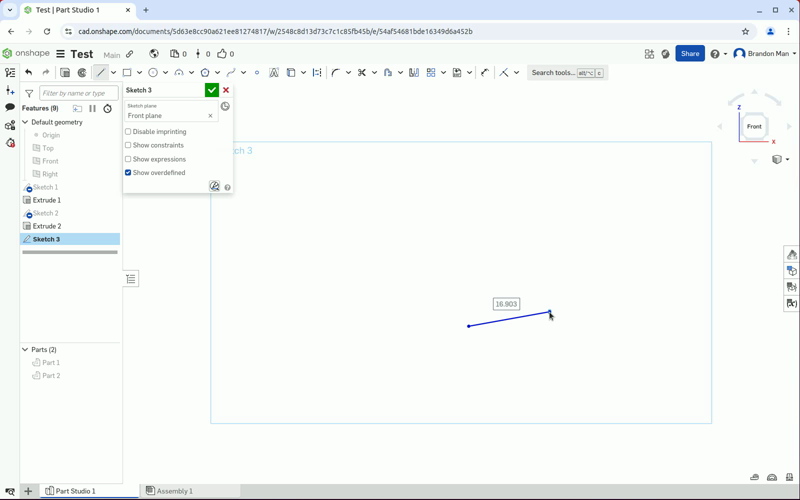
key(a)
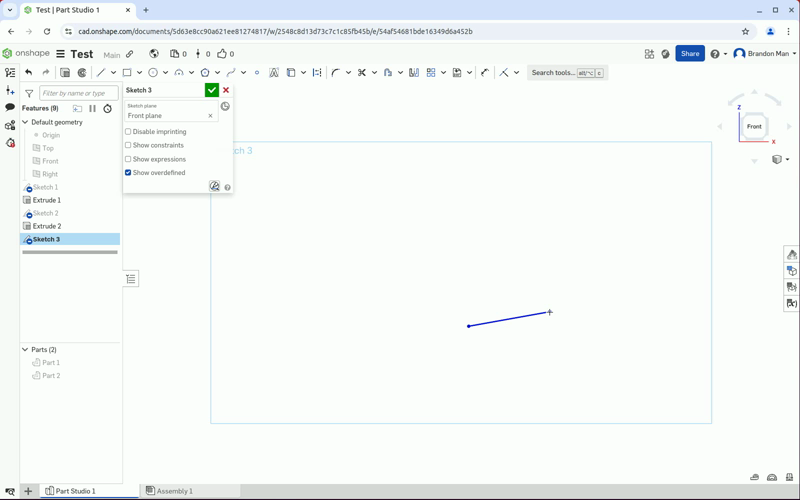
mouse_move(549, 311)
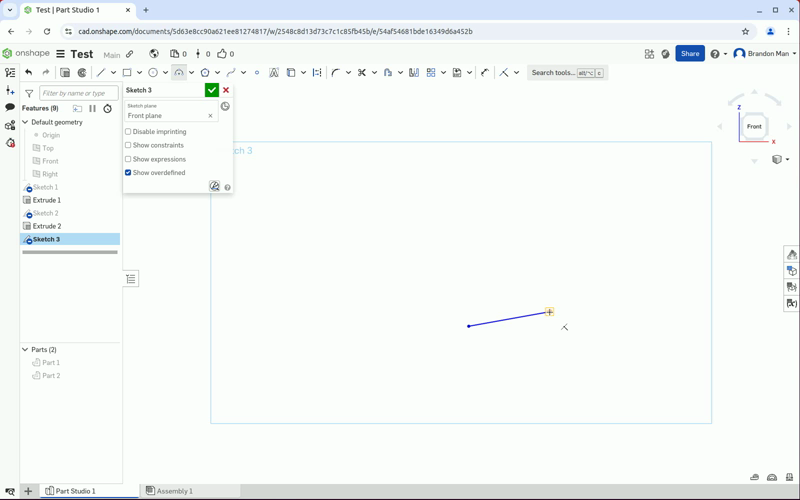
click(549, 311)
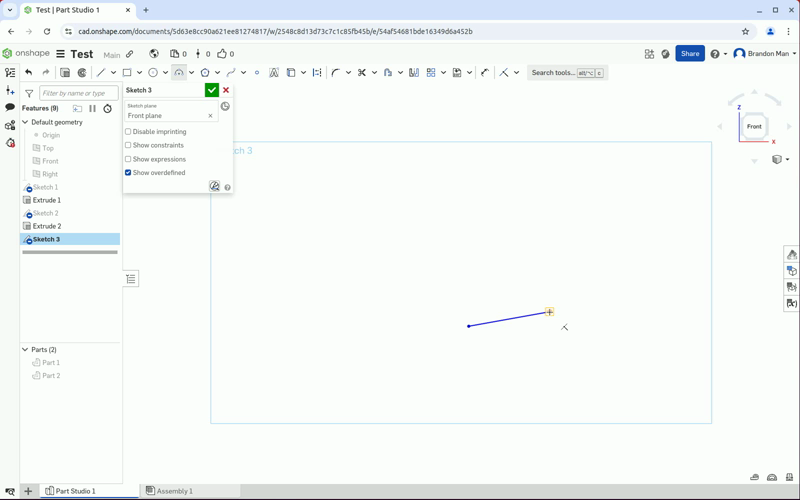
key_down(shift)
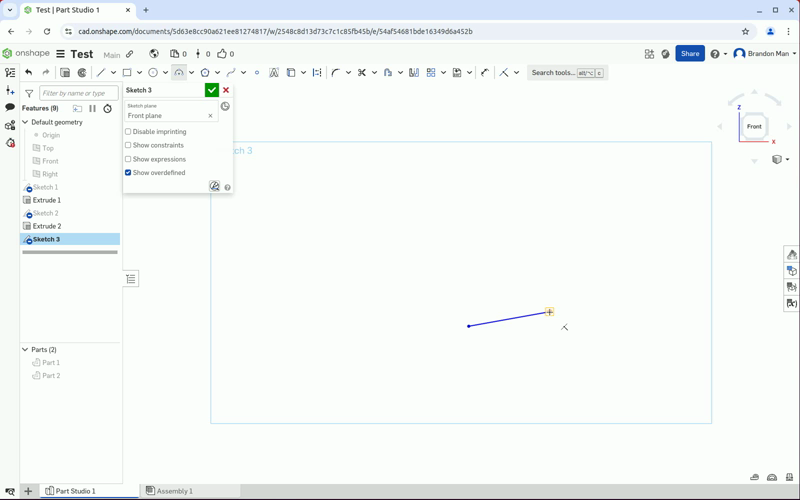
mouse_move(549, 253)
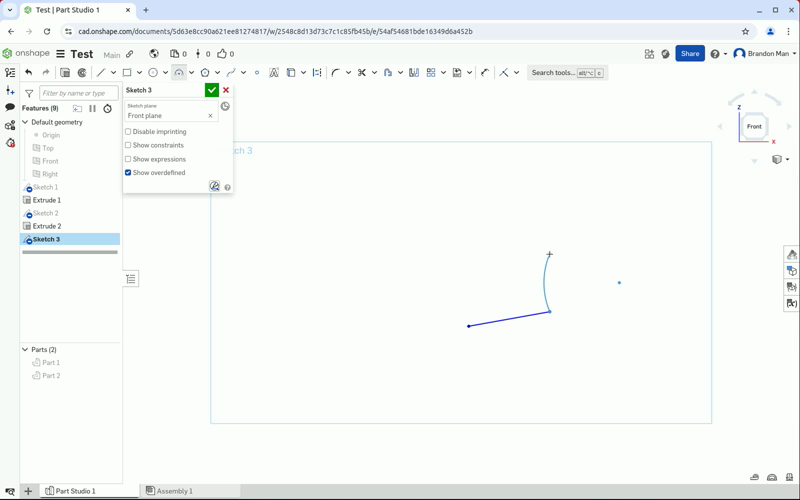
click(549, 253)
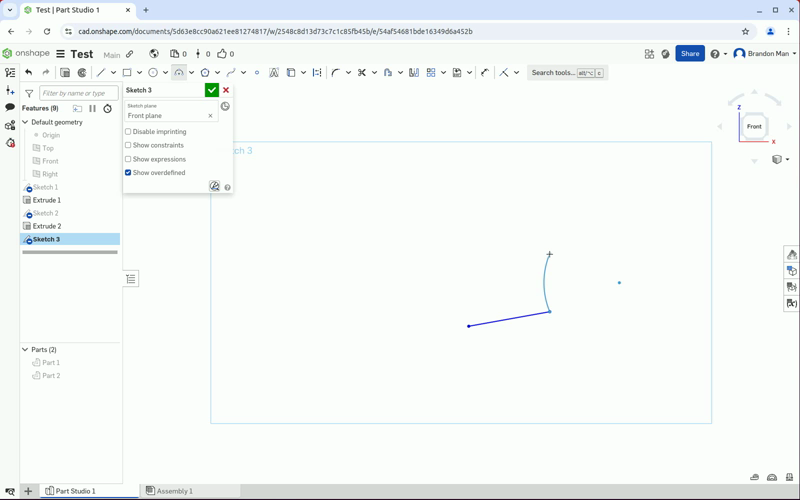
mouse_move(515, 282)
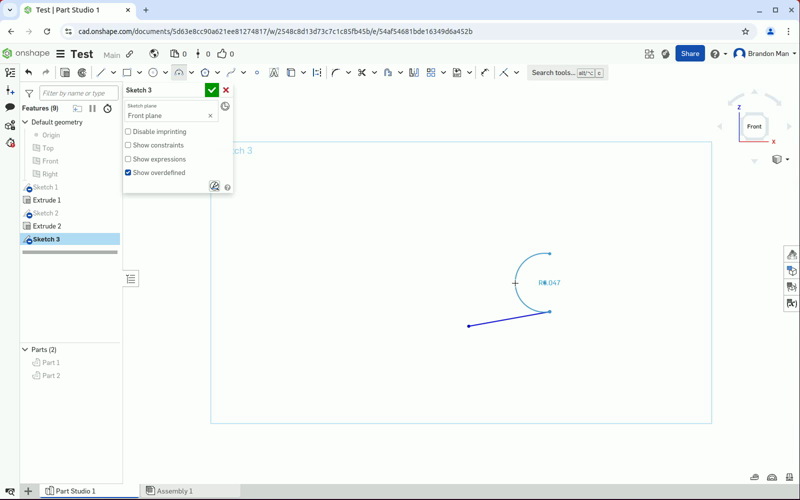
click(515, 282)
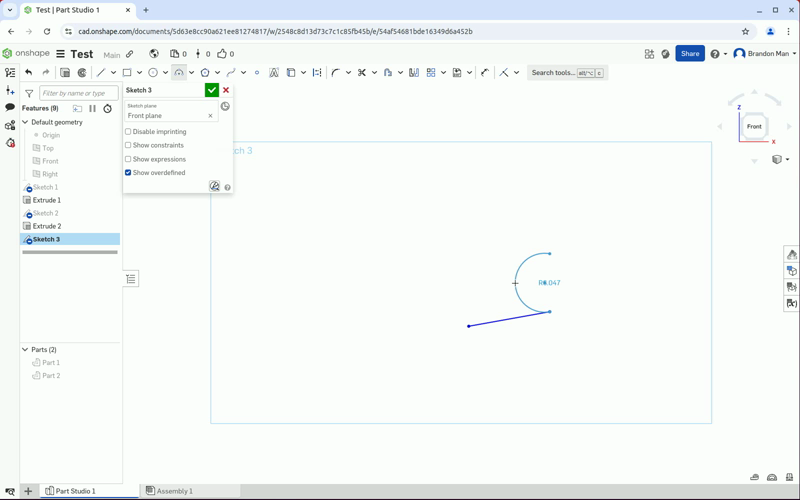
key_up(shift)
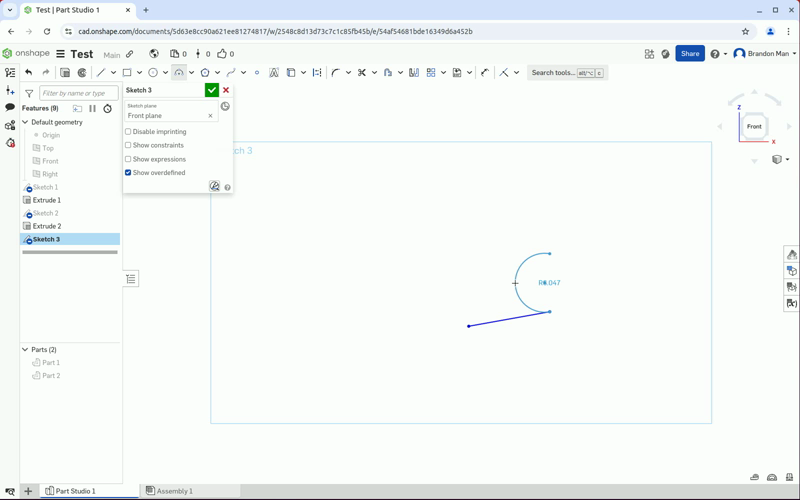
key(esc)
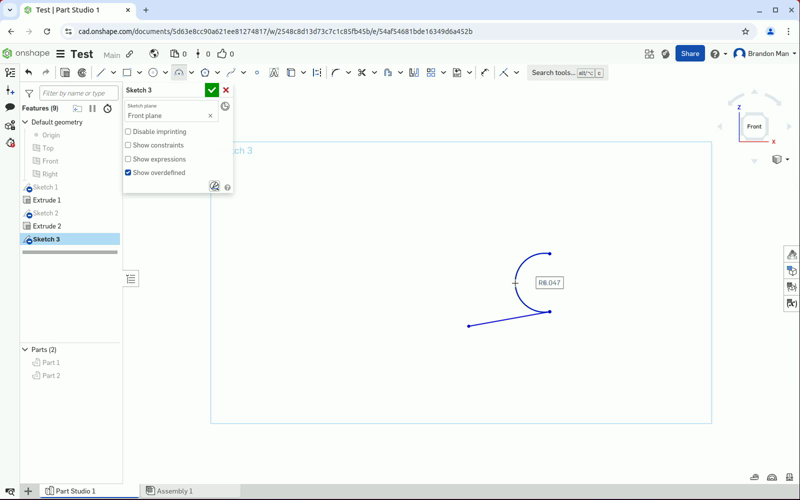
key(l)
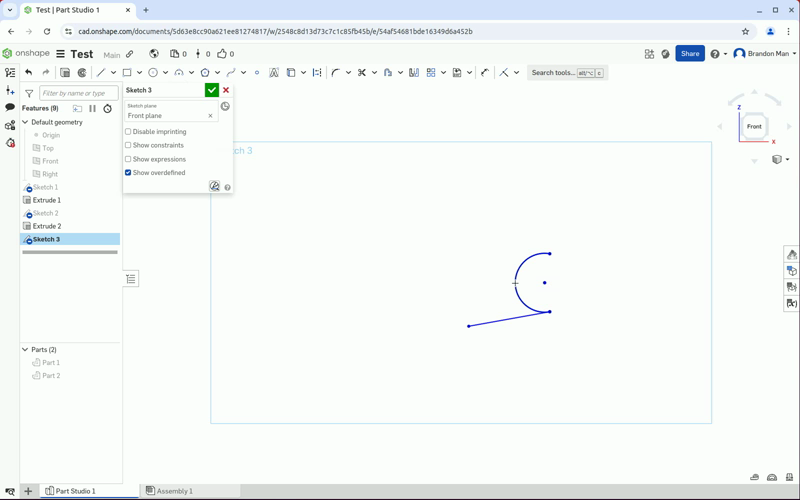
mouse_move(549, 253)
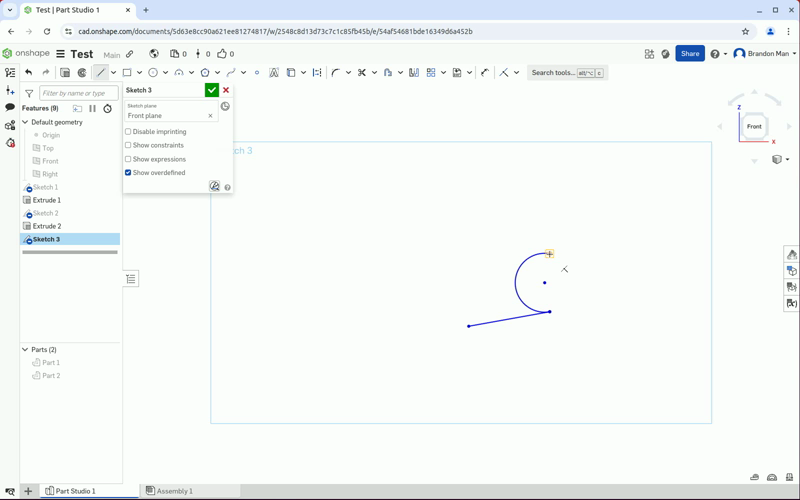
click(549, 253)
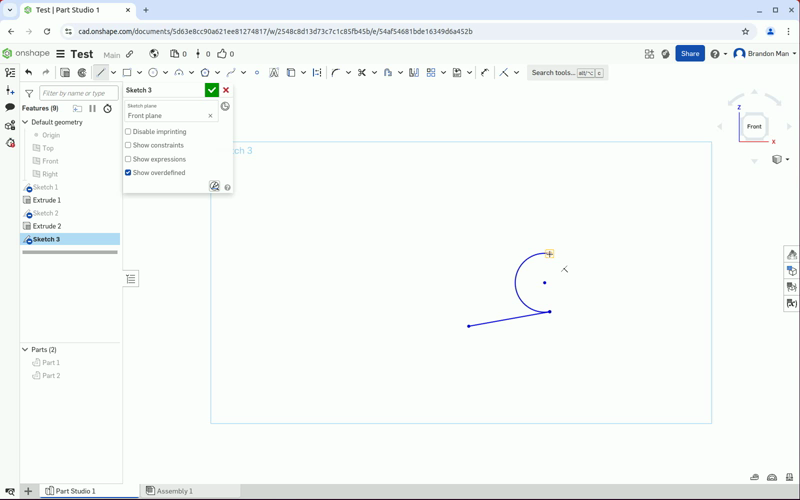
key_down(shift)
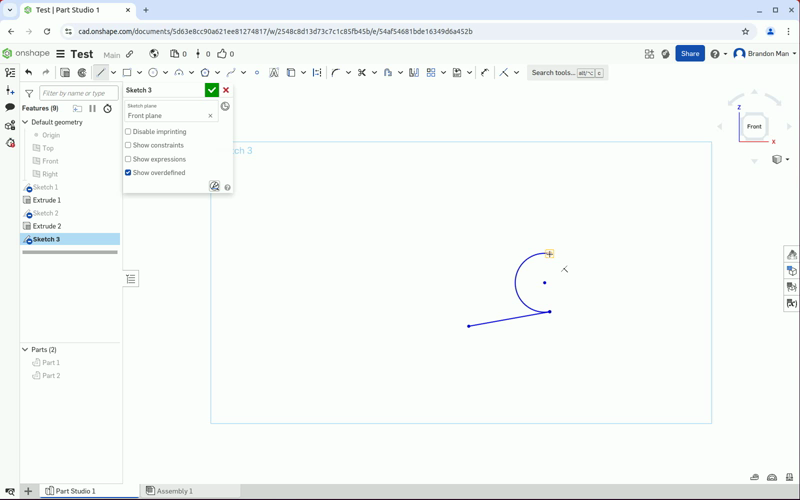
mouse_move(468, 239)
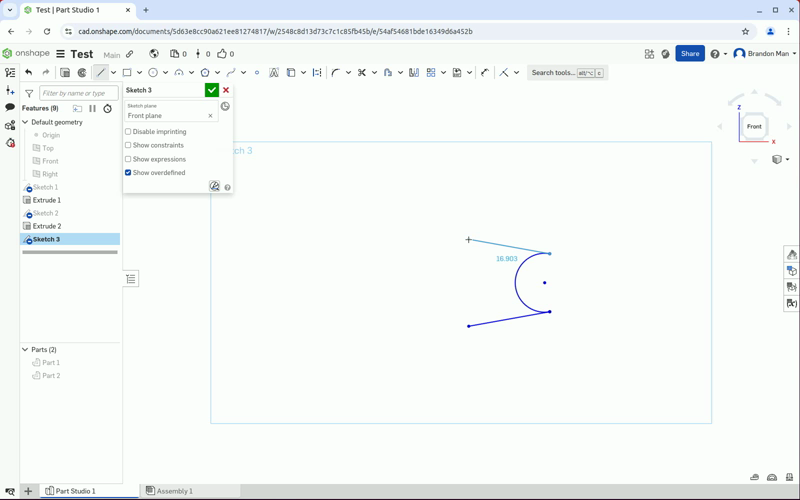
click(468, 239)
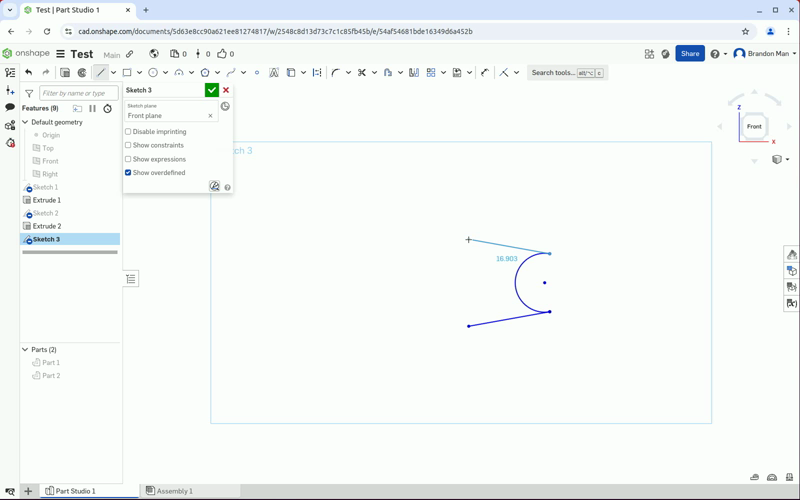
key_up(shift)
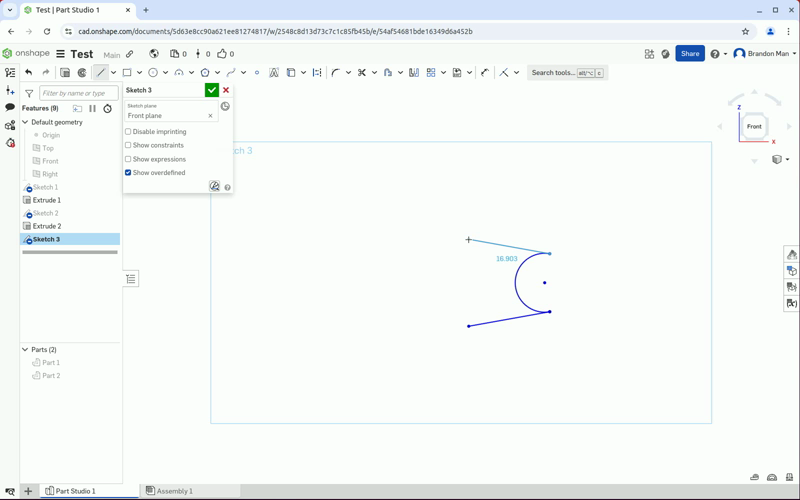
key(esc)
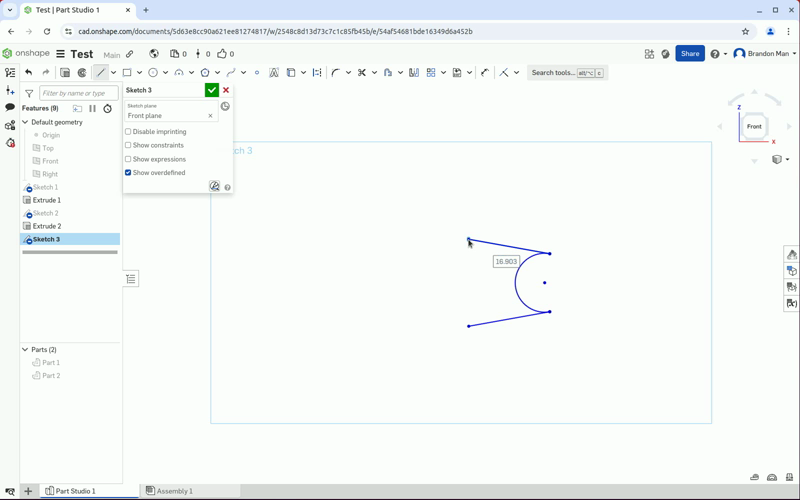
key(a)
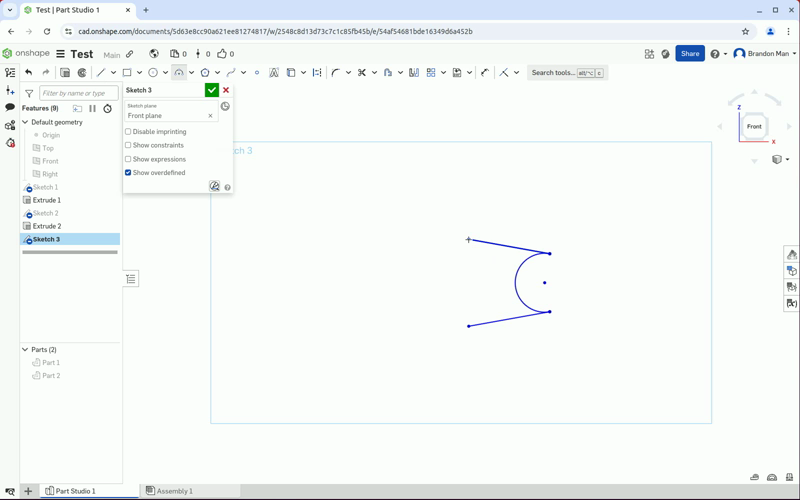
mouse_move(468, 239)
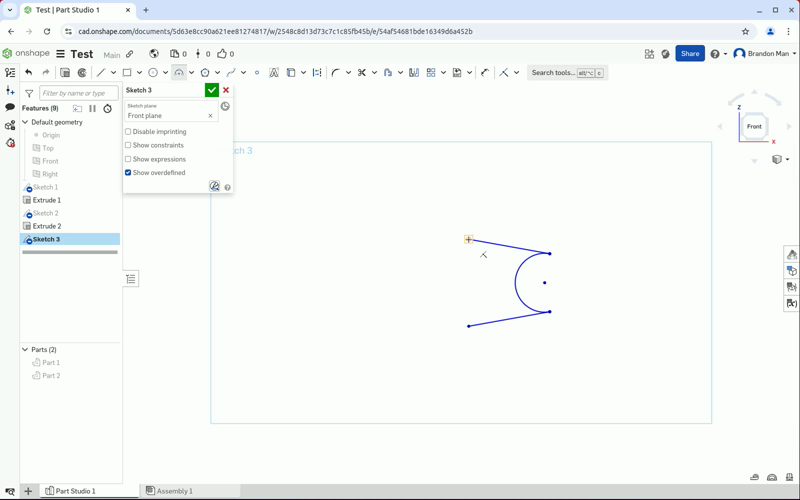
click(468, 239)
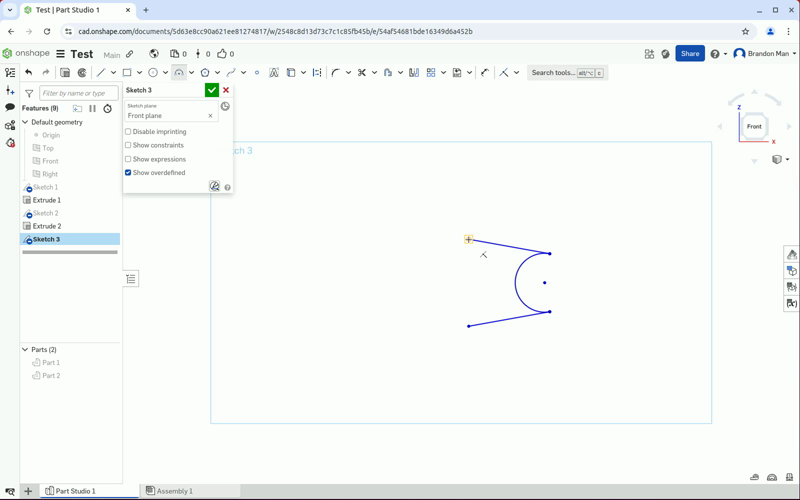
mouse_move(468, 326)
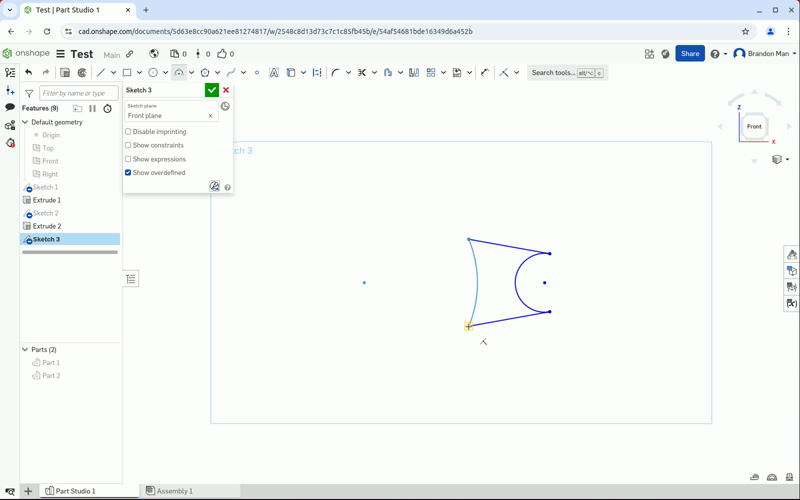
click(468, 326)
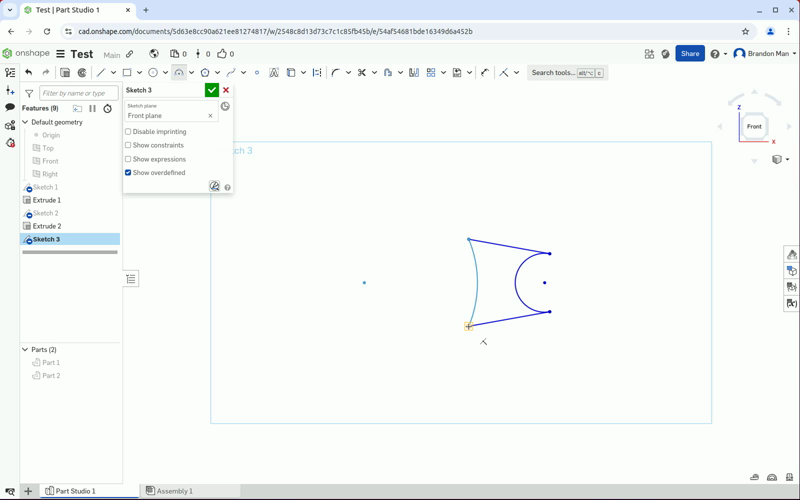
key_down(shift)
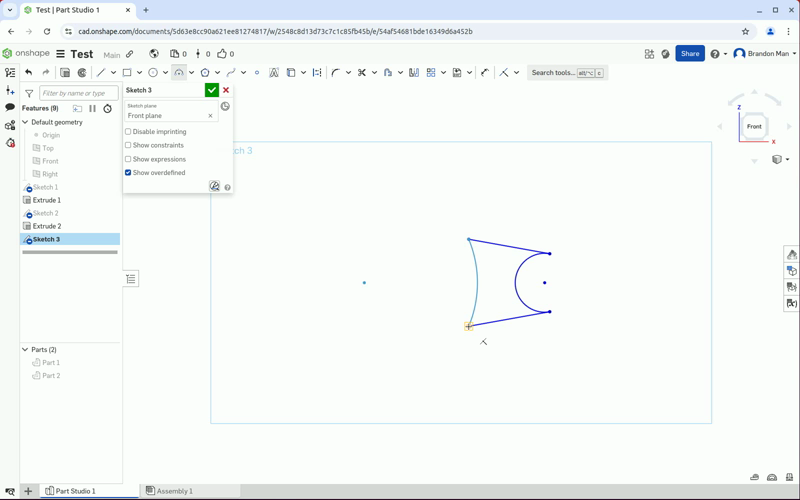
mouse_move(505, 282)
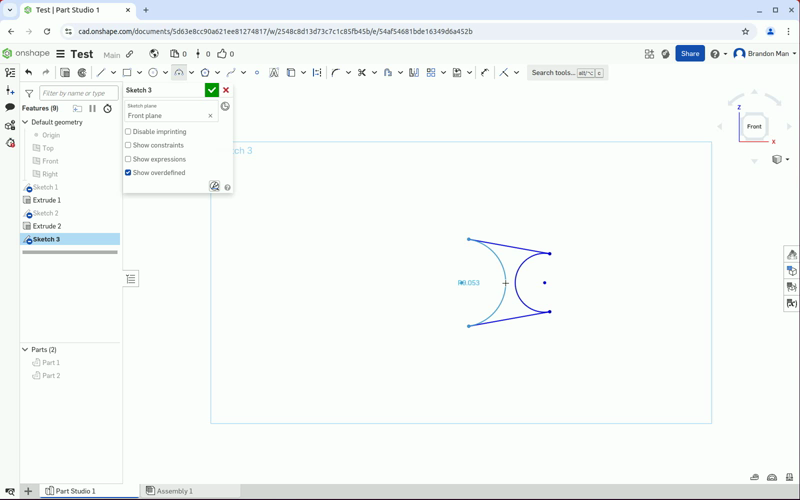
click(505, 282)
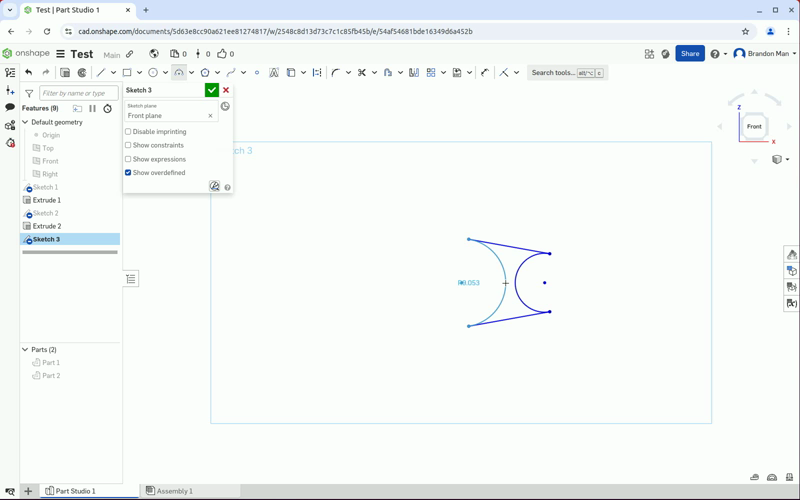
key_up(shift)
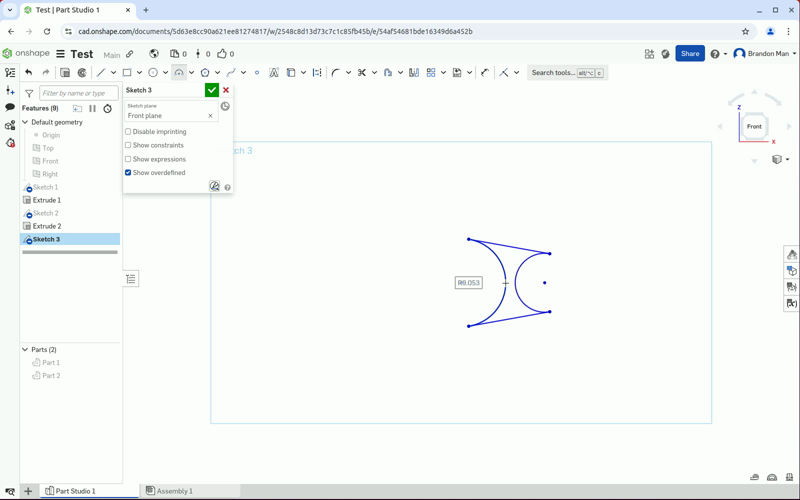
key(esc)
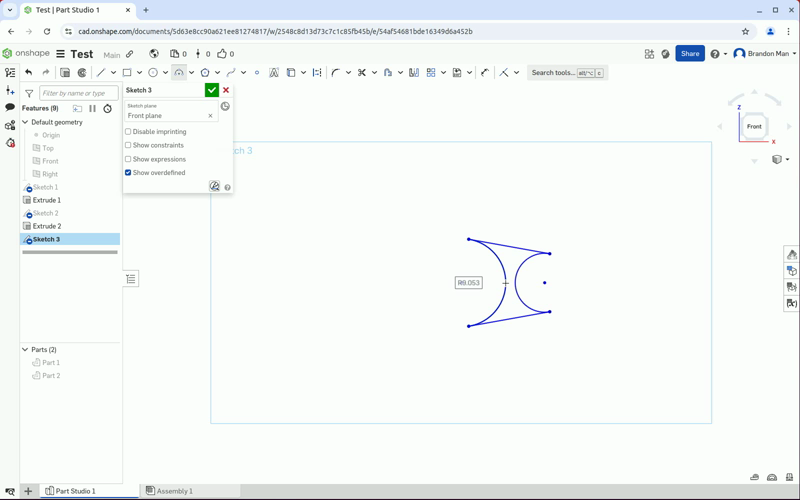
mouse_move(509, 256)
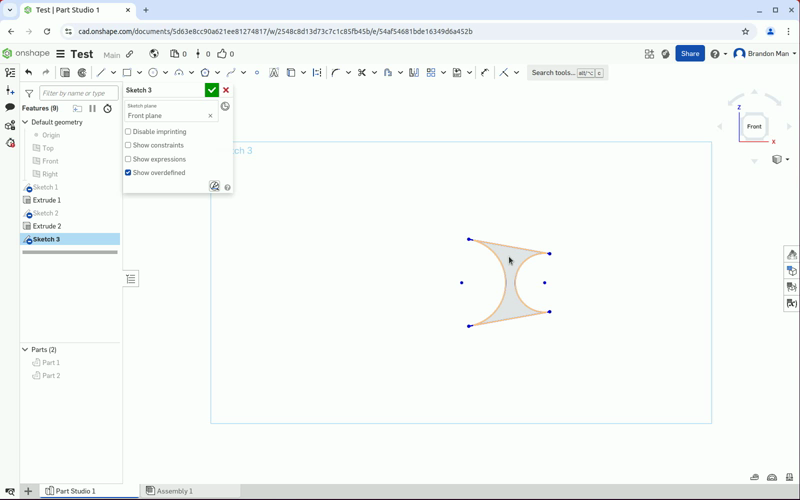
click(509, 256)
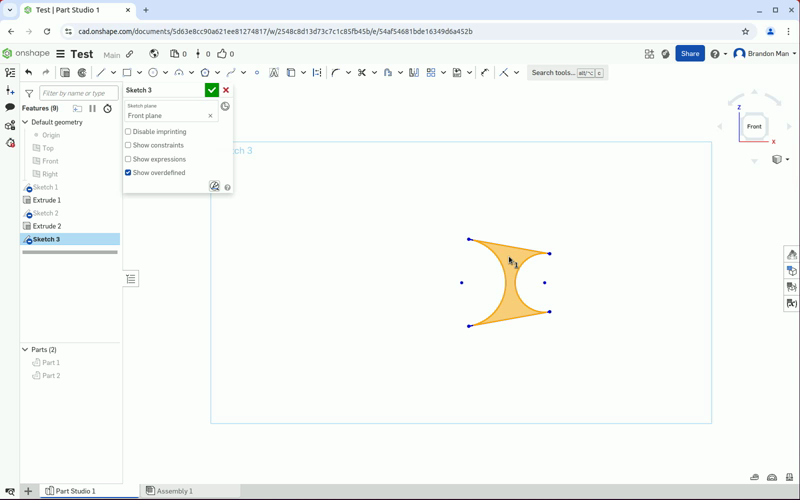
mouse_move(73, 352)
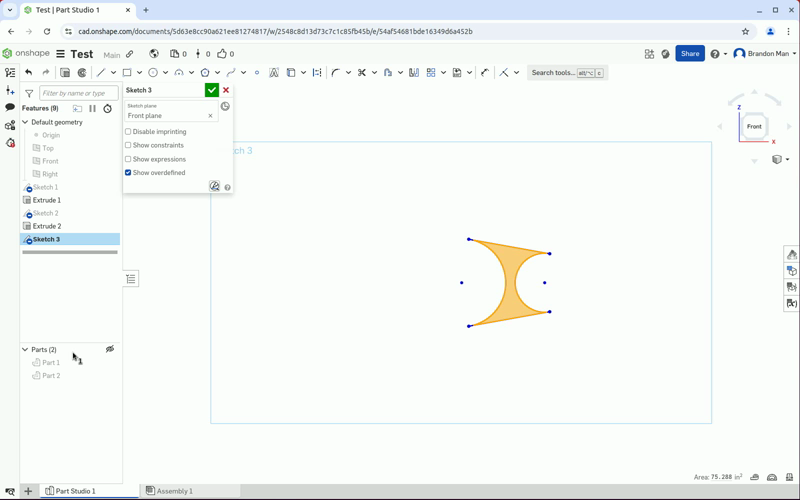
key(shift+y)
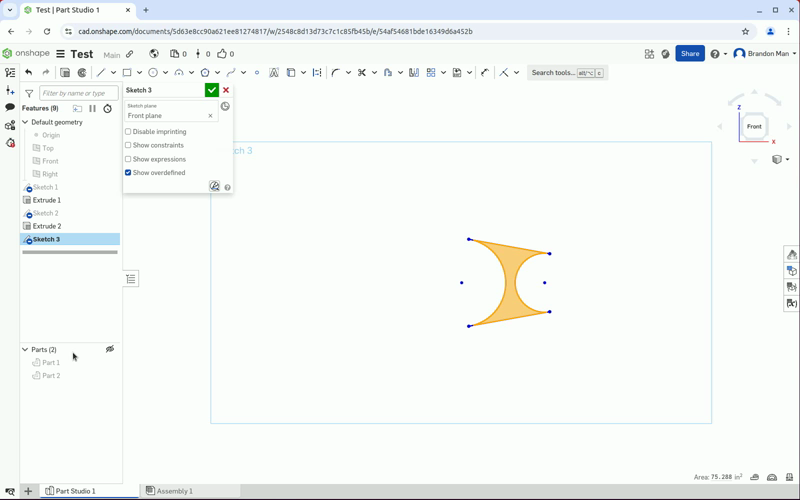
key(shift+e)
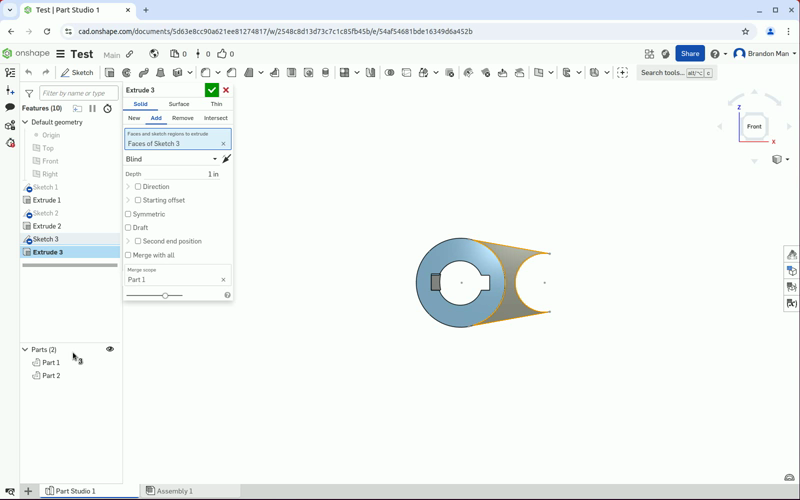
mouse_move(143, 106)
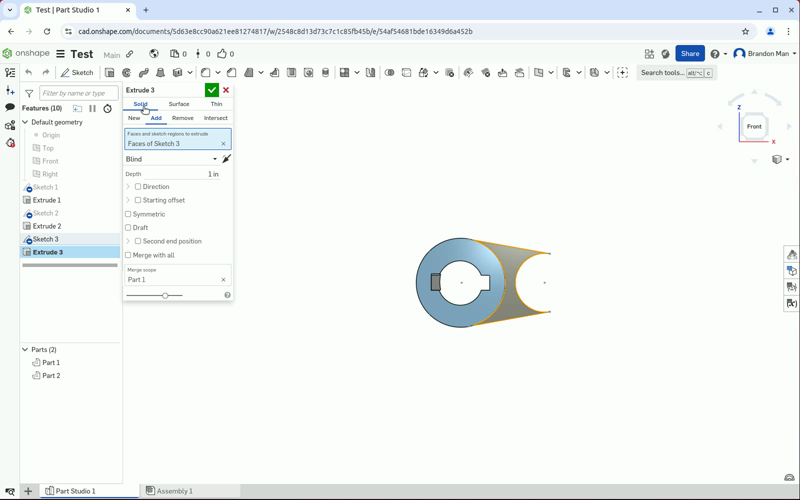
click(143, 106)
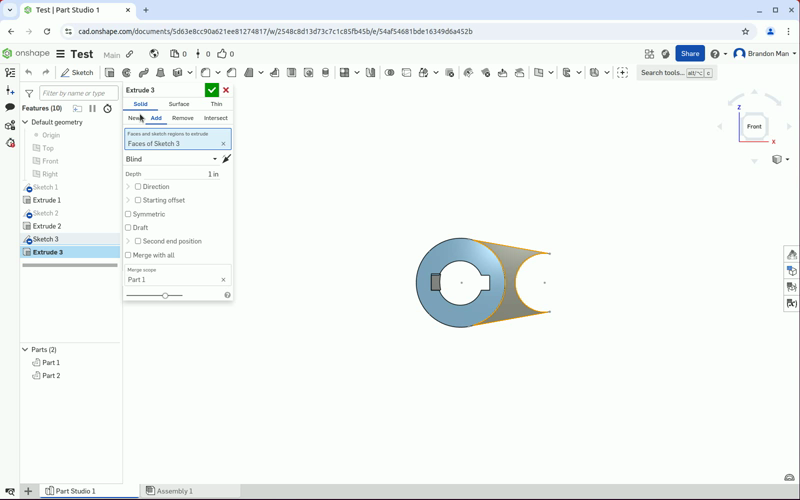
mouse_move(137, 120)
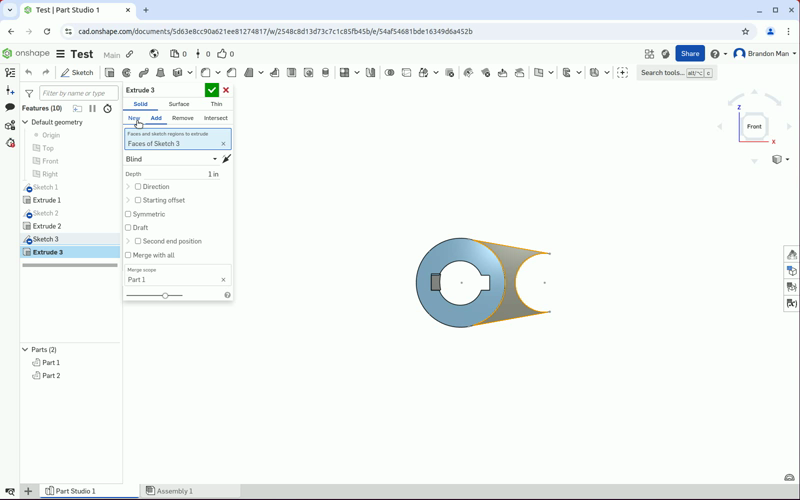
click(137, 120)
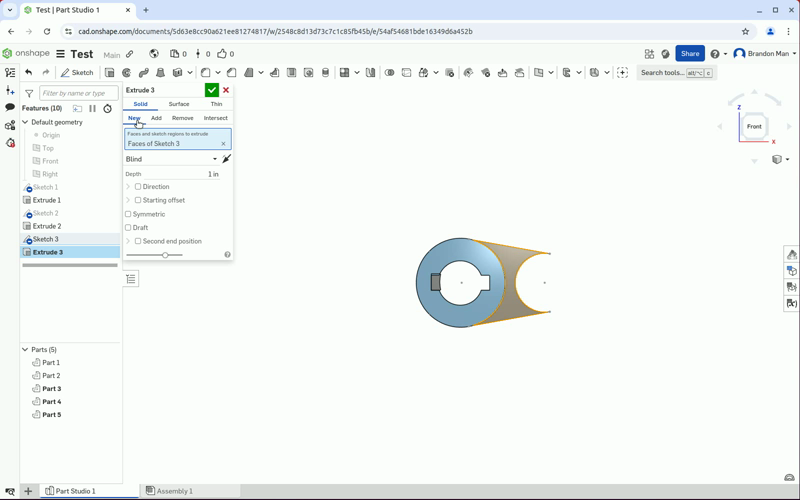
key(tab, 4)
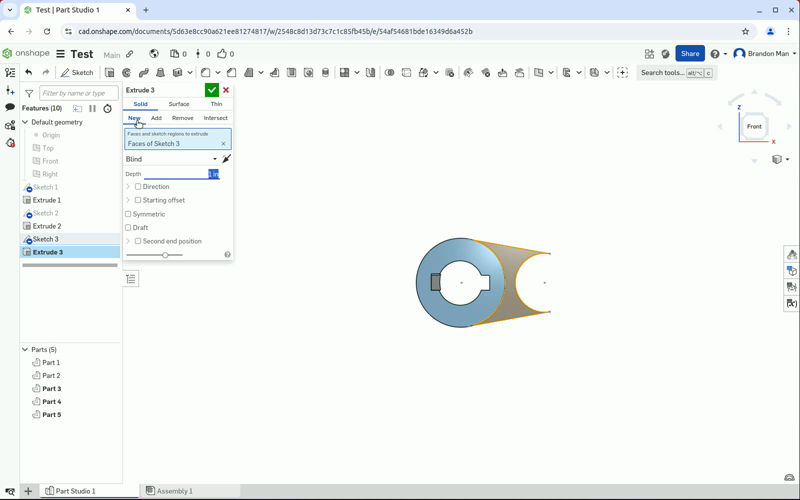
text(7.943)
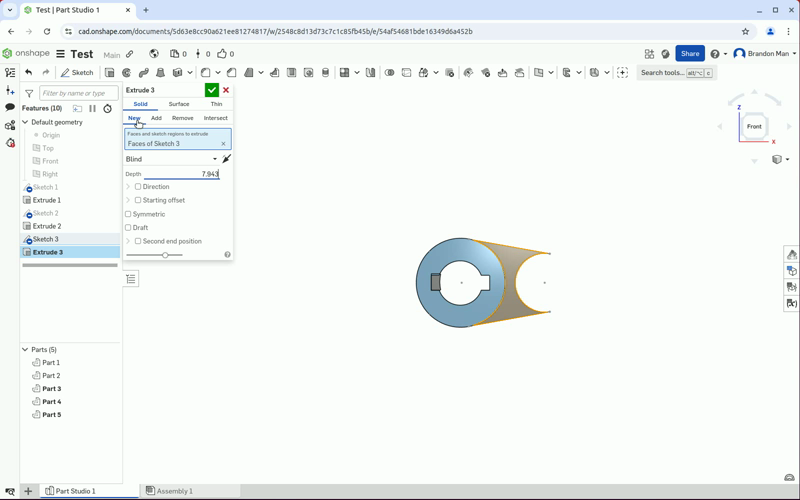
key(enter)
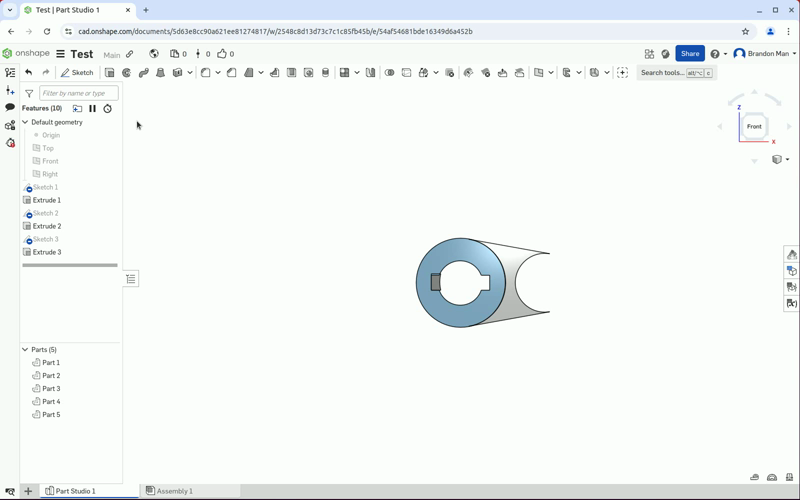
key(shift+h)
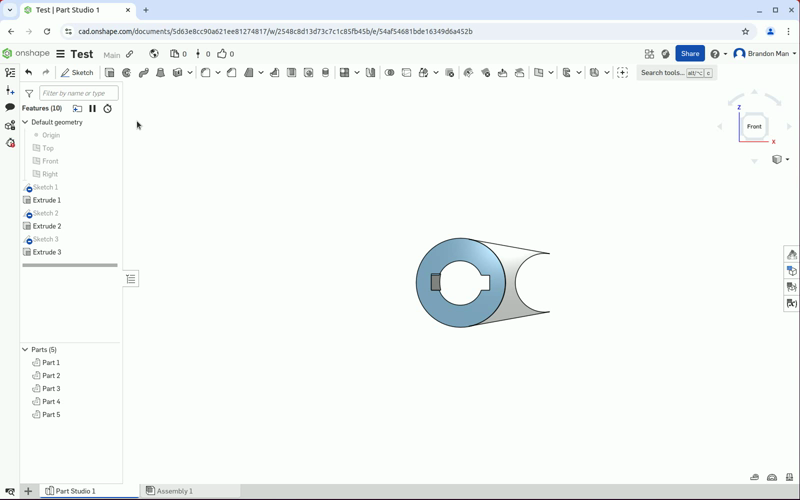
key(shift+h)
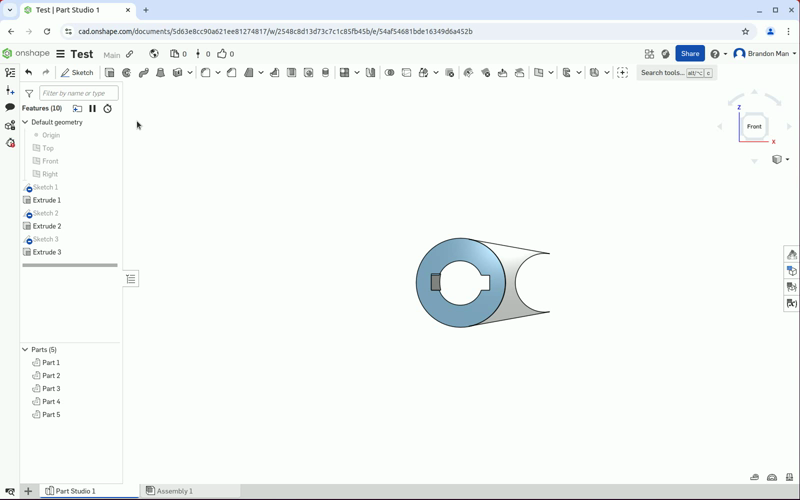
mouse_move(73, 189)
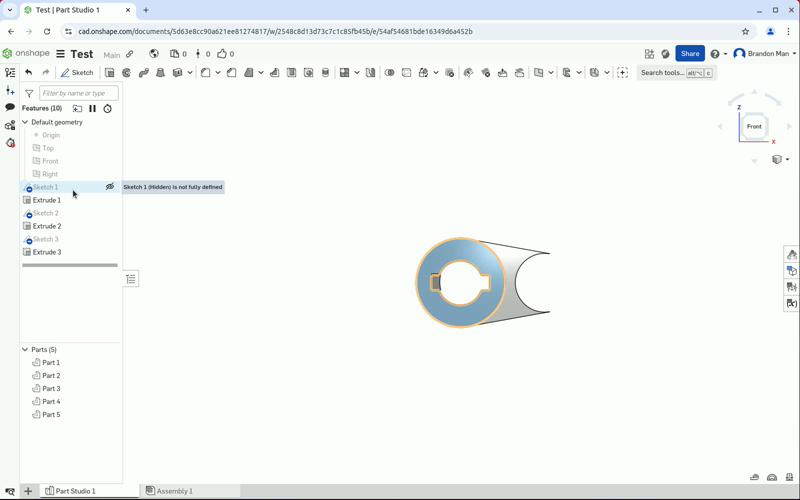
click(73, 189)
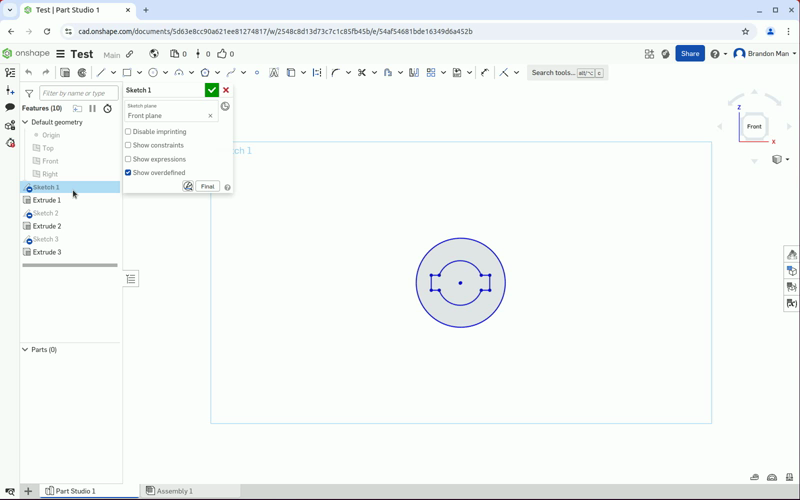
mouse_move(229, 92)
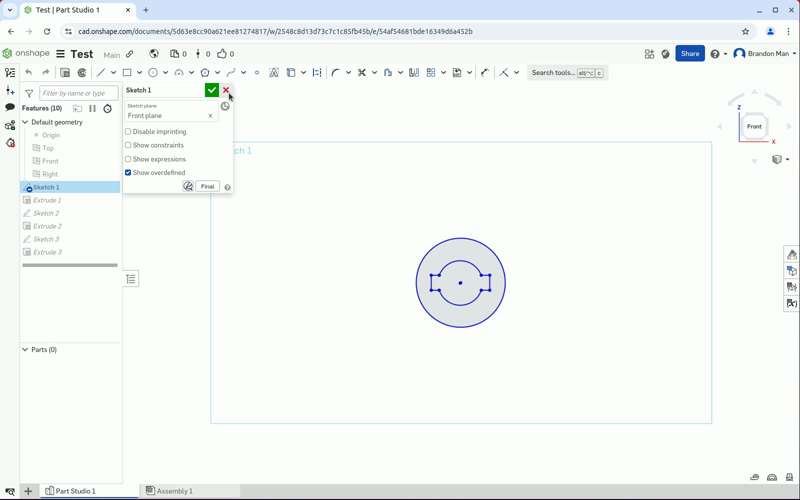
click(229, 92)
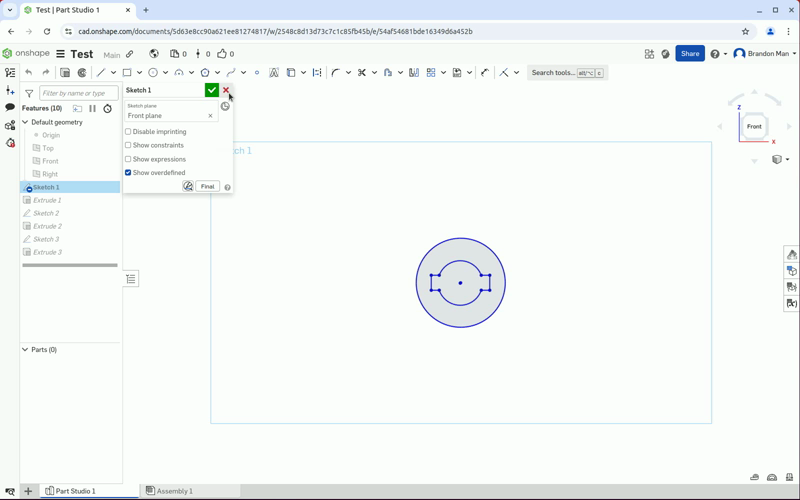
key(shift+s)
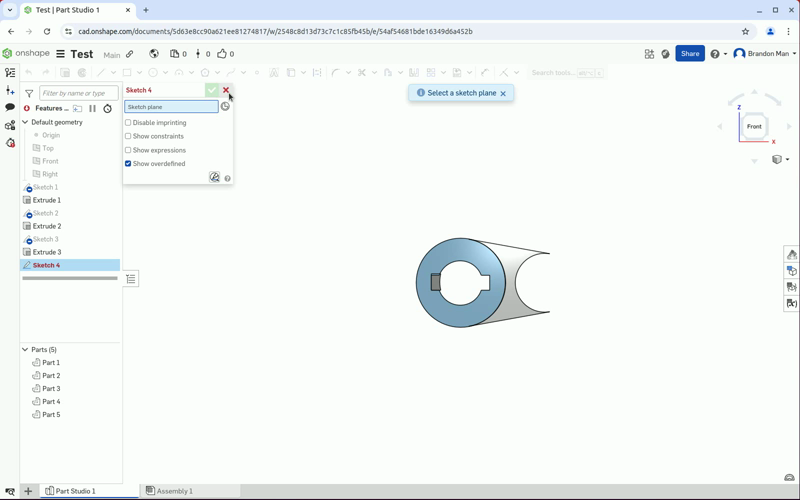
mouse_move(73, 163)
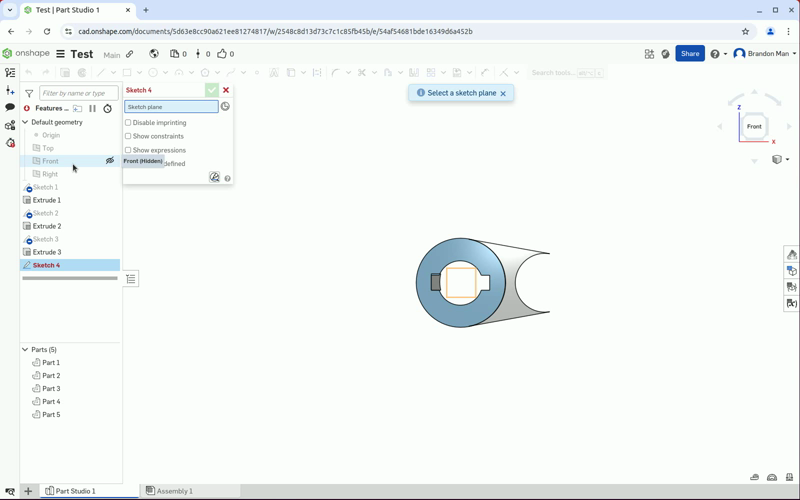
click(73, 163)
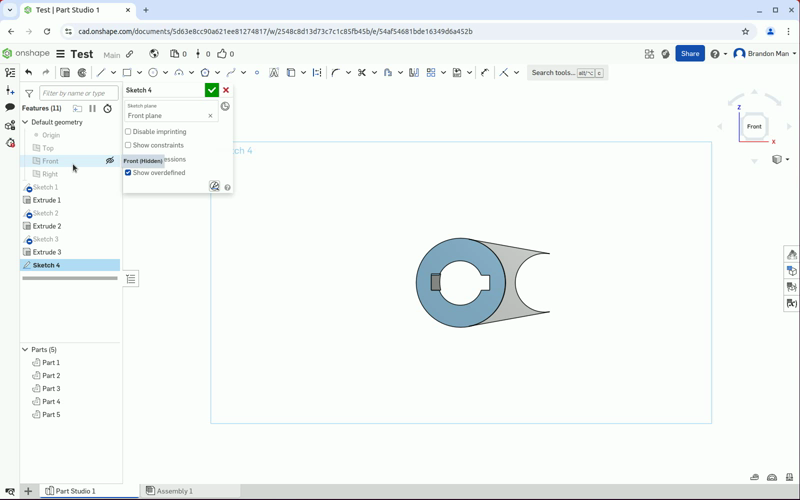
mouse_move(73, 352)
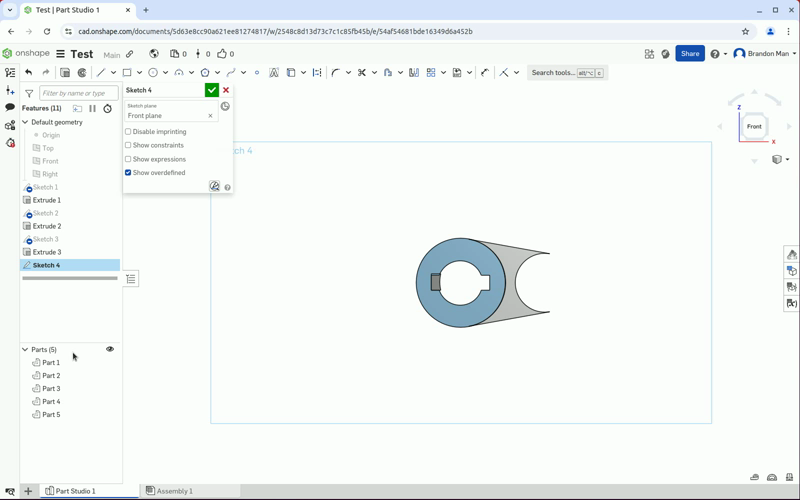
key(y)
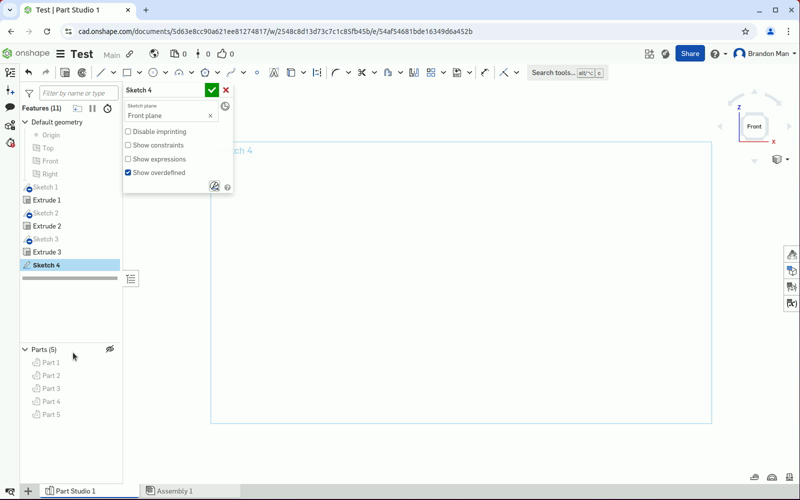
key(c)
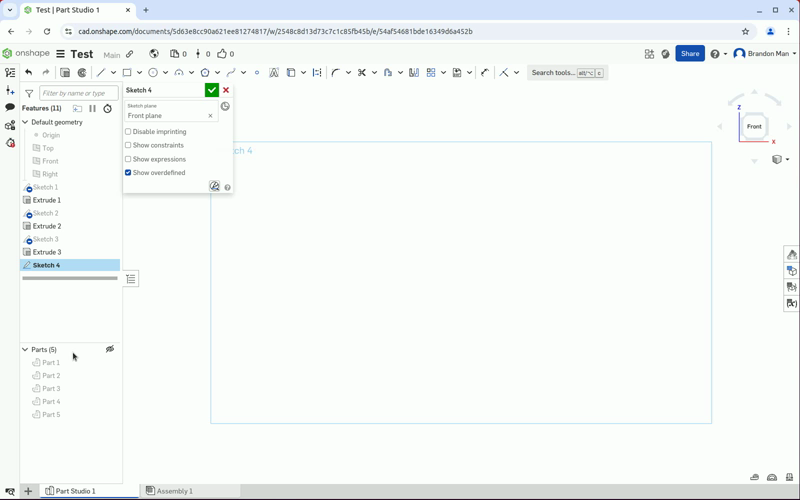
key_down(shift)
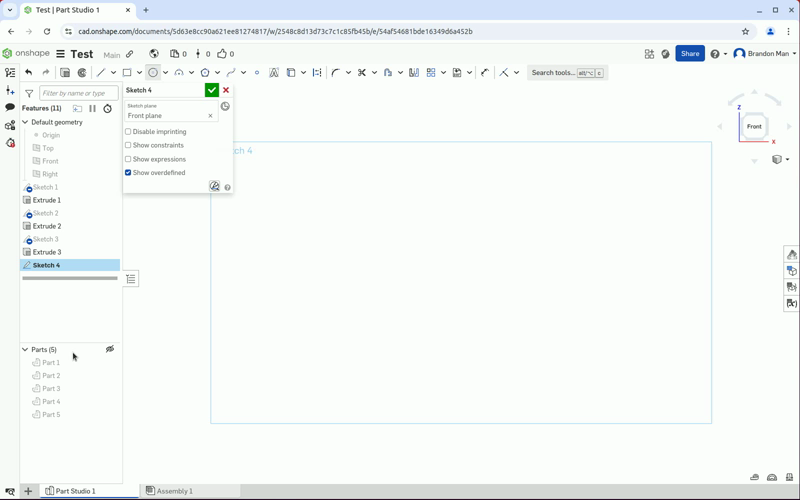
mouse_move(544, 282)
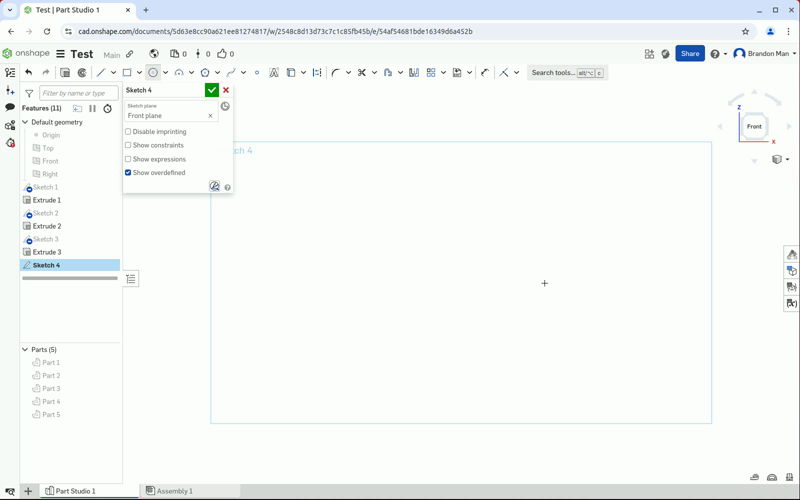
click(544, 282)
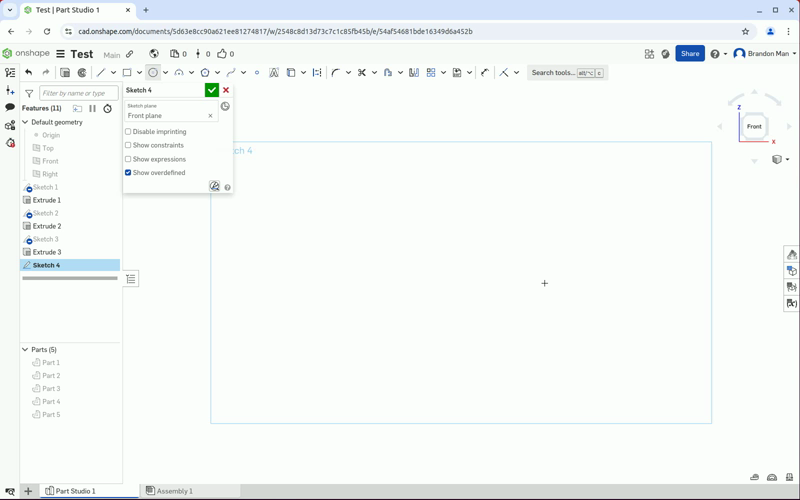
key_up(shift)
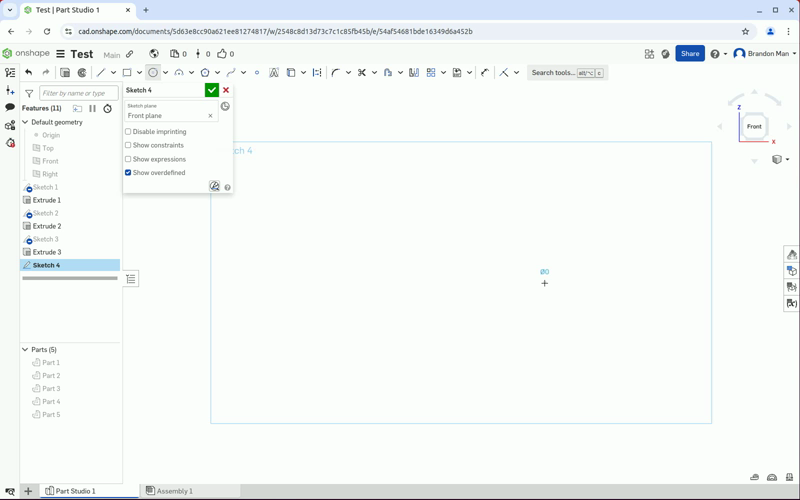
mouse_move(573, 282)
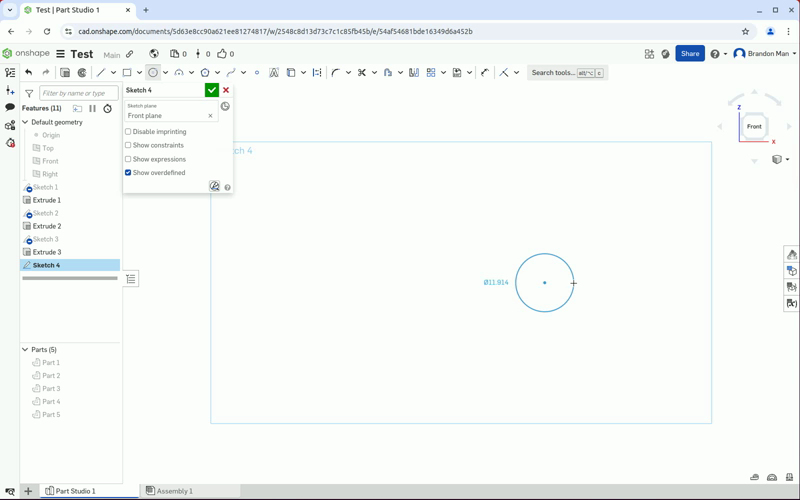
click(573, 282)
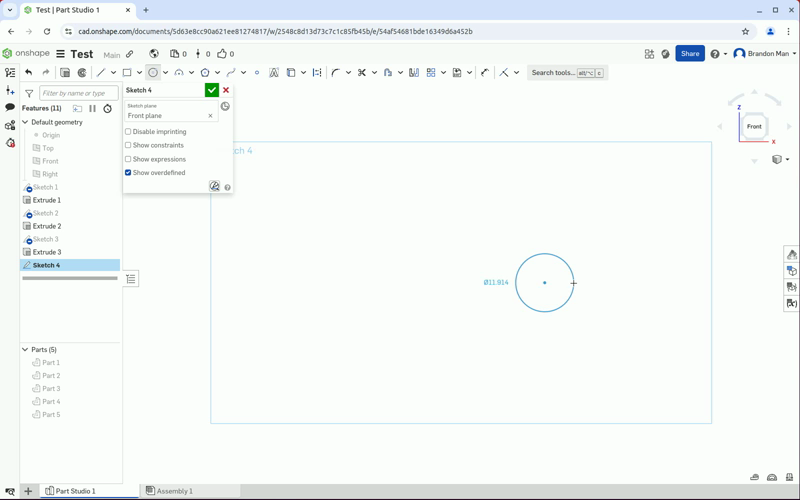
key(esc)
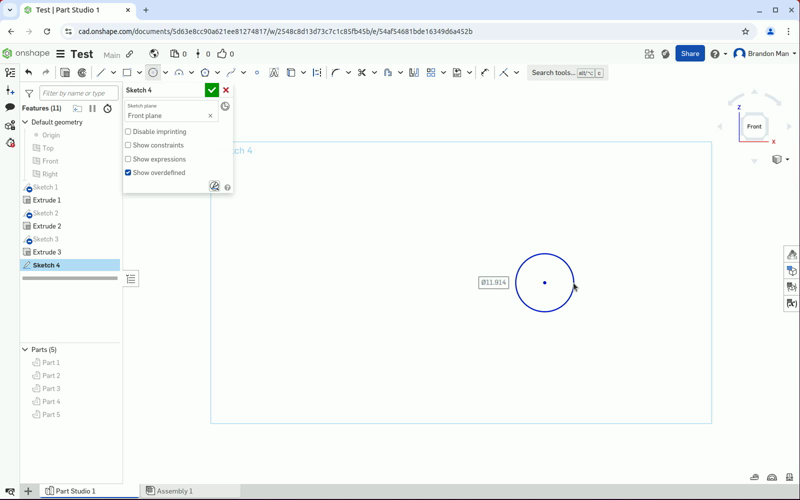
key(c)
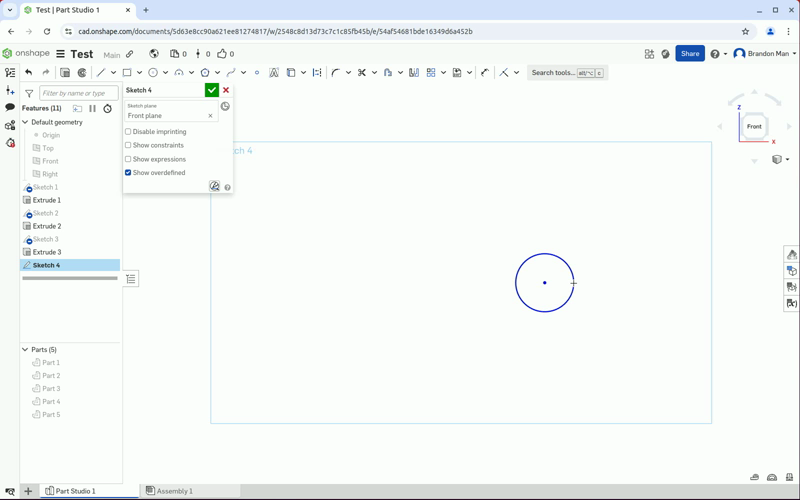
key_down(shift)
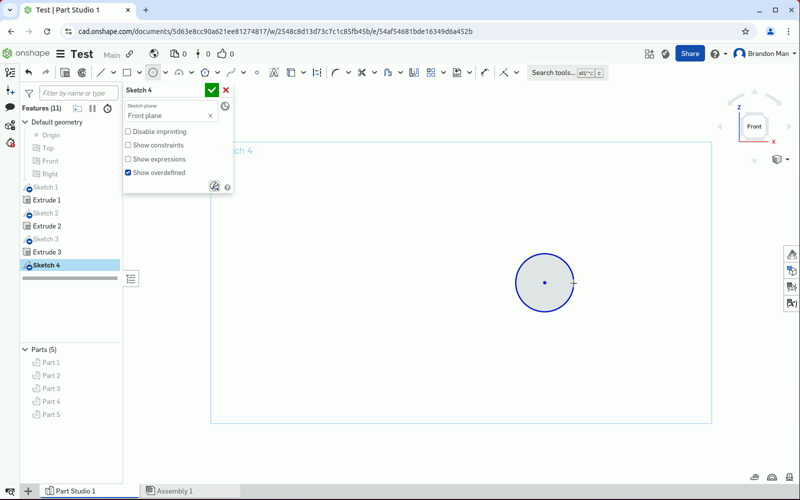
mouse_move(544, 282)
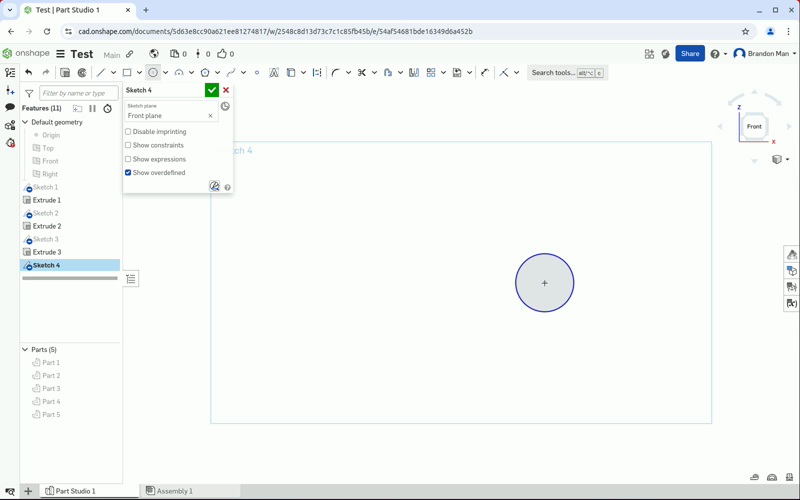
click(544, 282)
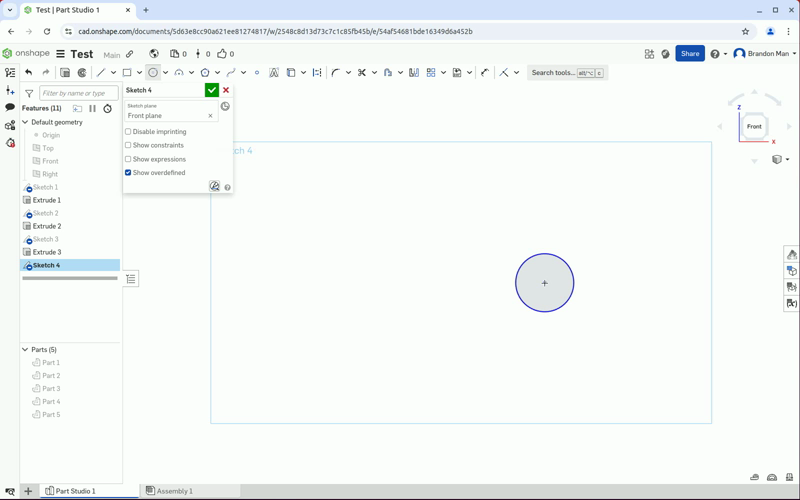
key_up(shift)
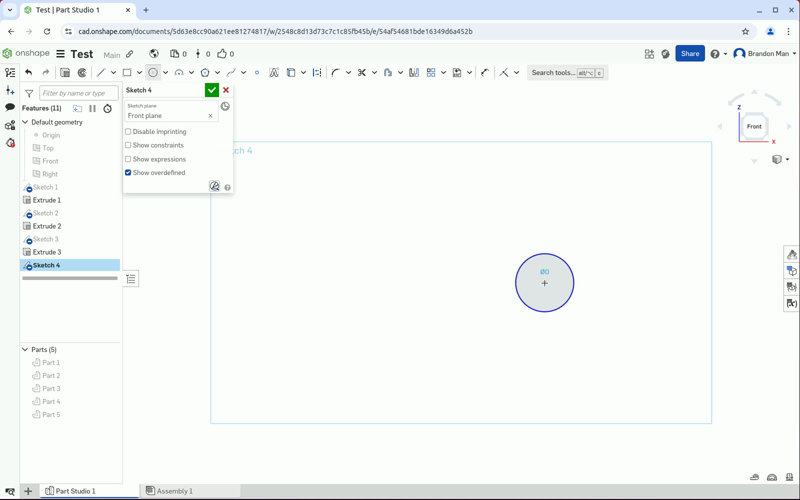
mouse_move(567, 282)
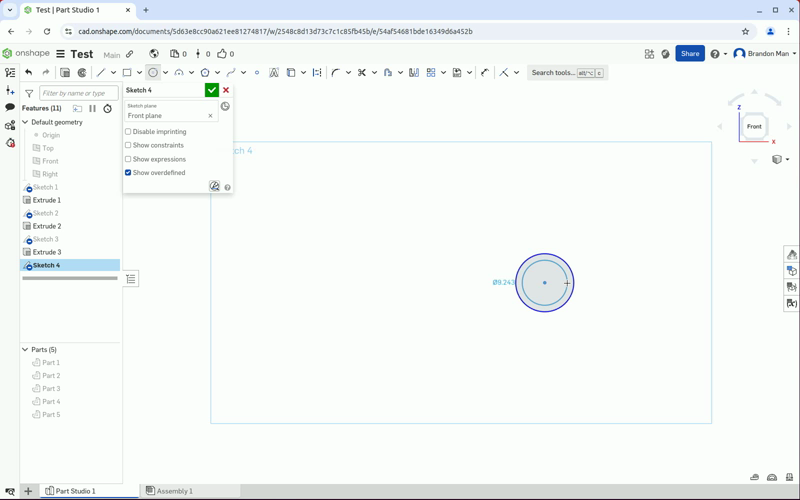
click(567, 282)
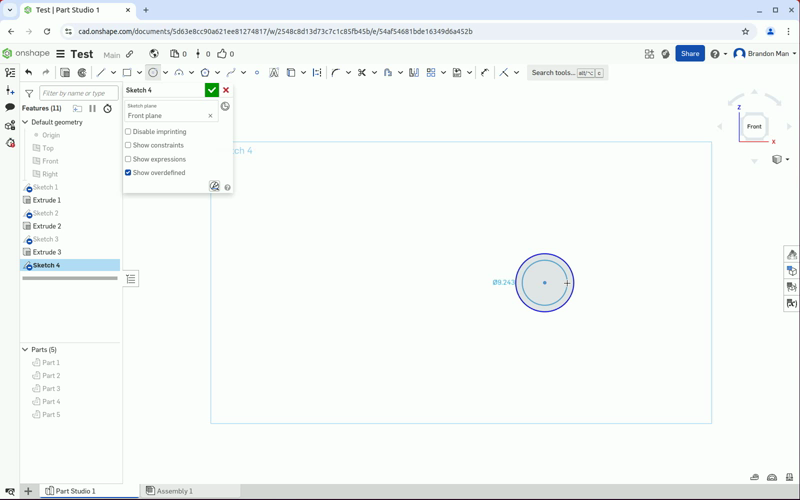
key(esc)
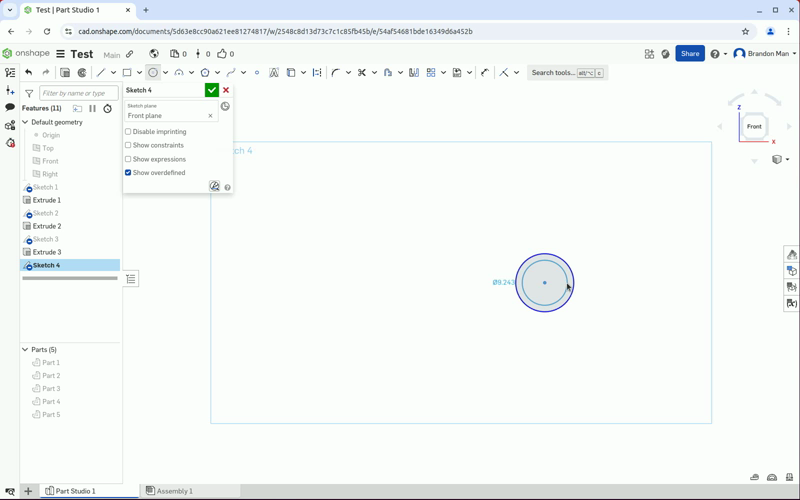
mouse_move(563, 263)
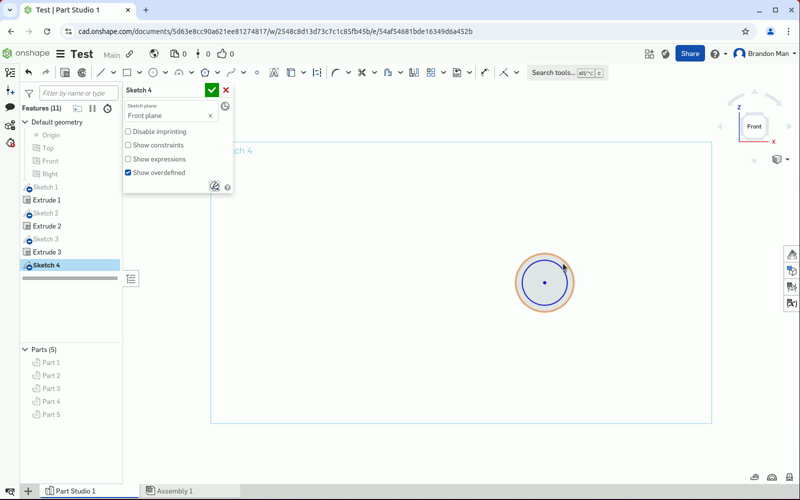
scroll(6)
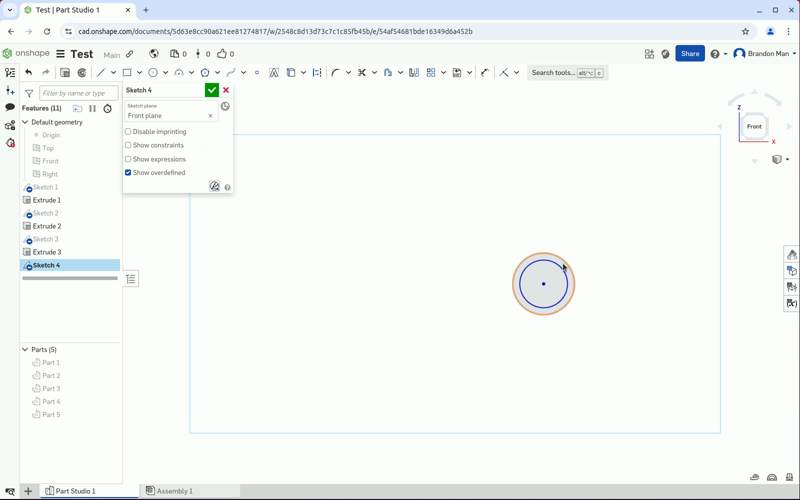
scroll(6)
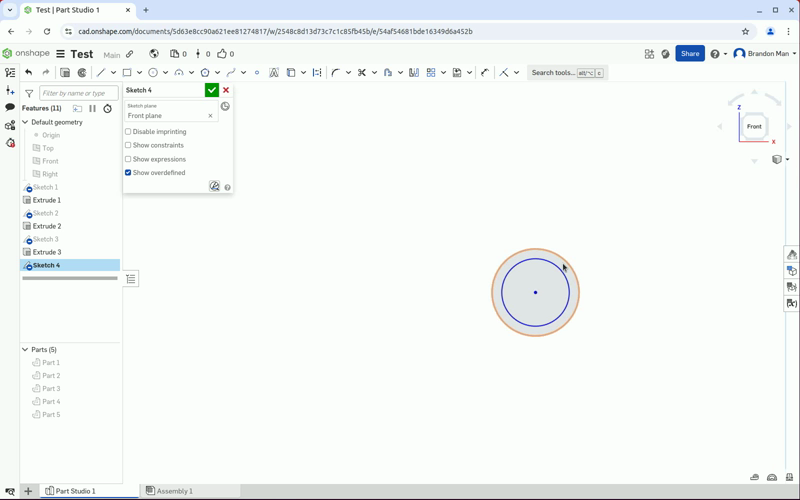
scroll(6)
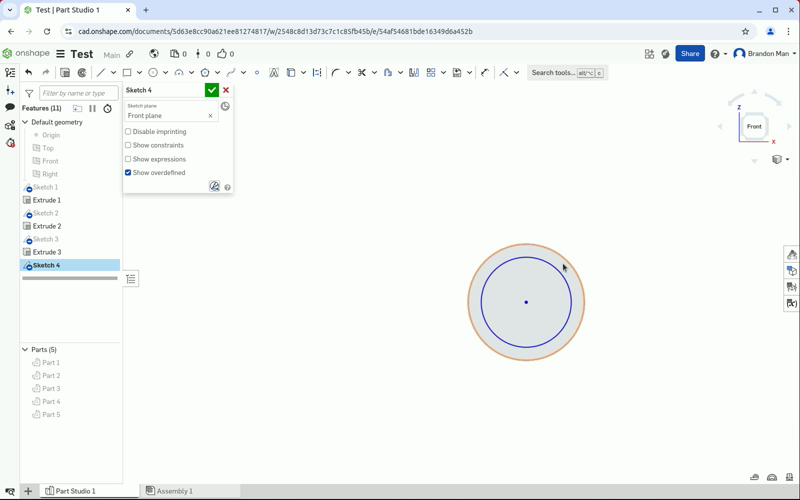
scroll(6)
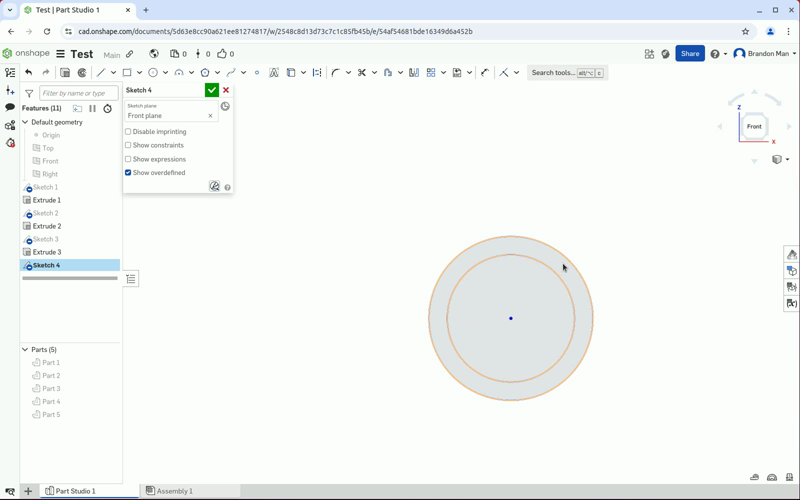
scroll(6)
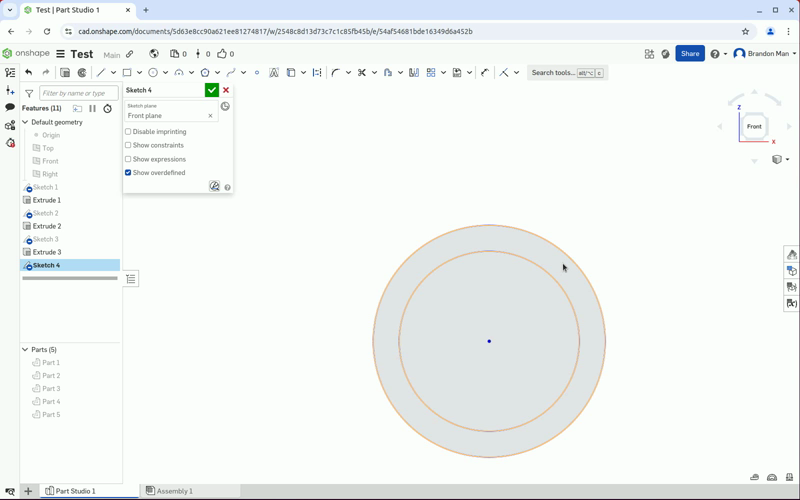
scroll(6)
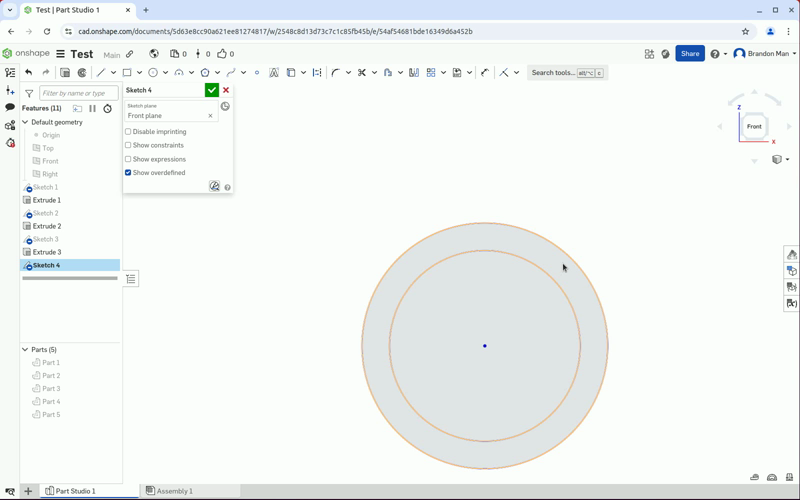
scroll(6)
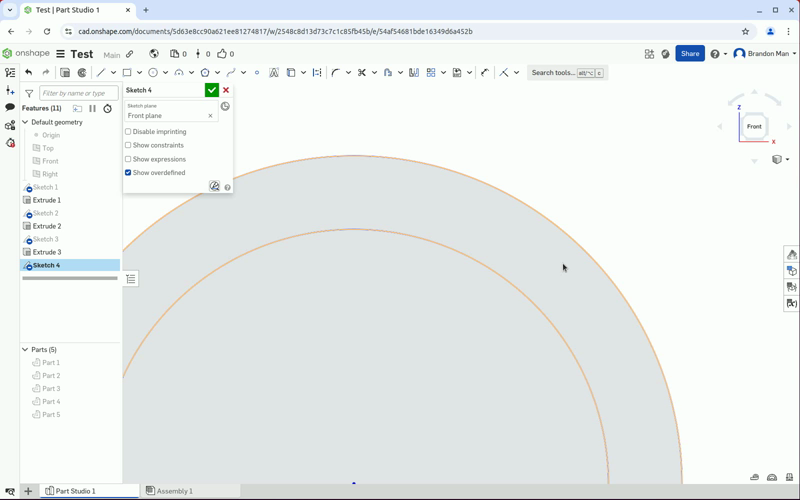
click(563, 263)
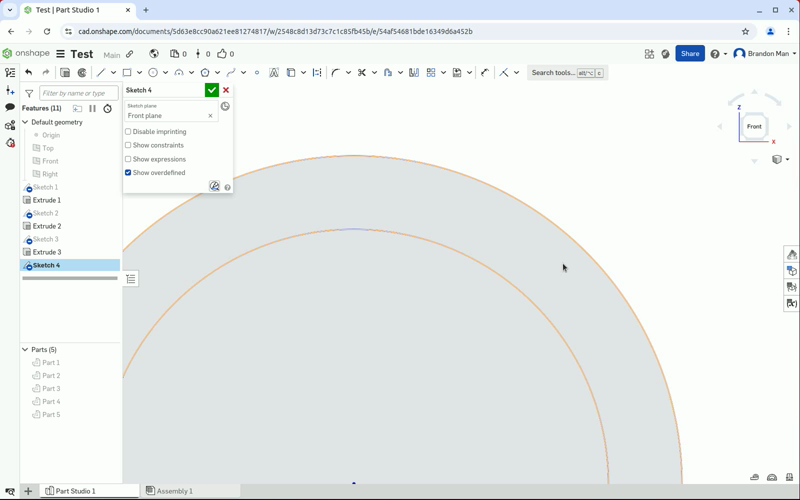
scroll(-6)
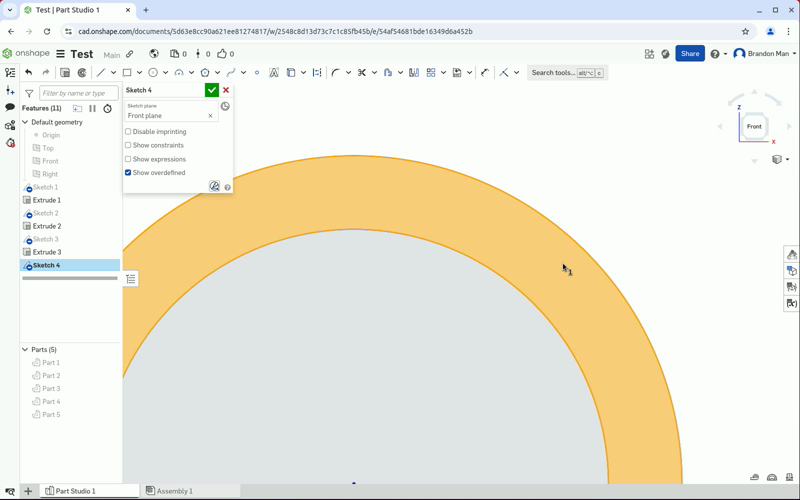
scroll(-6)
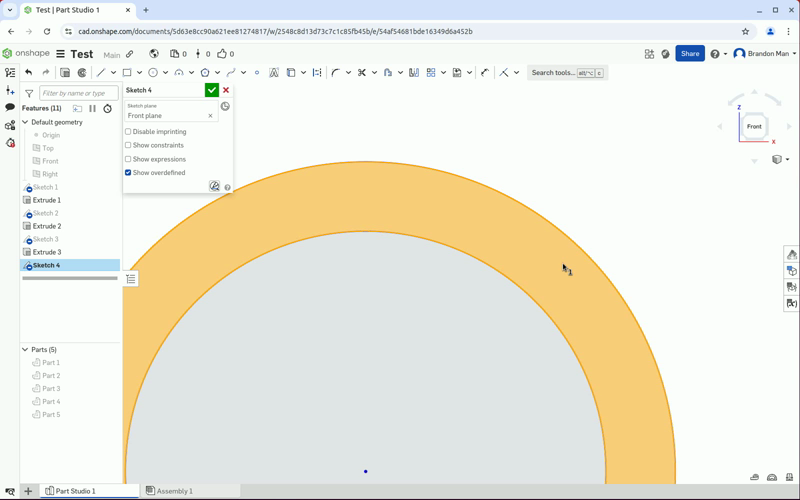
scroll(-6)
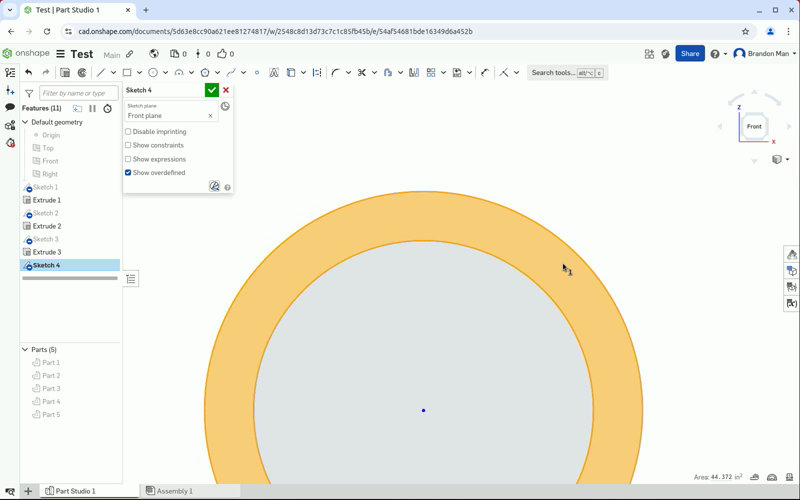
scroll(-6)
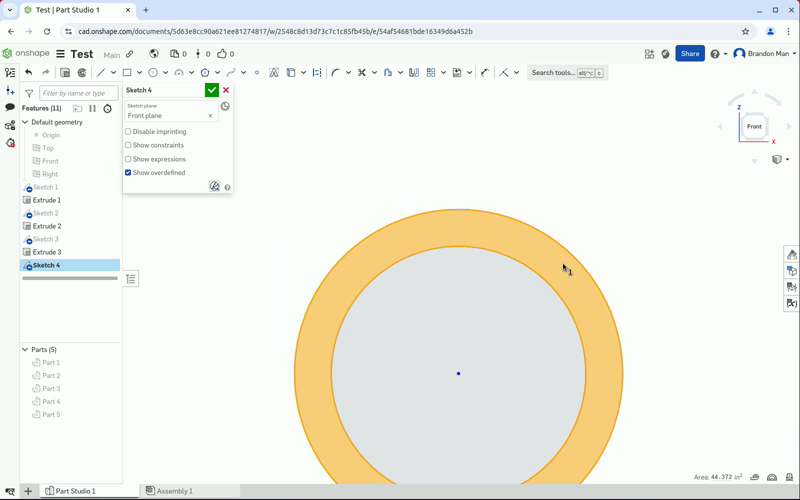
scroll(-6)
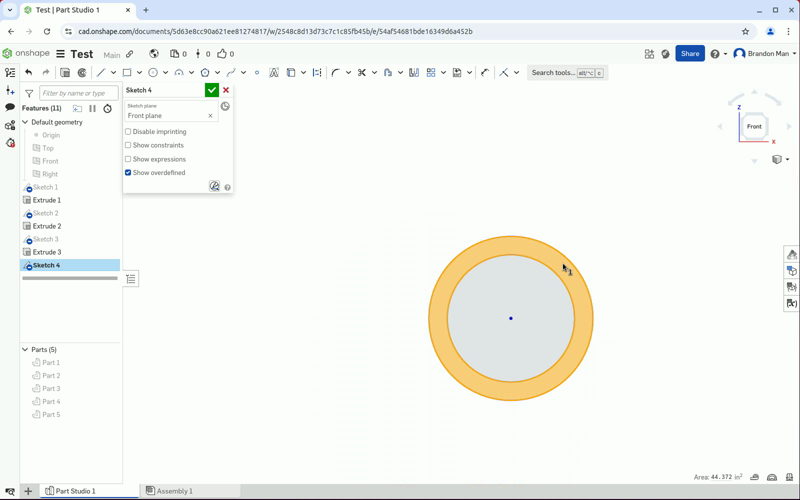
scroll(-6)
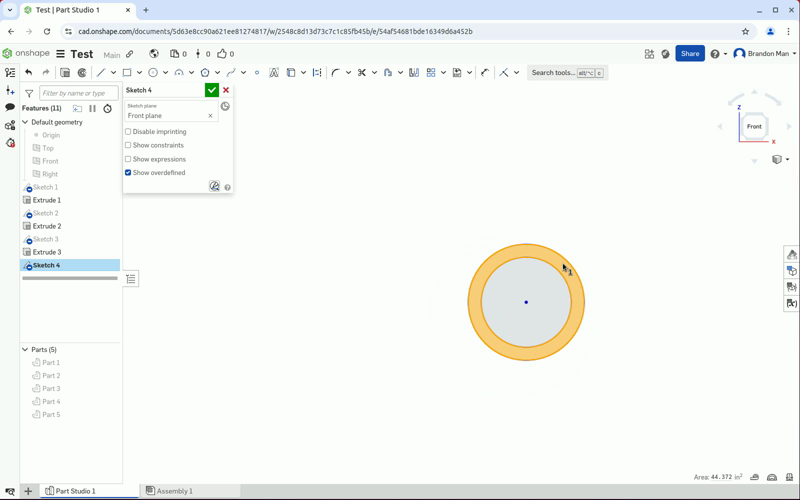
scroll(-6)
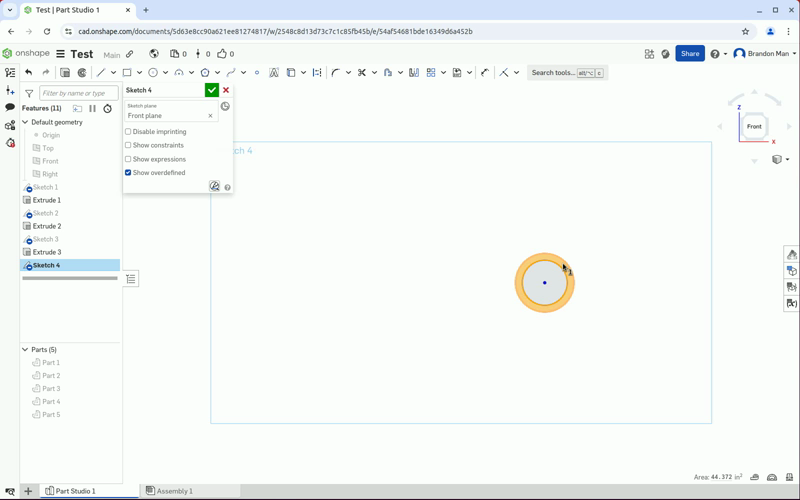
mouse_move(73, 352)
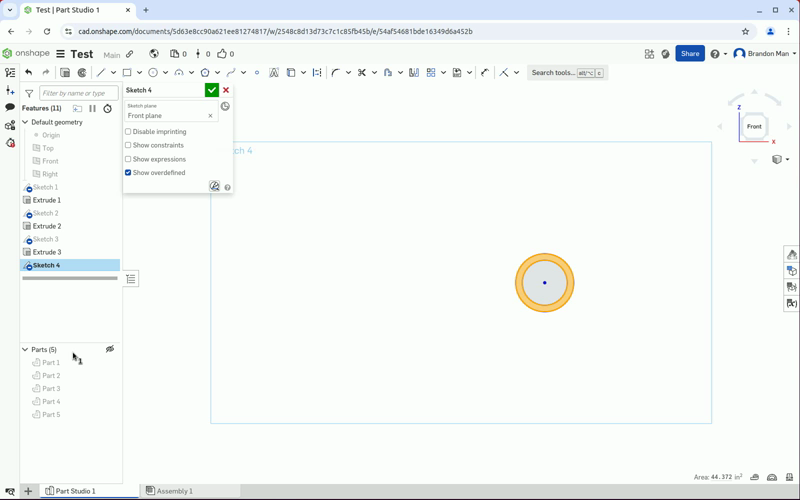
key(shift+y)
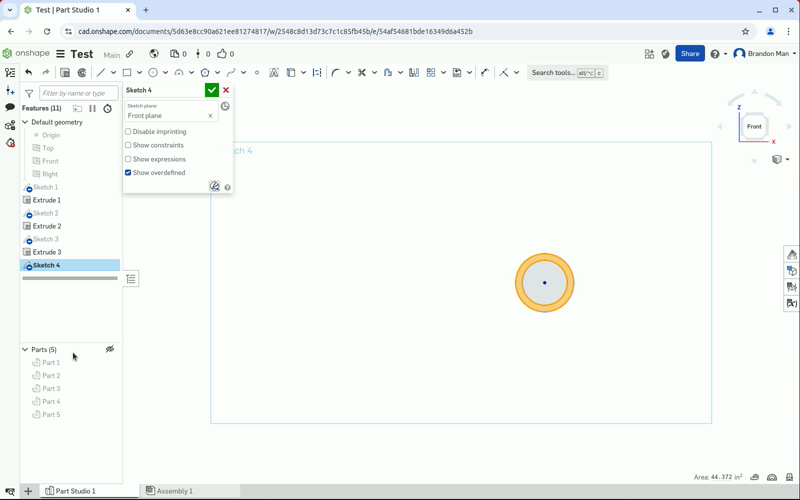
key(shift+e)
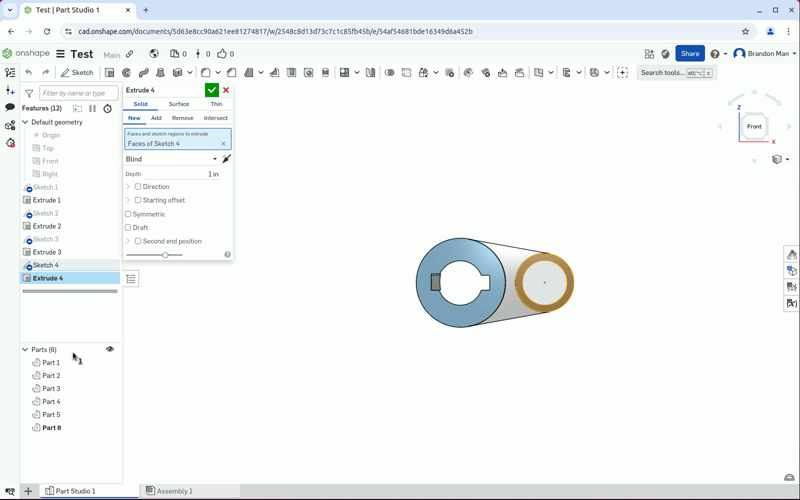
mouse_move(143, 106)
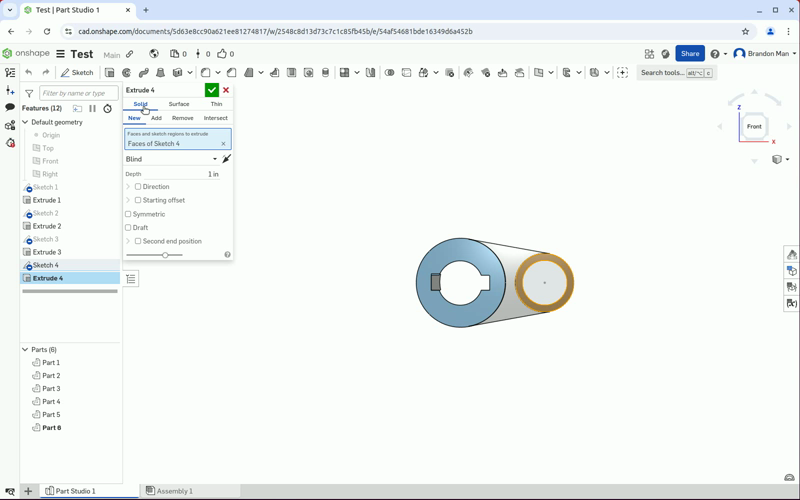
click(143, 106)
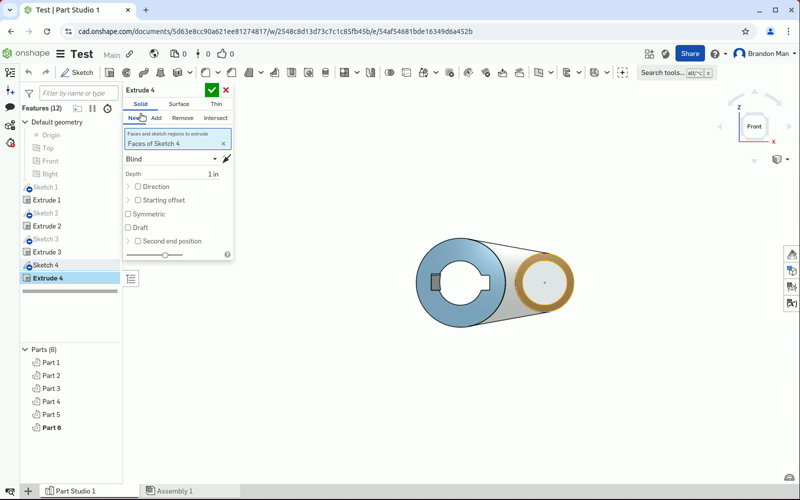
mouse_move(137, 120)
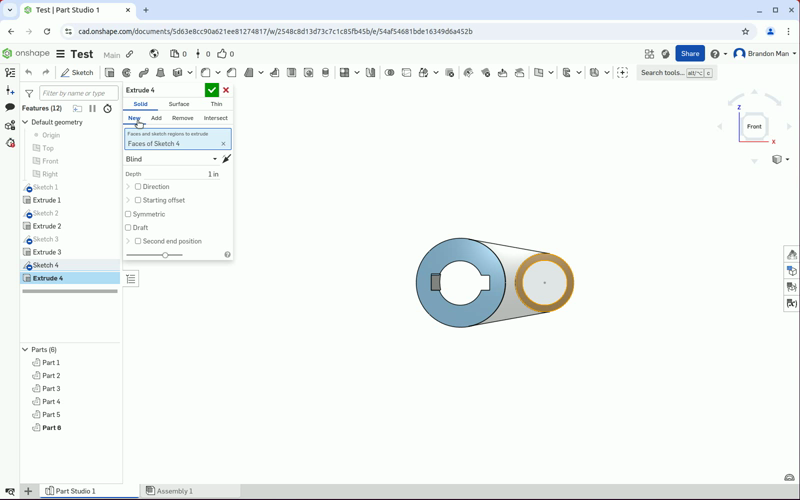
click(137, 120)
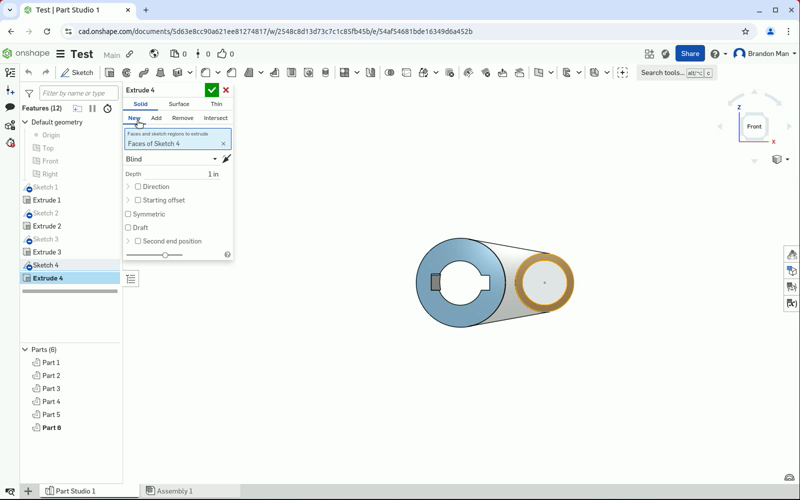
key(tab, 4)
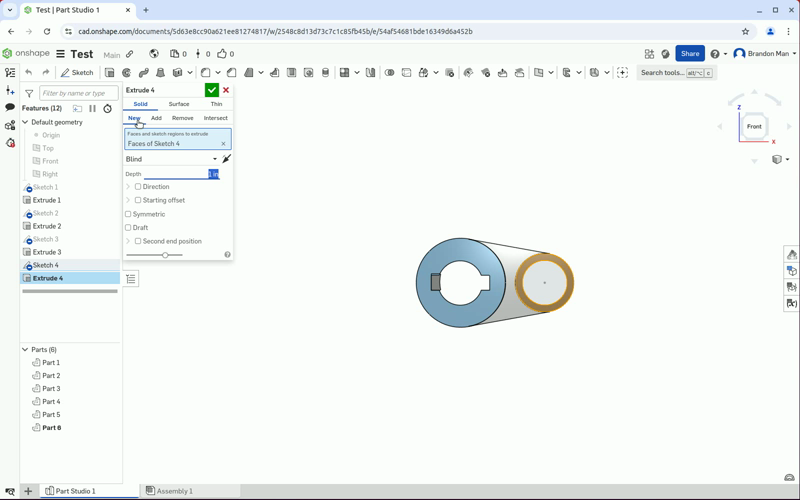
text(7.943)
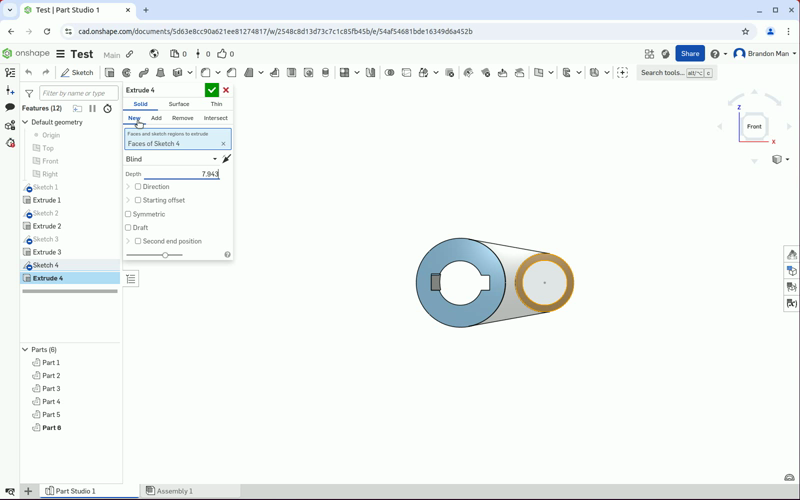
key(enter)
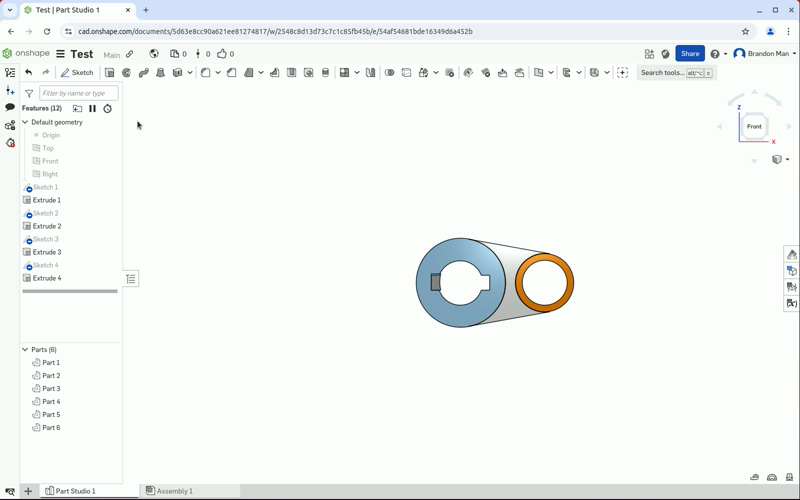
key(shift+h)
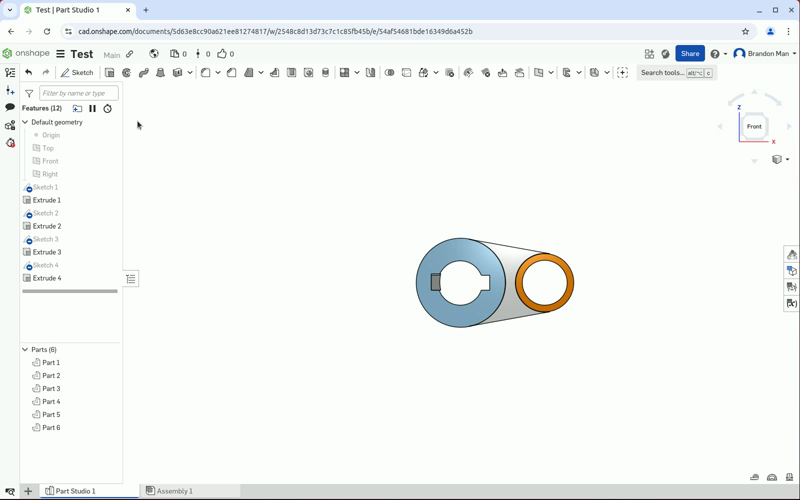
key(shift+h)
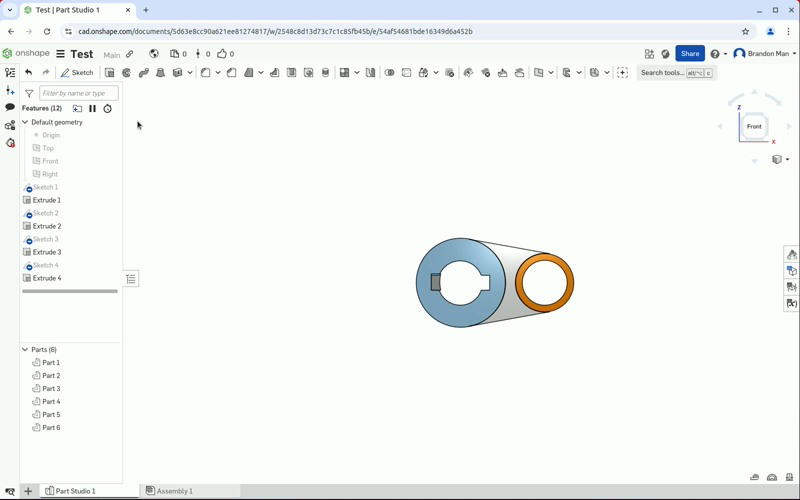
mouse_move(73, 189)
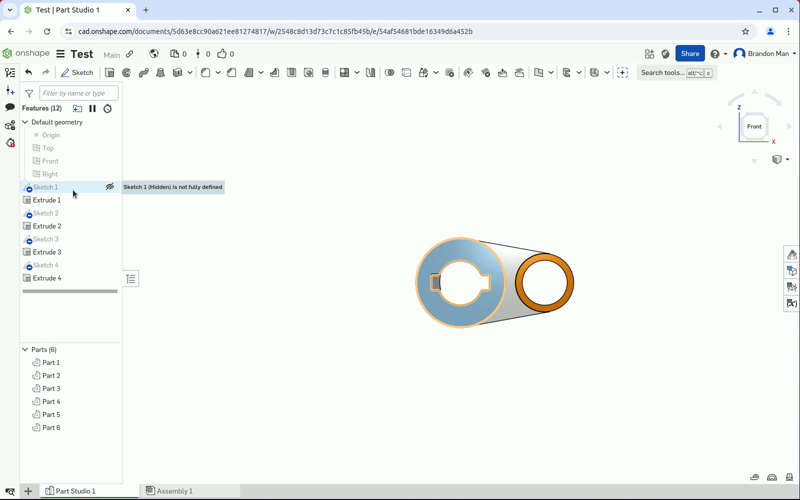
click(73, 189)
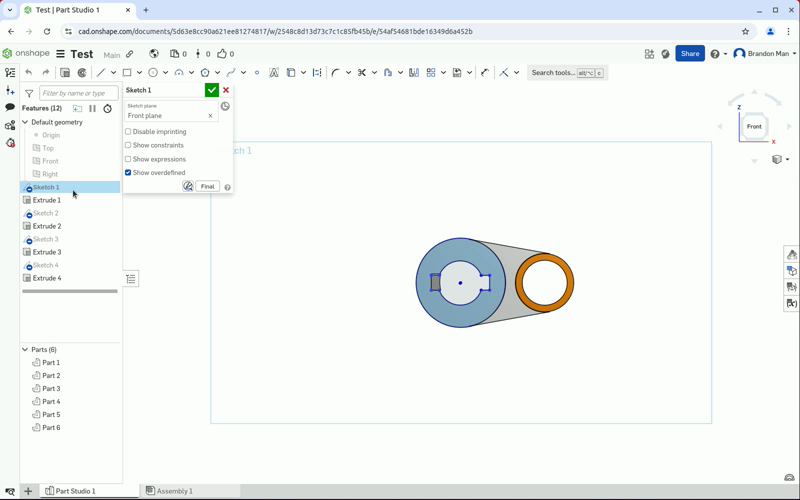
mouse_move(229, 92)
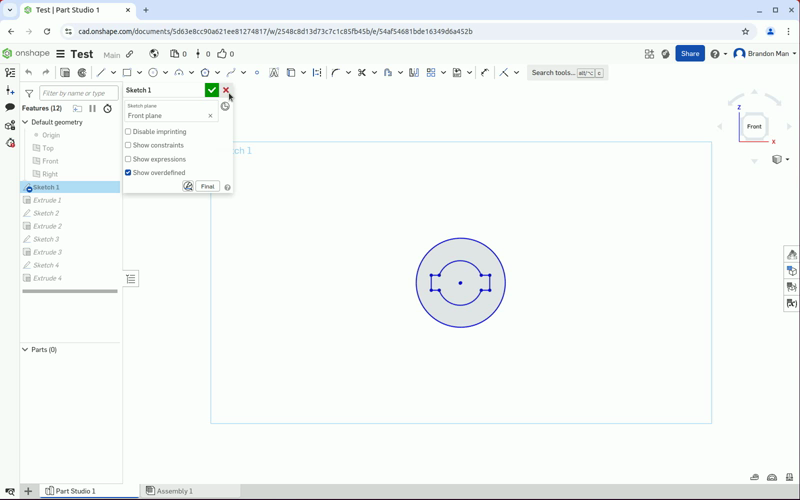
click(229, 92)
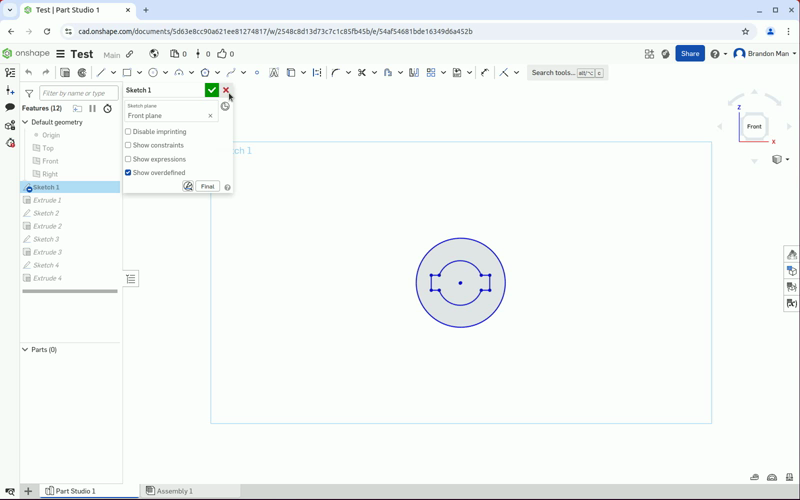
key(shift+s)
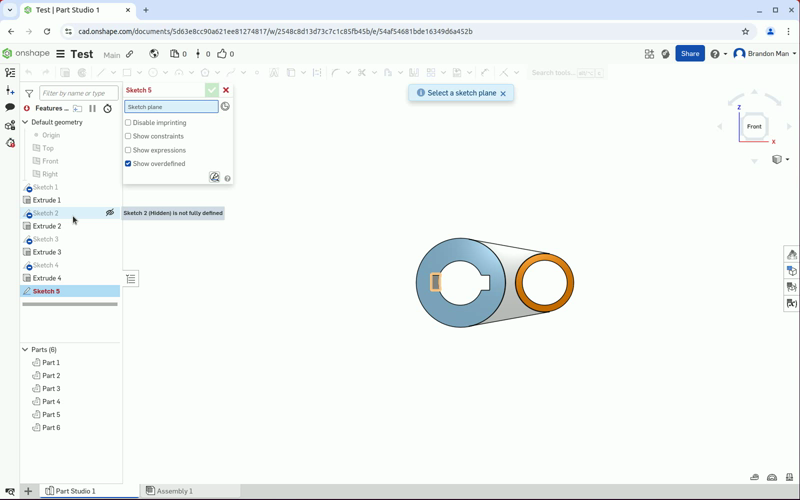
scroll(3)
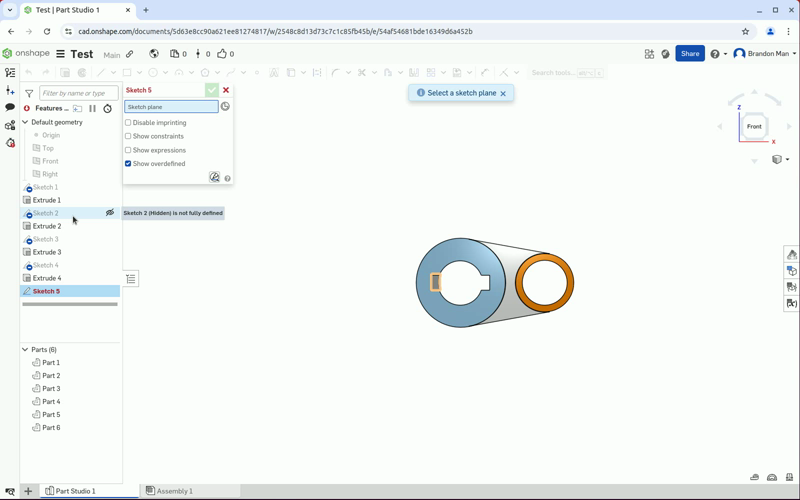
mouse_move(73, 163)
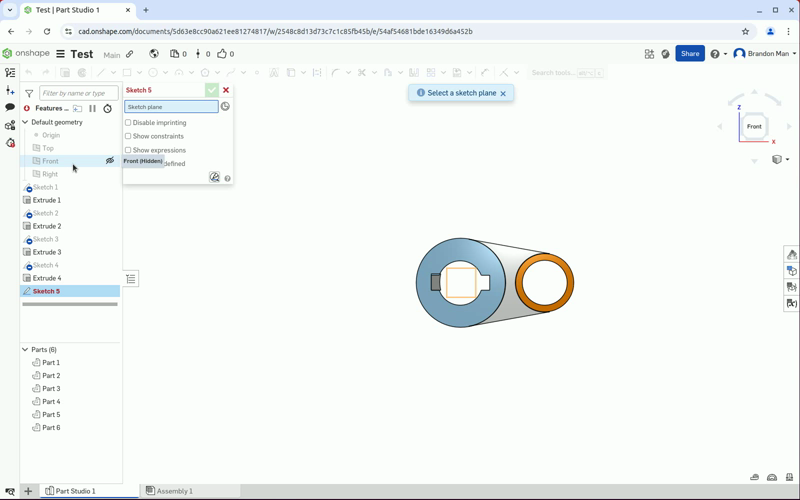
click(73, 163)
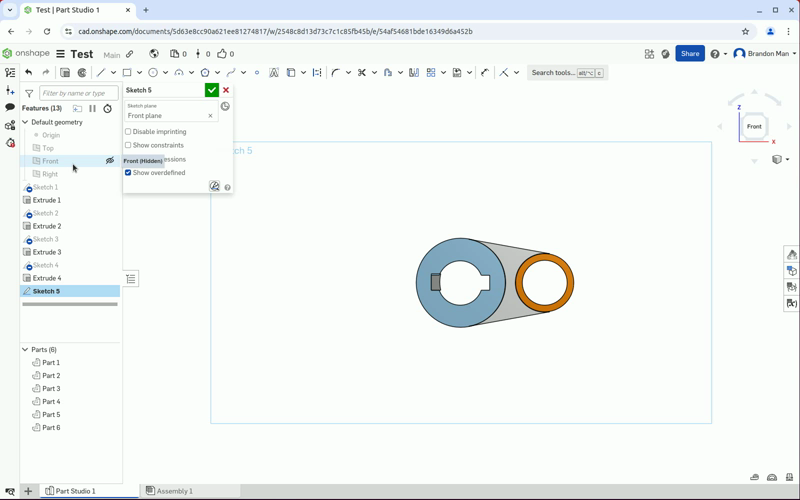
mouse_move(73, 352)
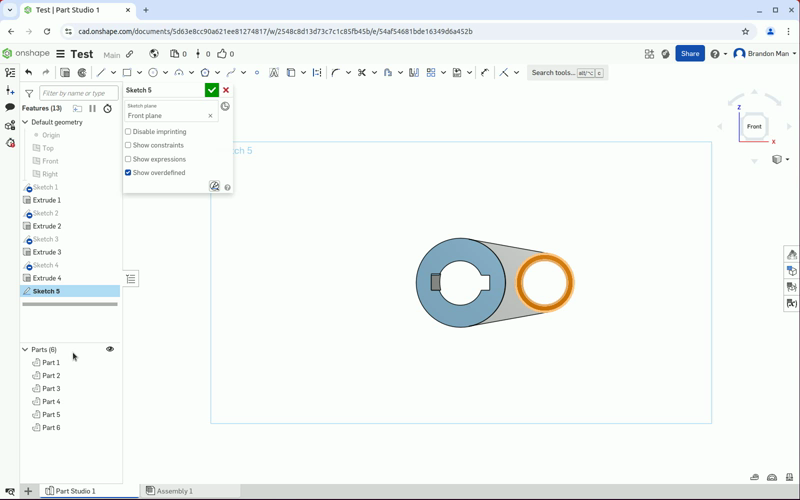
key(y)
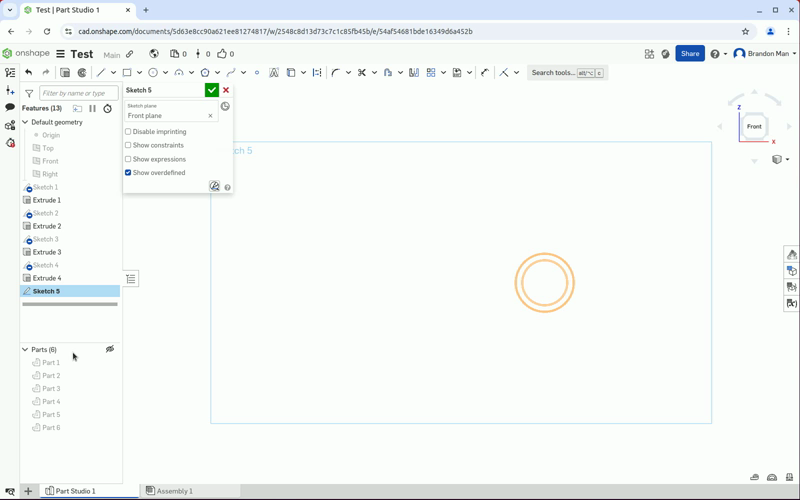
key(c)
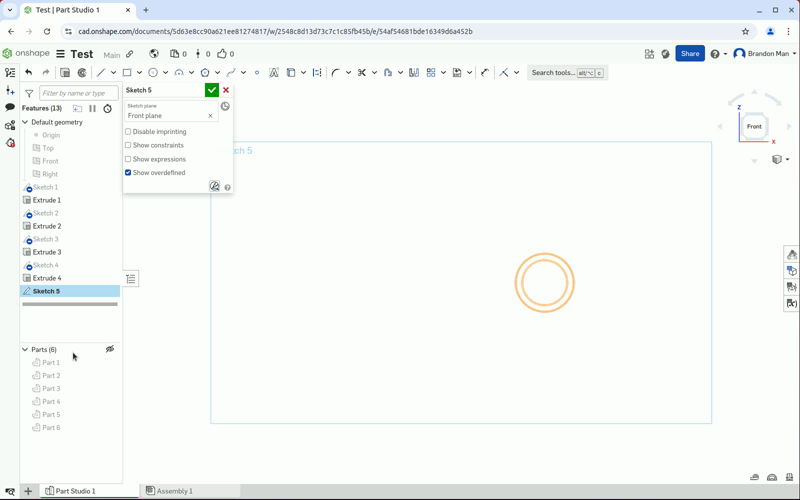
key_down(shift)
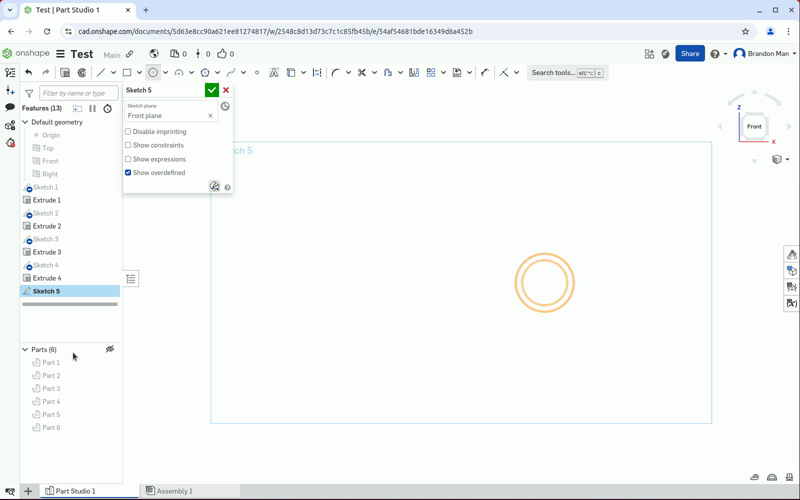
mouse_move(460, 282)
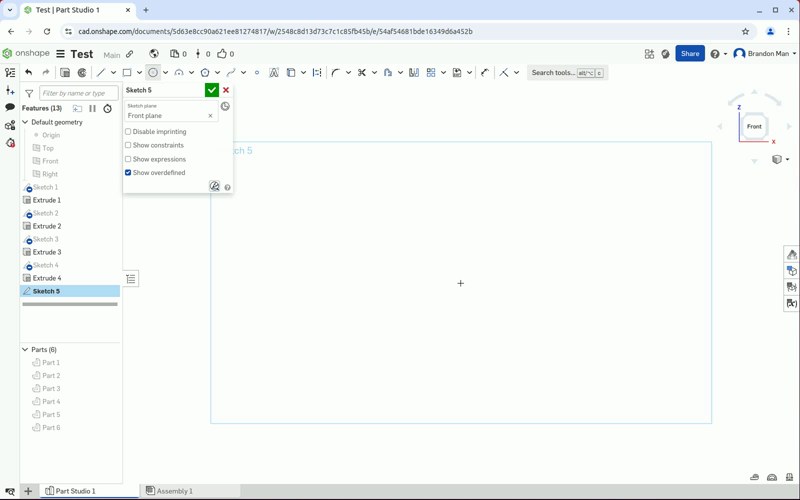
click(460, 282)
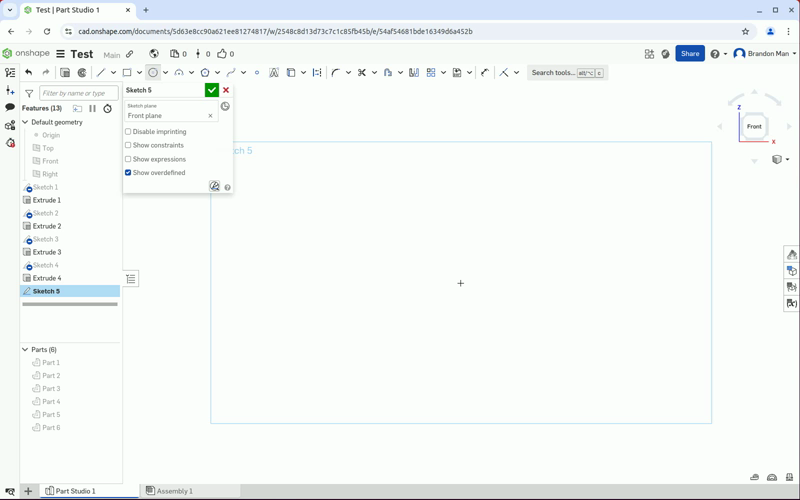
key_up(shift)
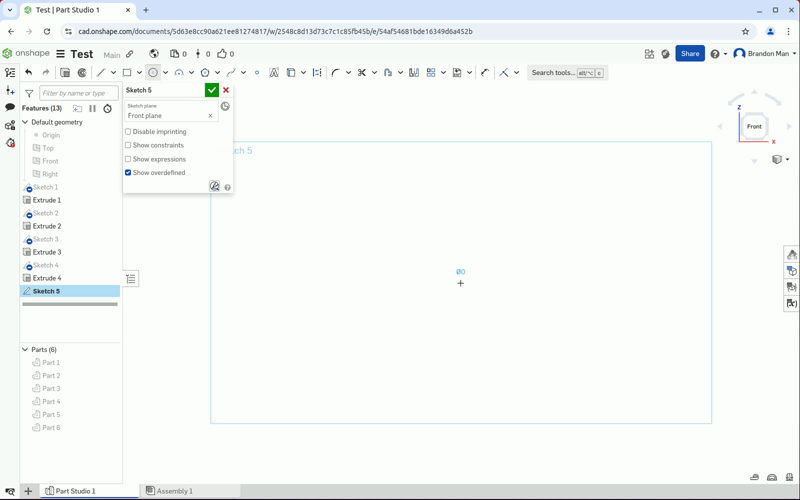
mouse_move(505, 282)
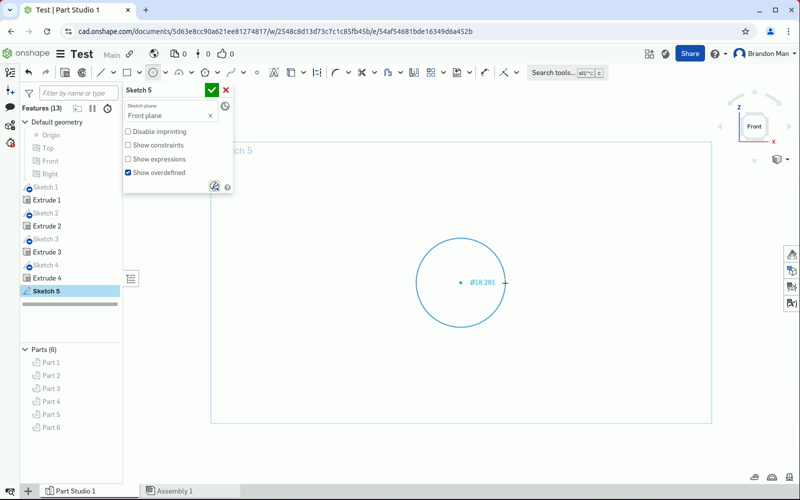
click(505, 282)
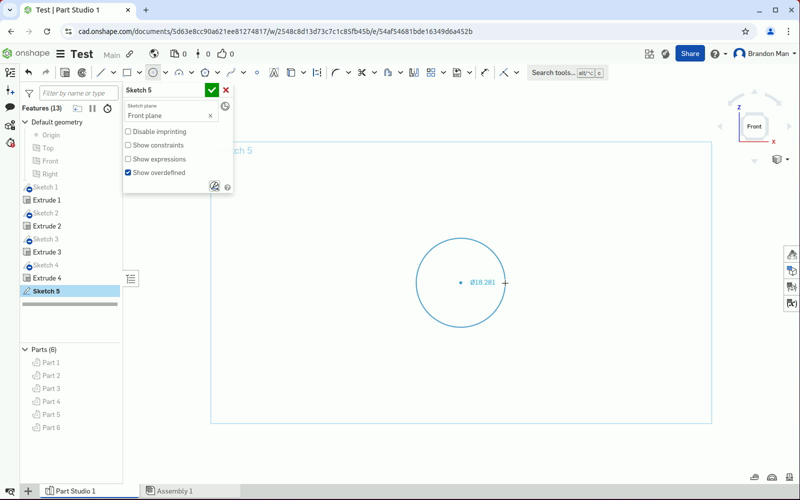
key(esc)
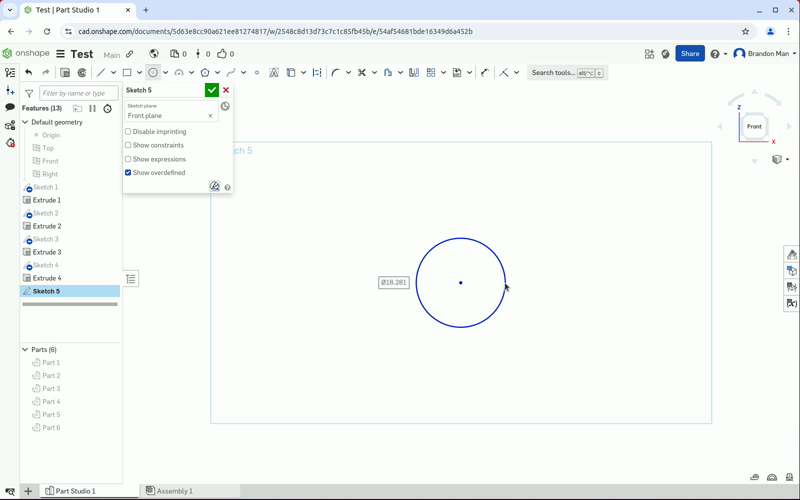
key(l)
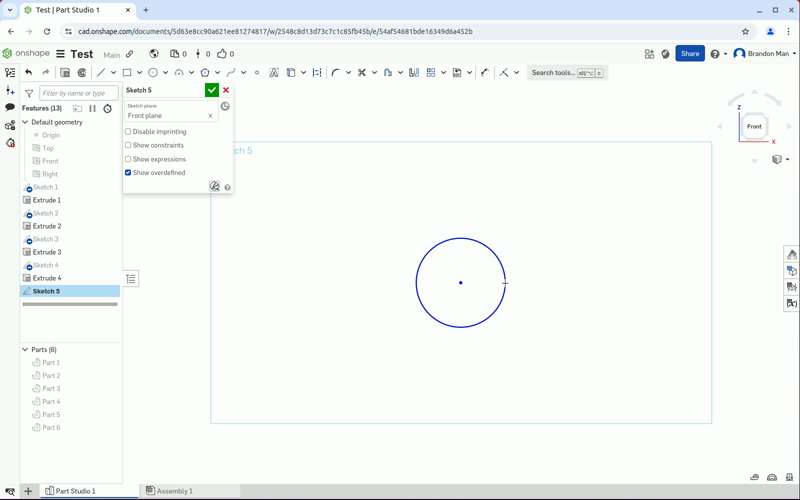
key_down(shift)
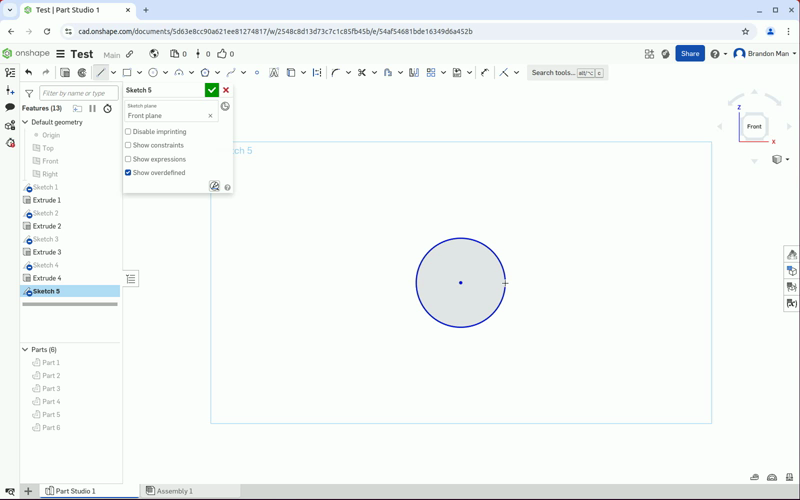
mouse_move(431, 290)
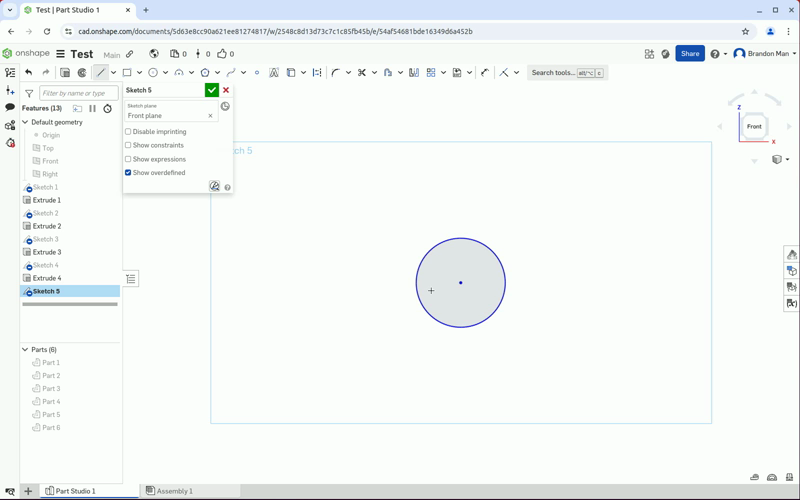
click(431, 290)
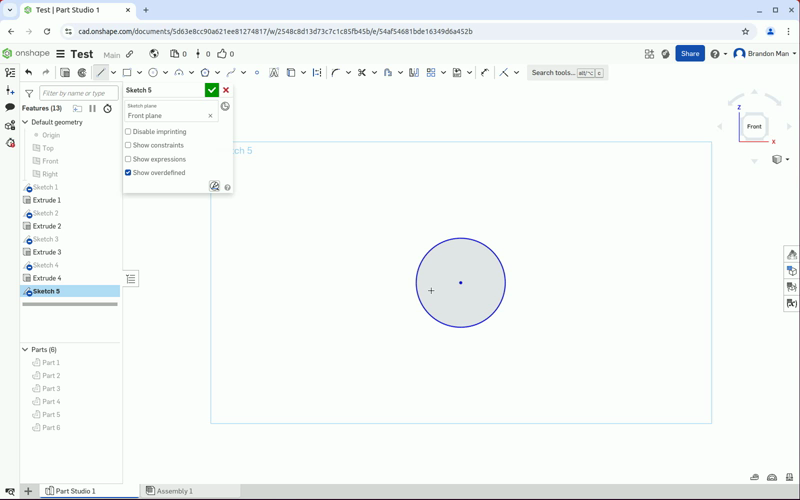
key_up(shift)
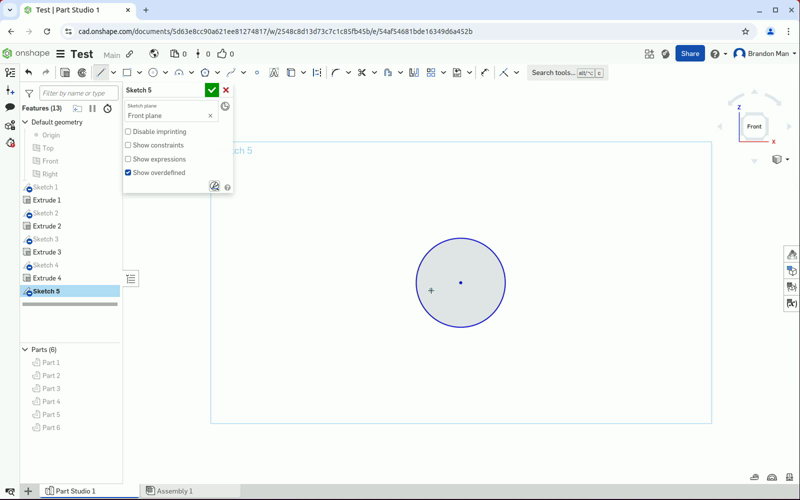
key_down(shift)
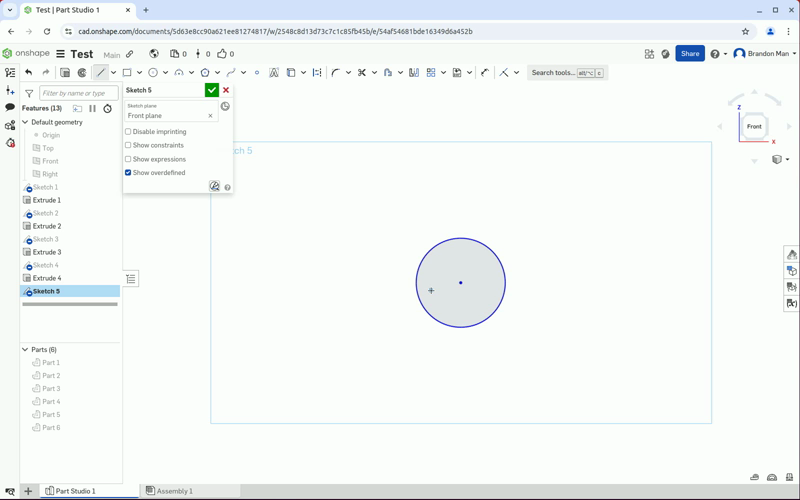
mouse_move(461, 290)
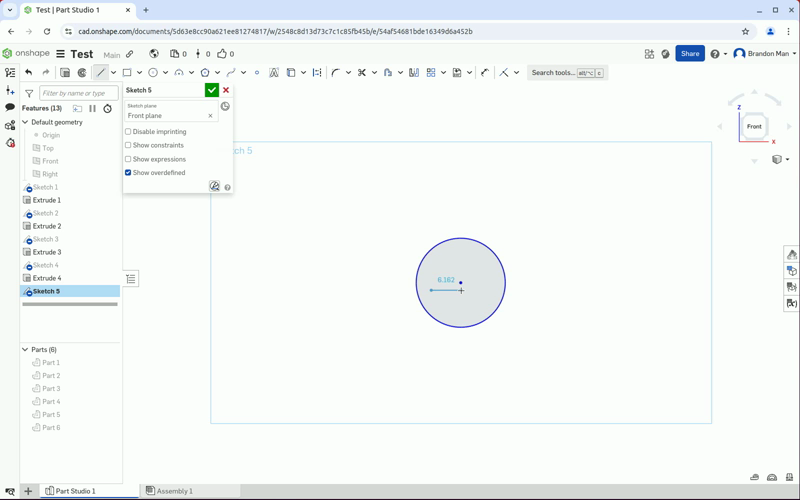
mouse_move(439, 290)
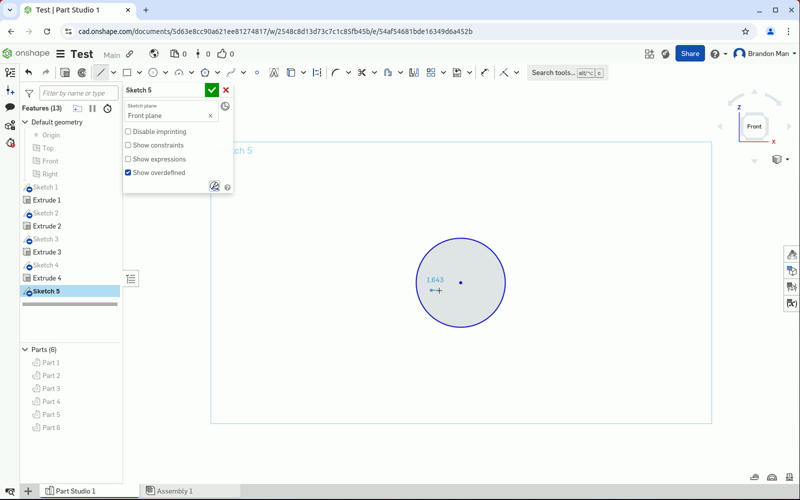
click(439, 290)
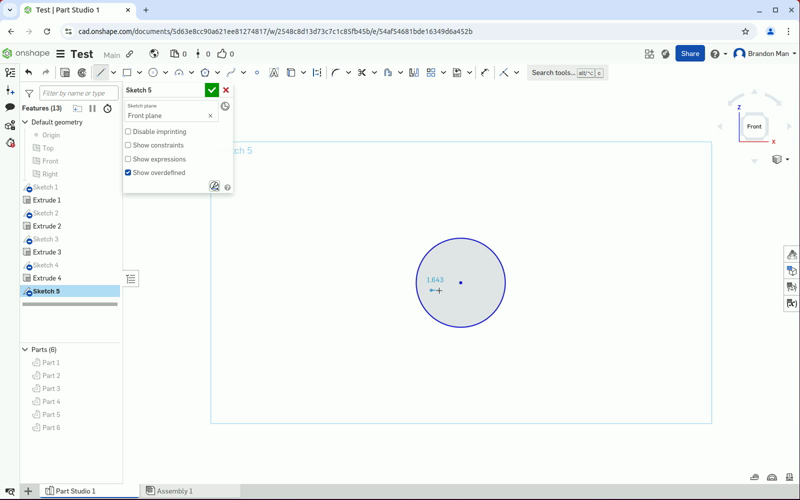
key_up(shift)
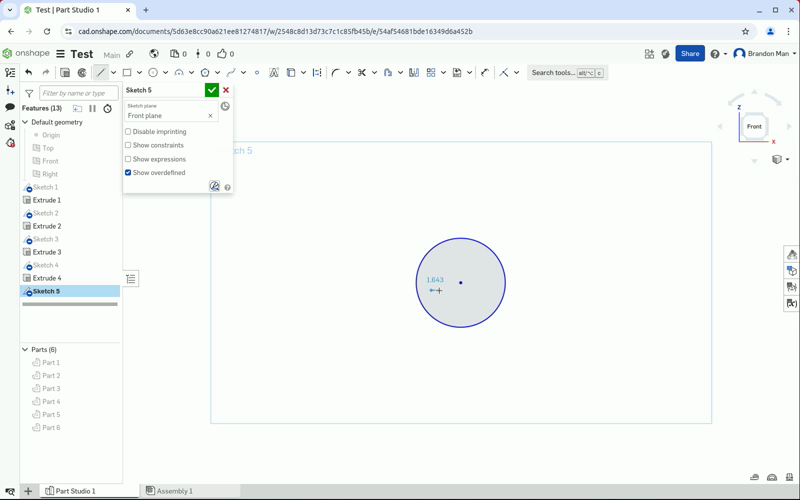
key(esc)
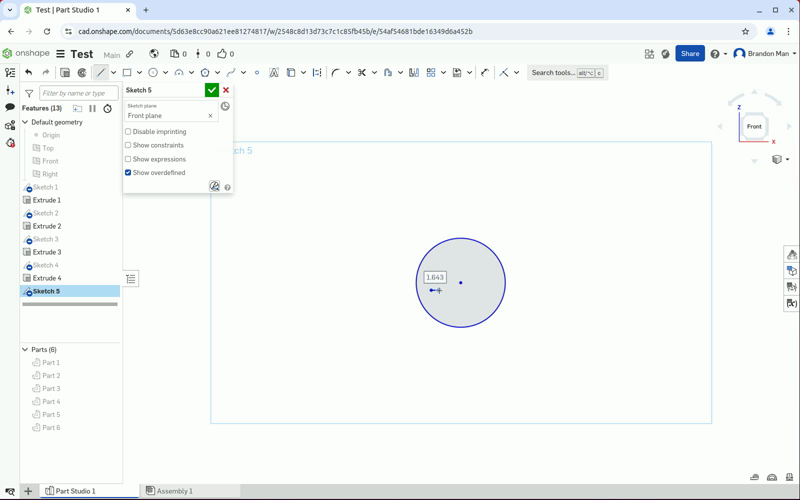
key(a)
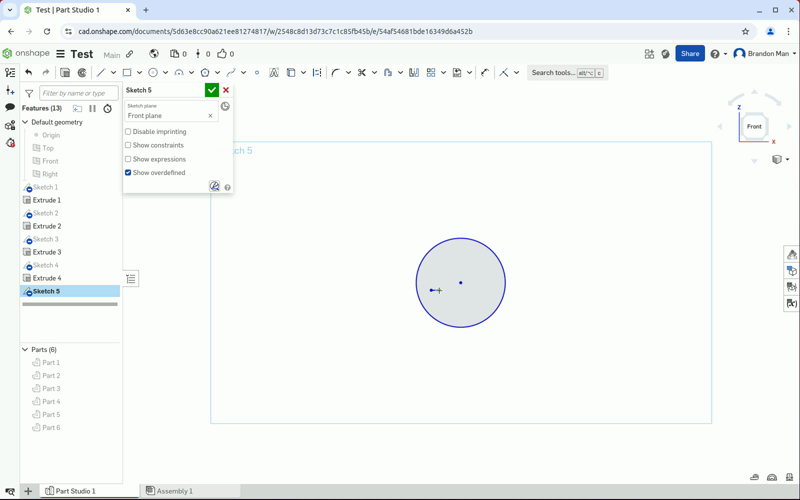
mouse_move(439, 290)
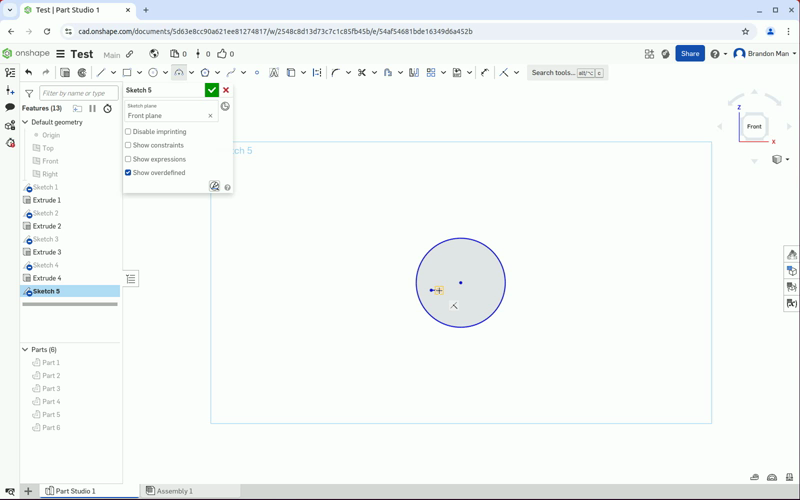
click(439, 290)
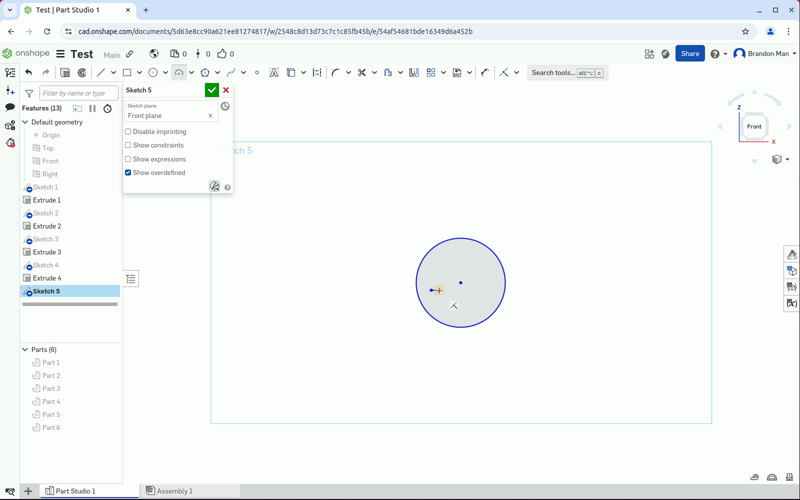
key_down(shift)
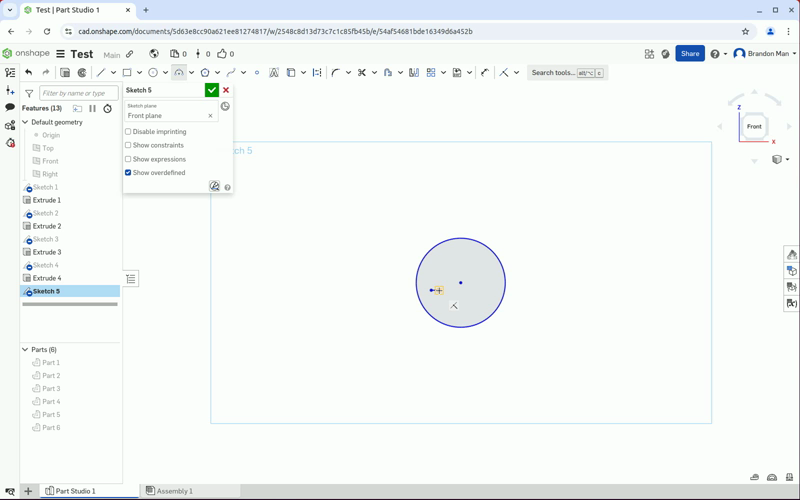
mouse_move(481, 290)
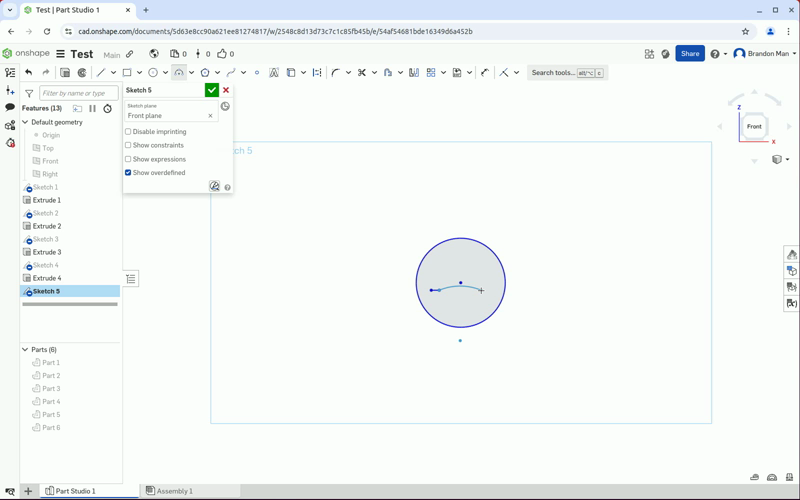
click(481, 290)
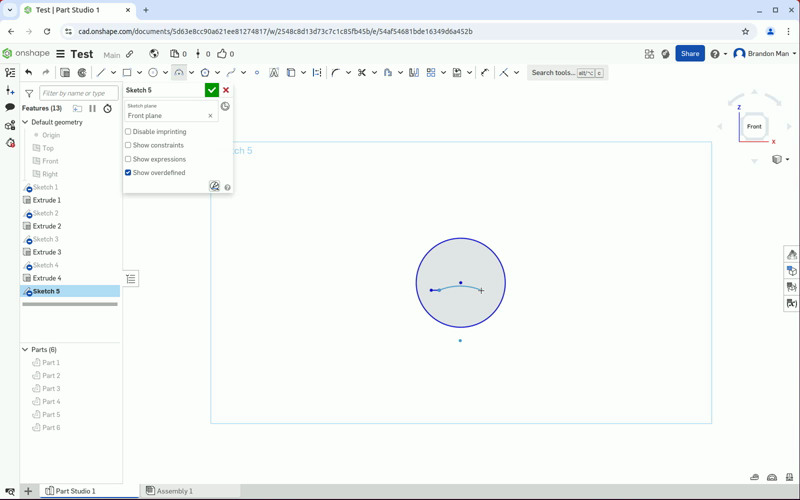
mouse_move(460, 305)
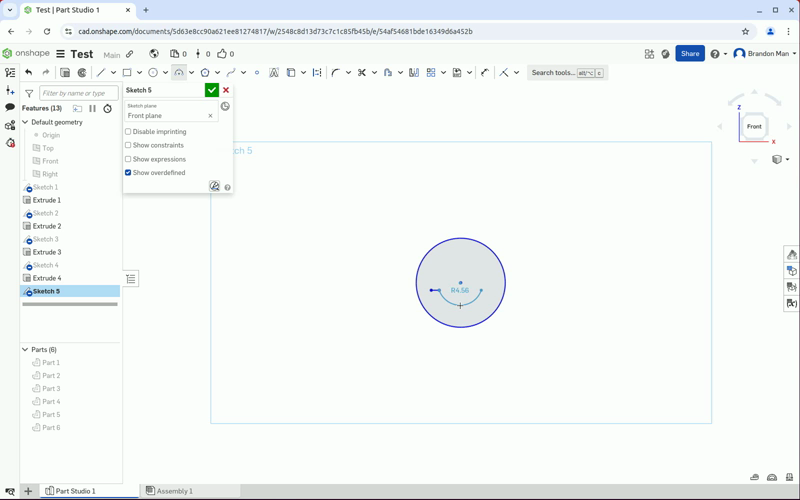
click(460, 305)
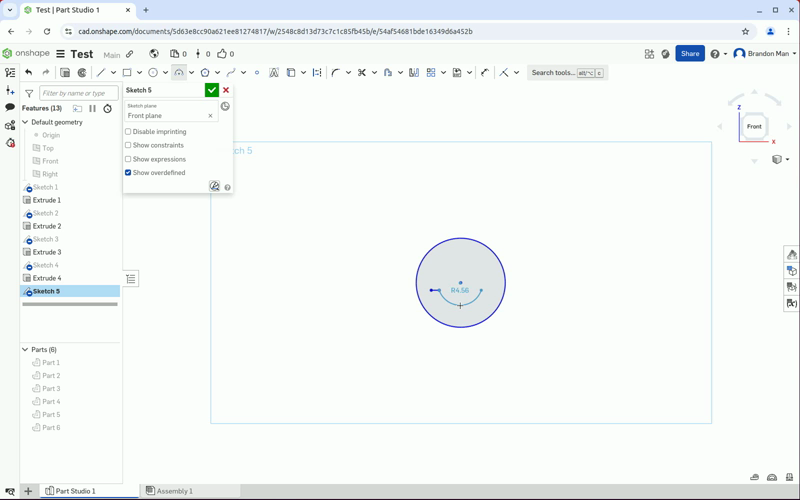
key_up(shift)
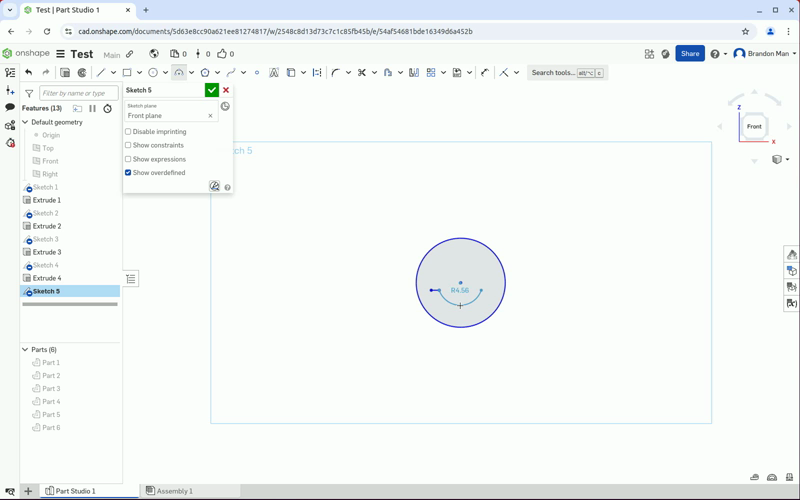
key(esc)
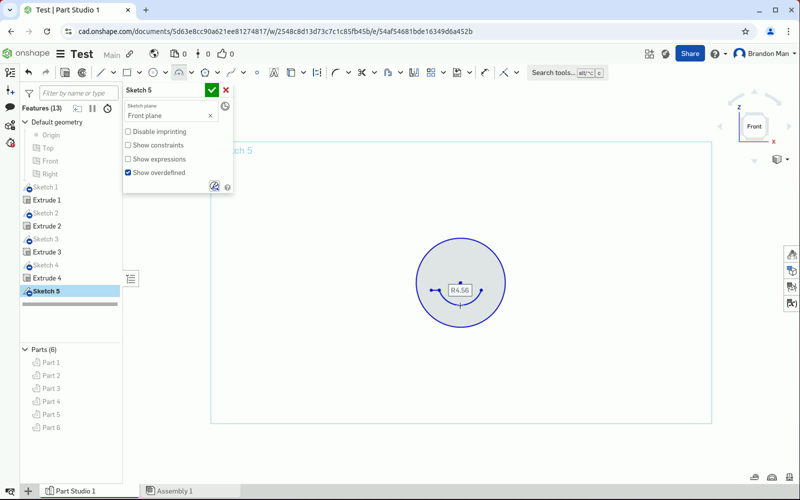
key(l)
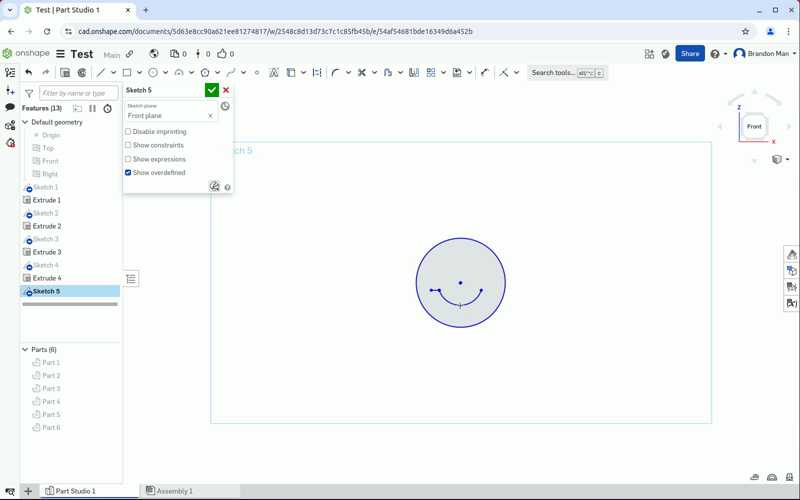
mouse_move(481, 290)
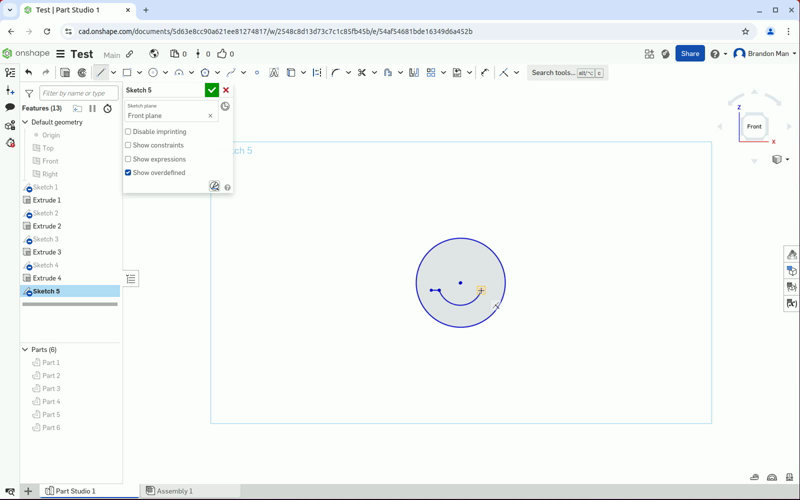
click(481, 290)
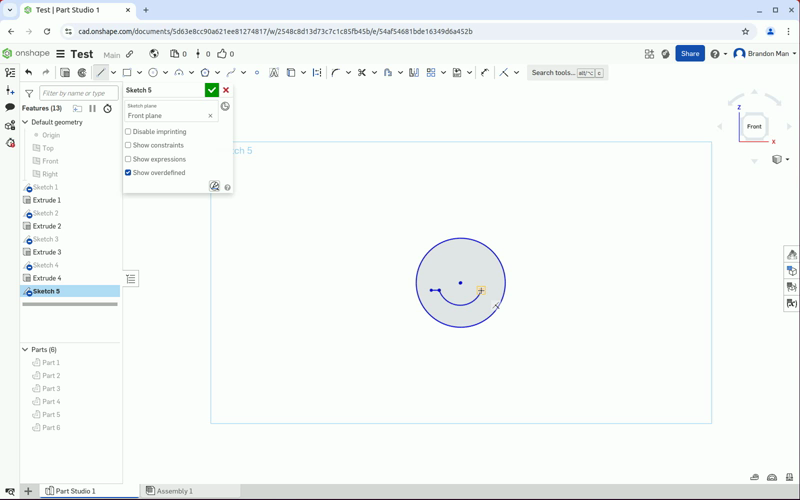
key_down(shift)
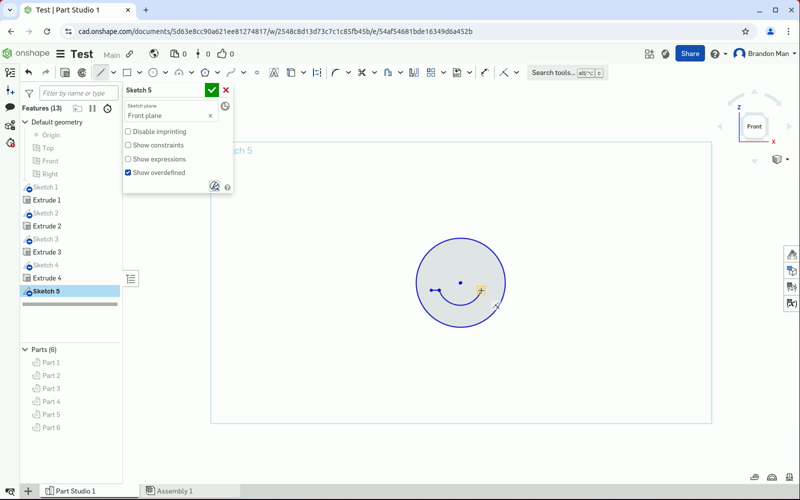
mouse_move(511, 290)
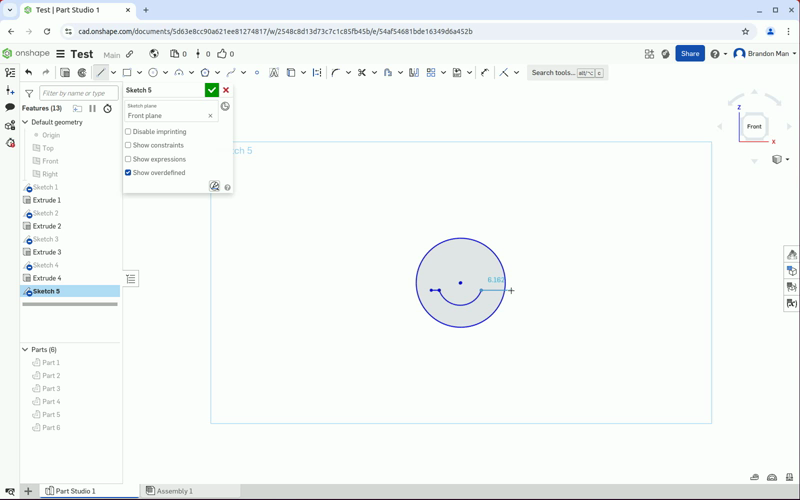
mouse_move(489, 290)
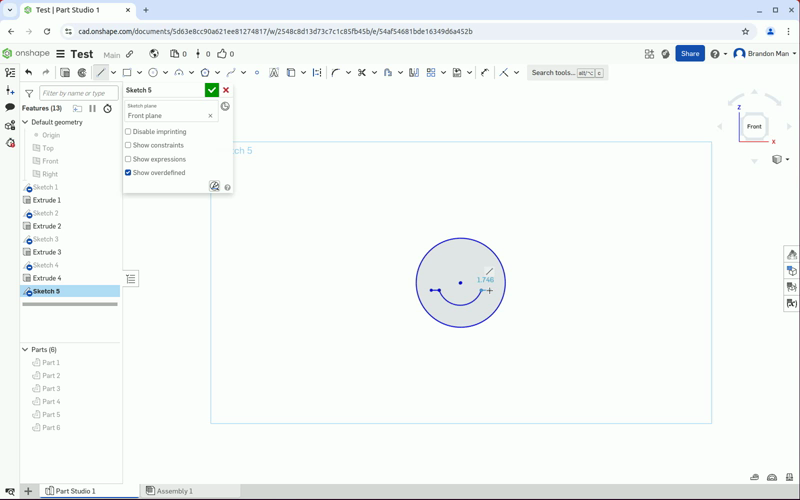
click(489, 290)
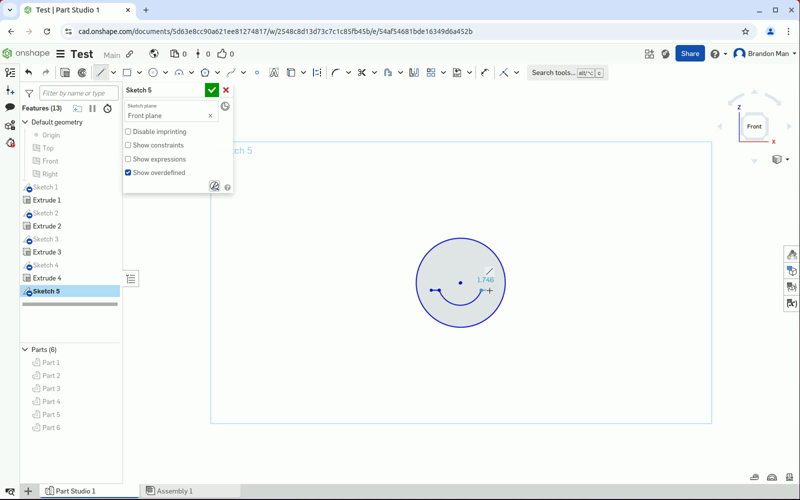
key_up(shift)
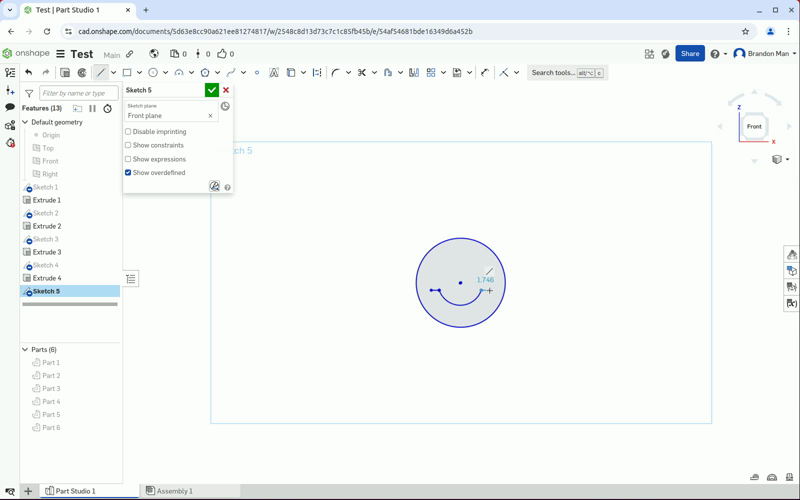
key_down(shift)
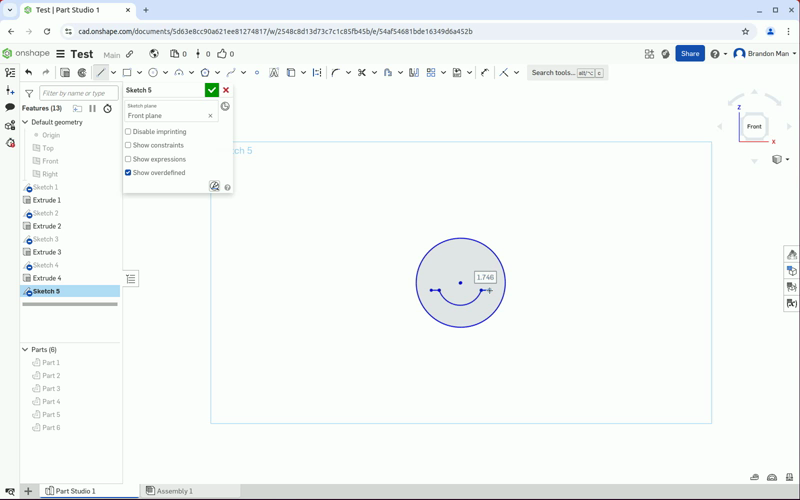
mouse_move(519, 290)
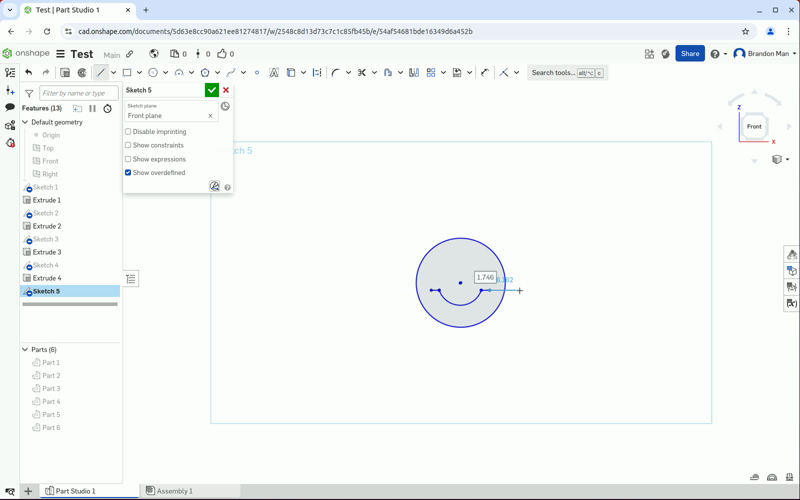
mouse_move(489, 275)
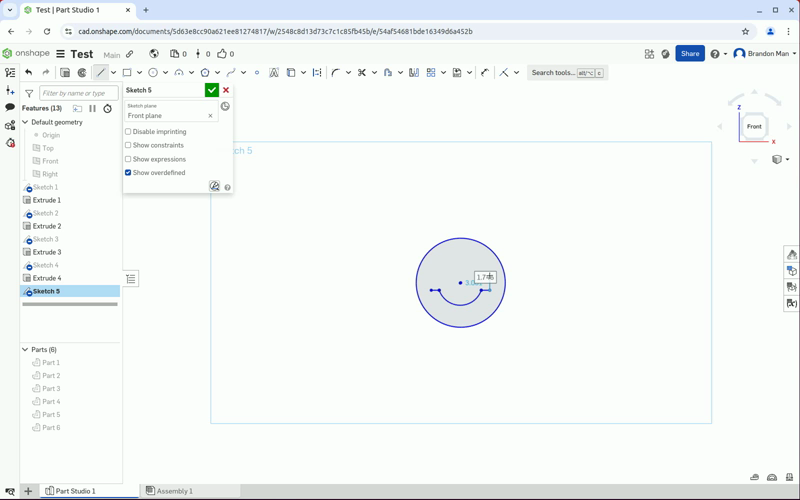
click(489, 275)
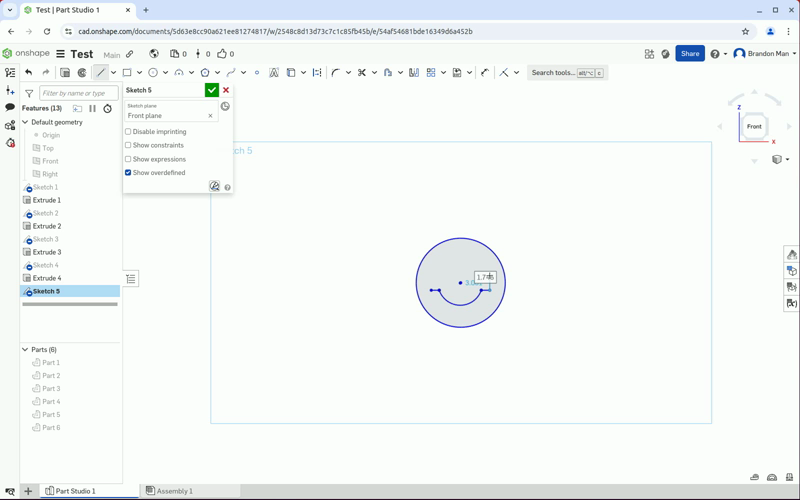
key_up(shift)
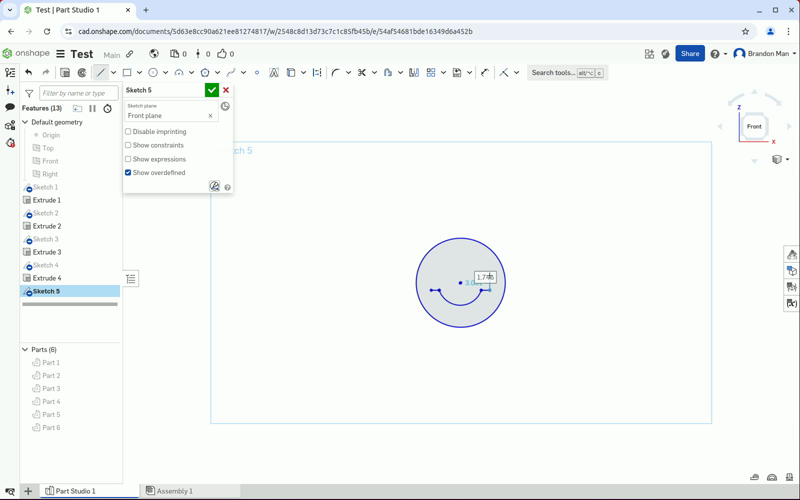
key_down(shift)
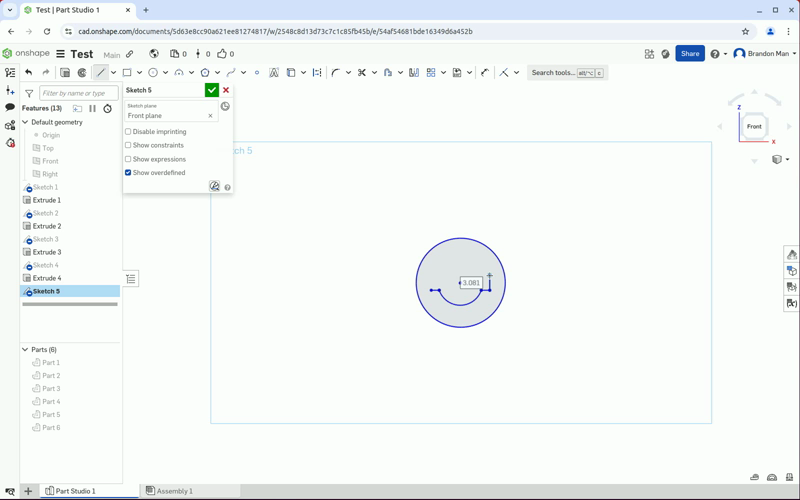
mouse_move(519, 275)
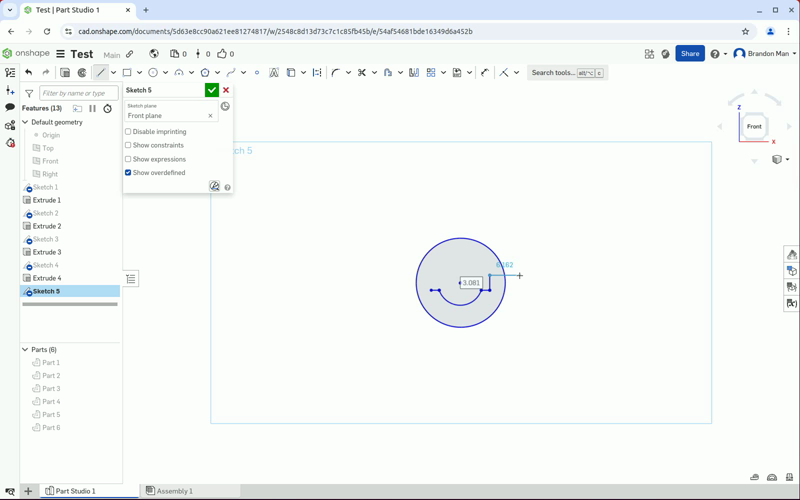
mouse_move(481, 275)
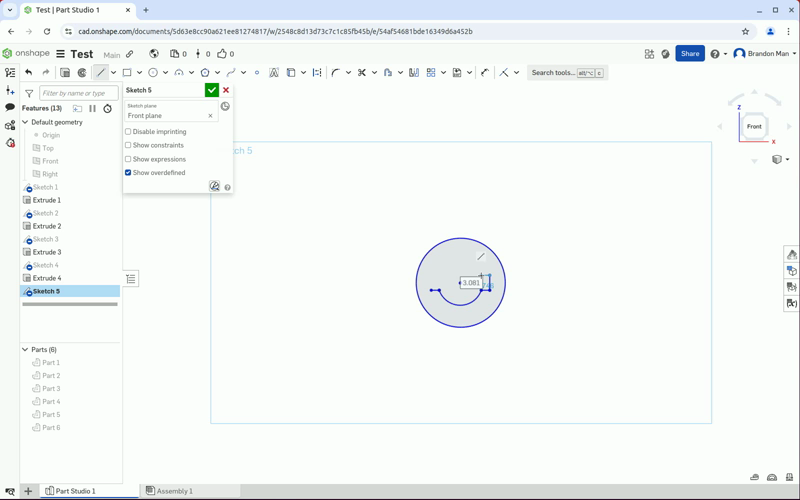
click(481, 275)
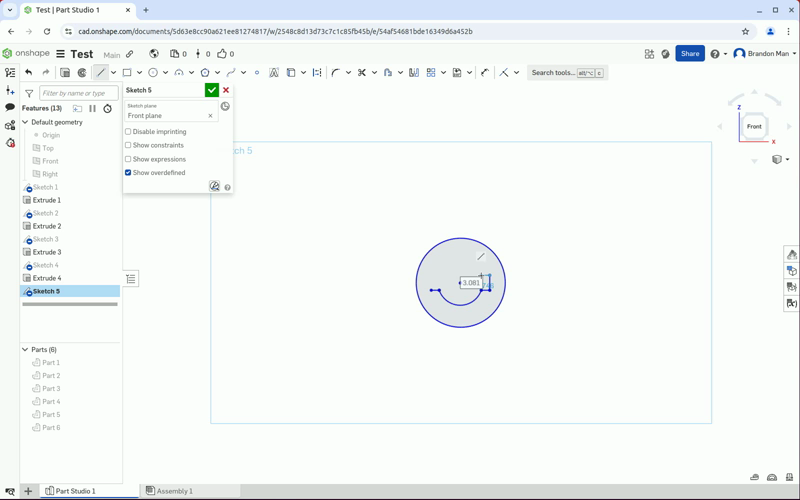
key_up(shift)
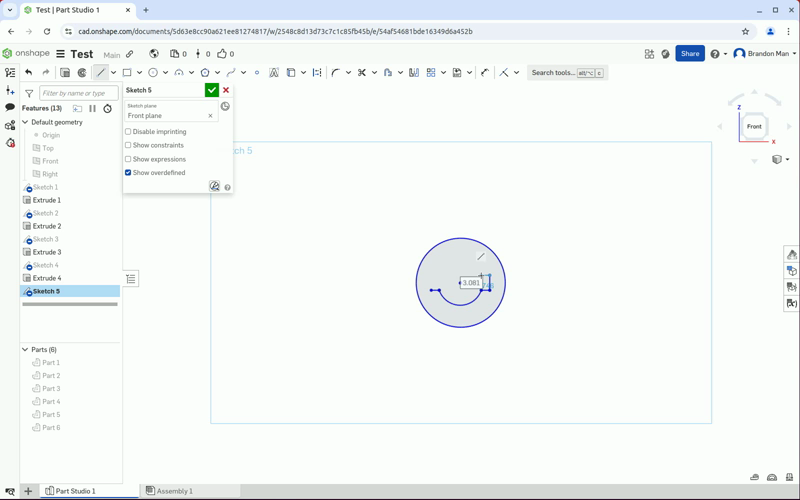
key(esc)
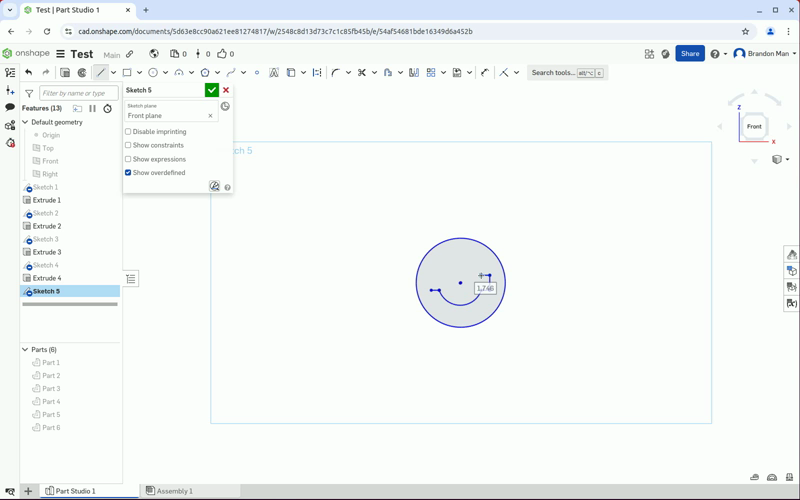
key(a)
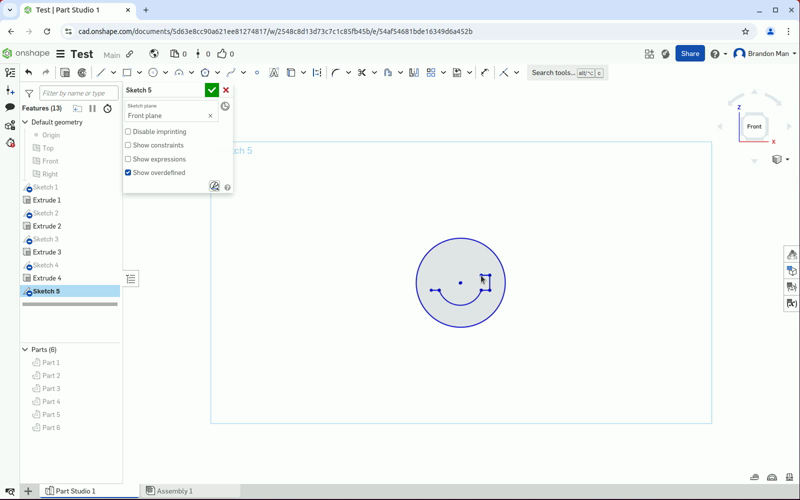
mouse_move(481, 275)
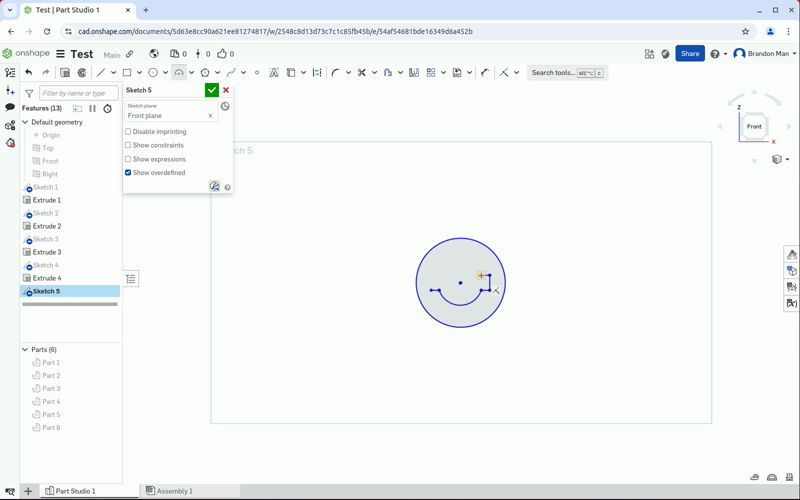
click(481, 275)
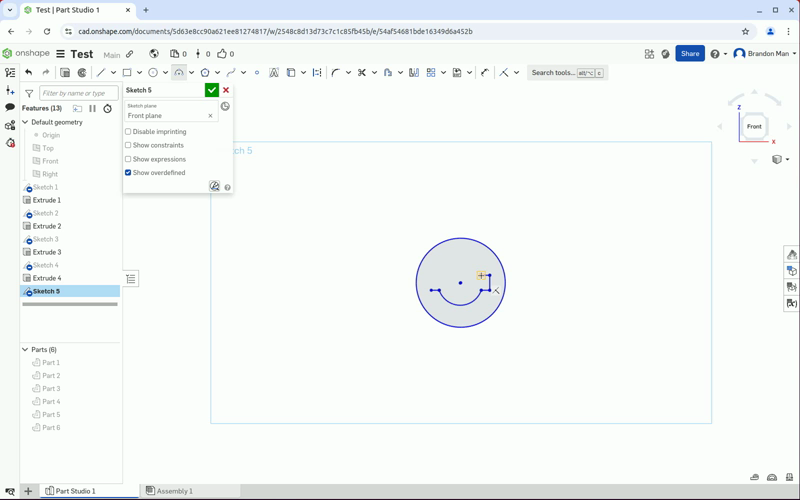
key_down(shift)
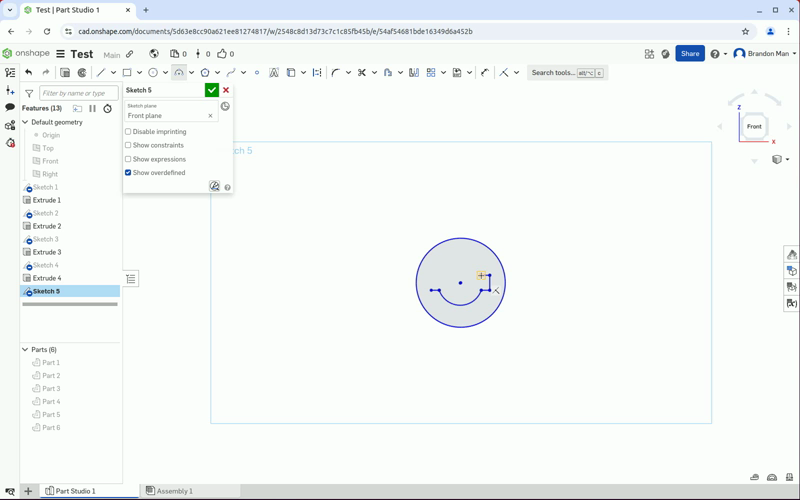
mouse_move(439, 275)
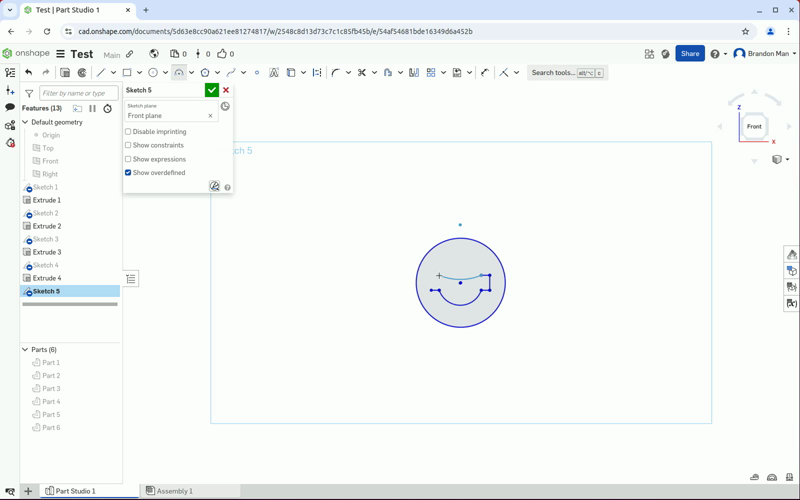
click(439, 275)
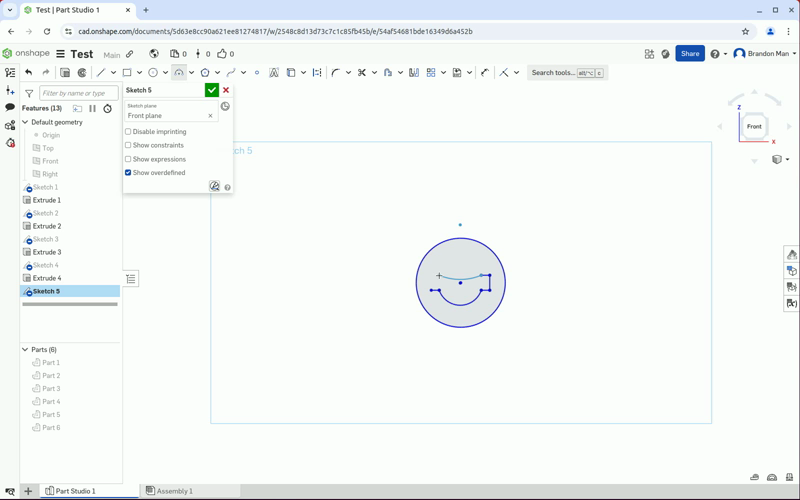
mouse_move(460, 260)
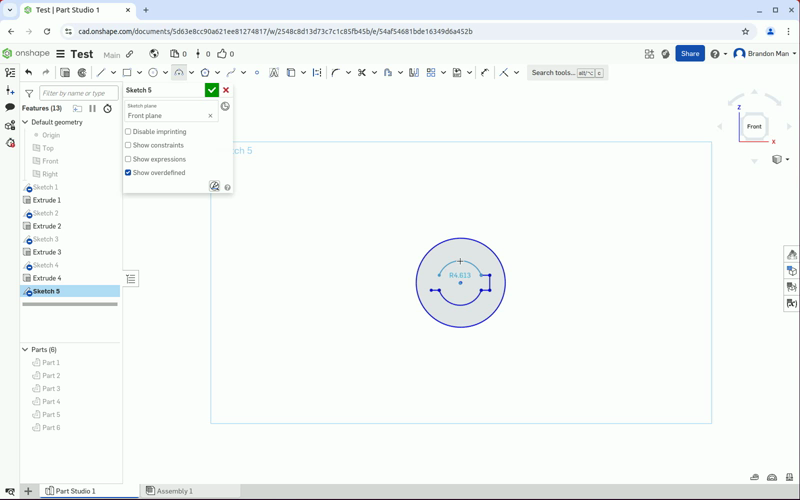
click(460, 260)
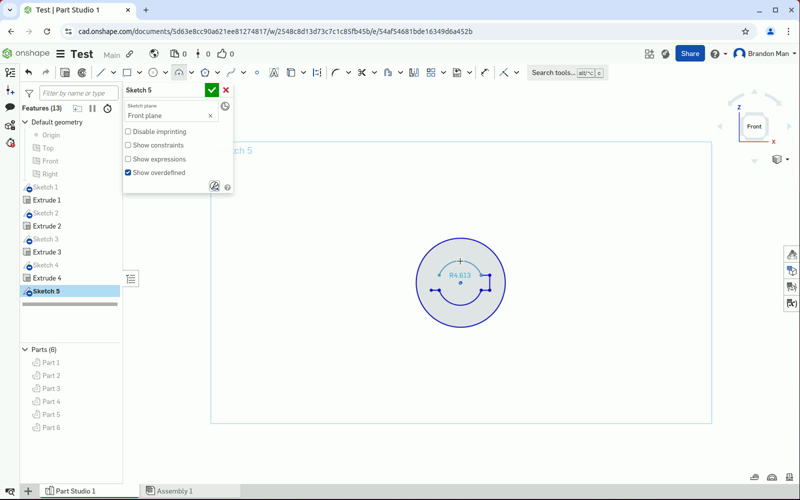
key_up(shift)
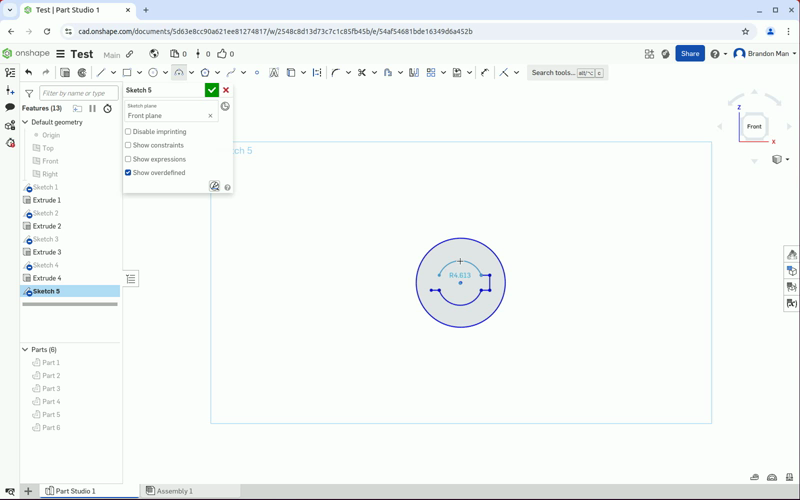
key(esc)
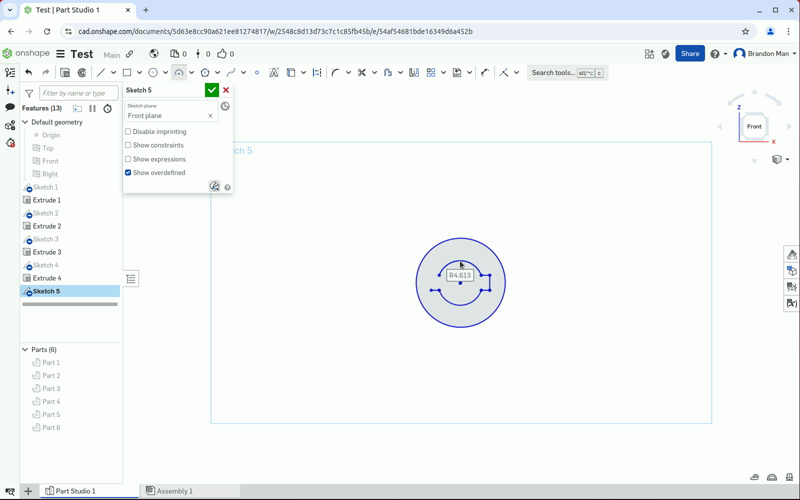
key(l)
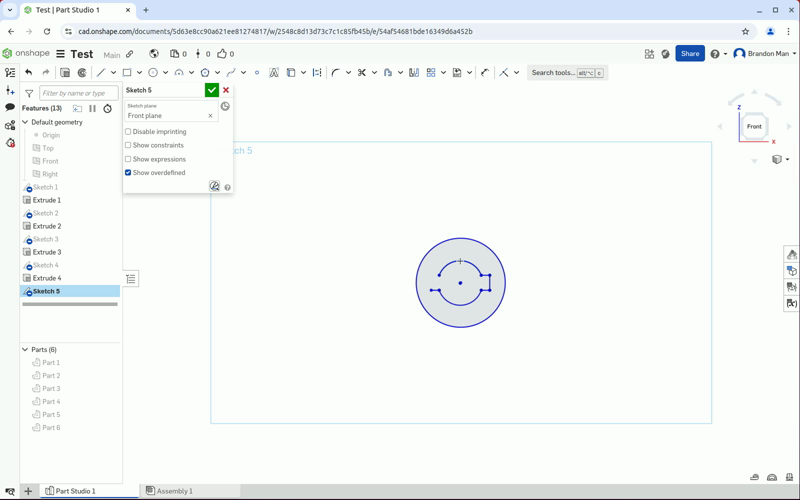
mouse_move(439, 275)
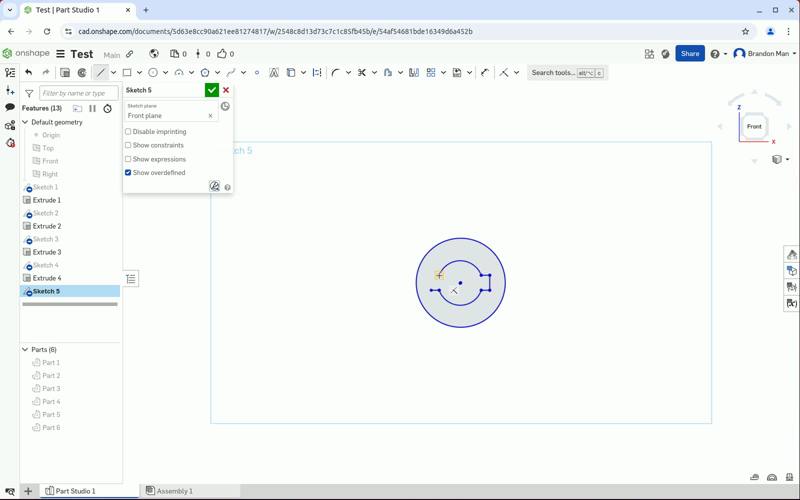
click(439, 275)
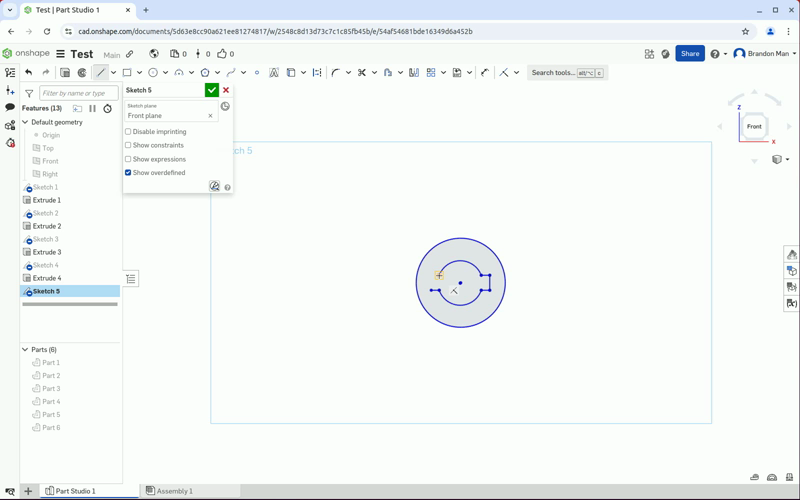
key_down(shift)
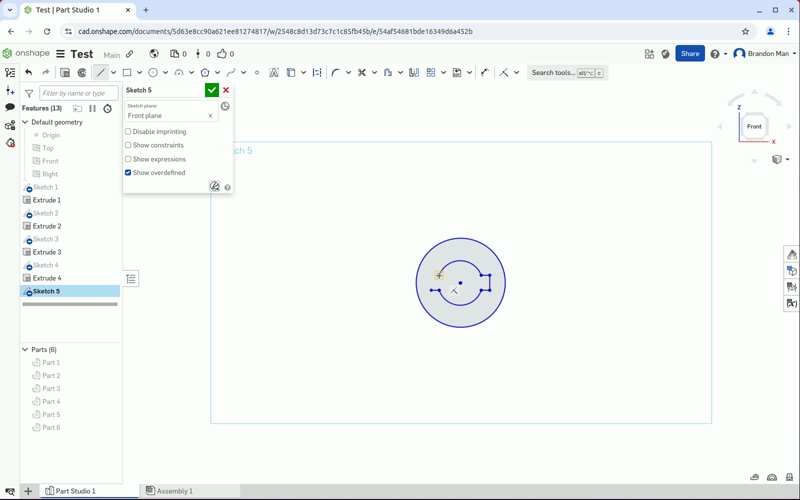
mouse_move(469, 275)
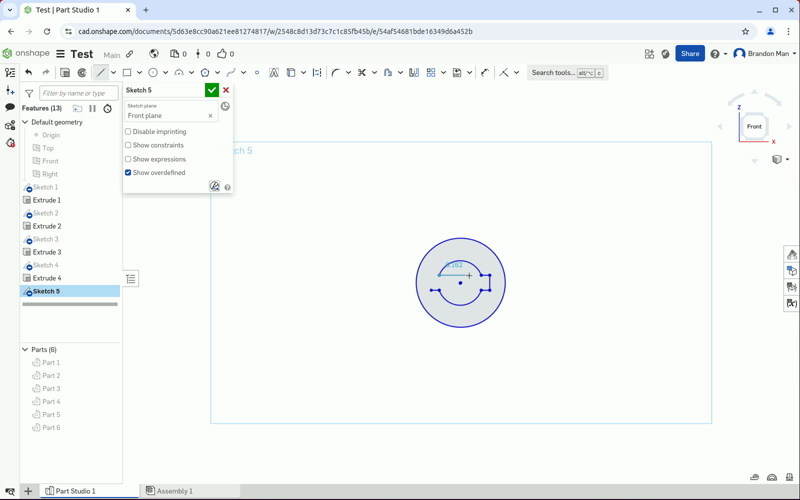
mouse_move(431, 275)
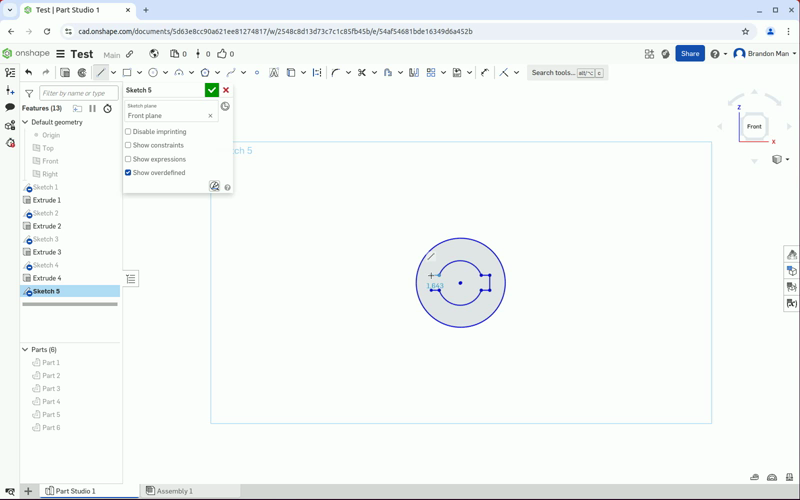
click(431, 275)
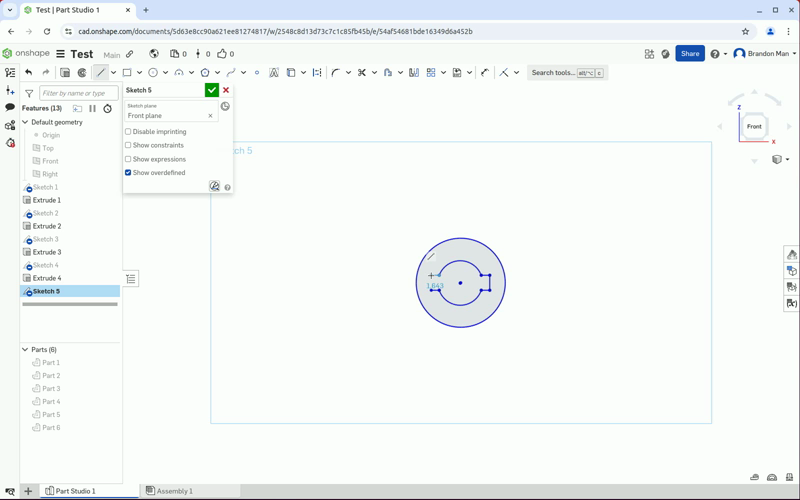
key_up(shift)
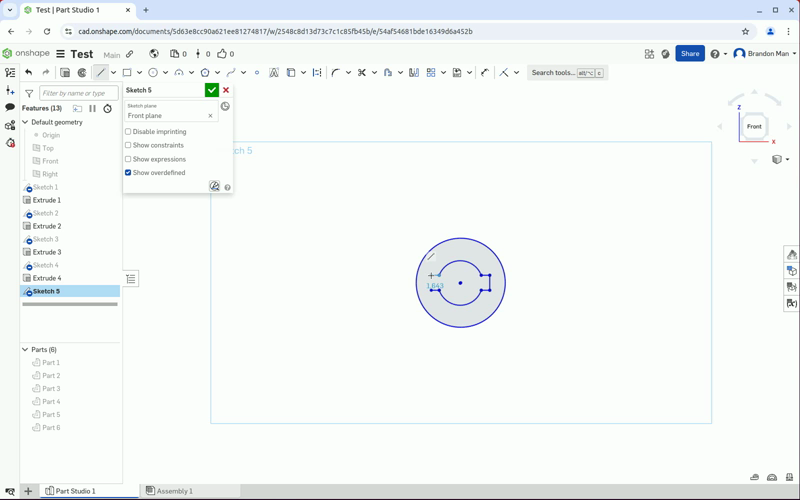
mouse_move(461, 275)
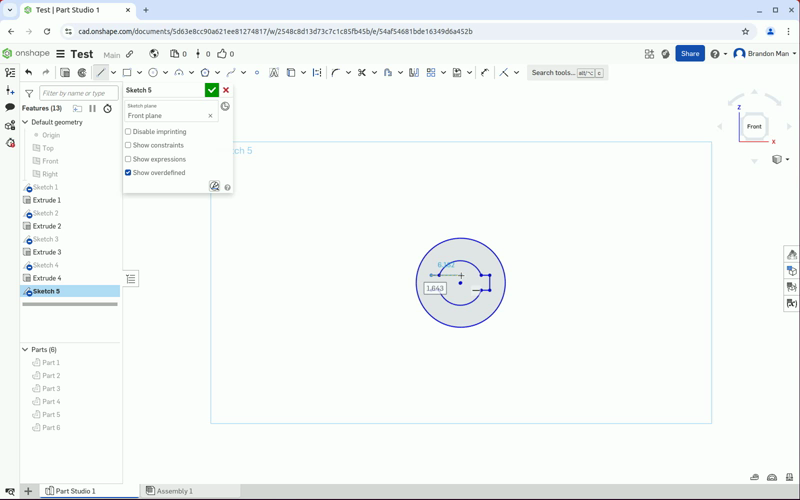
key_down(shift)
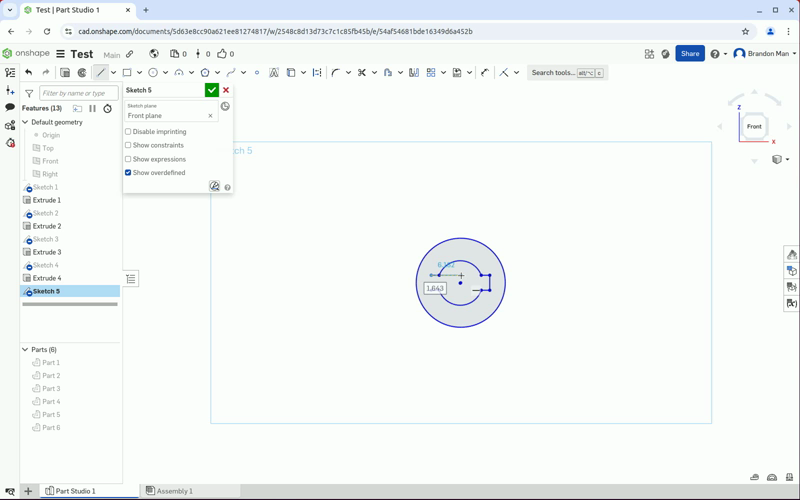
mouse_move(431, 290)
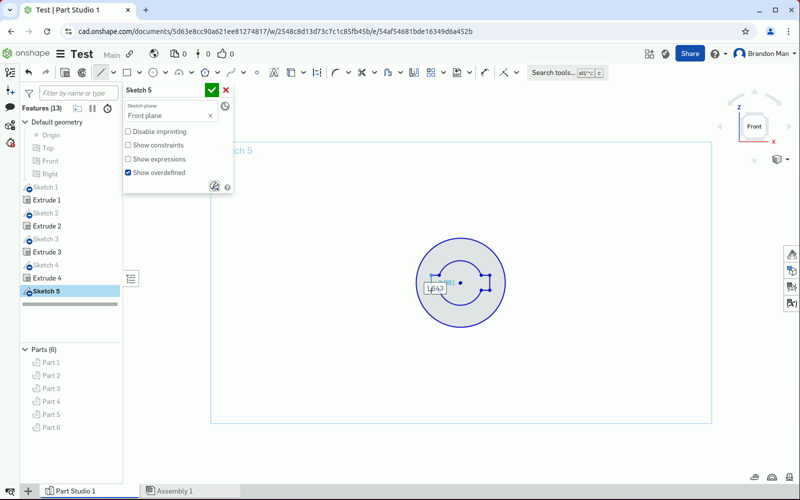
key_up(shift)
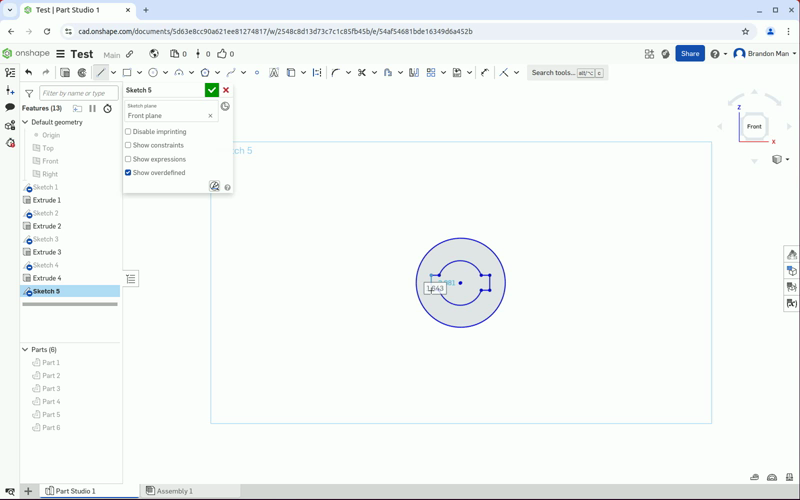
click(431, 290)
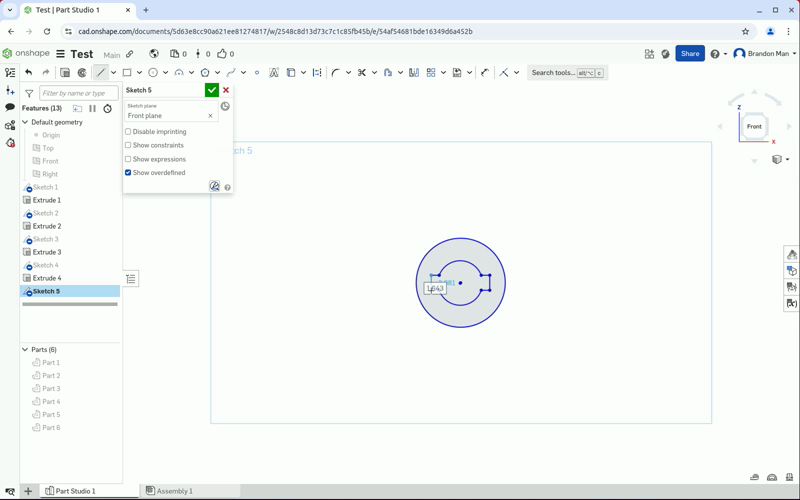
key(esc)
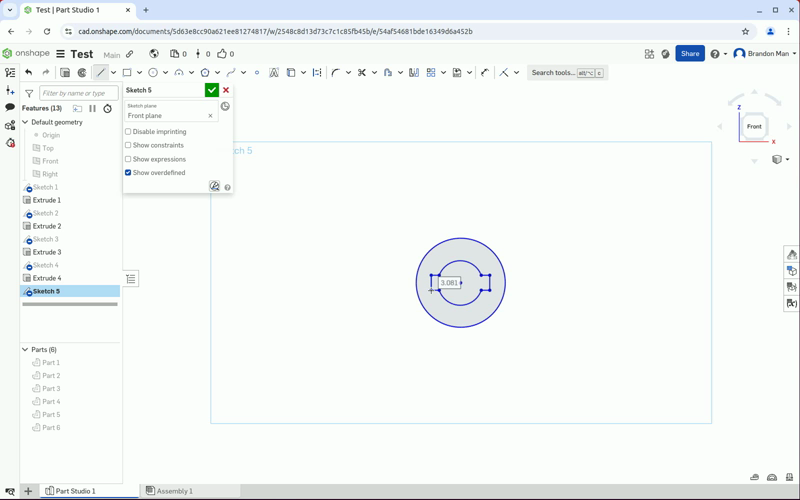
mouse_move(473, 317)
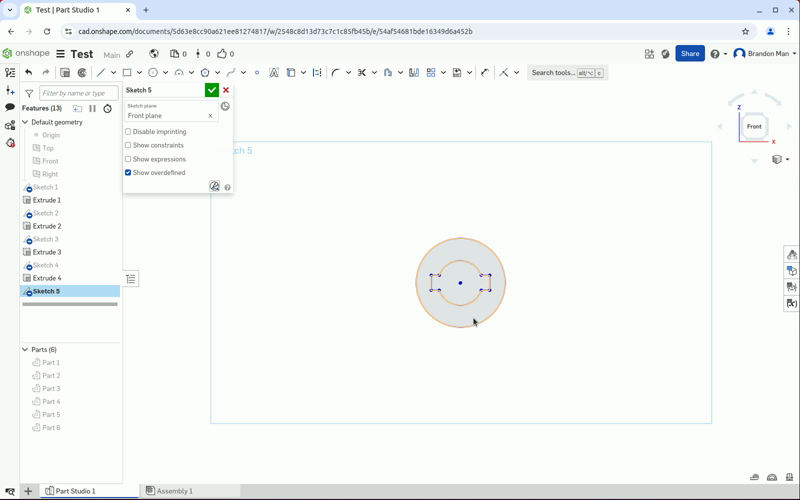
click(473, 317)
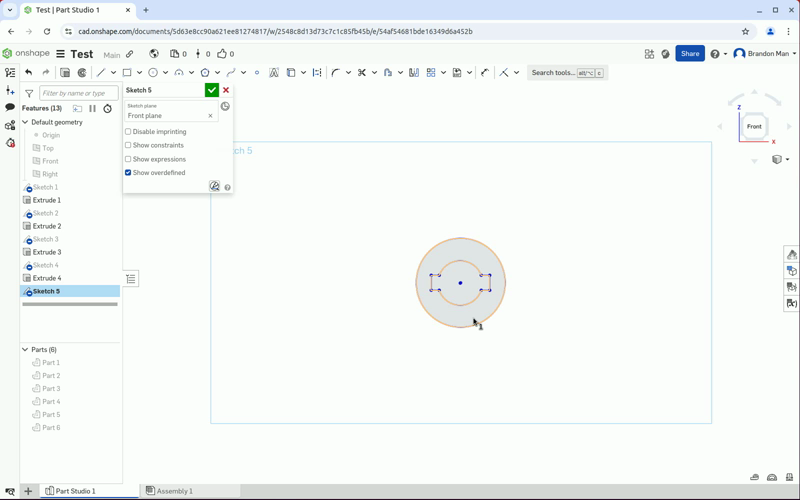
mouse_move(73, 352)
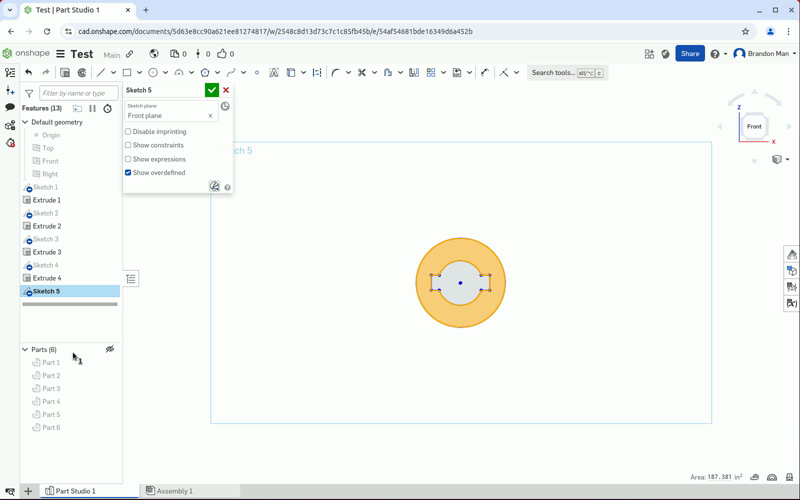
key(shift+y)
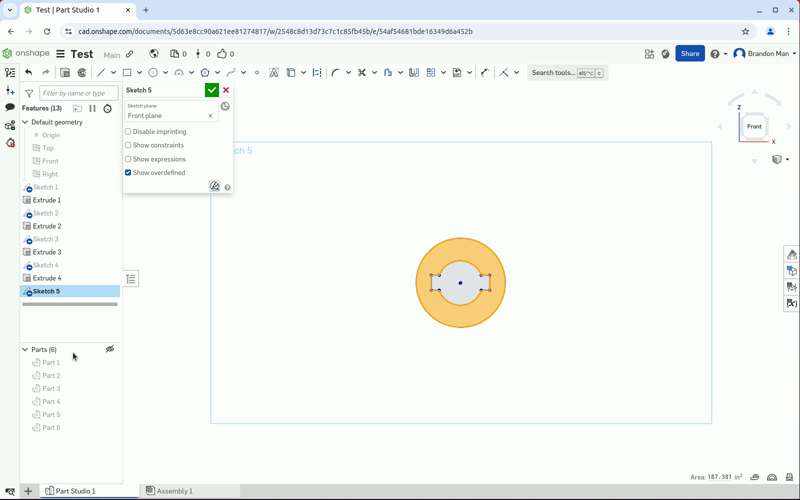
key(shift+e)
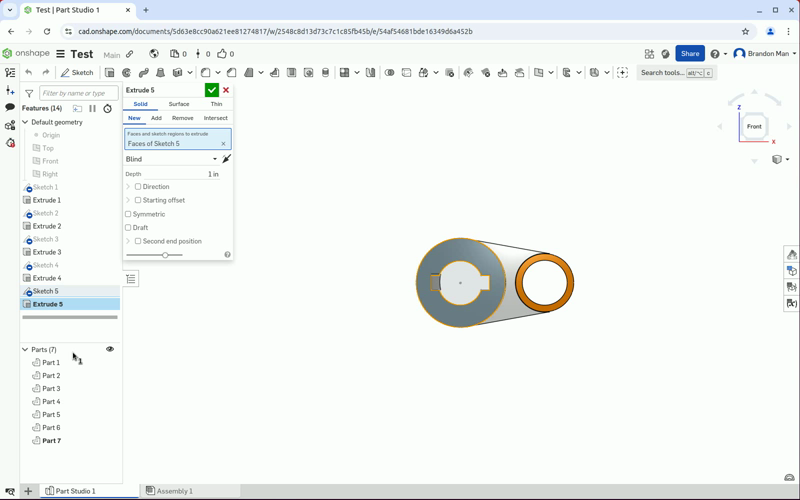
mouse_move(143, 106)
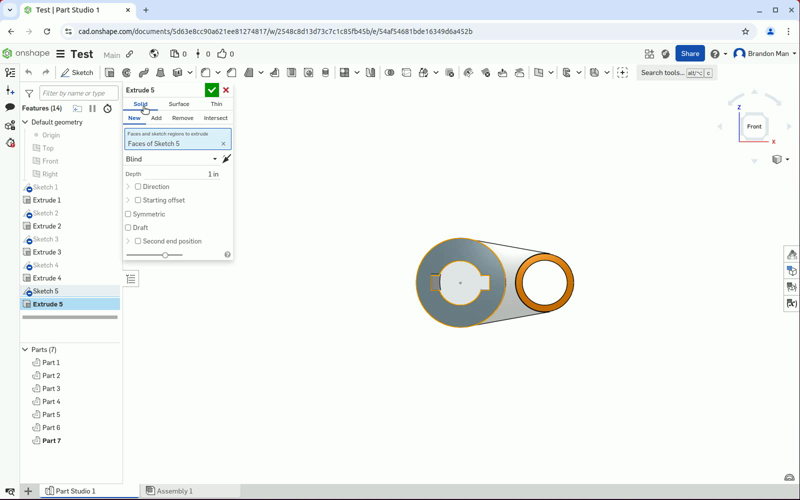
click(143, 106)
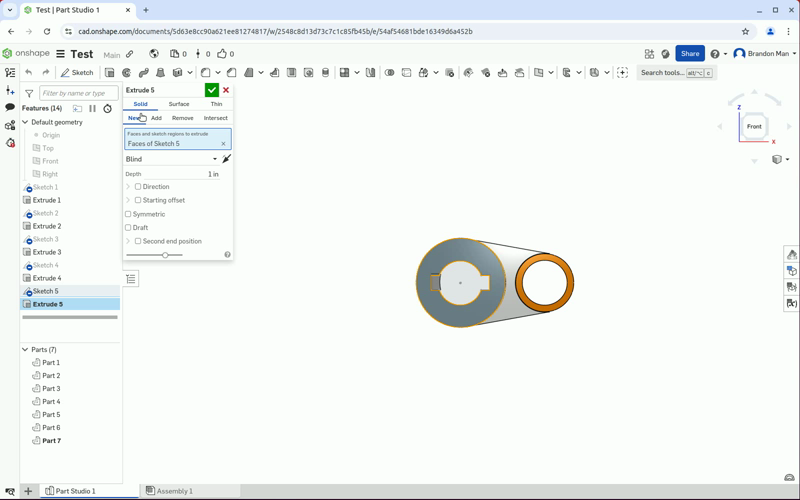
mouse_move(137, 120)
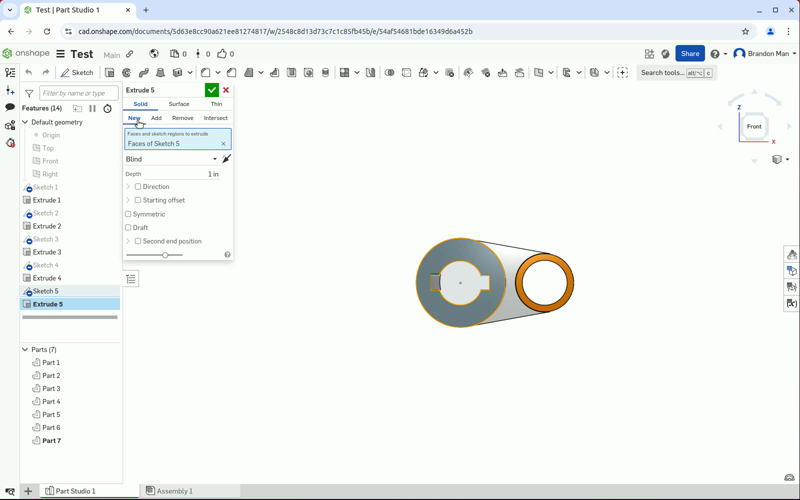
click(137, 120)
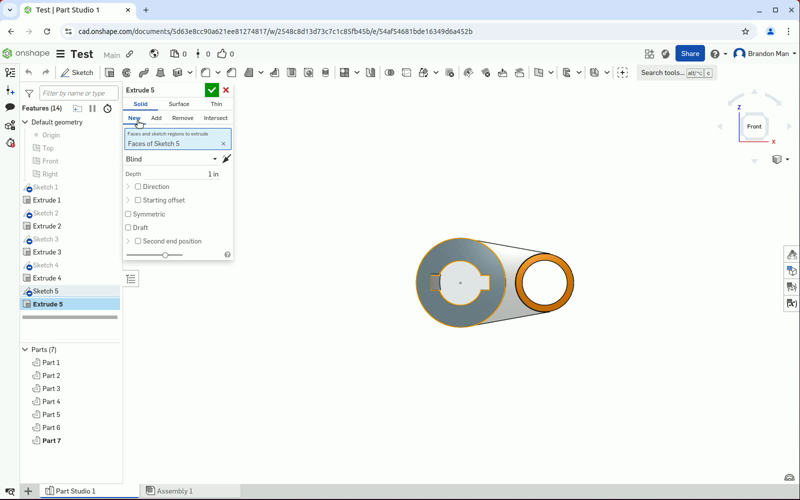
key(tab, 4)
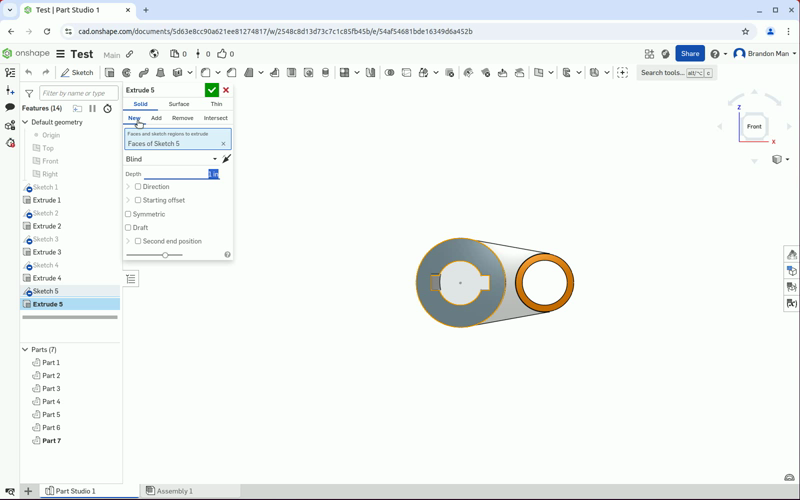
text(16.128)
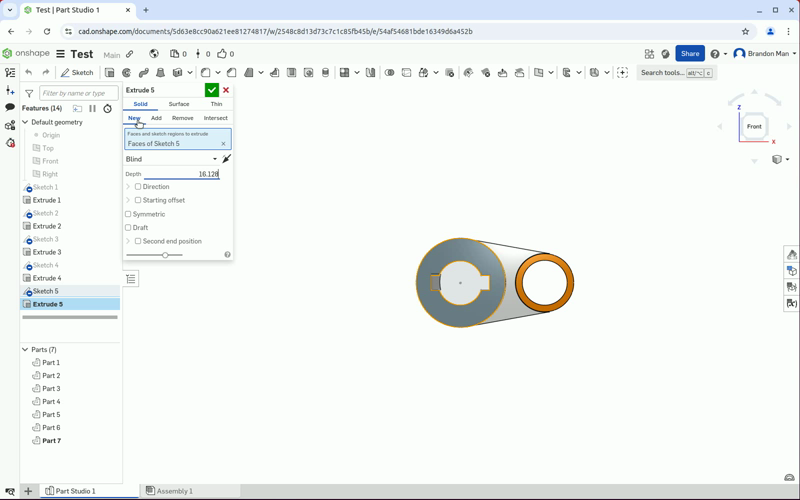
key(enter)
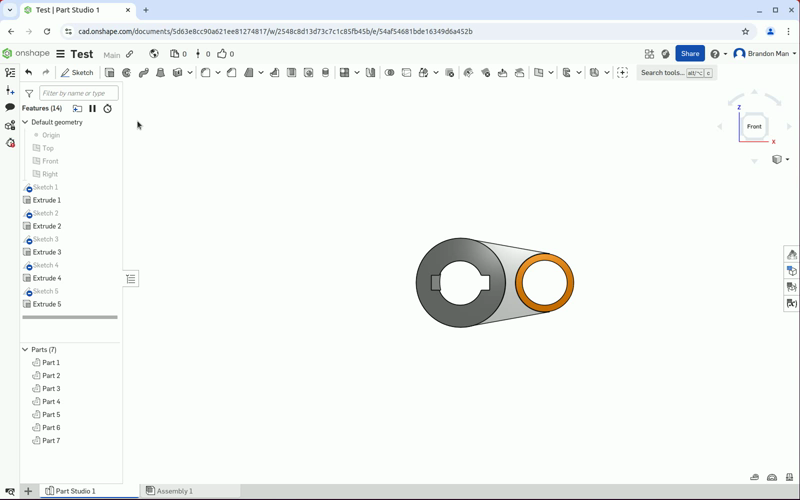
key(shift+h)
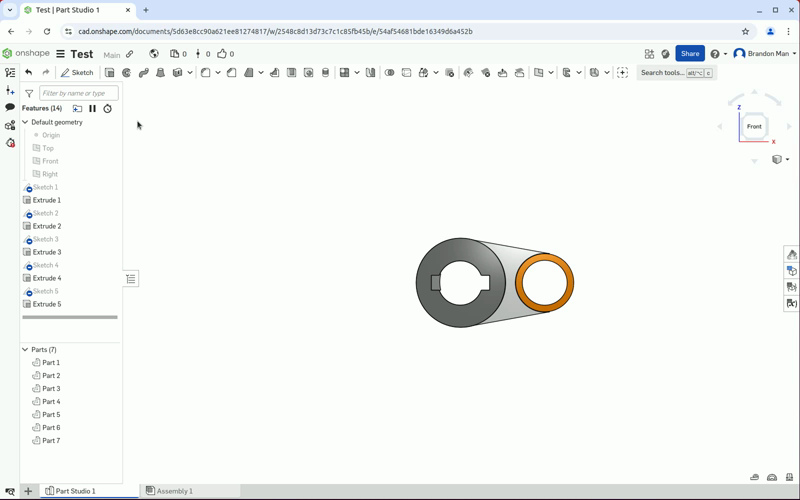
key(shift+h)
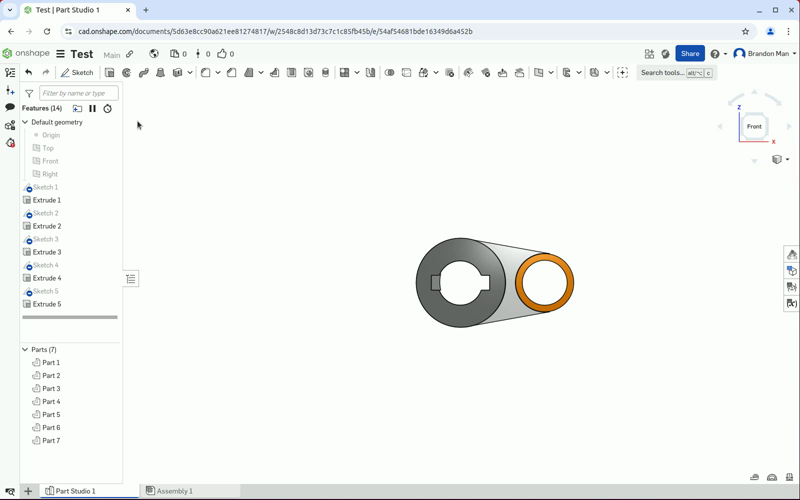
mouse_move(73, 189)
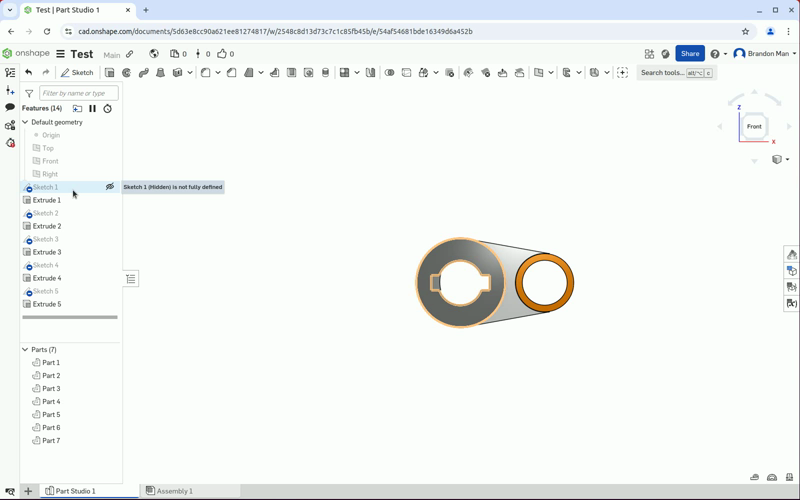
click(73, 189)
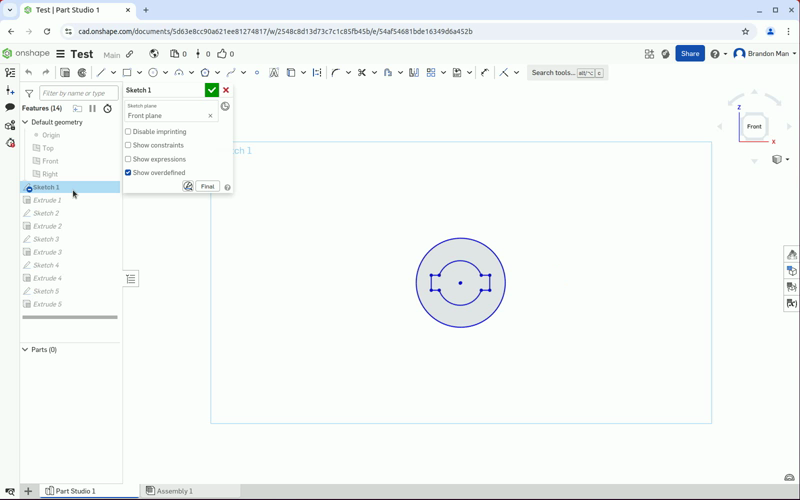
mouse_move(229, 92)
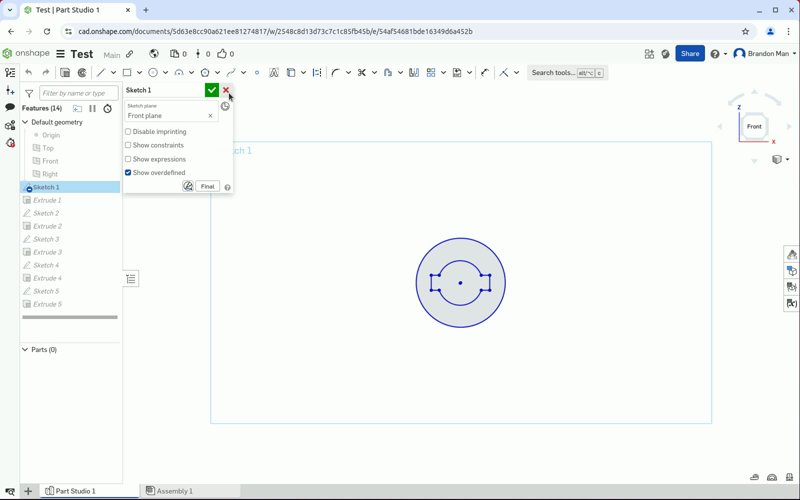
click(229, 92)
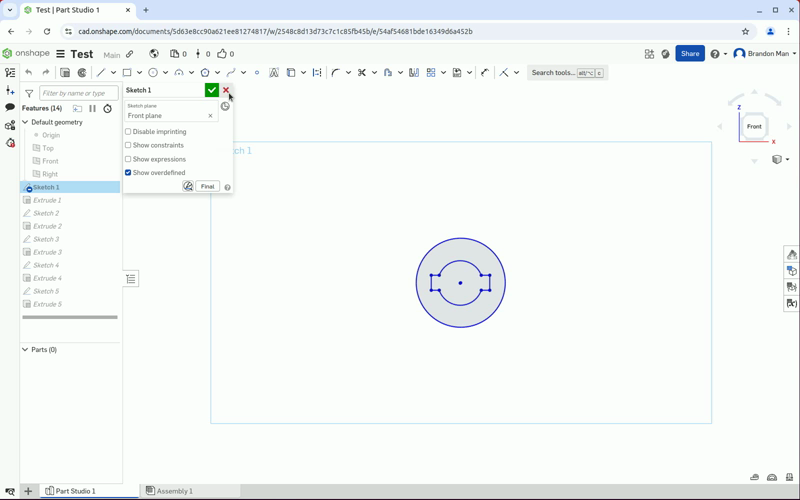
key(shift+s)
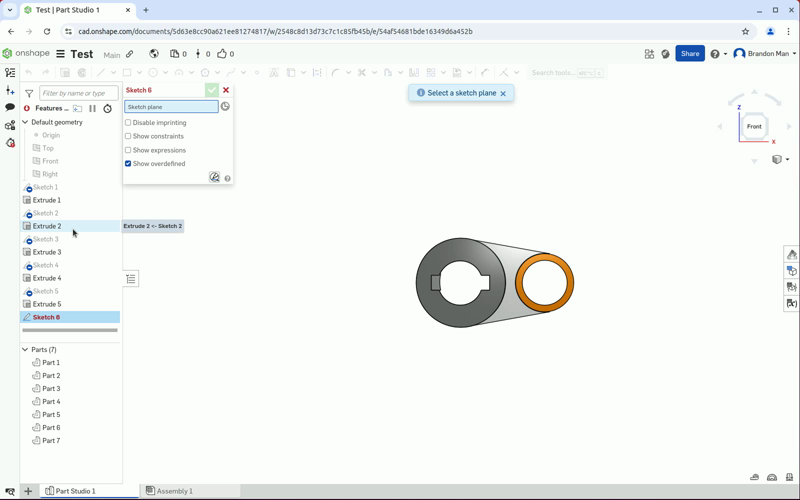
scroll(3)
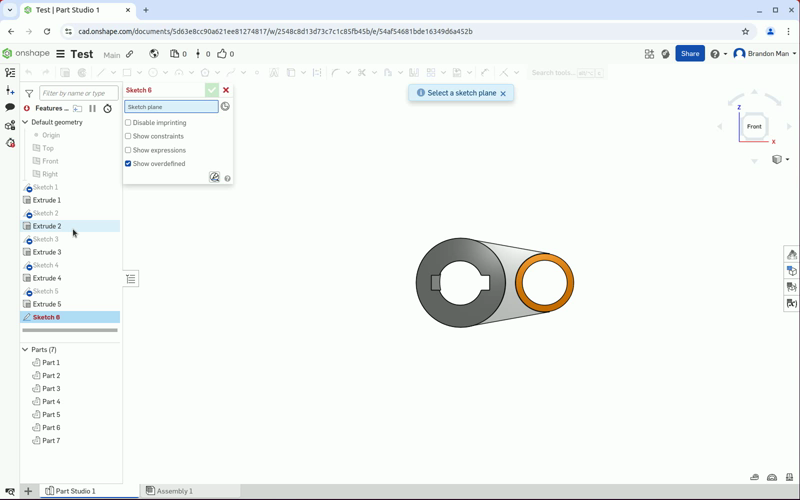
mouse_move(73, 163)
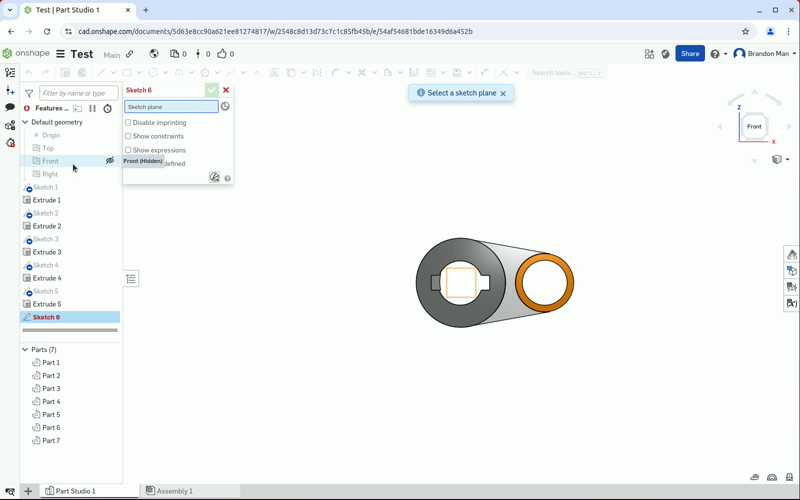
click(73, 163)
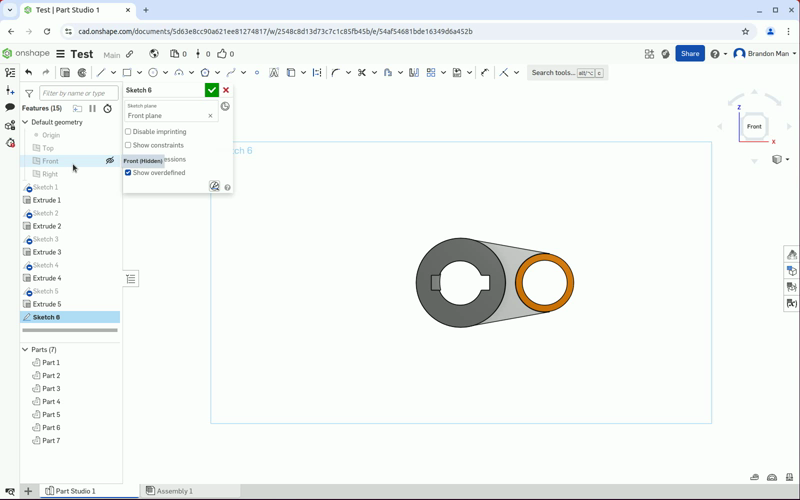
mouse_move(73, 352)
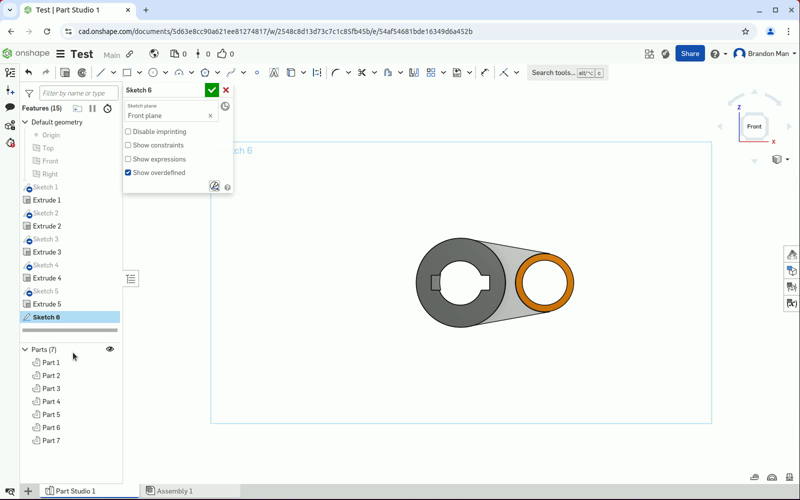
key(y)
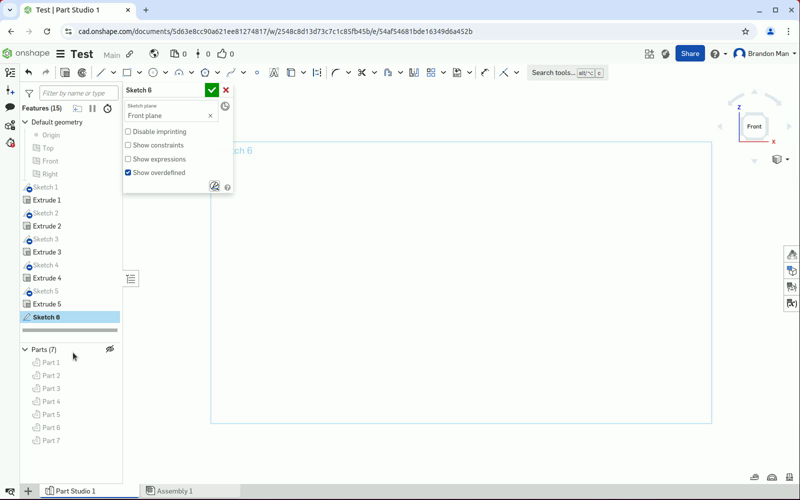
key(l)
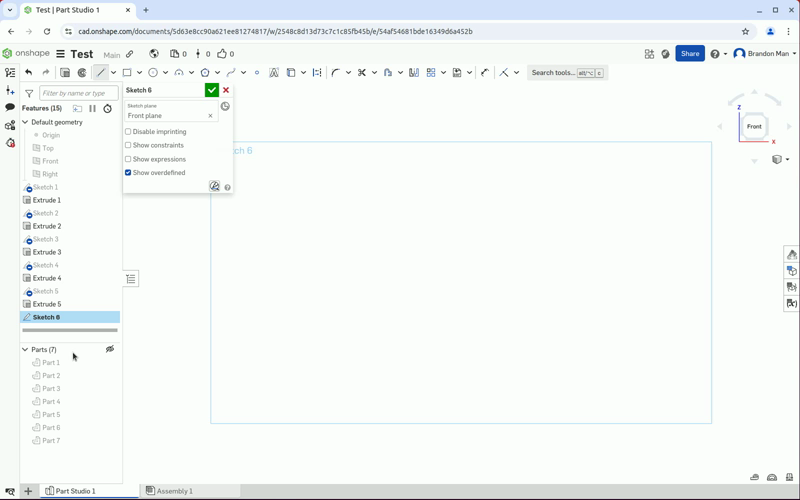
key_down(shift)
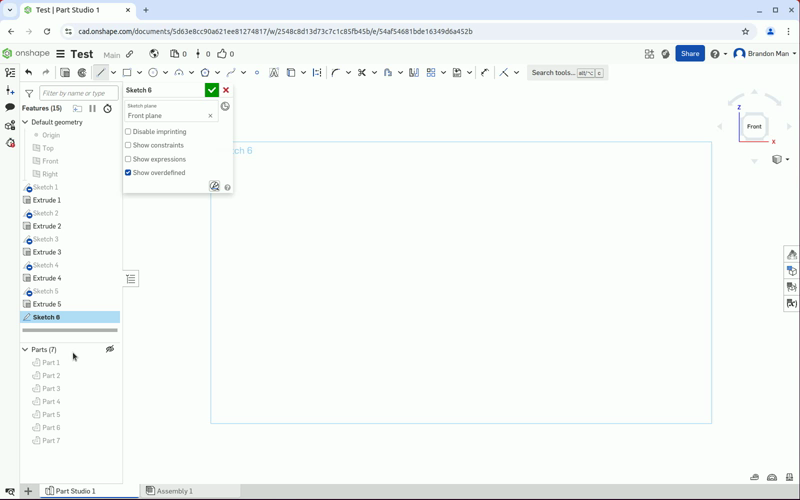
mouse_move(431, 290)
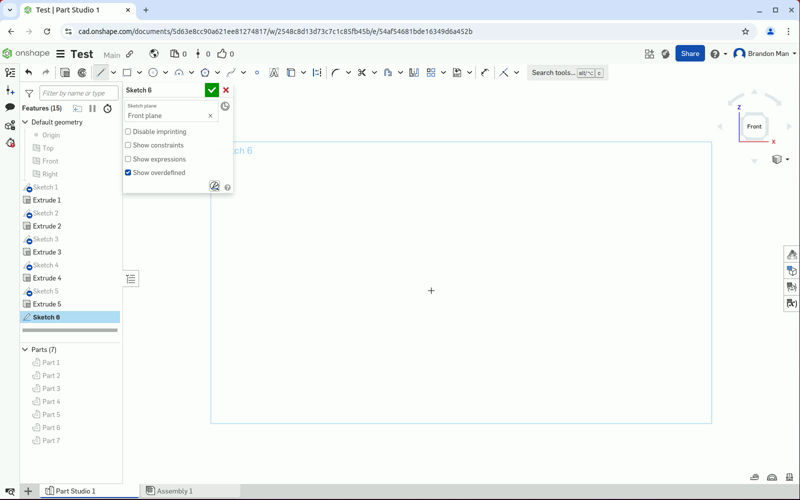
click(431, 290)
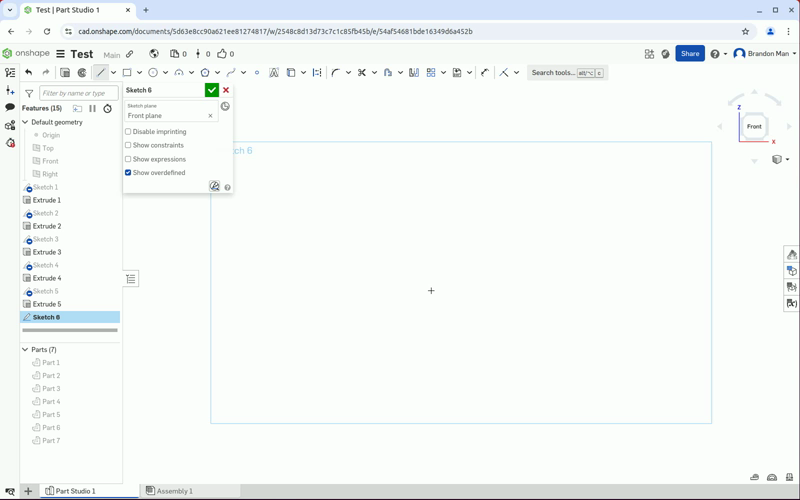
key_up(shift)
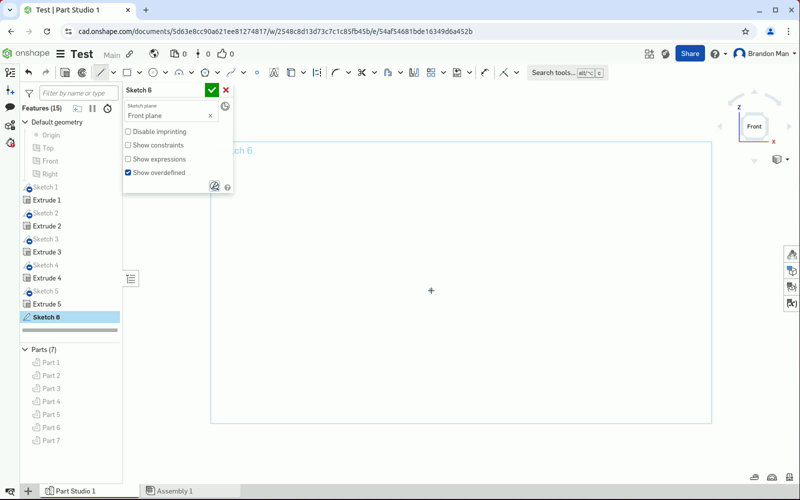
key_down(shift)
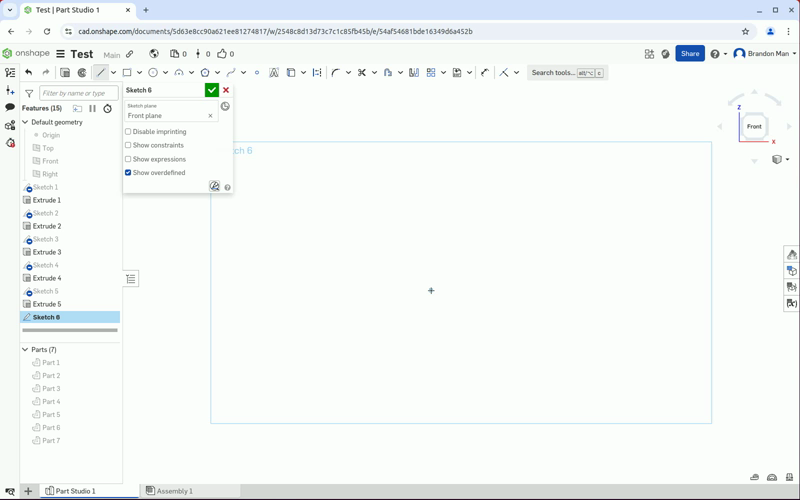
mouse_move(461, 290)
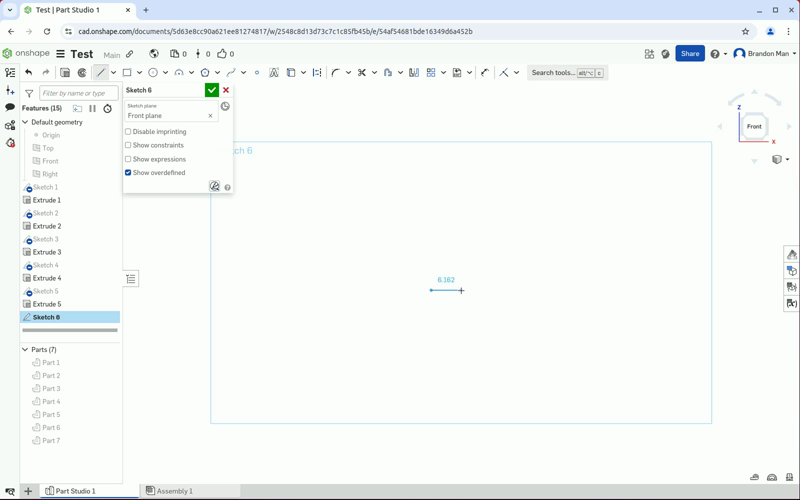
mouse_move(440, 290)
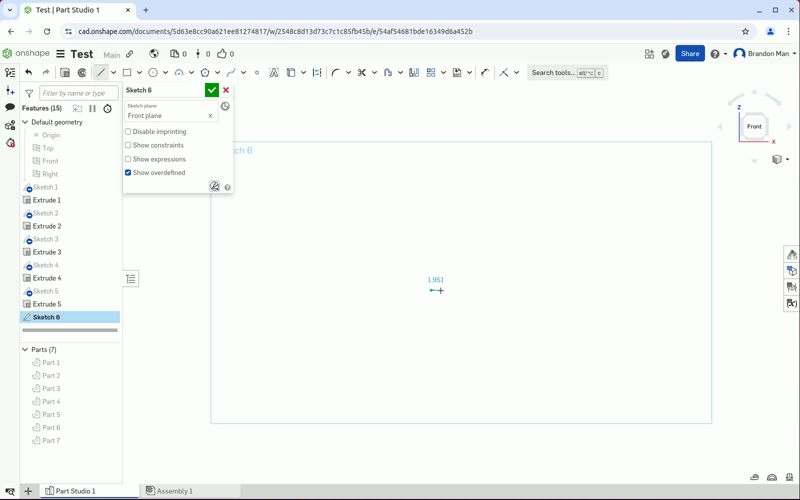
click(440, 290)
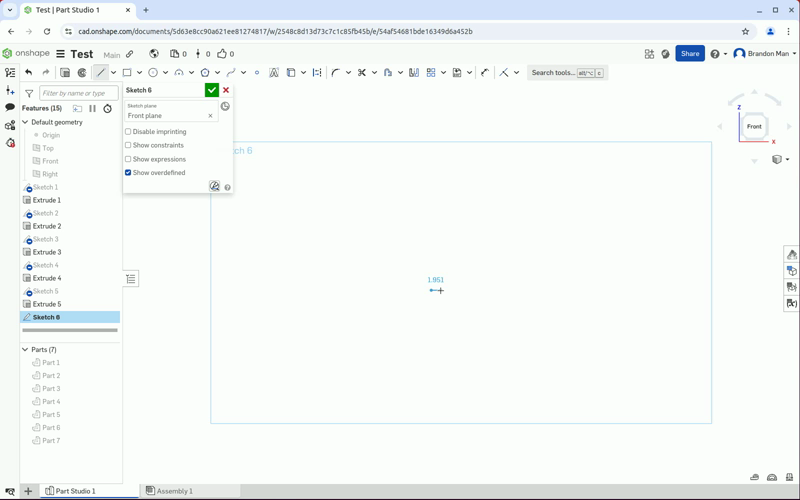
key_up(shift)
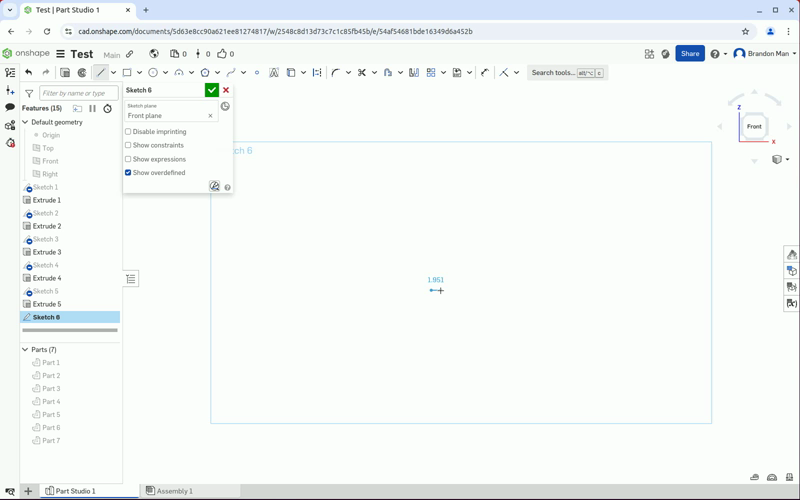
key(esc)
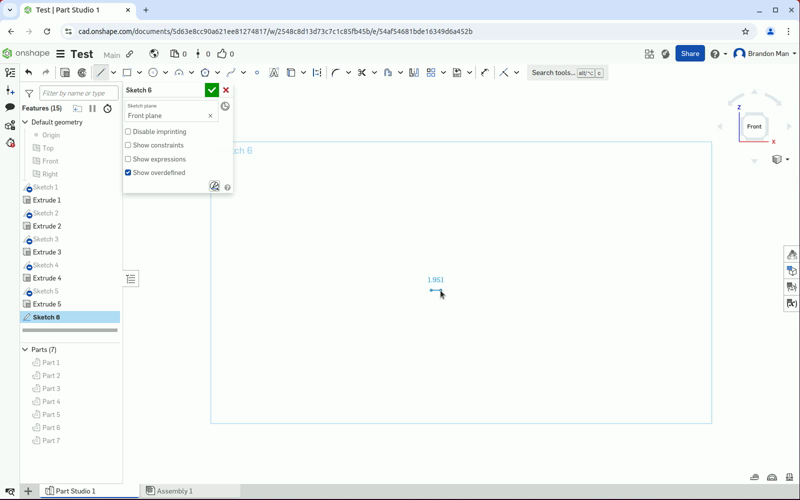
key(a)
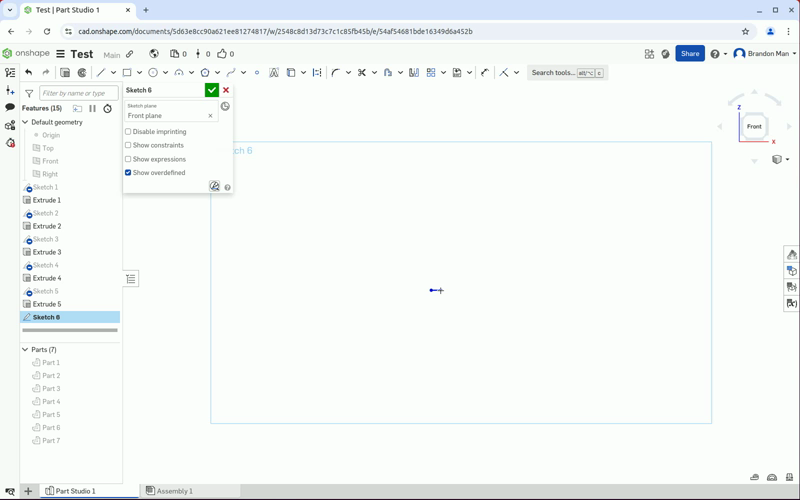
mouse_move(440, 290)
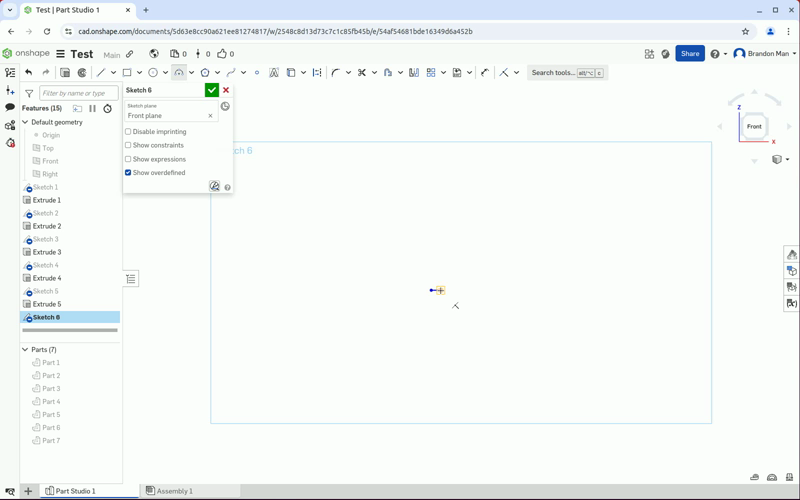
click(440, 290)
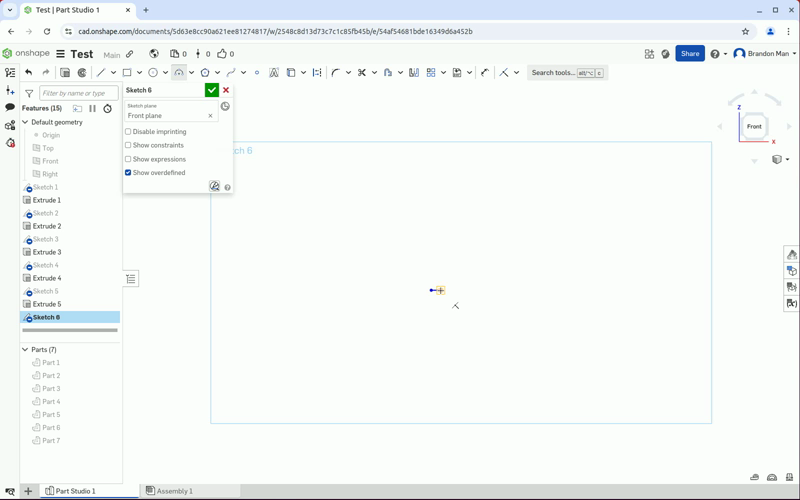
key_down(shift)
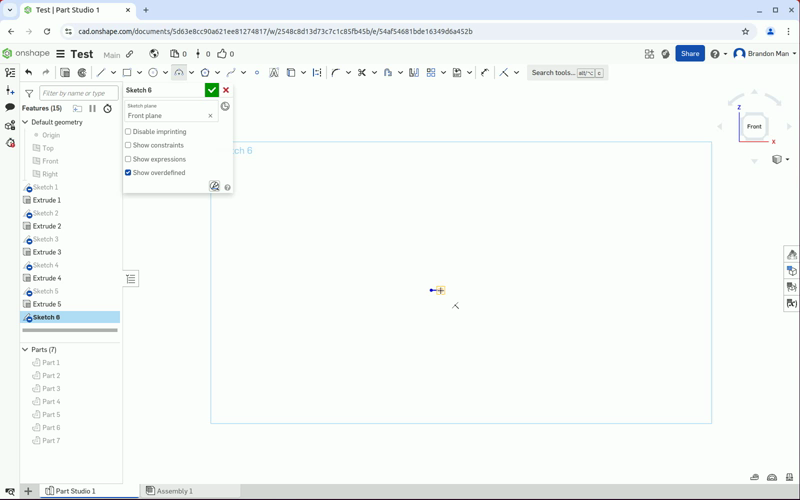
mouse_move(440, 273)
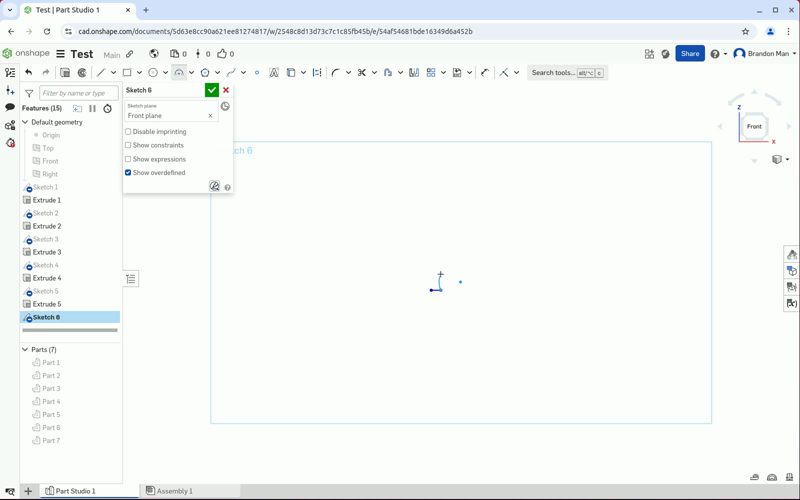
click(440, 273)
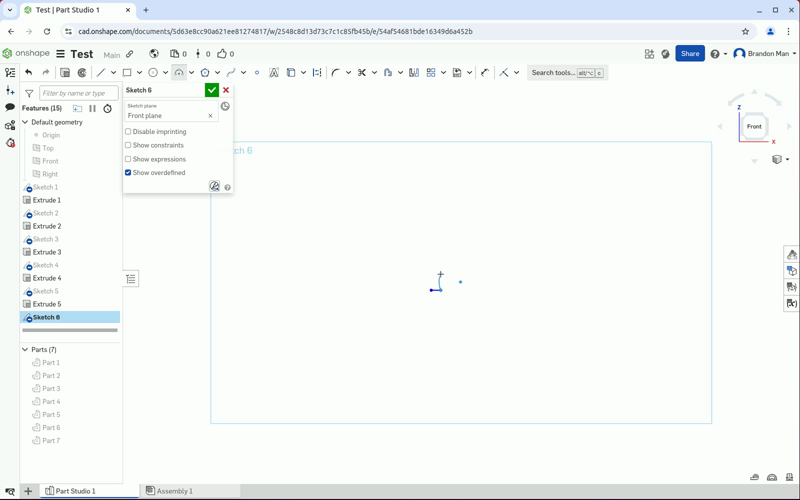
mouse_move(439, 281)
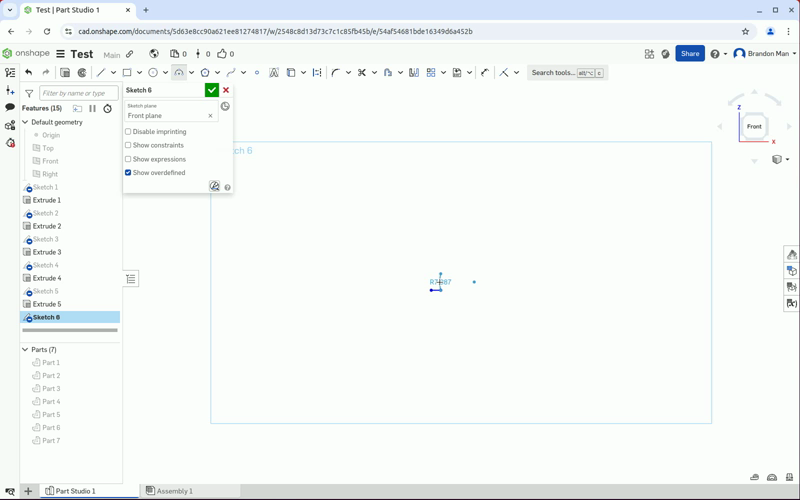
click(439, 281)
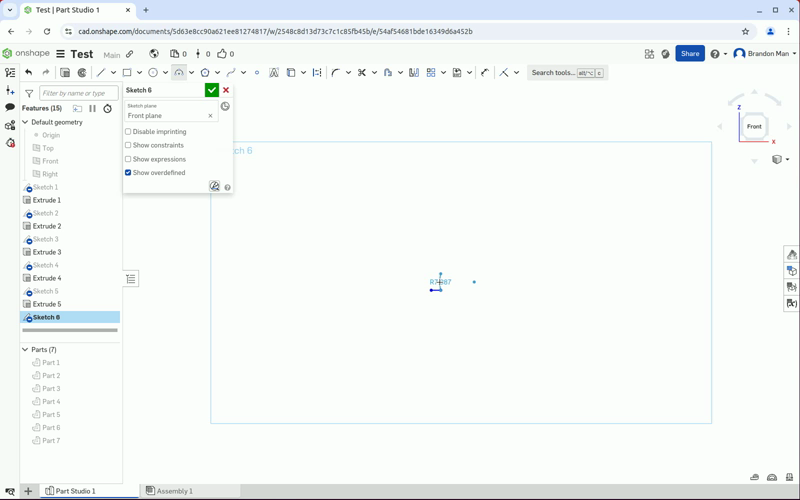
key_up(shift)
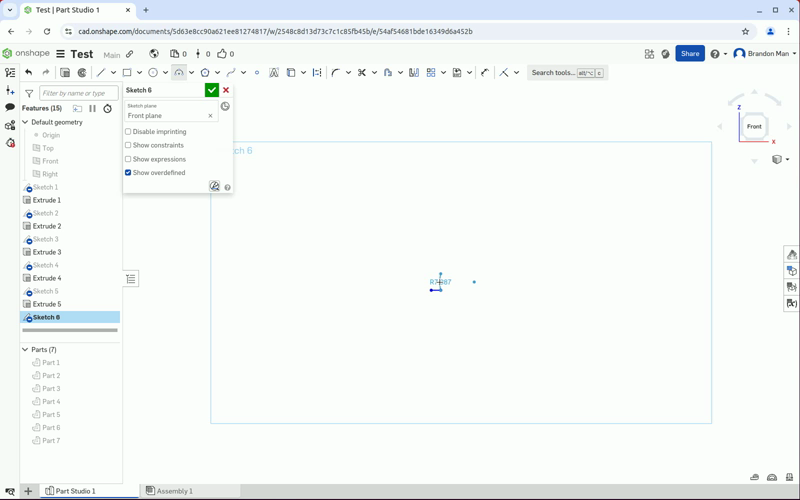
key(esc)
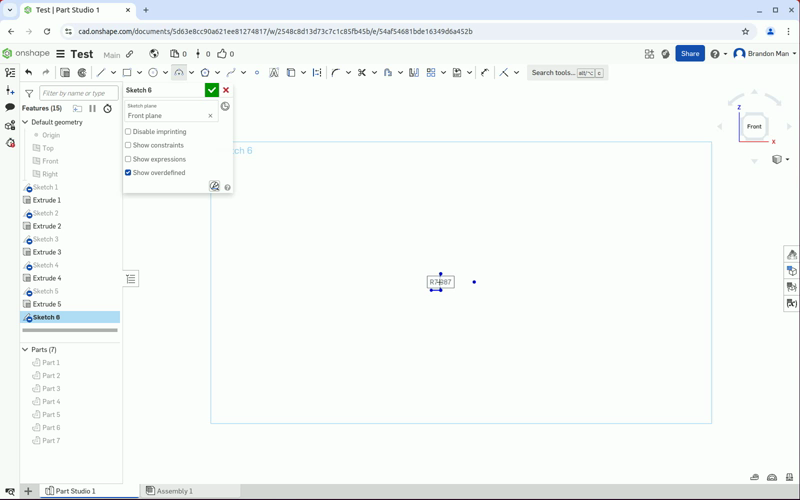
key(l)
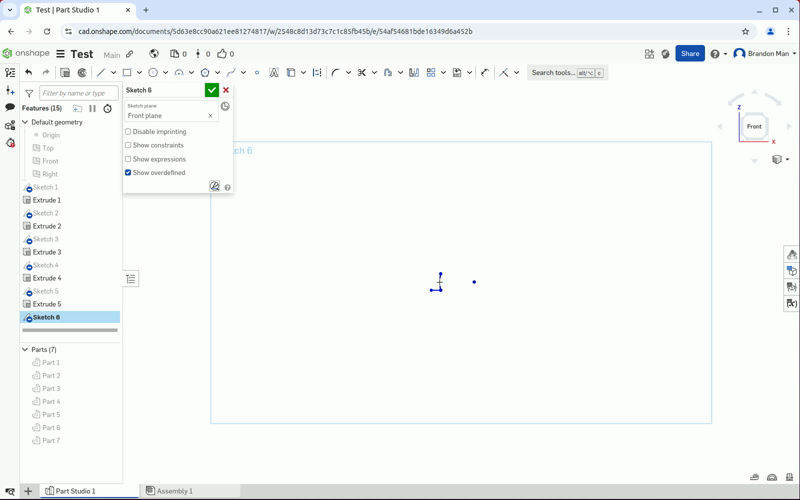
mouse_move(440, 273)
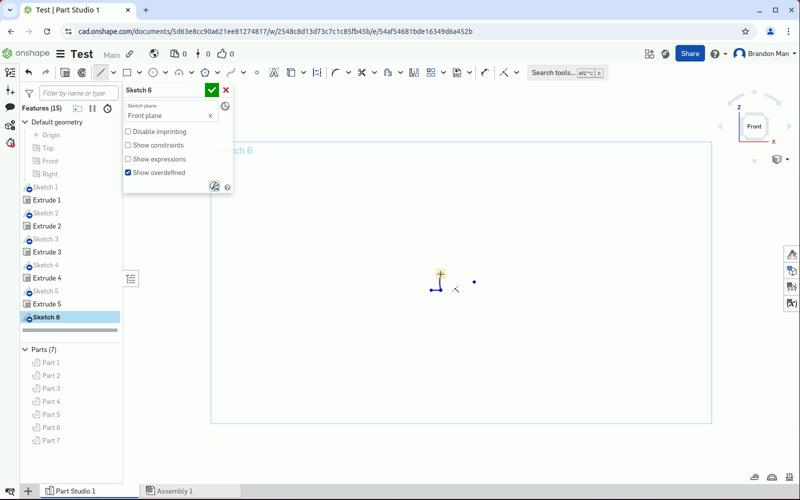
click(440, 273)
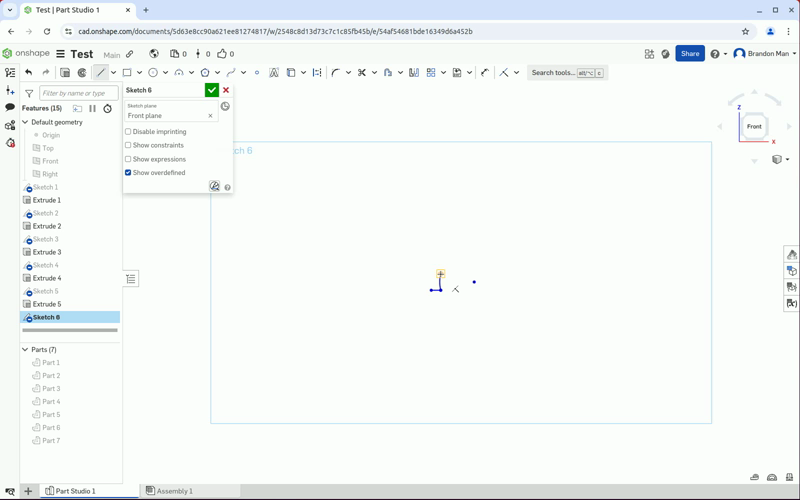
key_down(shift)
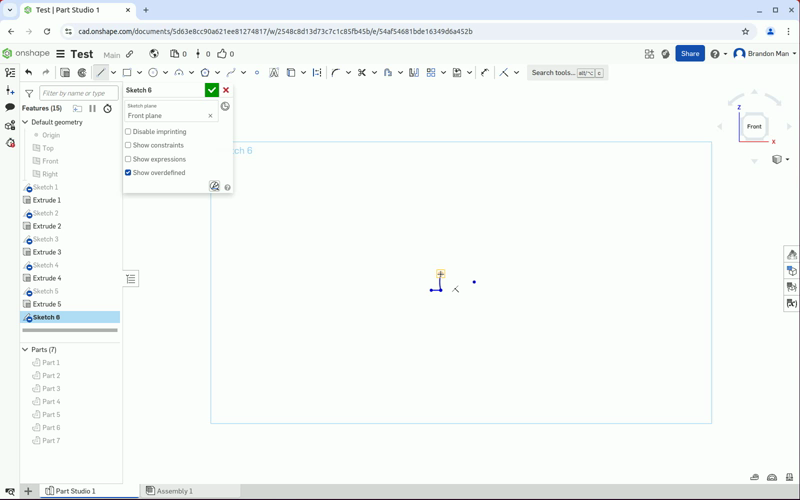
mouse_move(470, 273)
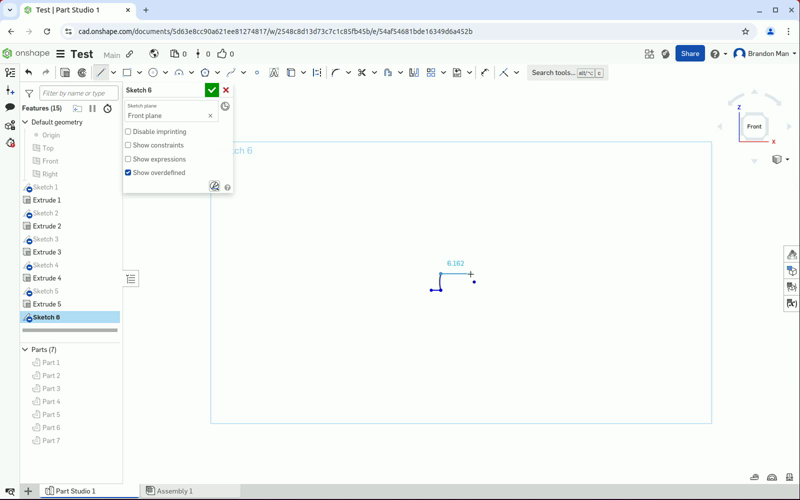
mouse_move(431, 273)
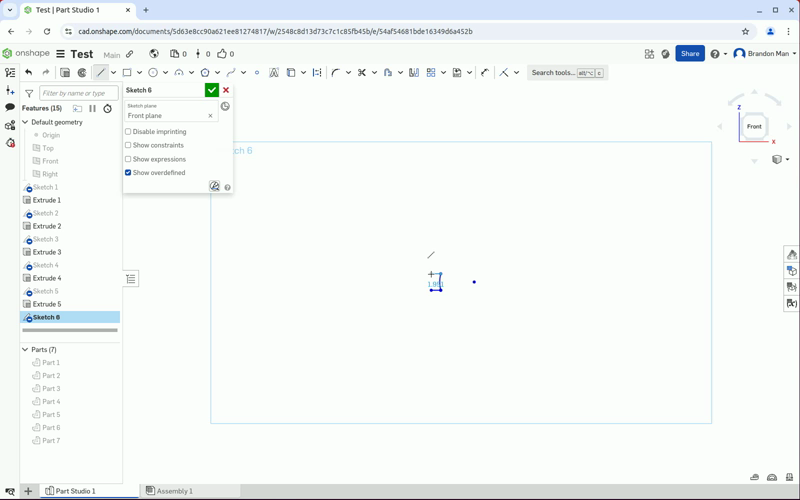
click(431, 273)
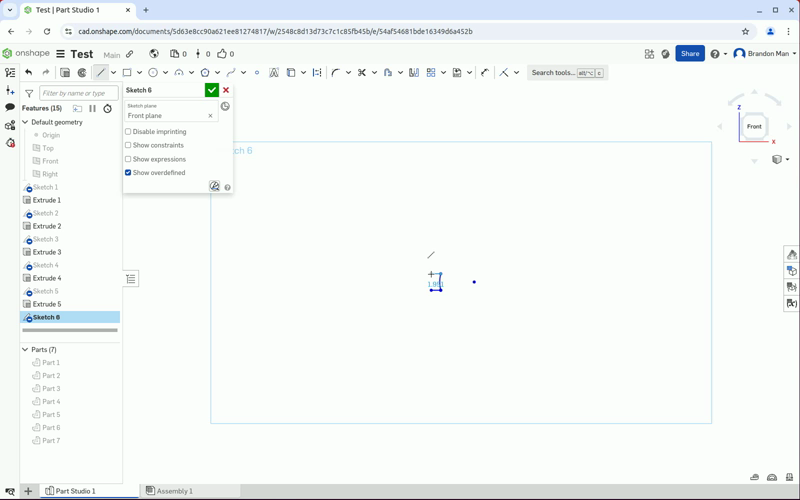
key_up(shift)
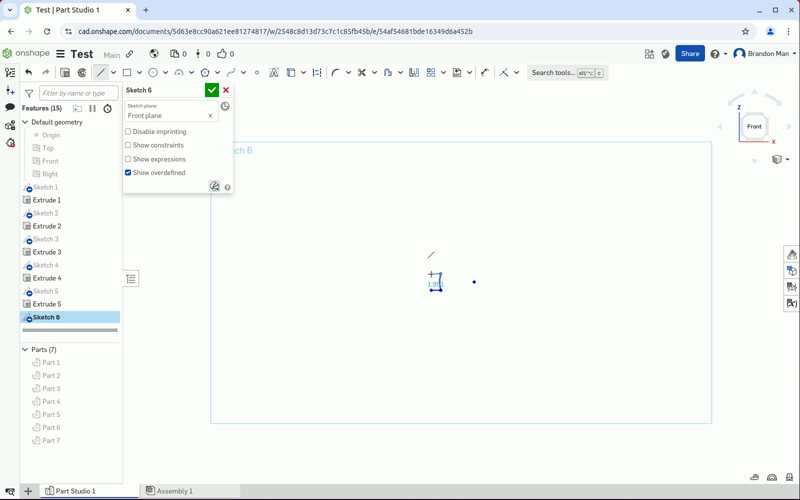
mouse_move(461, 273)
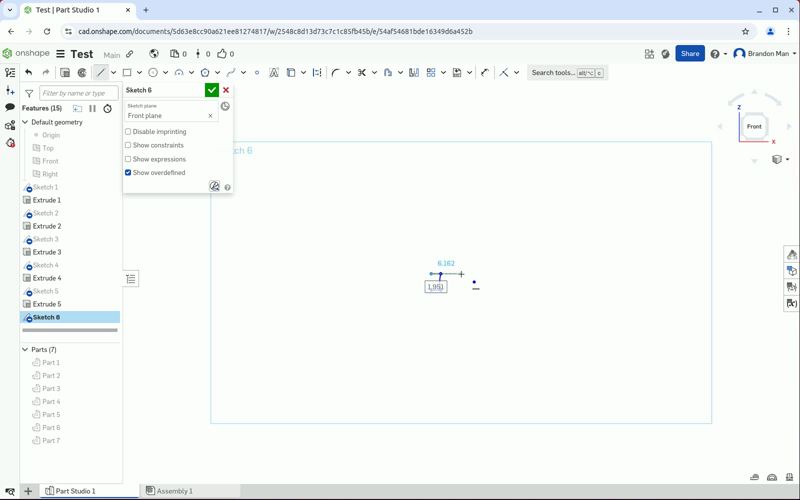
key_down(shift)
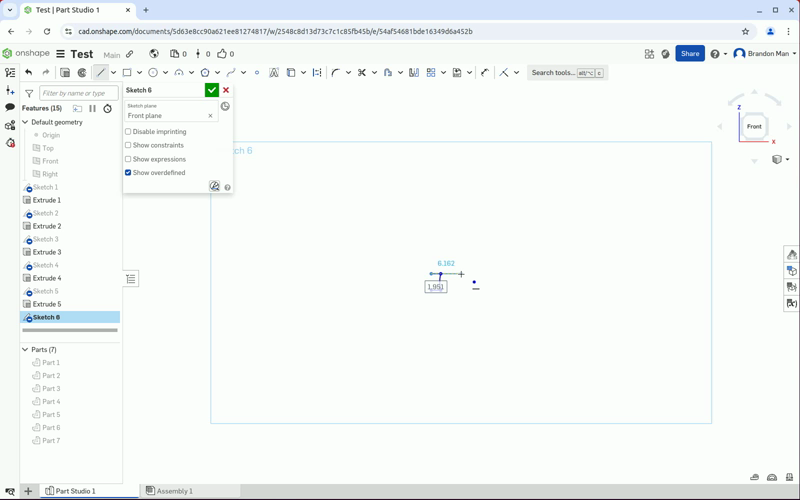
mouse_move(431, 290)
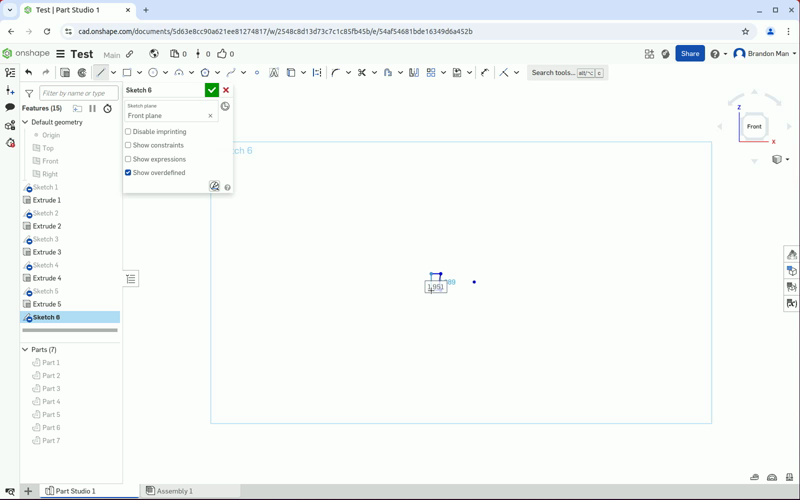
key_up(shift)
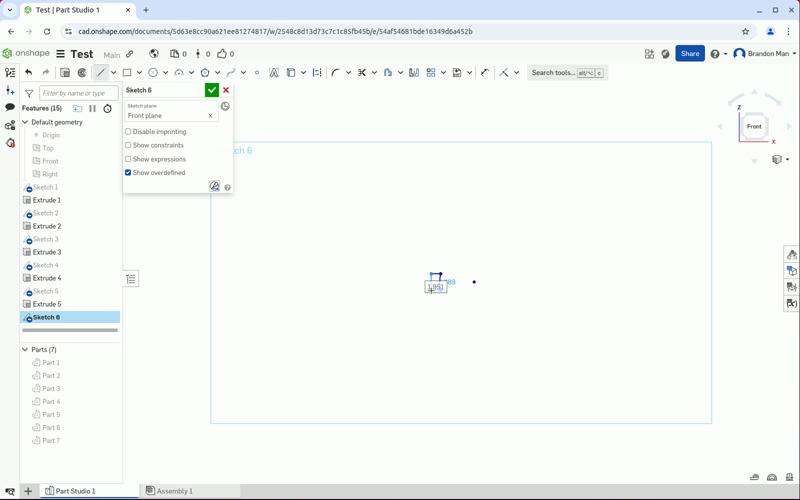
click(431, 290)
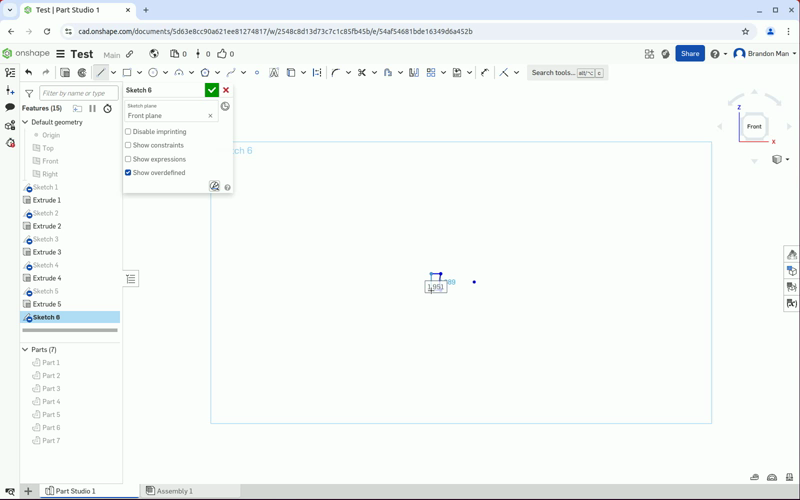
key(esc)
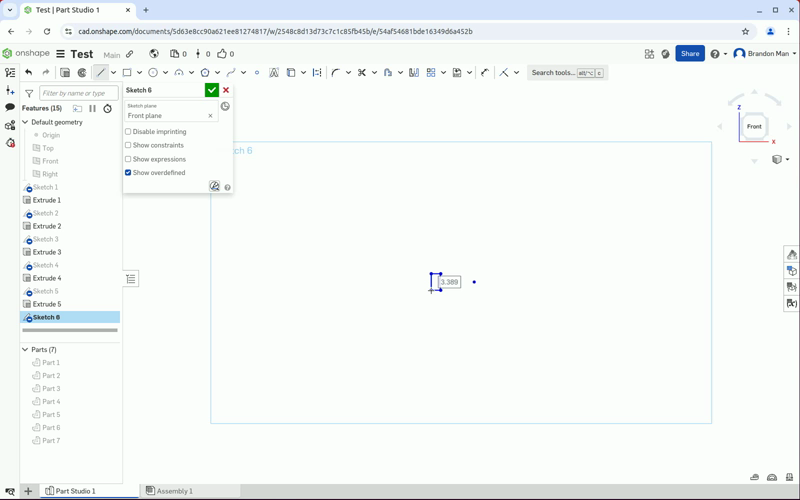
mouse_move(437, 284)
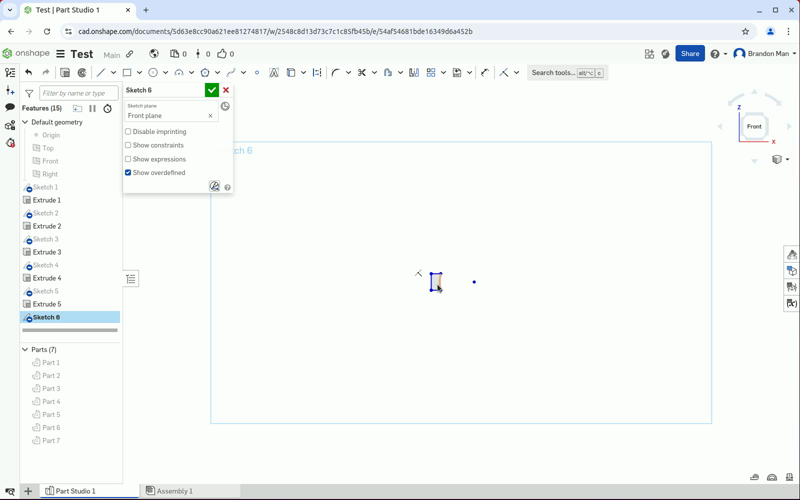
scroll(6)
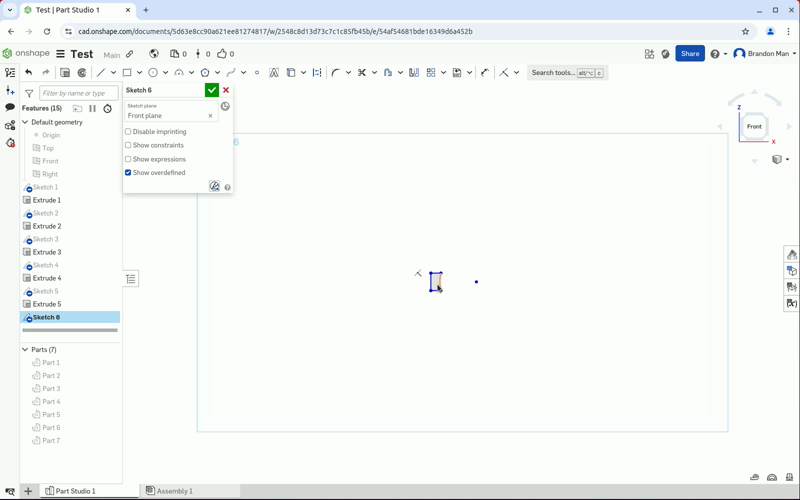
scroll(6)
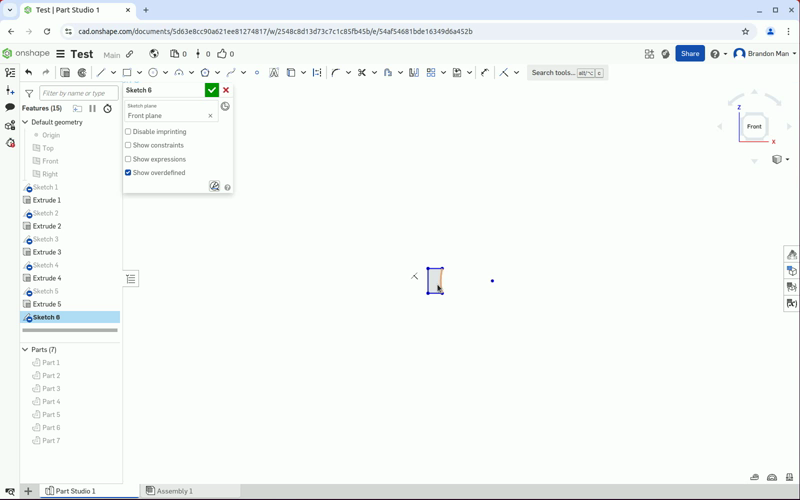
scroll(6)
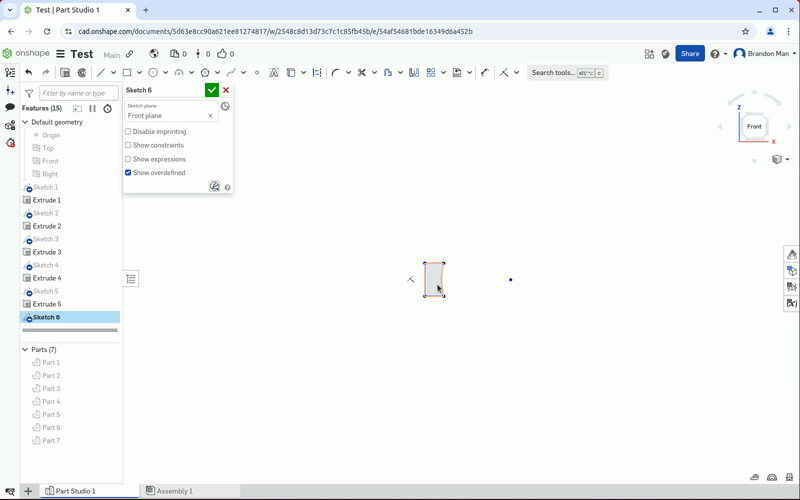
scroll(6)
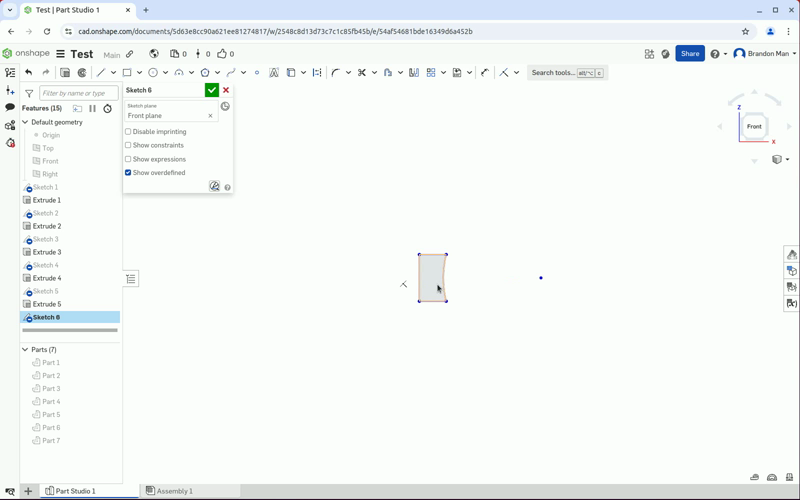
scroll(6)
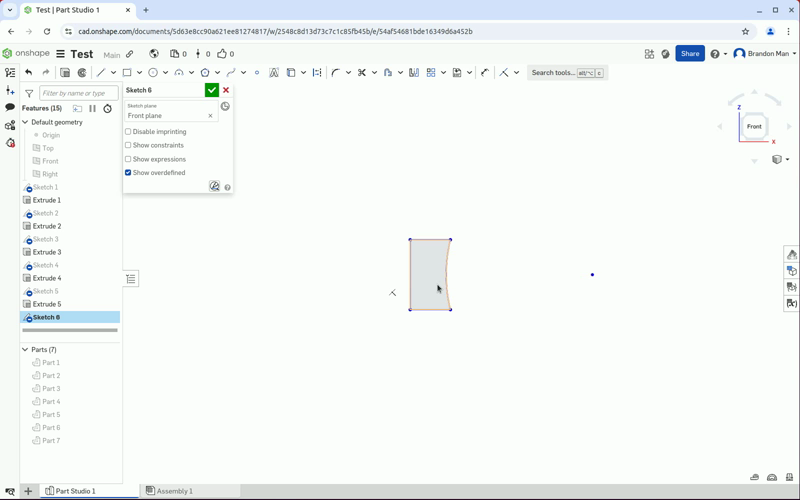
scroll(6)
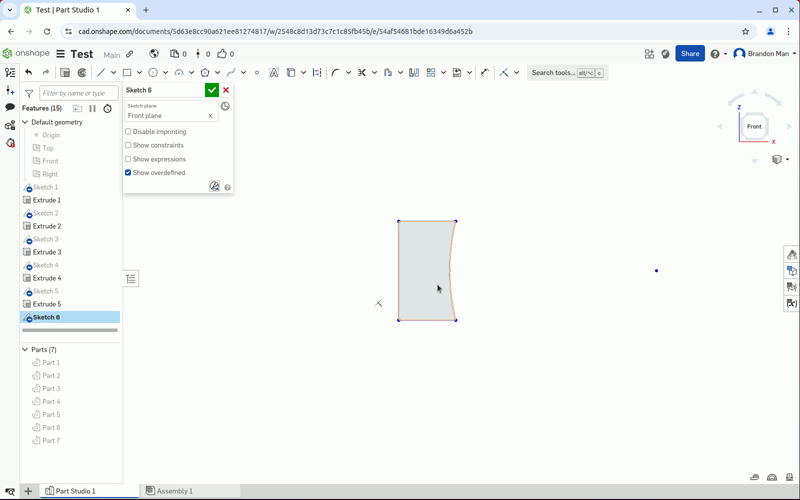
scroll(6)
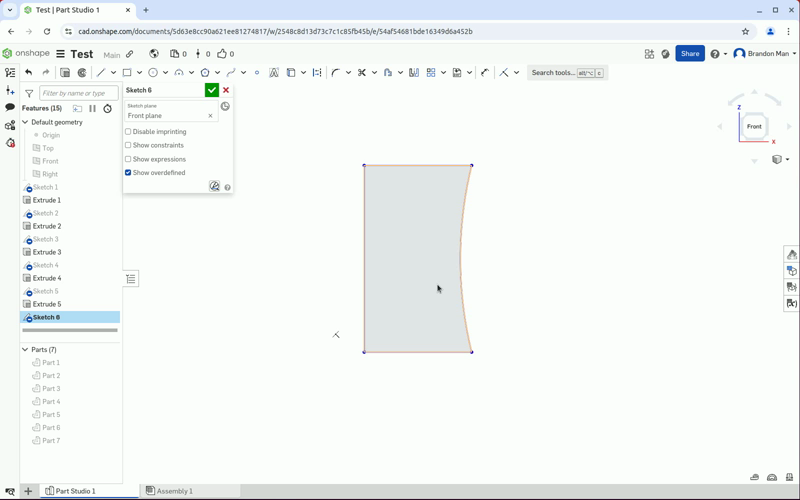
click(437, 284)
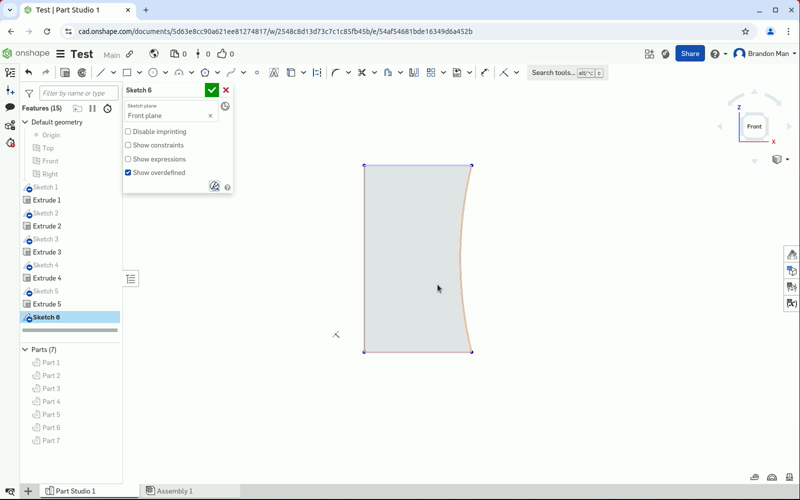
scroll(-6)
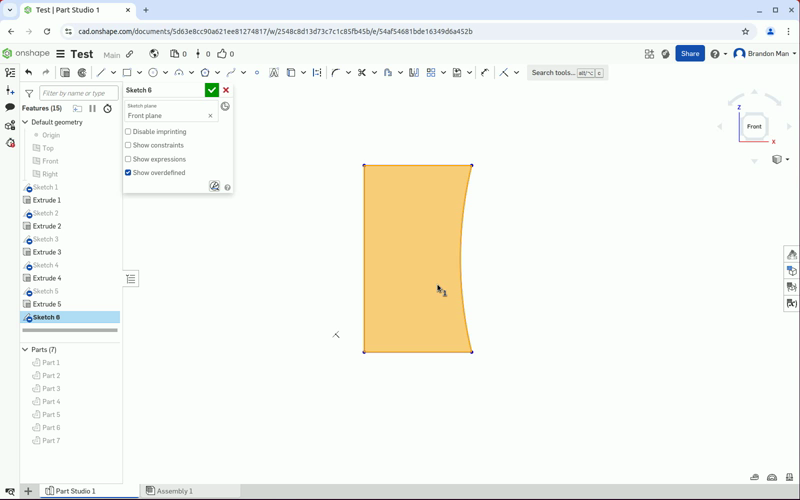
scroll(-6)
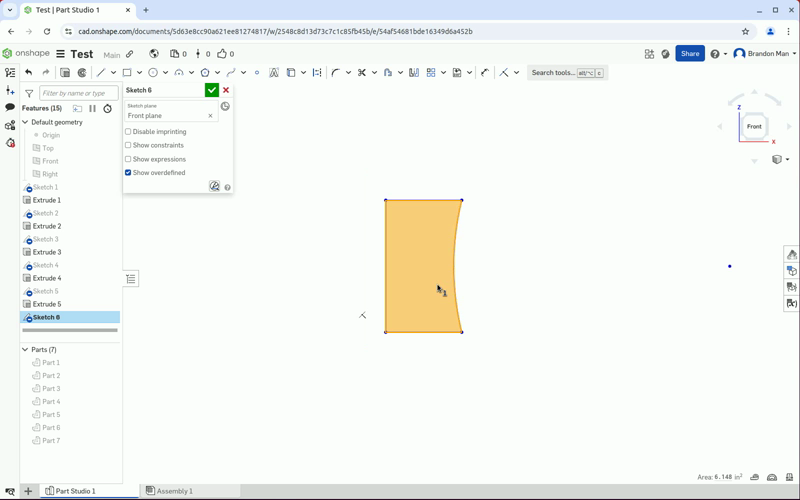
scroll(-6)
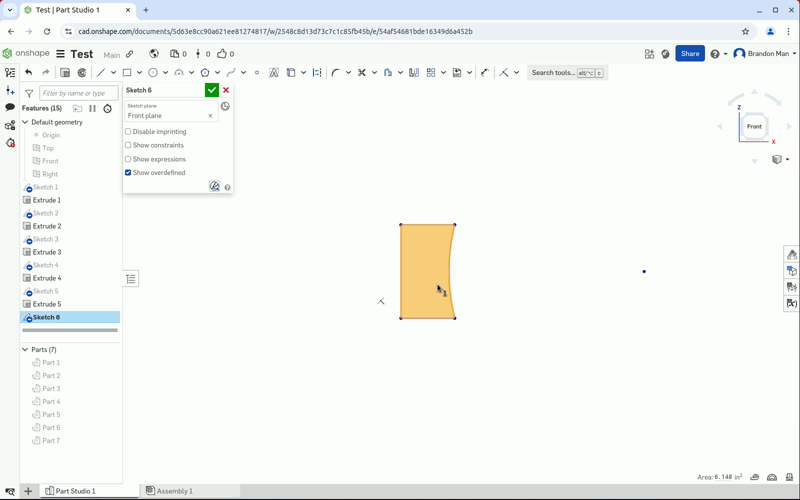
scroll(-6)
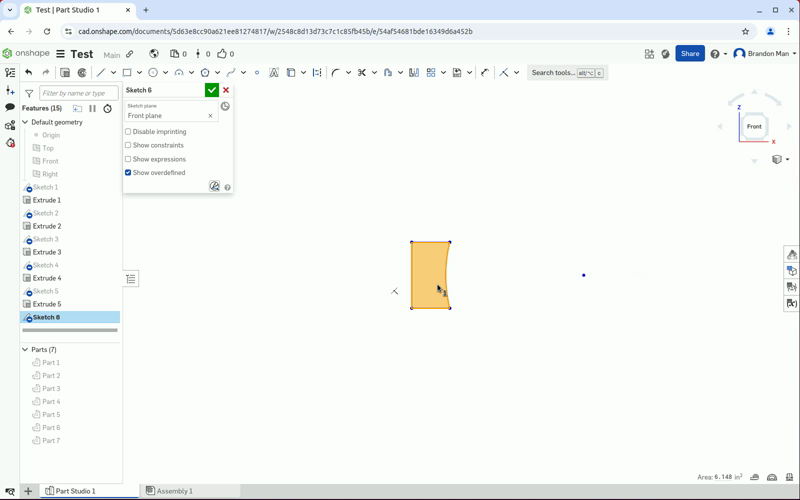
scroll(-6)
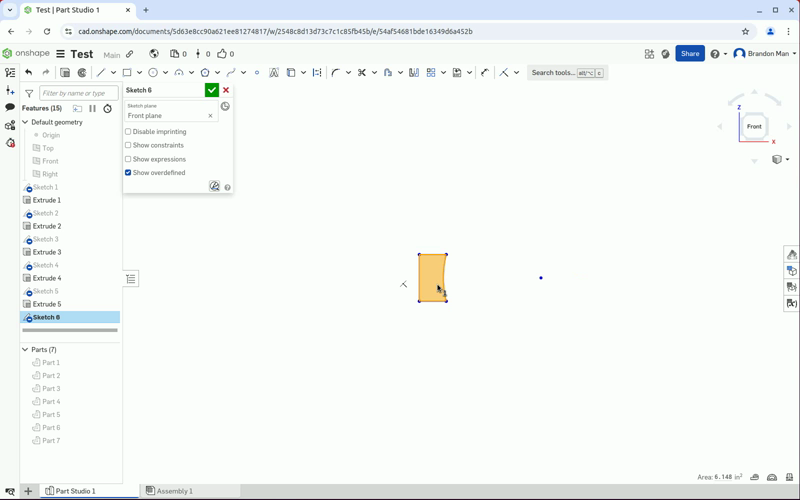
scroll(-6)
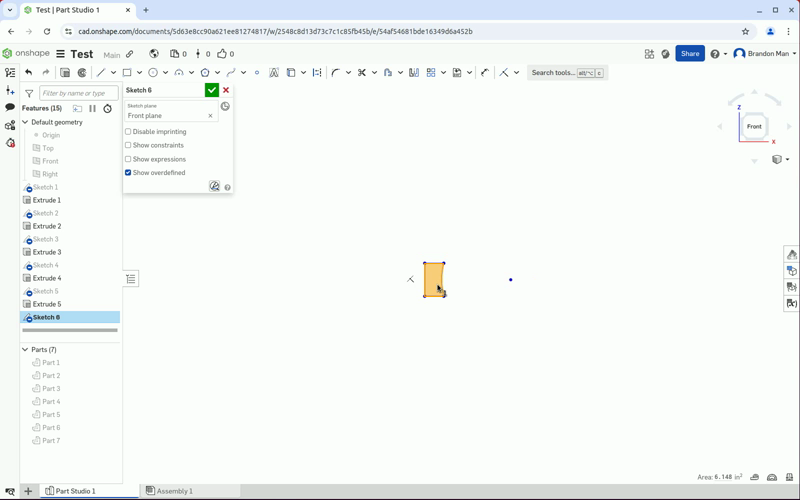
scroll(-6)
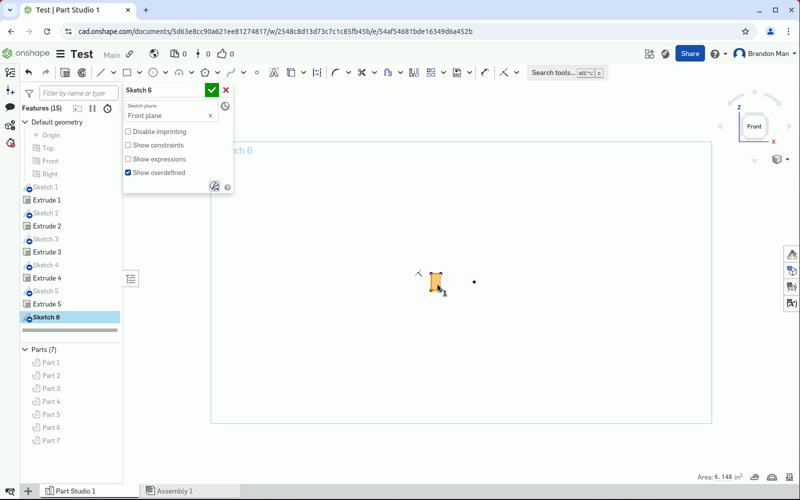
mouse_move(73, 352)
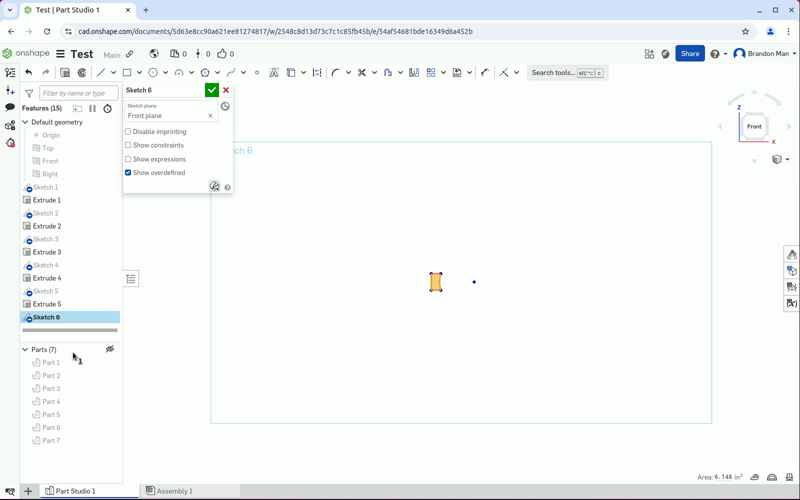
key(shift+y)
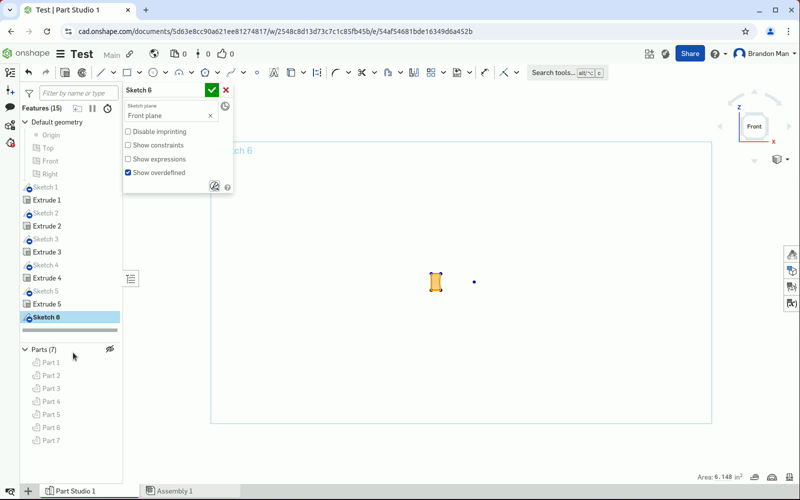
key(shift+e)
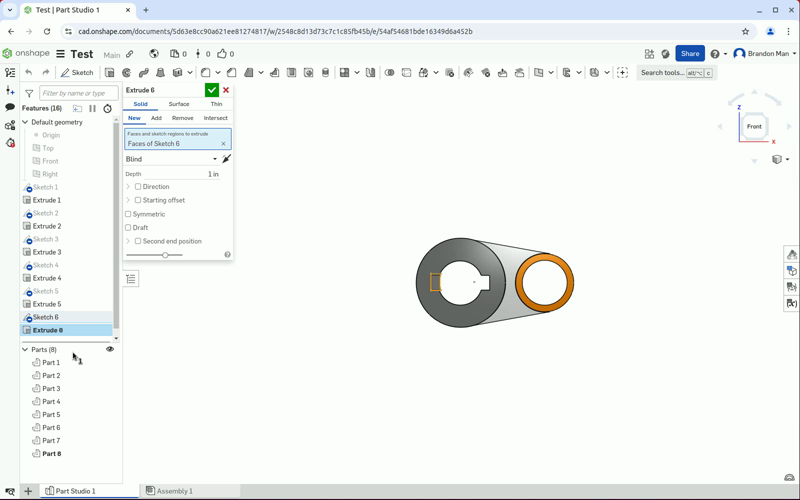
mouse_move(143, 106)
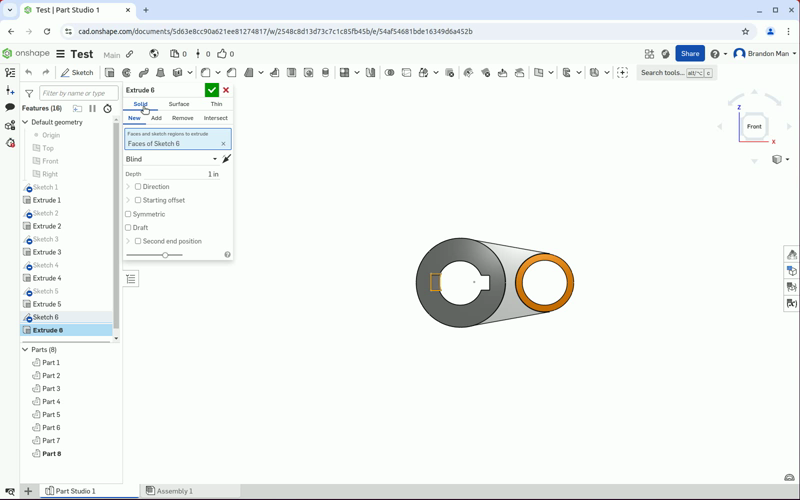
click(143, 106)
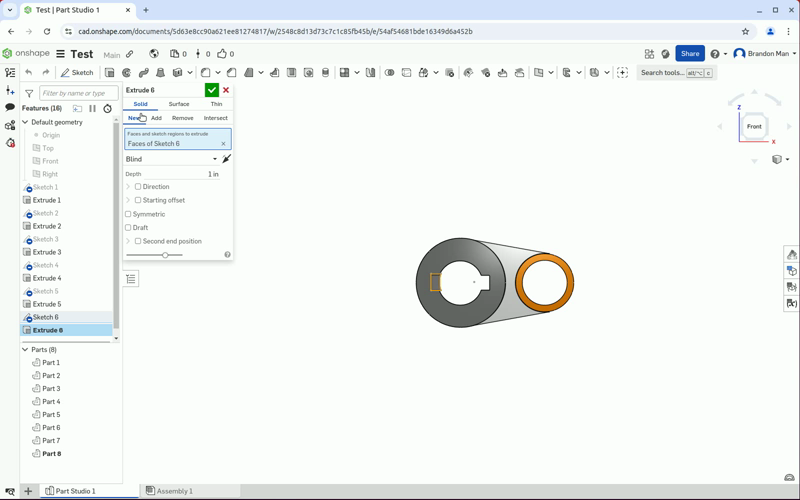
mouse_move(137, 120)
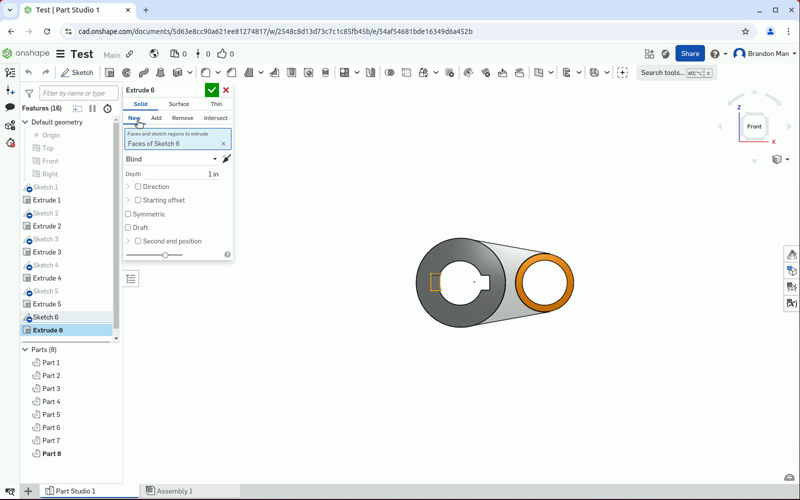
click(137, 120)
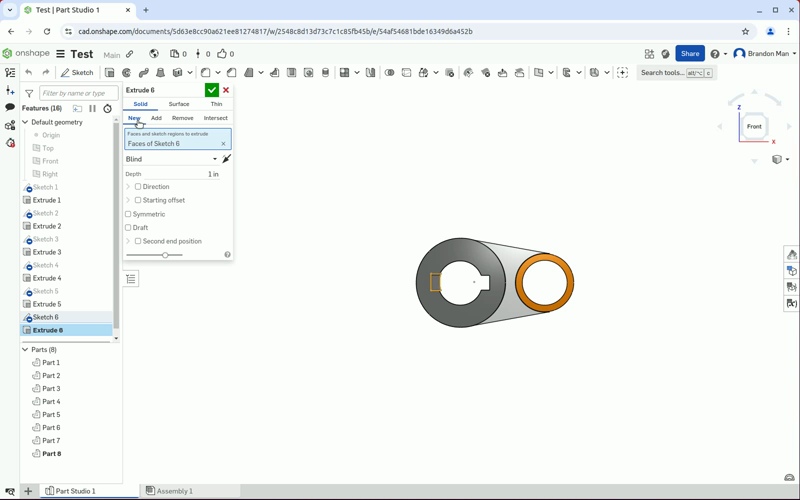
key(tab, 4)
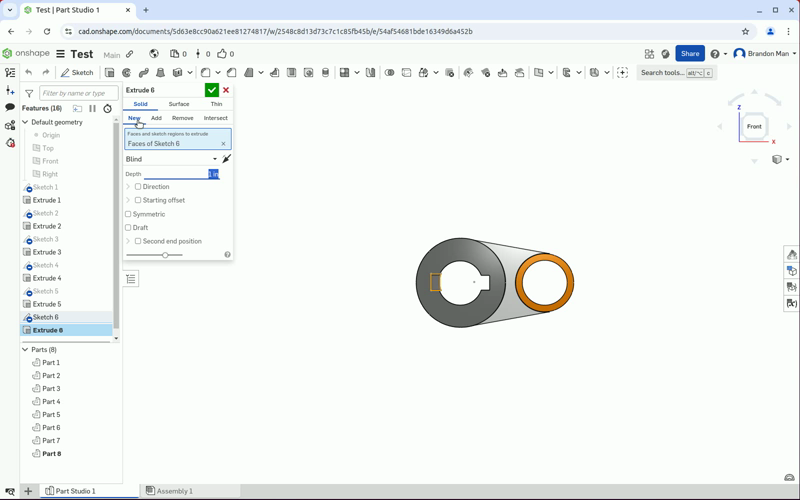
text(16.128)
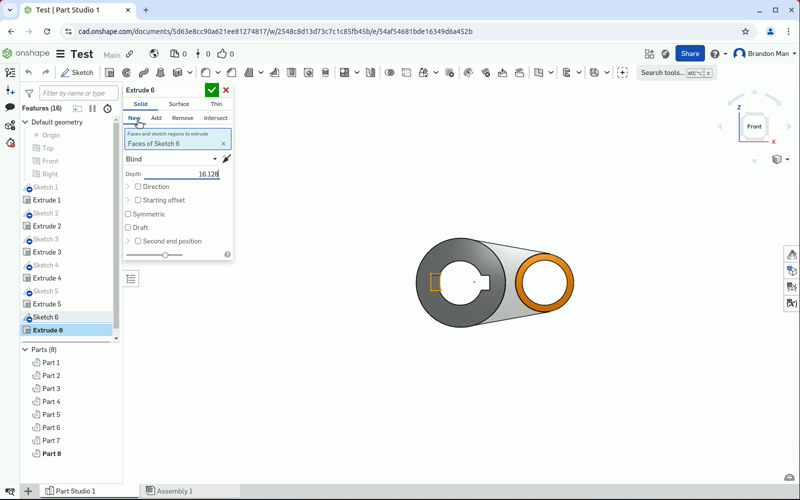
key(enter)
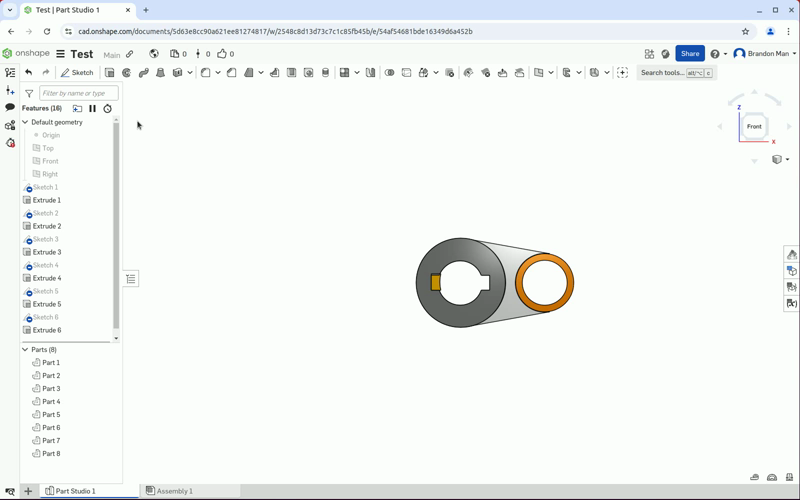
key(shift+h)
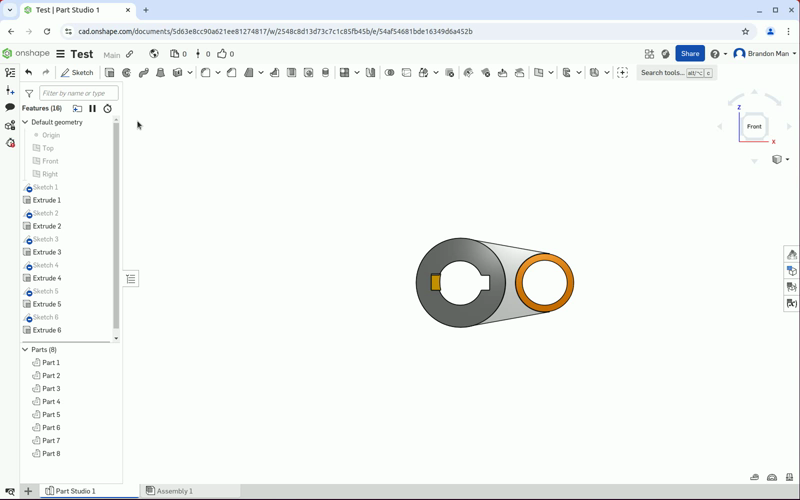
key(shift+h)
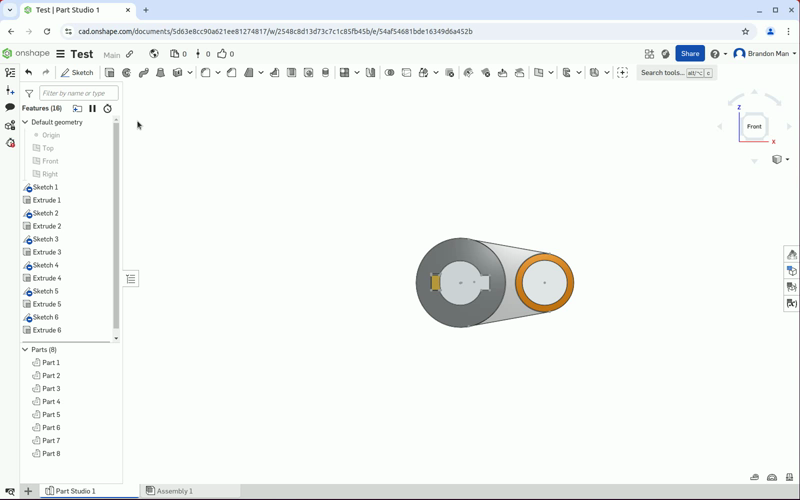
key(shift+7)
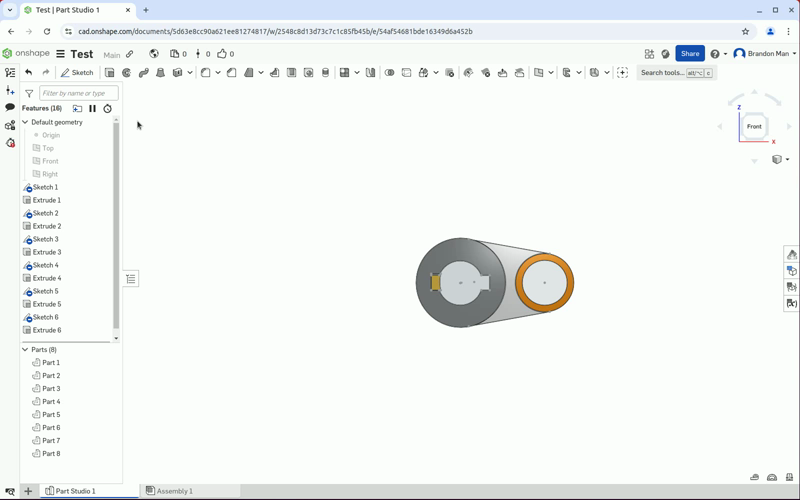
key(left, 2)
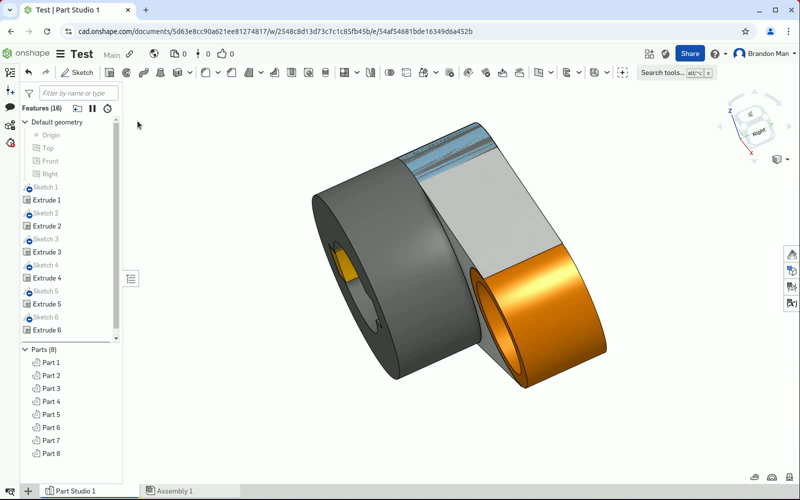
key(down, 2)
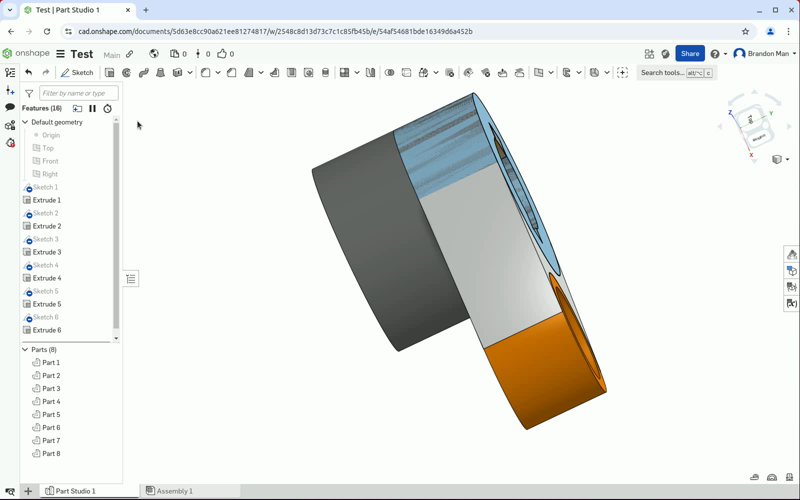
key(up, 2)
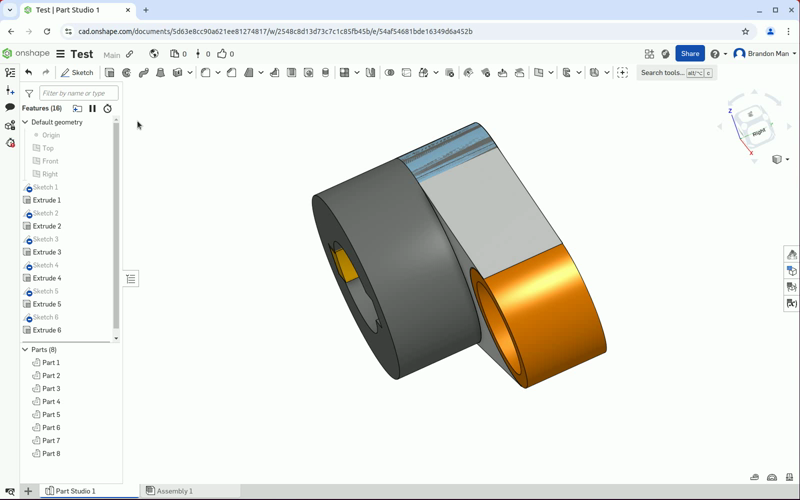
key(right, 2)
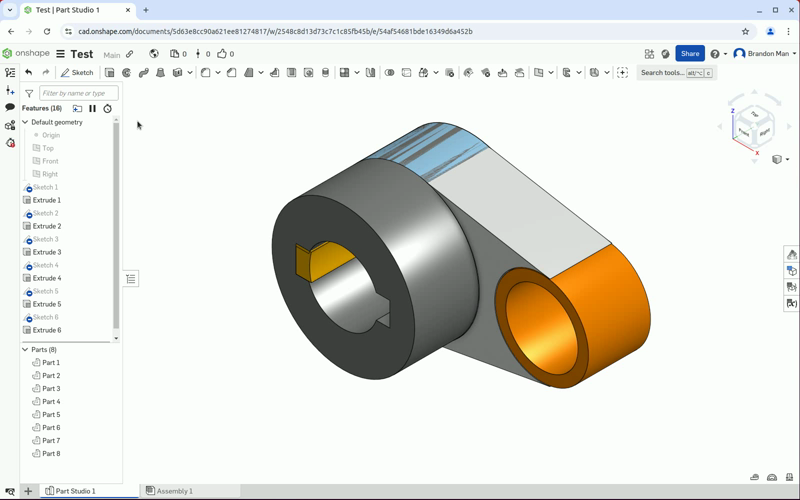
mouse_move(69, 189)
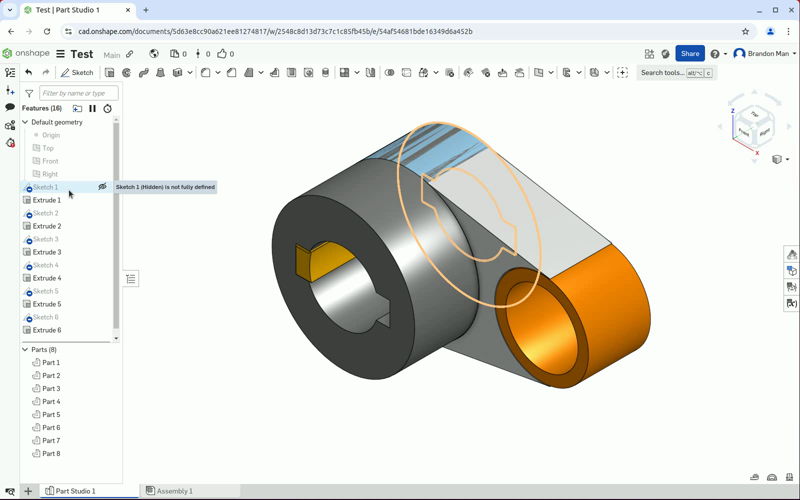
click(69, 189)